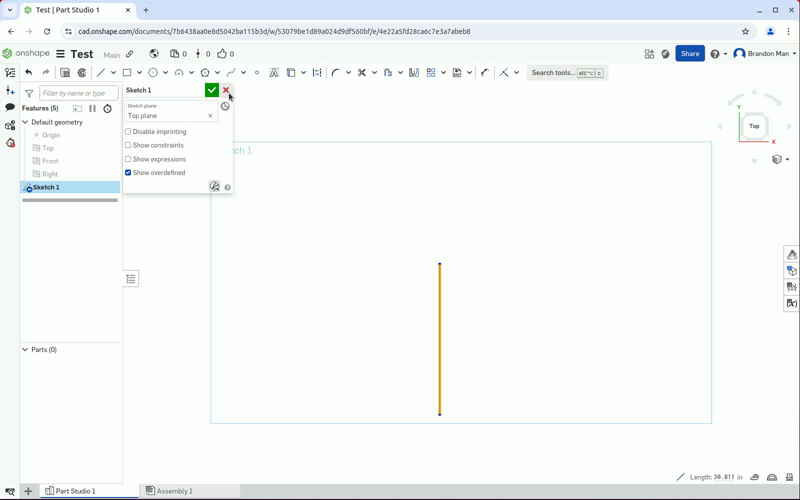
key(shift+h)
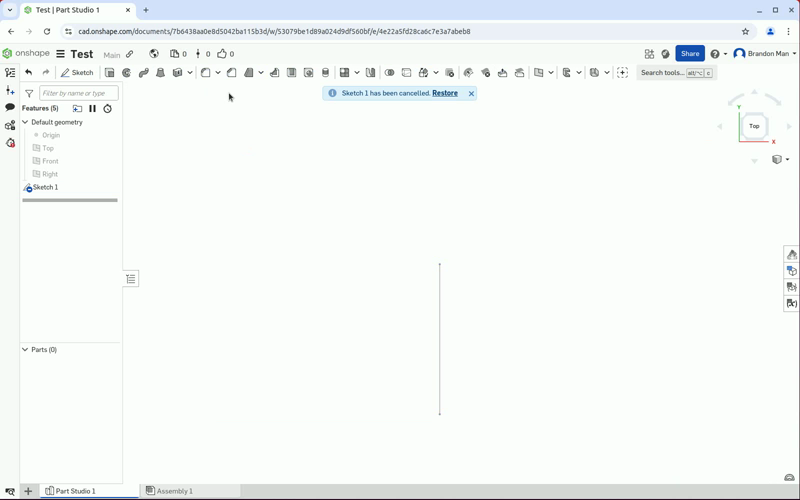
key(shift+s)
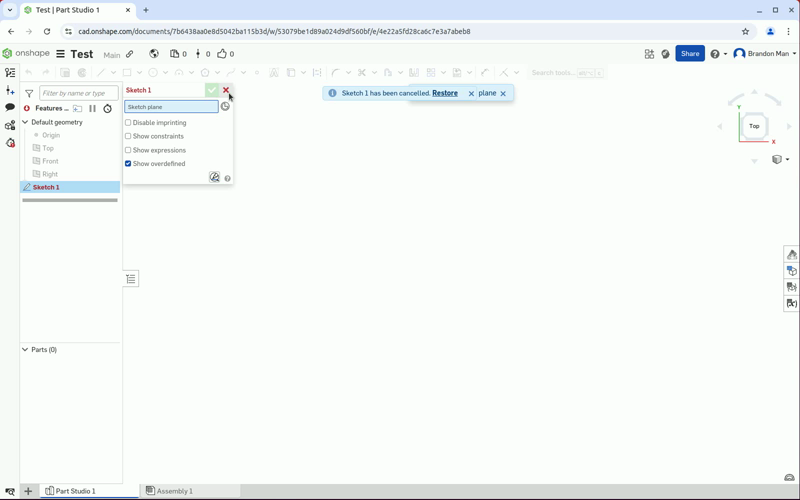
mouse_move(73, 150)
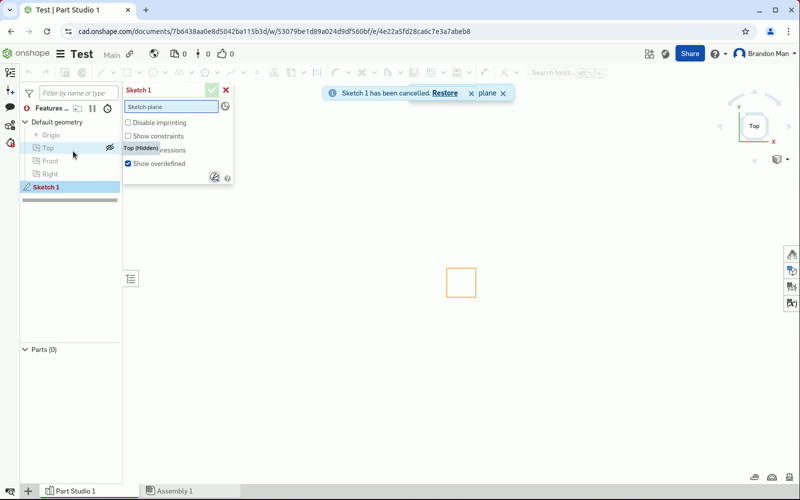
click(73, 150)
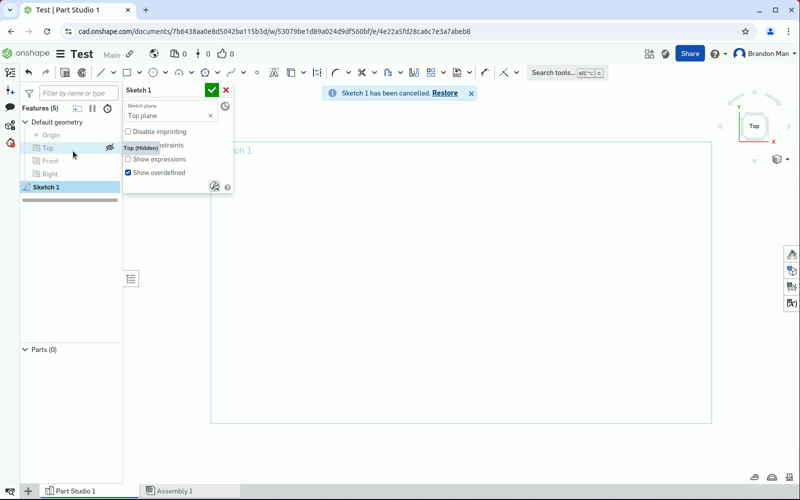
mouse_move(73, 352)
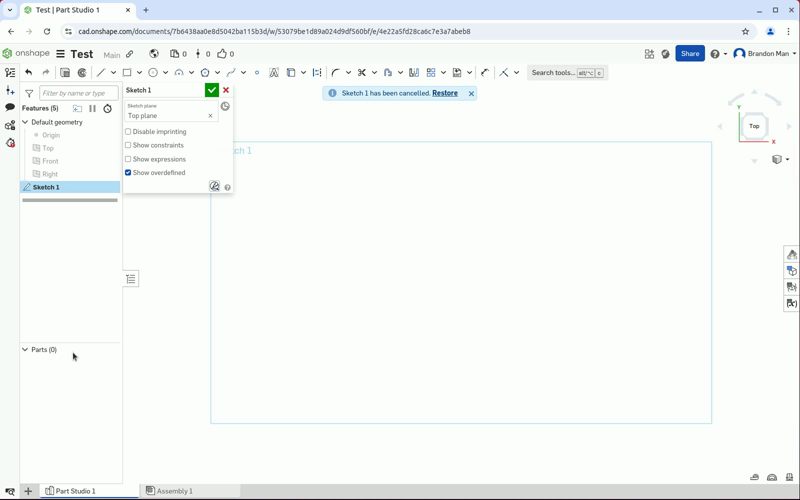
key(y)
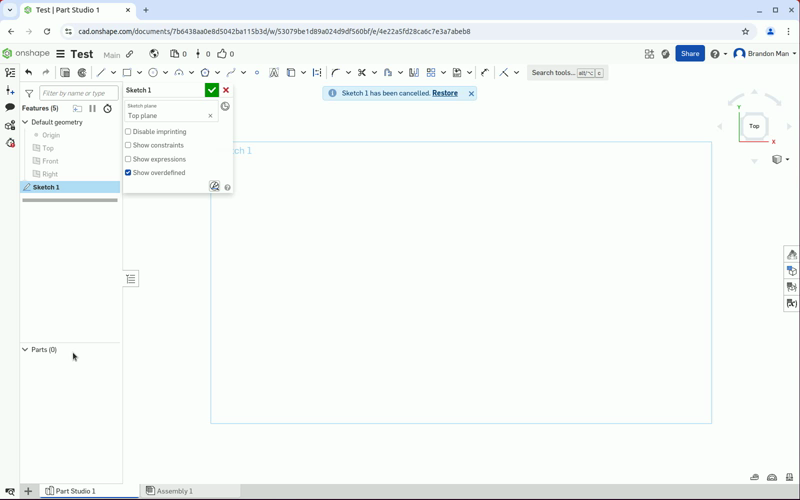
key(c)
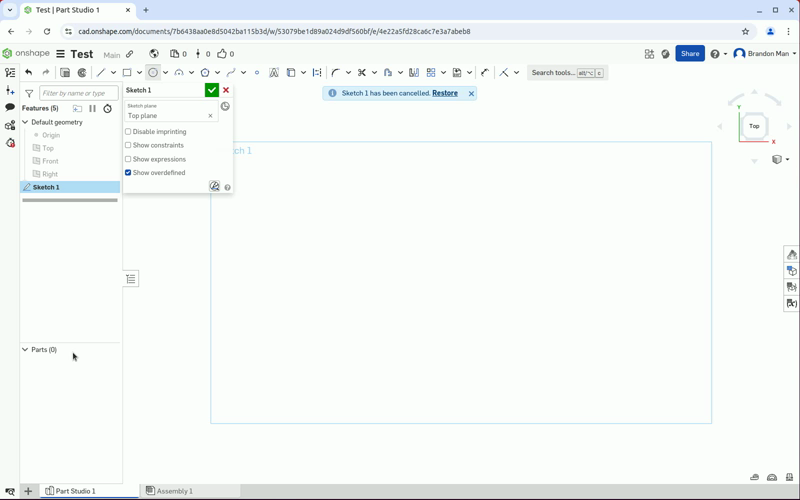
key_down(shift)
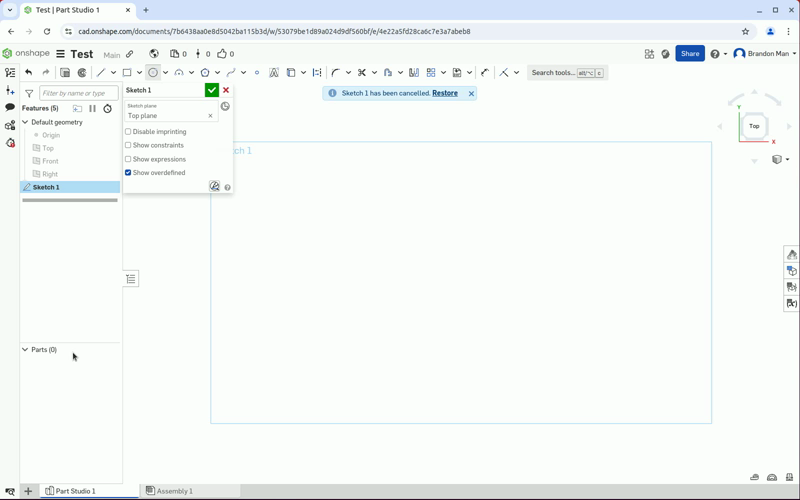
mouse_move(460, 282)
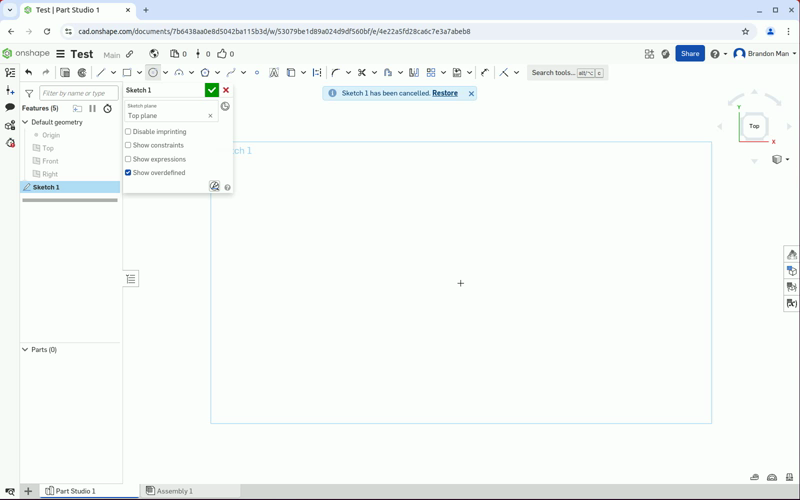
click(460, 282)
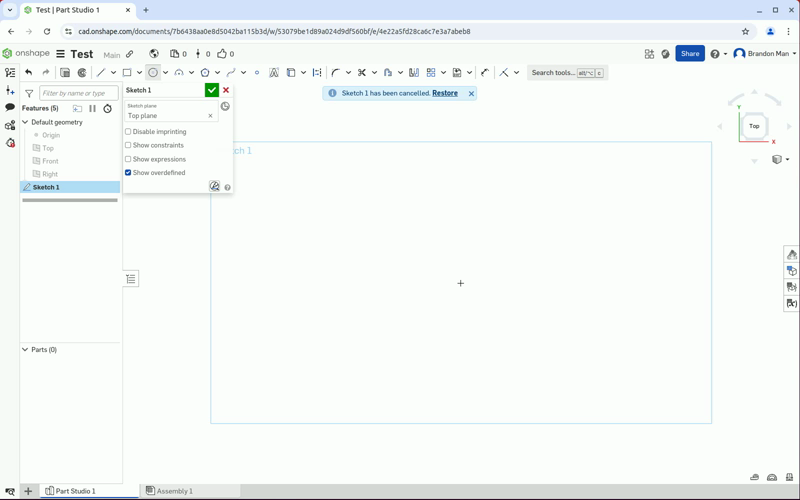
key_up(shift)
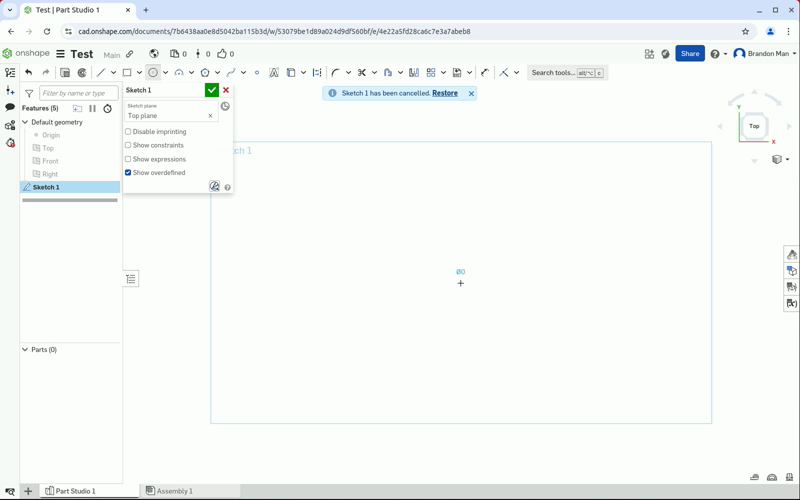
mouse_move(471, 282)
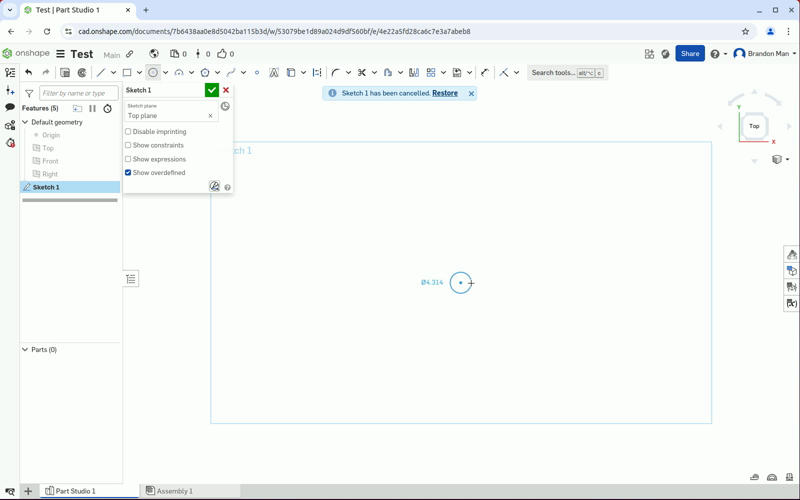
click(471, 282)
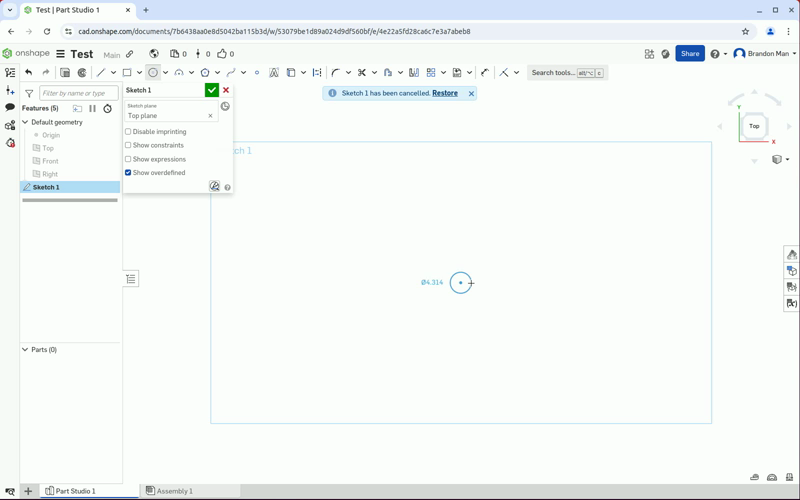
key(esc)
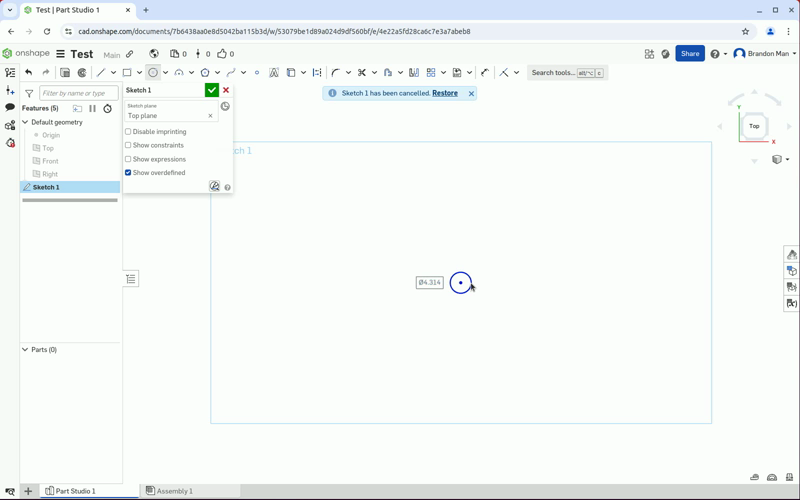
key(l)
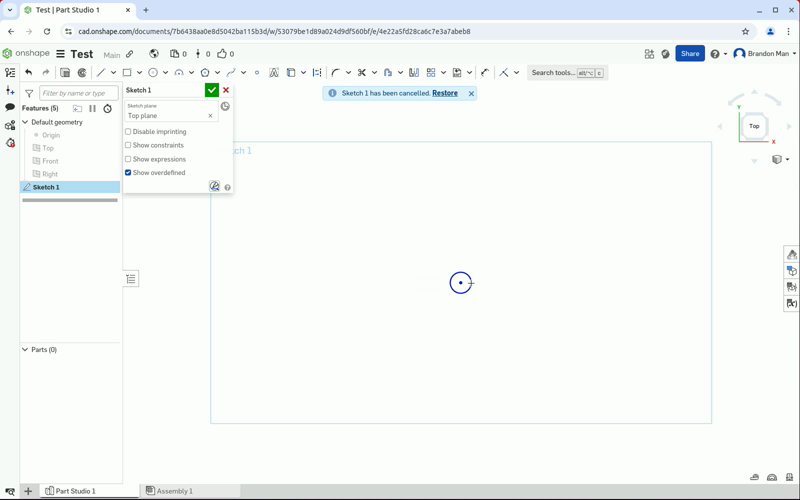
key_down(shift)
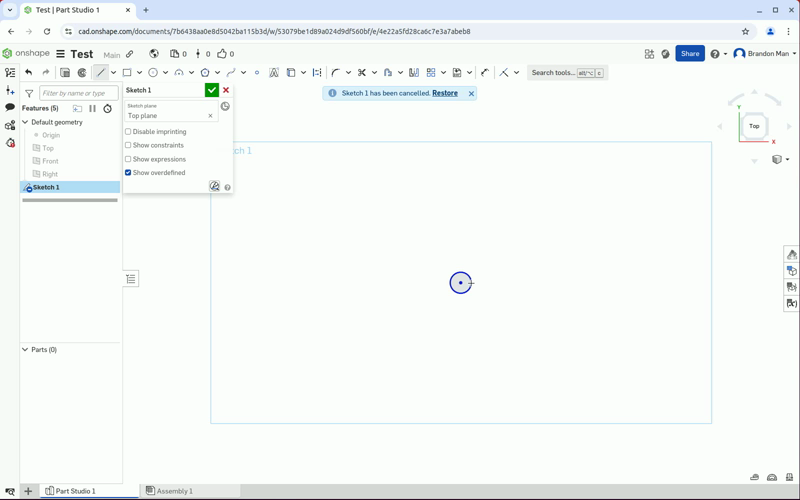
mouse_move(455, 285)
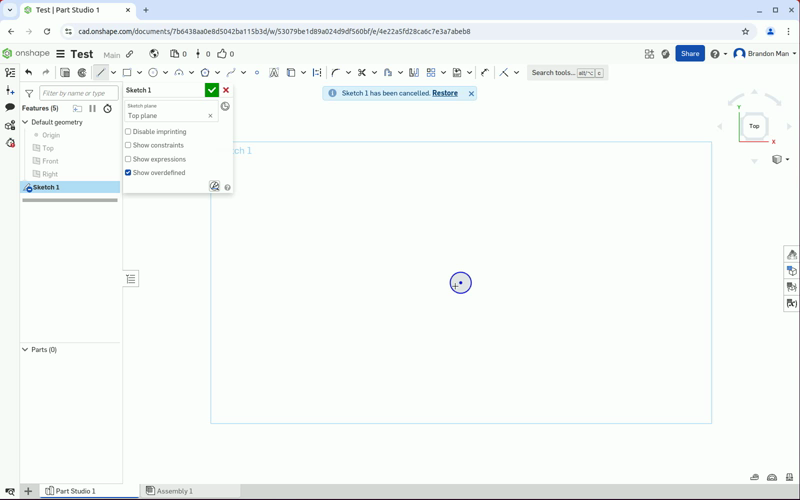
click(455, 285)
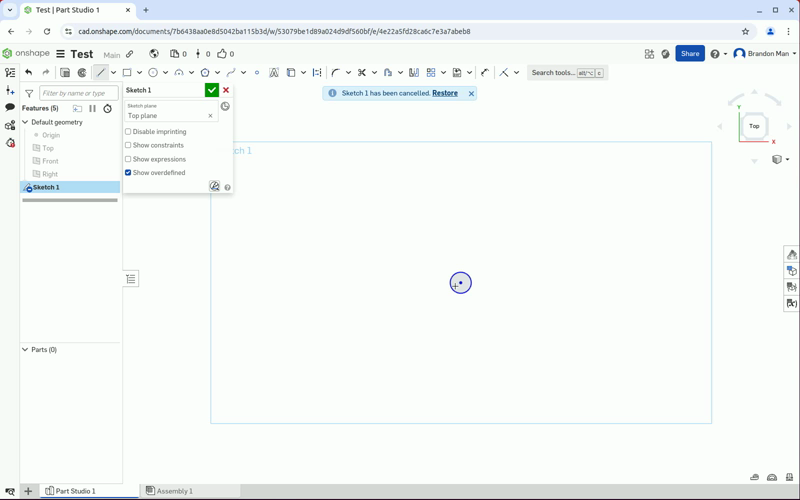
key_up(shift)
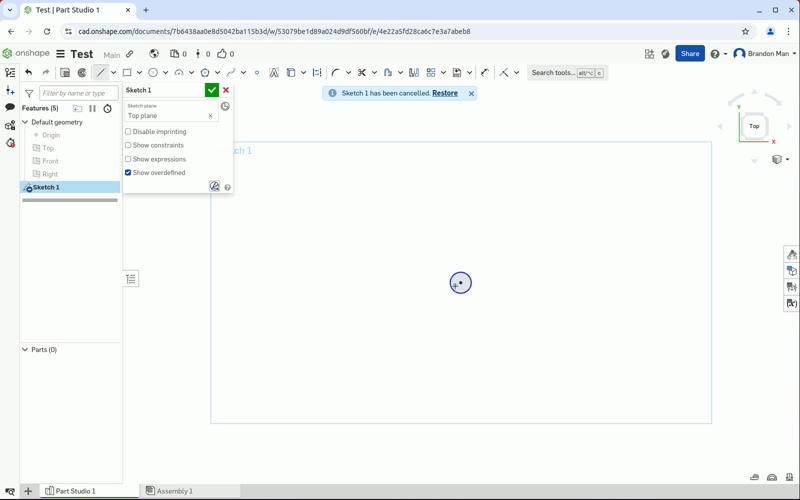
key_down(shift)
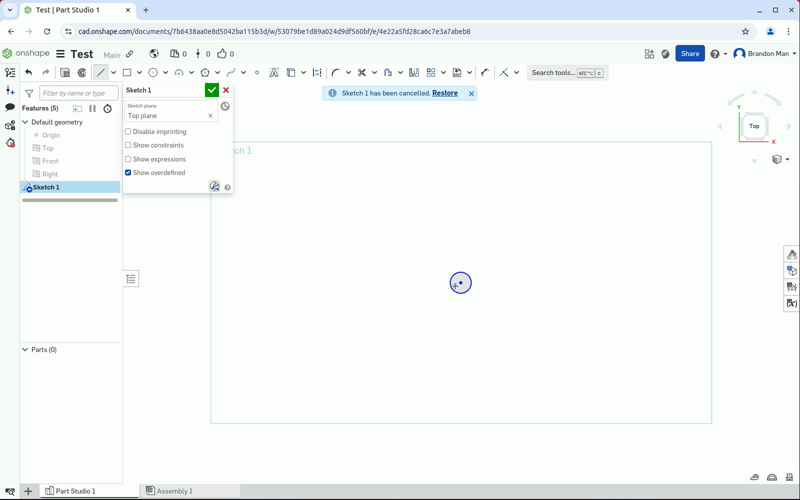
mouse_move(485, 285)
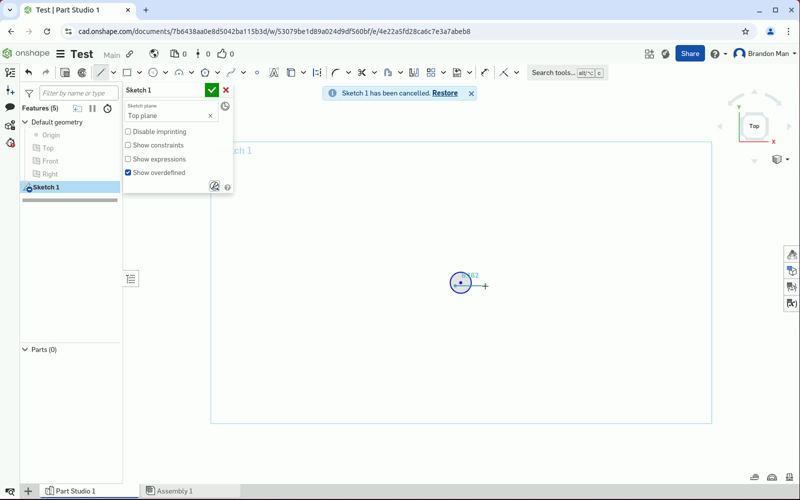
mouse_move(460, 288)
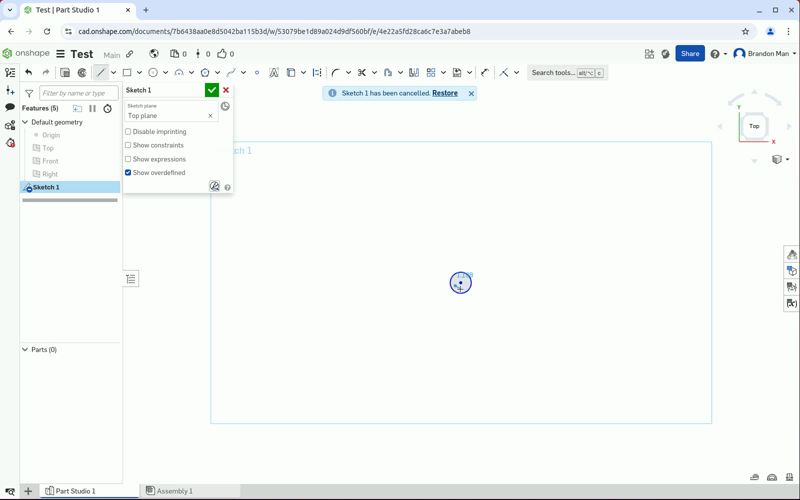
scroll(6)
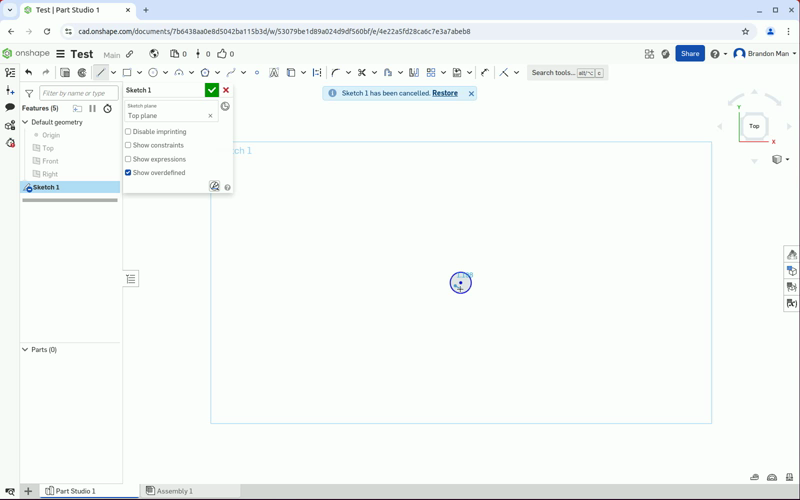
scroll(6)
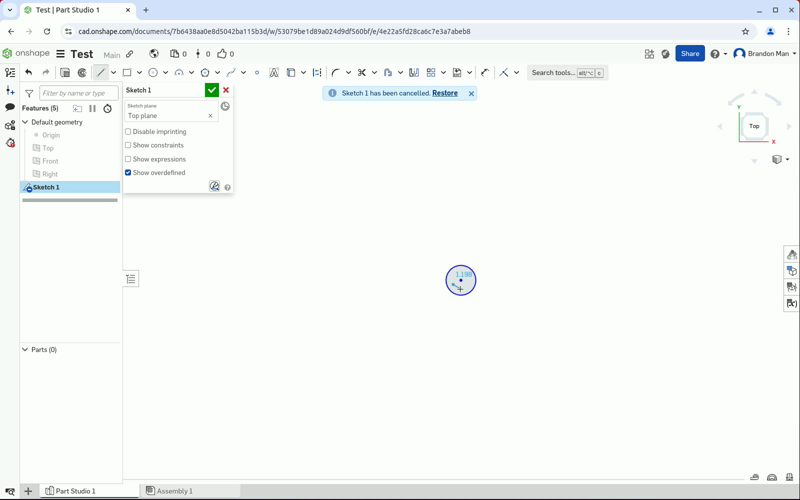
scroll(6)
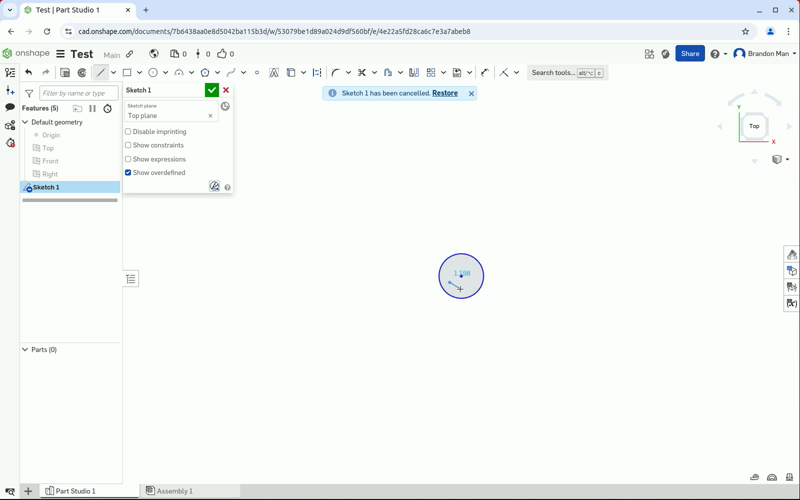
scroll(6)
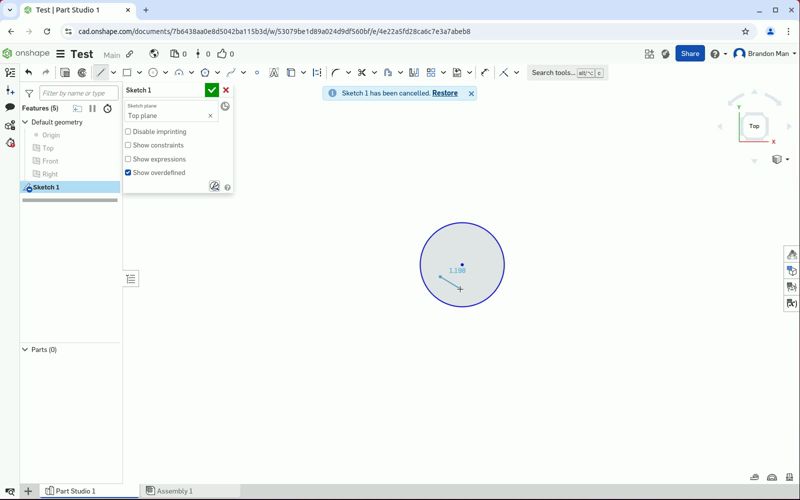
scroll(6)
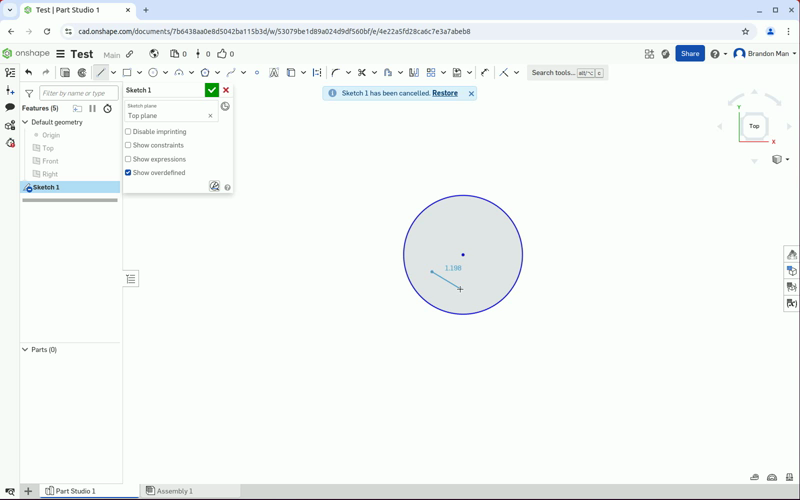
scroll(6)
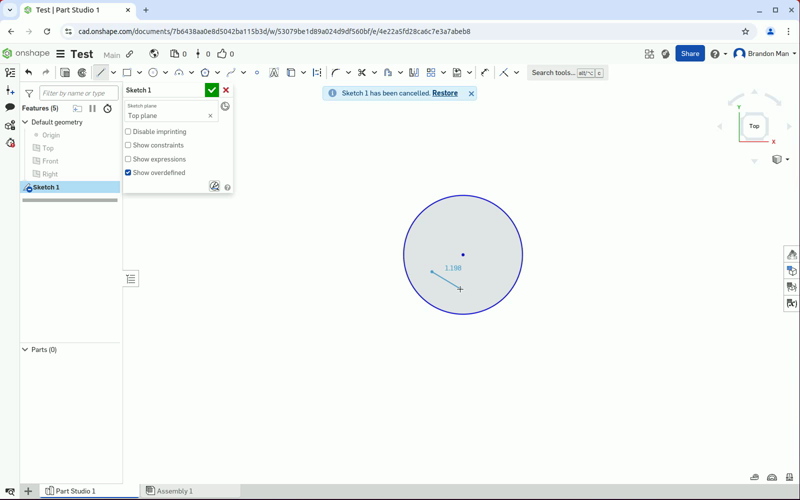
scroll(6)
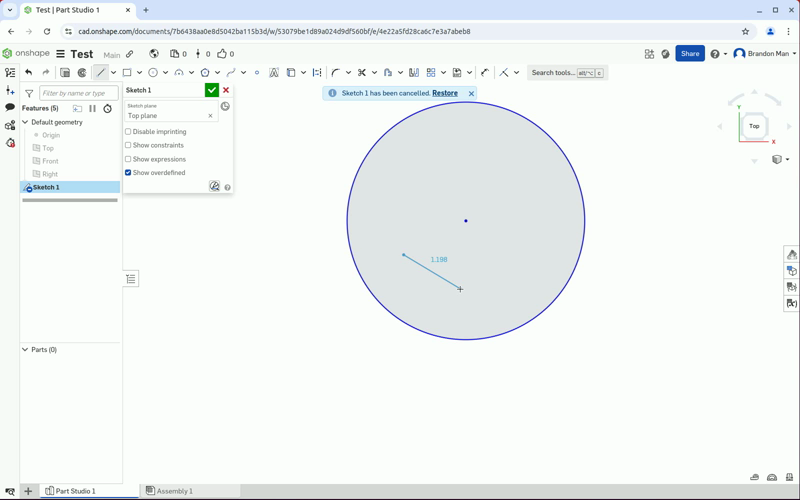
click(460, 288)
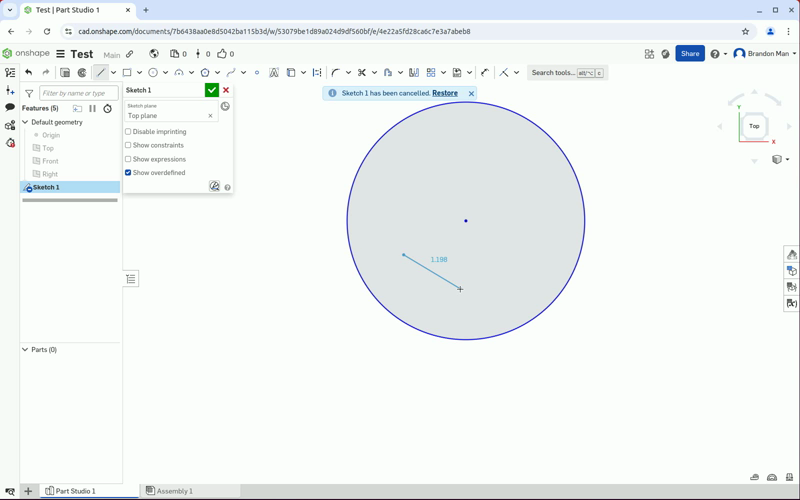
scroll(-6)
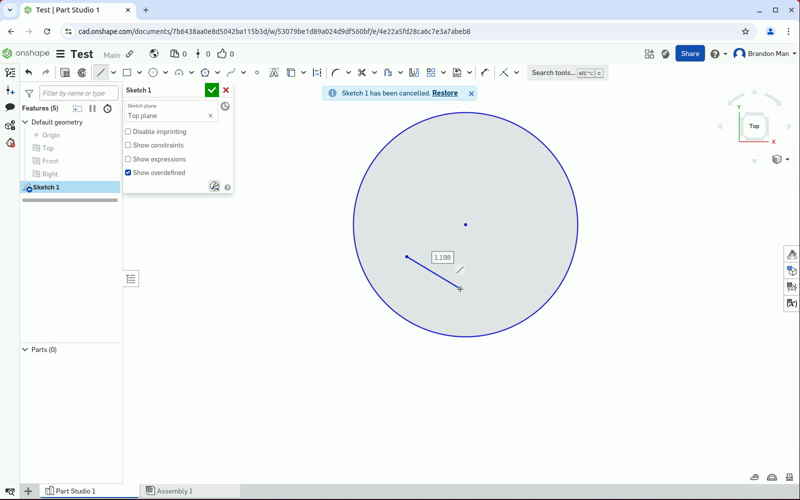
scroll(-6)
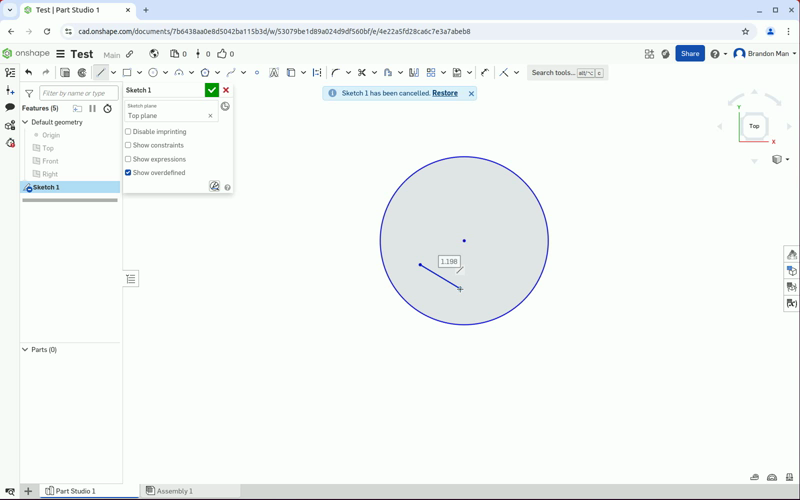
scroll(-6)
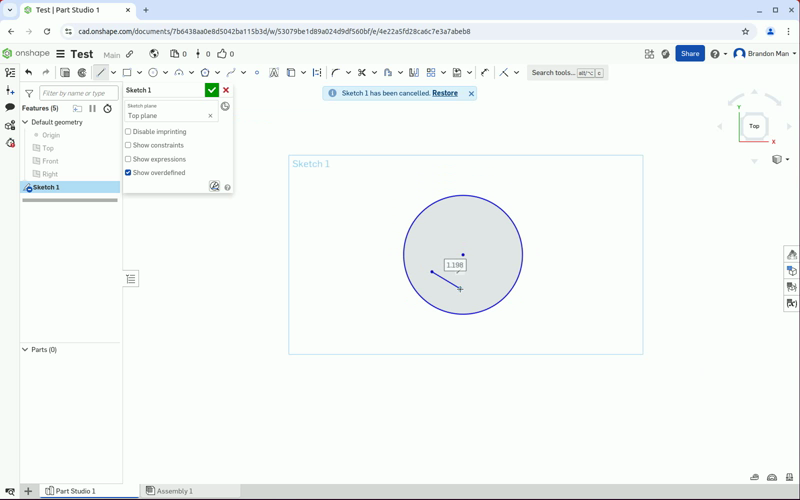
scroll(-6)
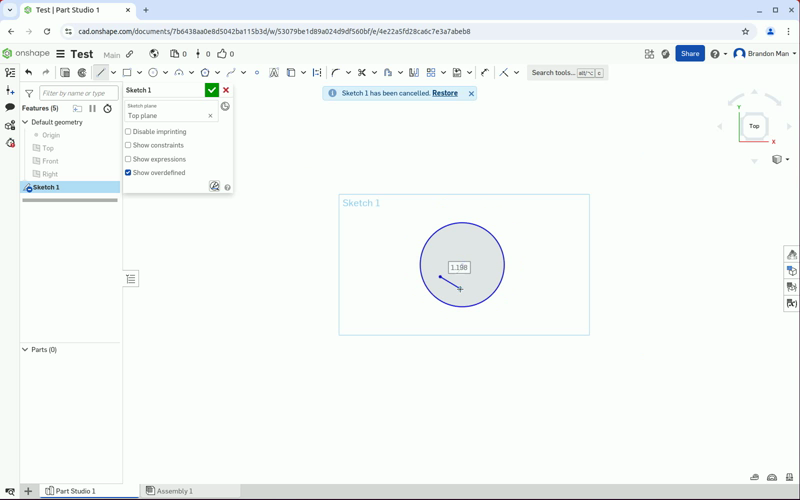
scroll(-6)
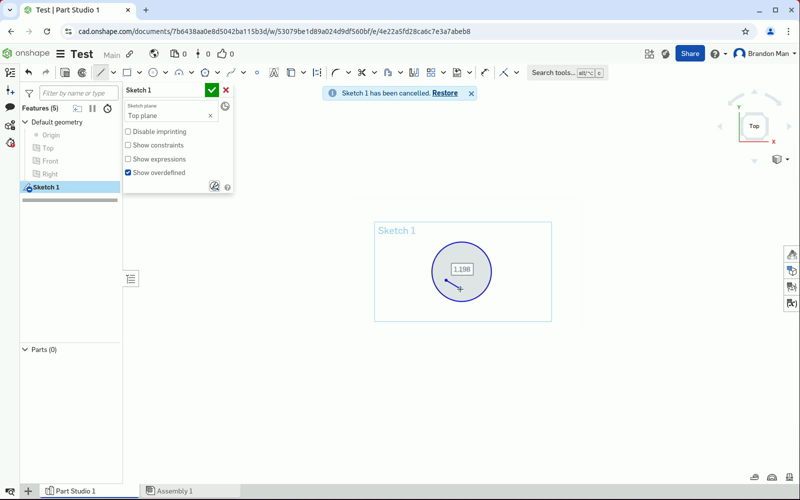
scroll(-6)
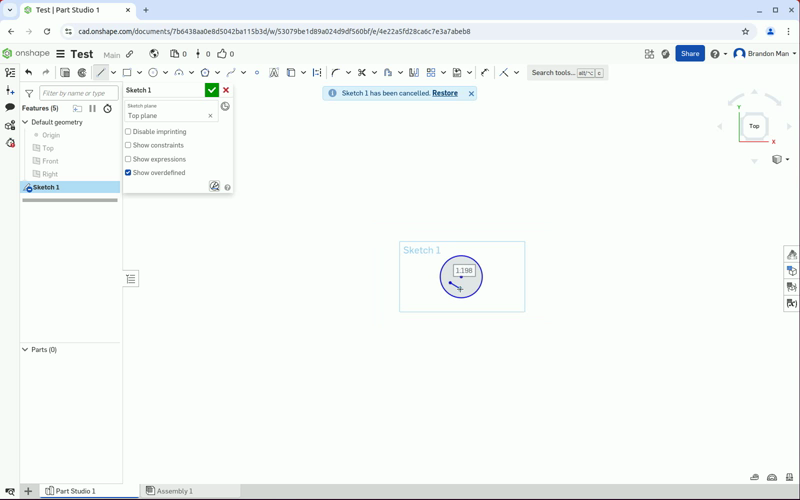
scroll(-6)
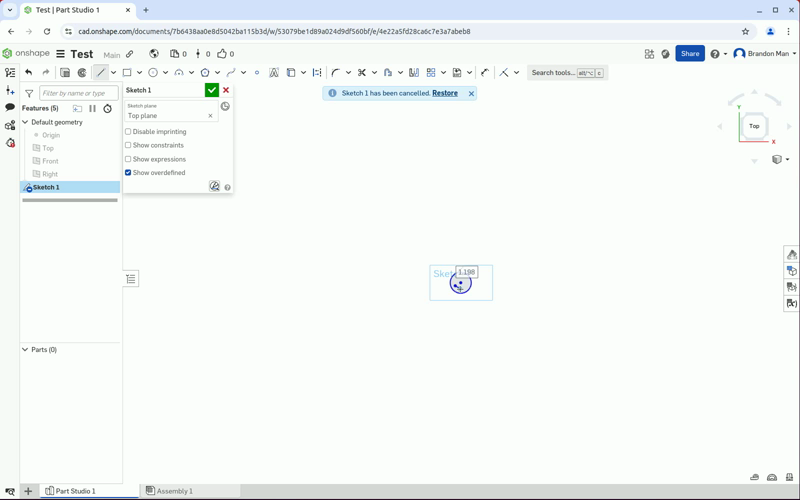
key_up(shift)
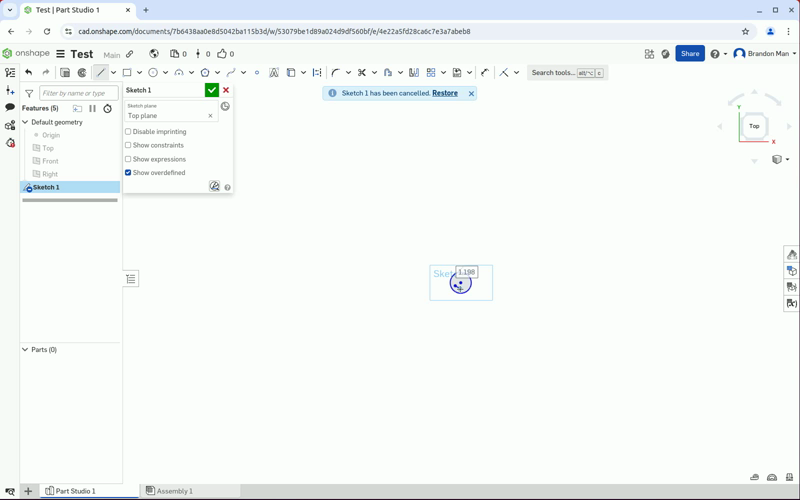
key_down(shift)
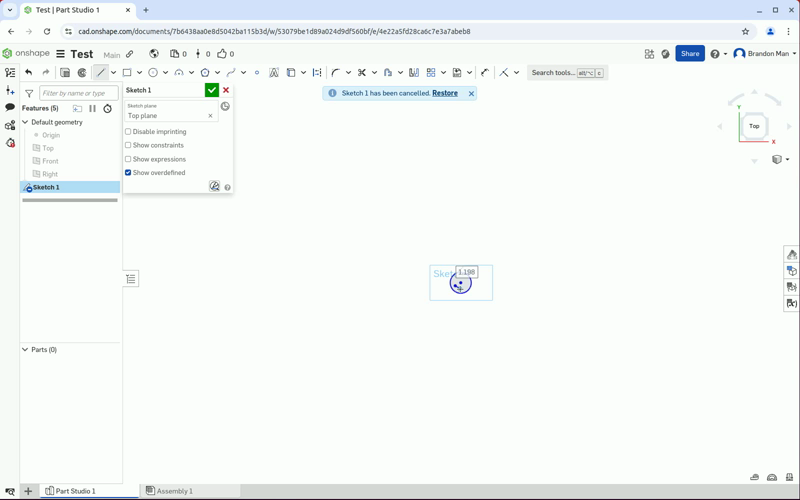
mouse_move(490, 288)
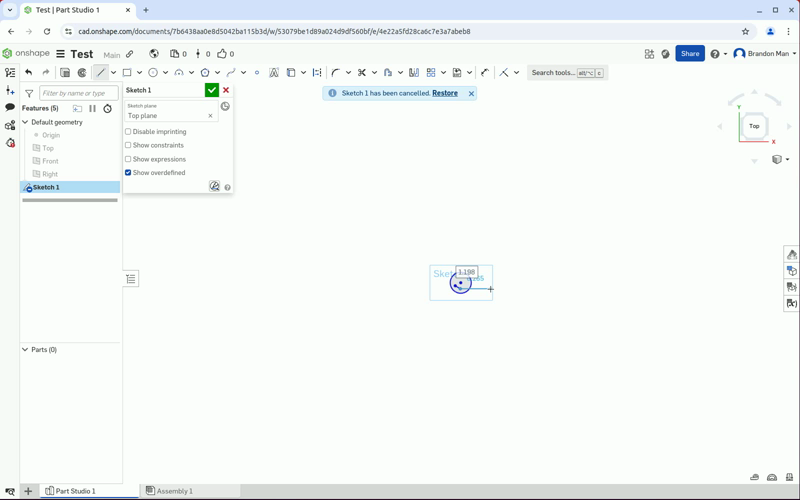
mouse_move(465, 286)
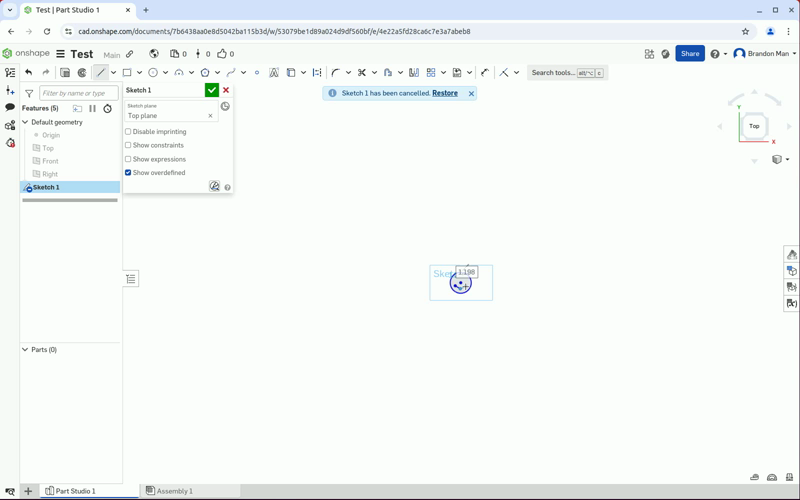
scroll(6)
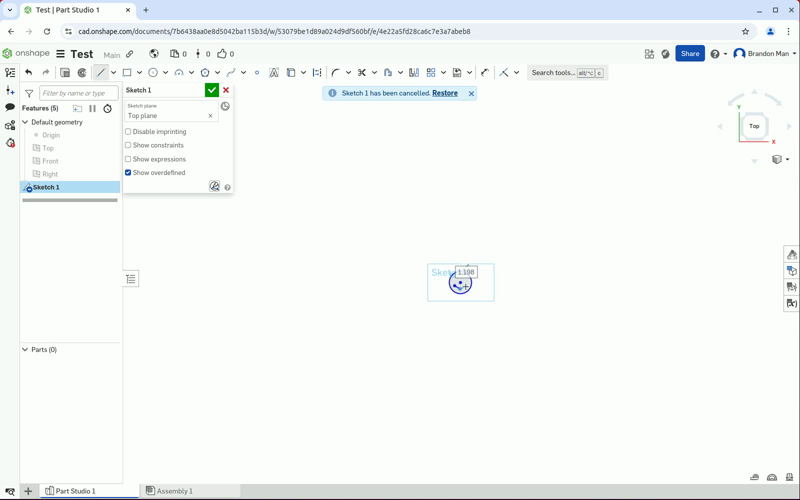
scroll(6)
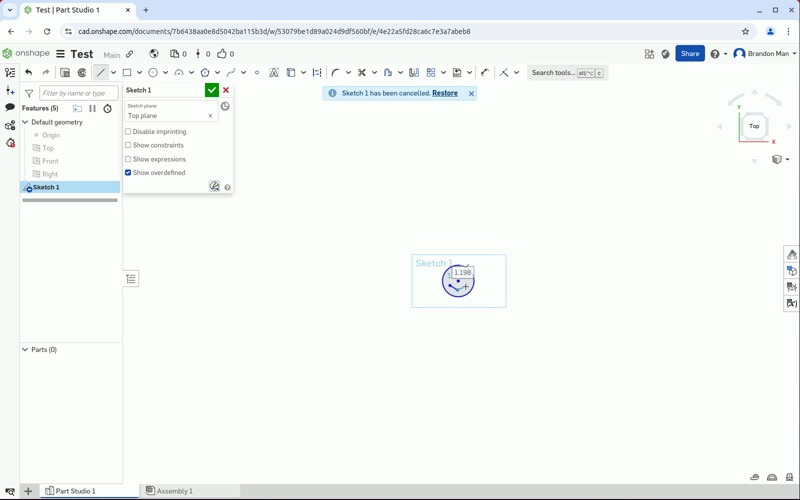
scroll(6)
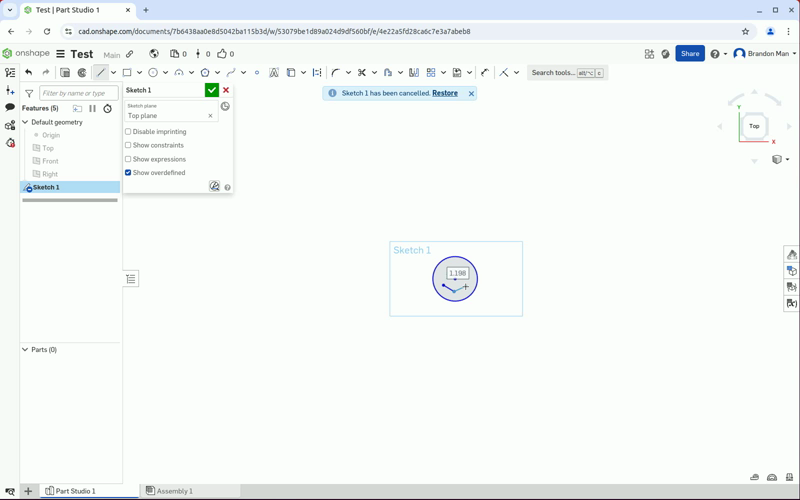
scroll(6)
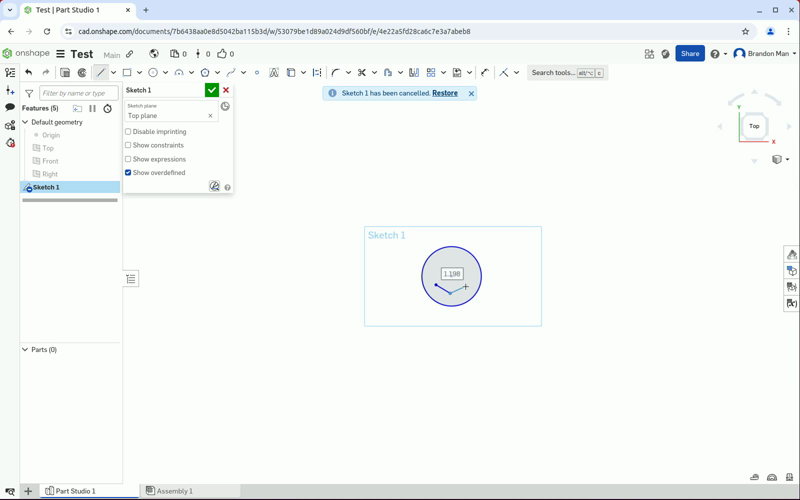
scroll(6)
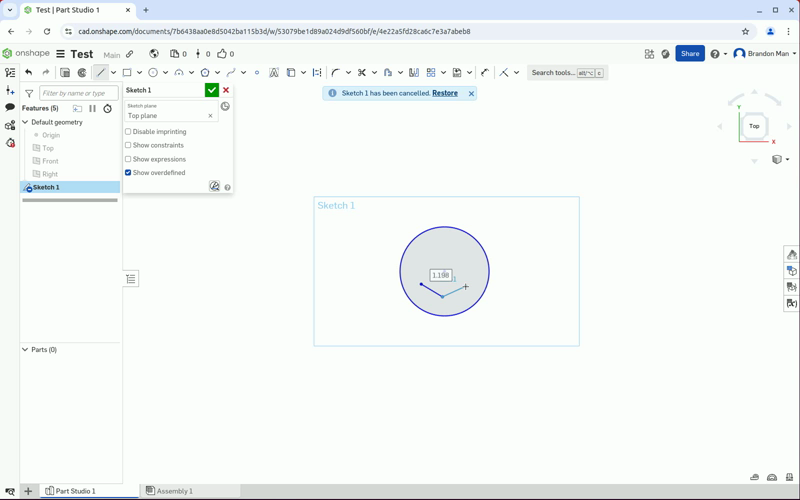
scroll(6)
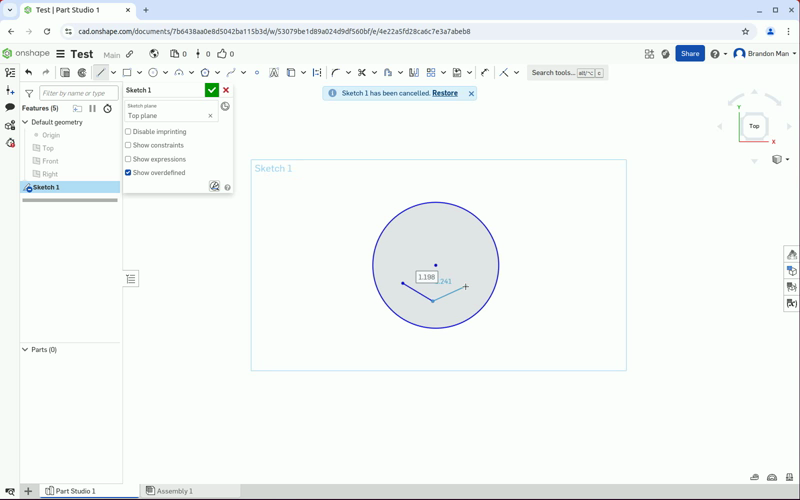
scroll(6)
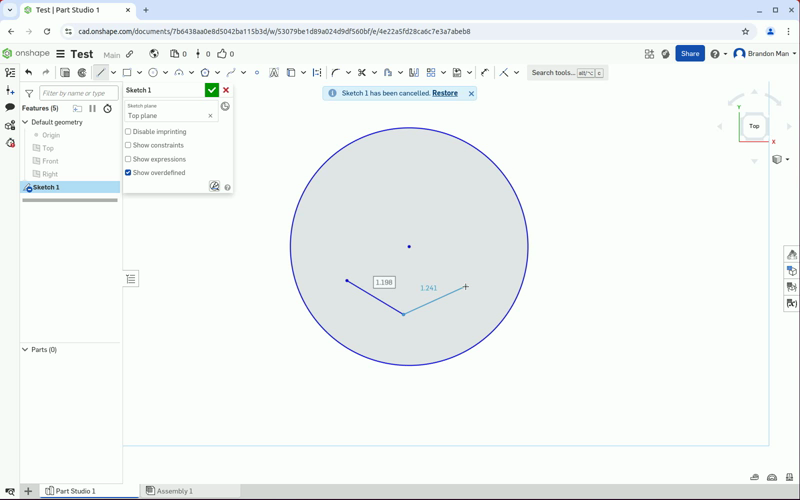
click(465, 286)
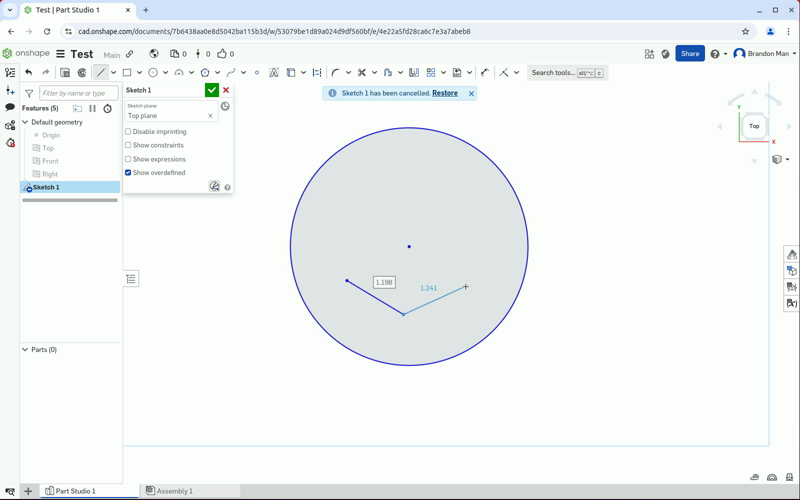
scroll(-6)
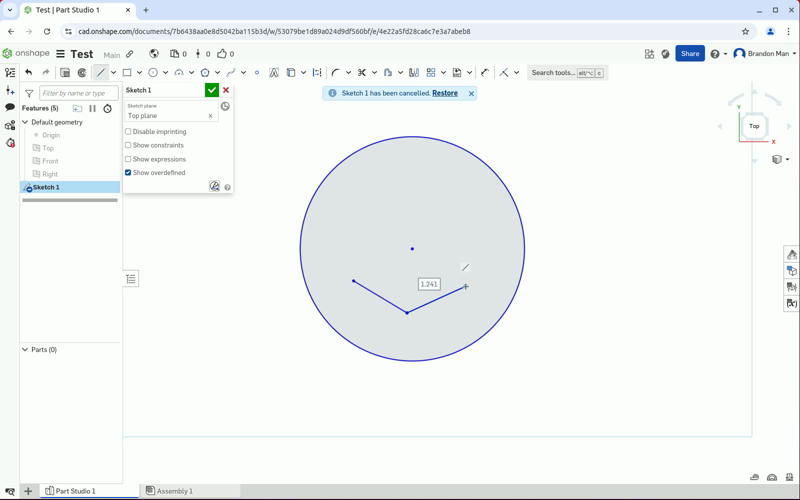
scroll(-6)
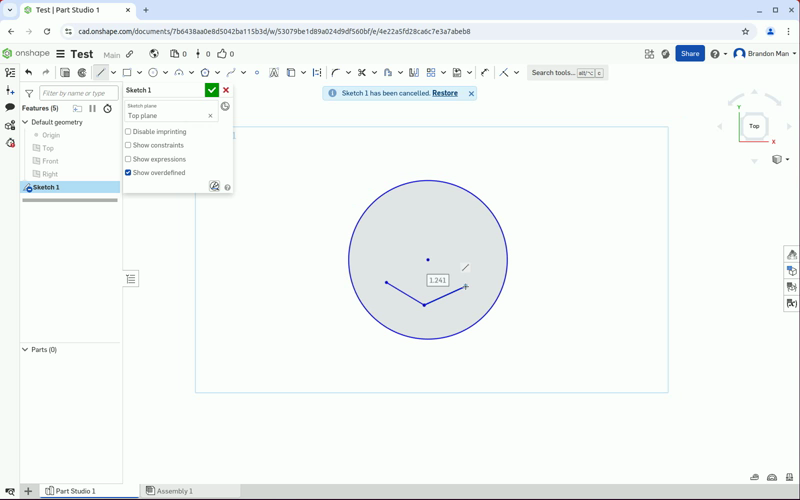
scroll(-6)
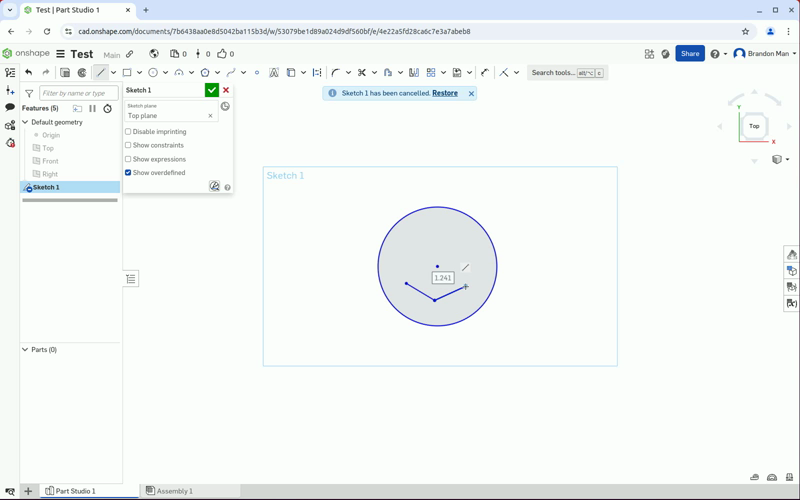
scroll(-6)
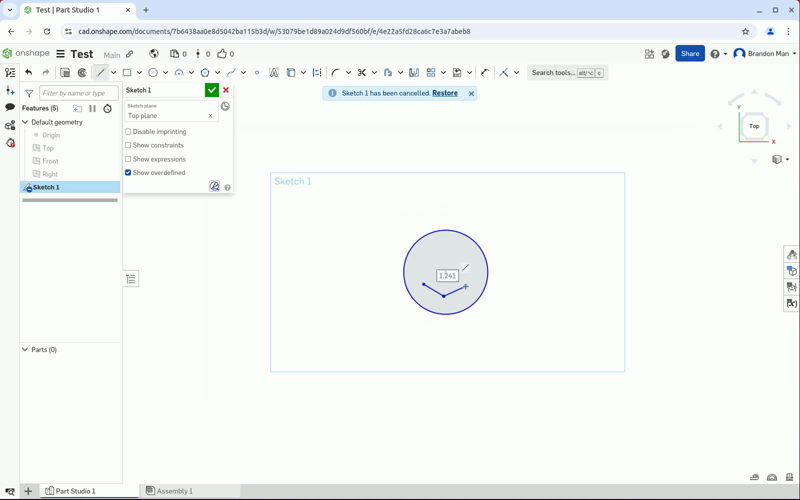
scroll(-6)
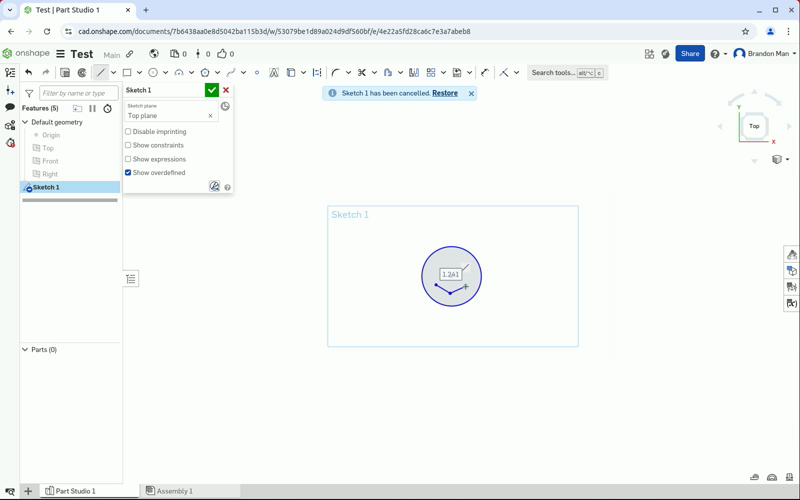
scroll(-6)
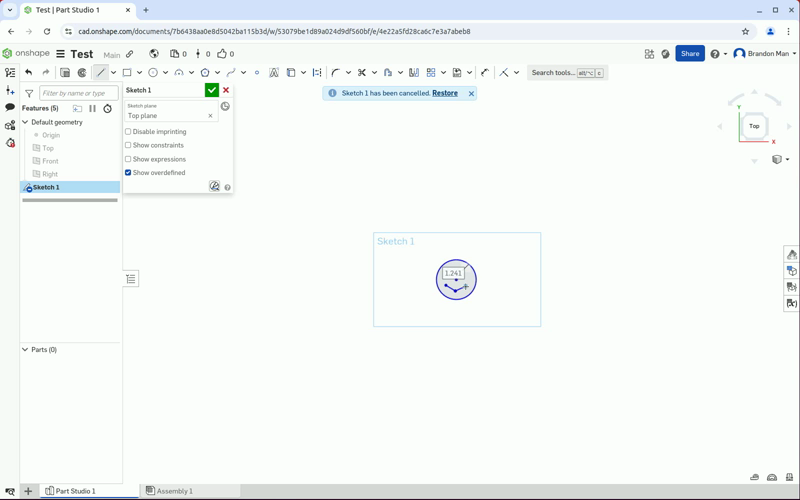
scroll(-6)
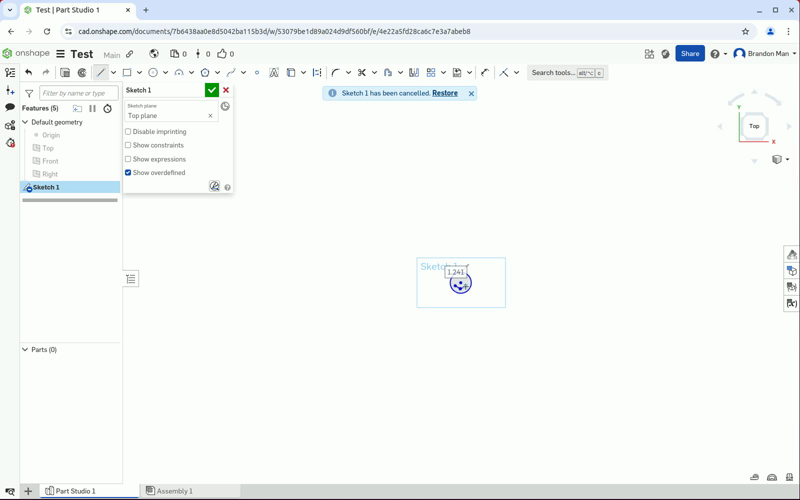
key_up(shift)
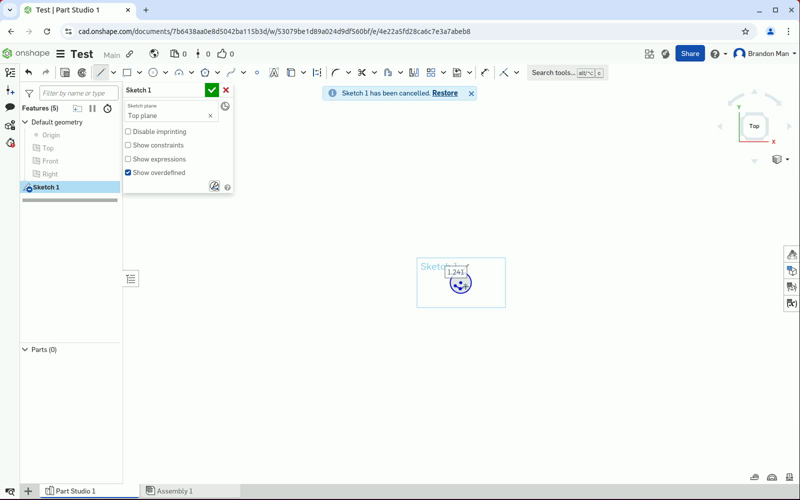
key_down(shift)
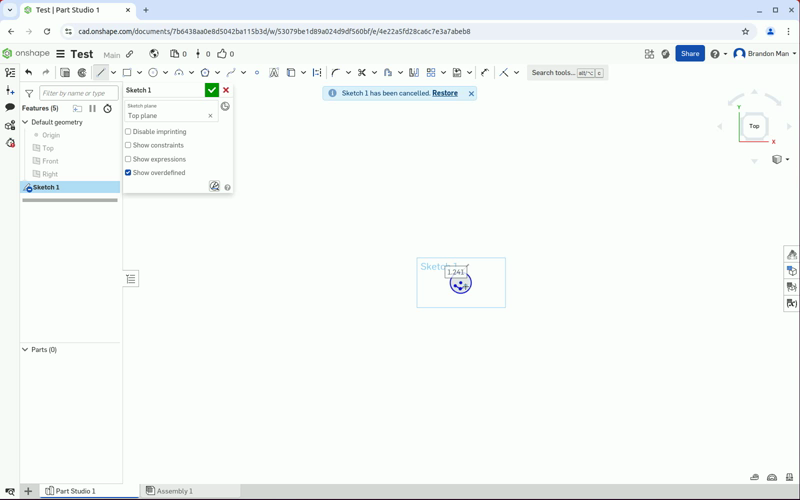
mouse_move(495, 286)
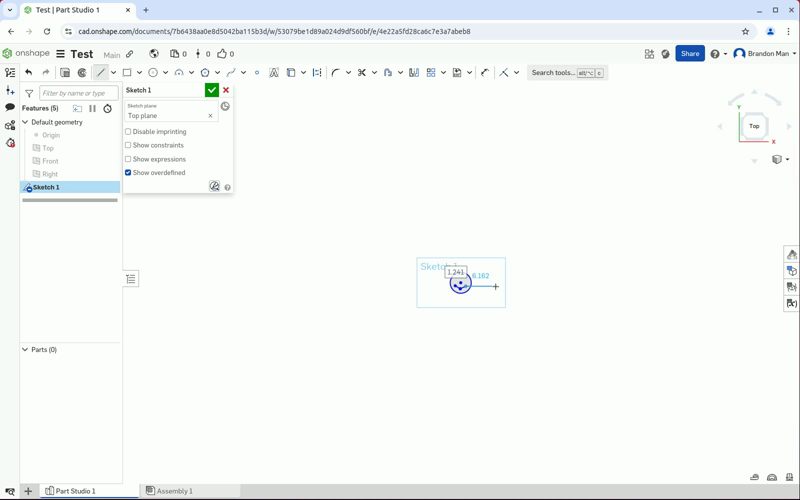
mouse_move(466, 279)
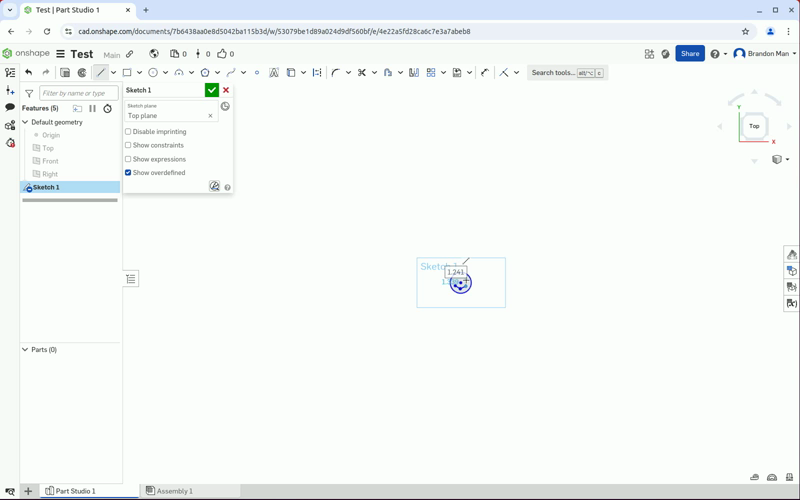
scroll(6)
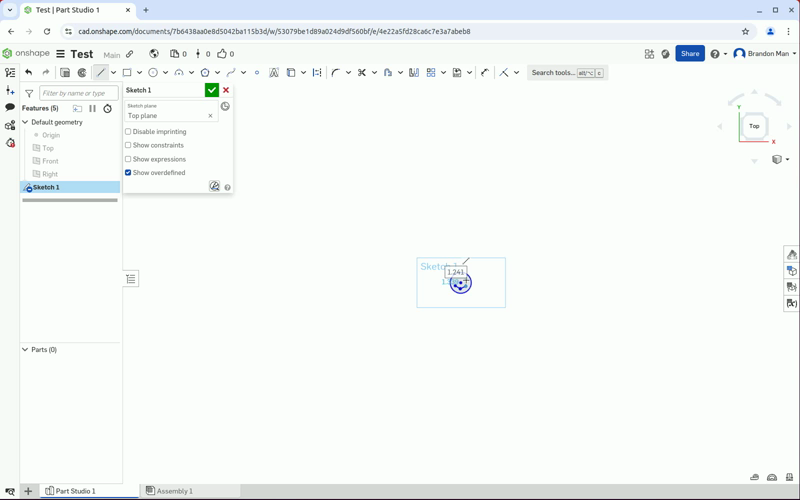
scroll(6)
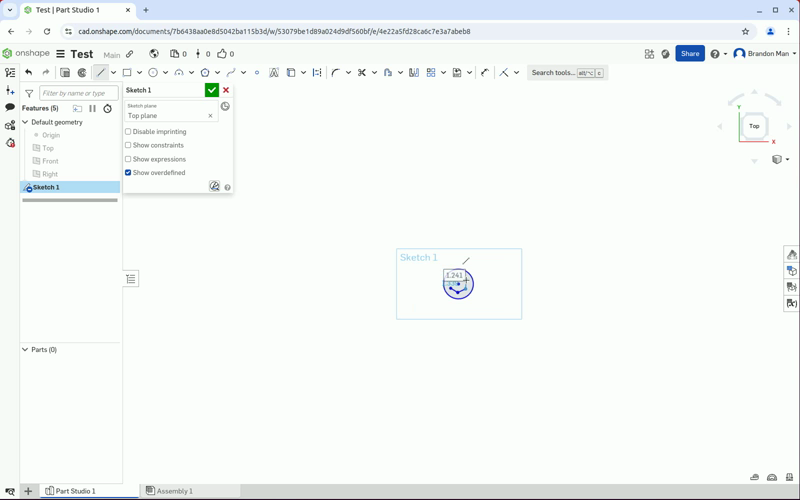
scroll(6)
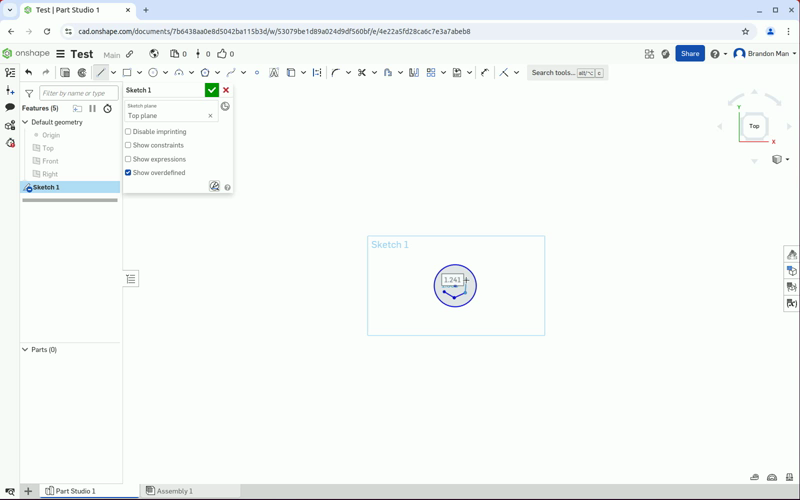
scroll(6)
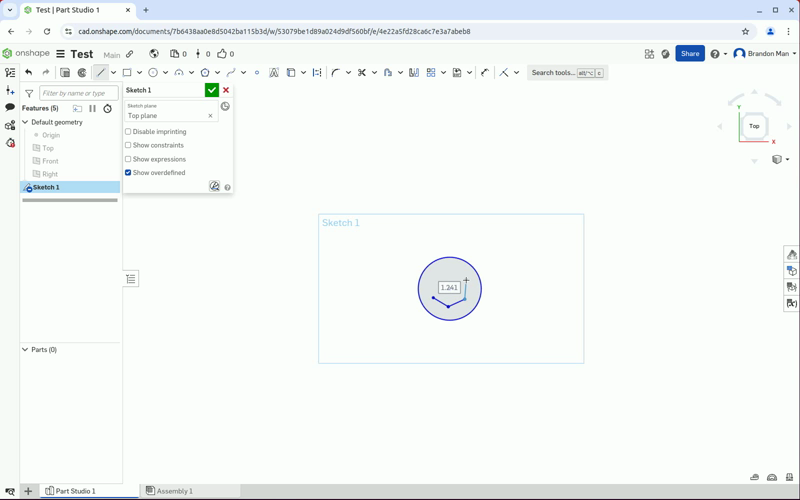
scroll(6)
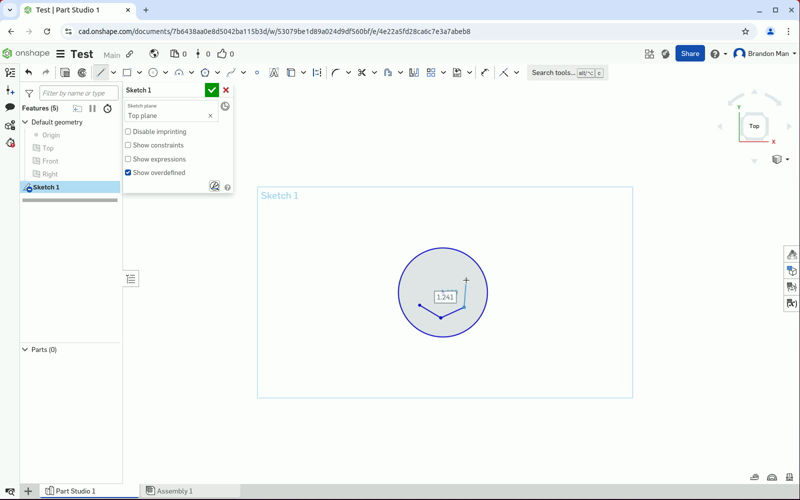
scroll(6)
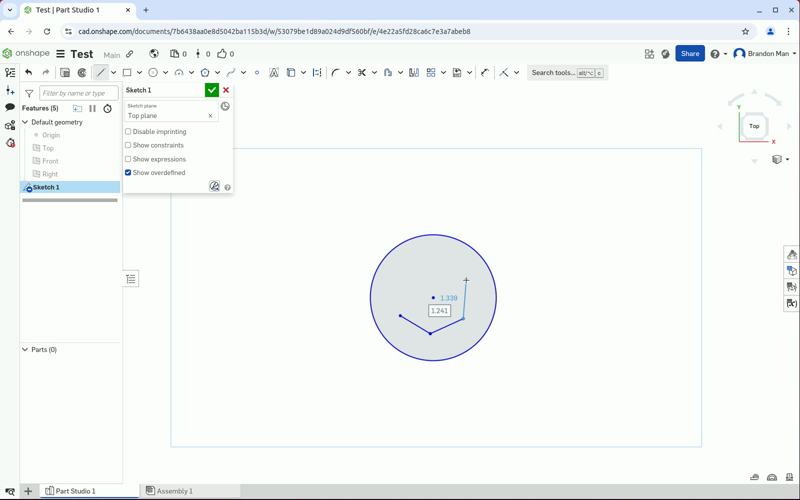
scroll(6)
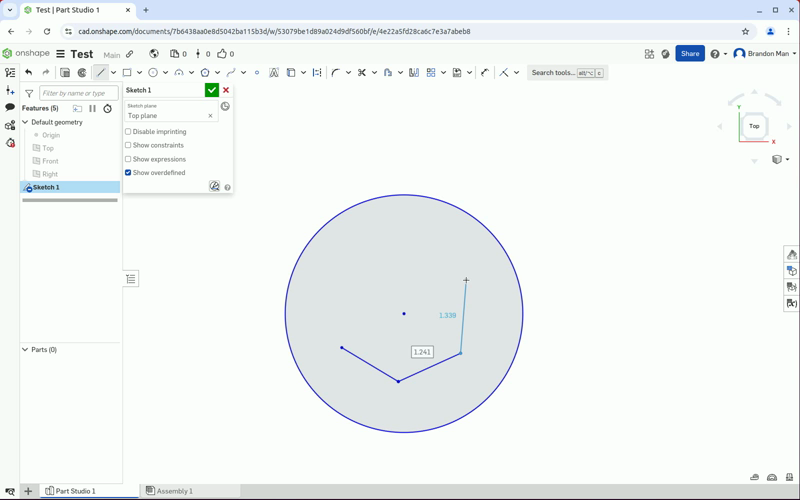
click(466, 279)
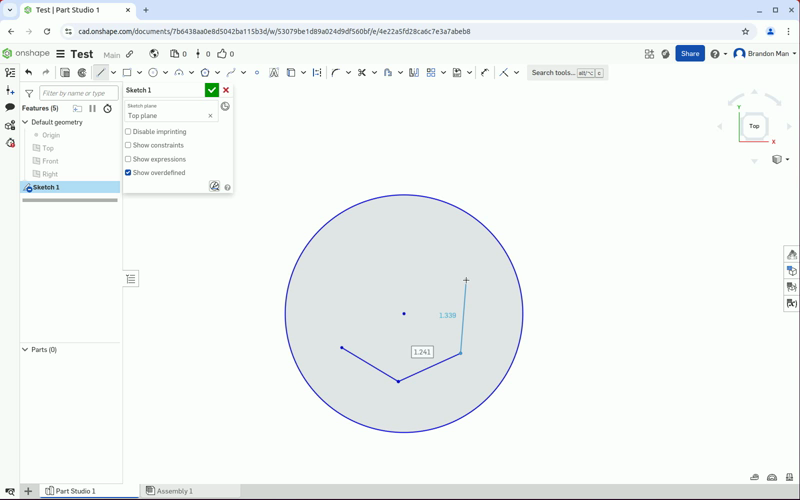
scroll(-6)
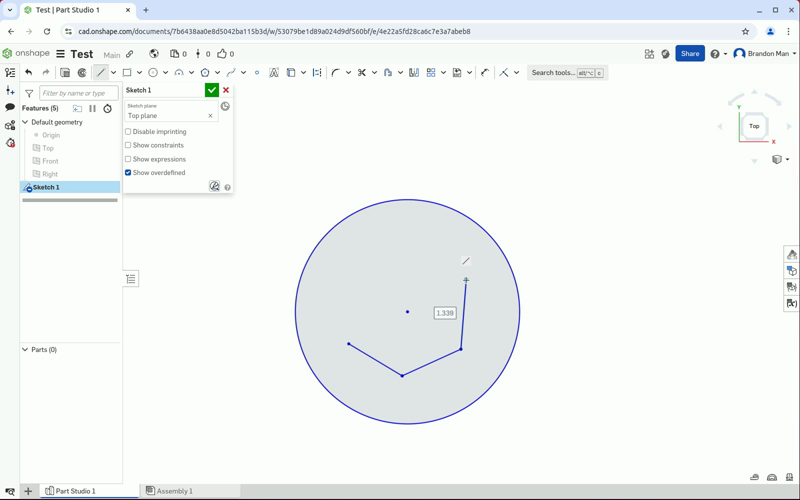
scroll(-6)
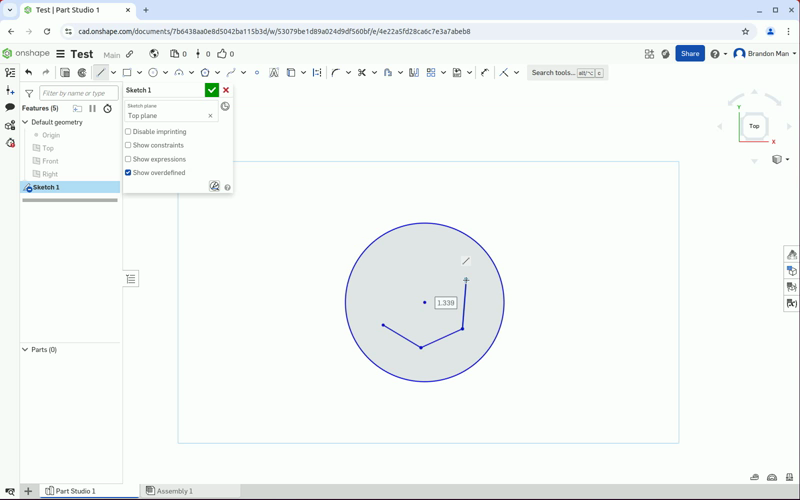
scroll(-6)
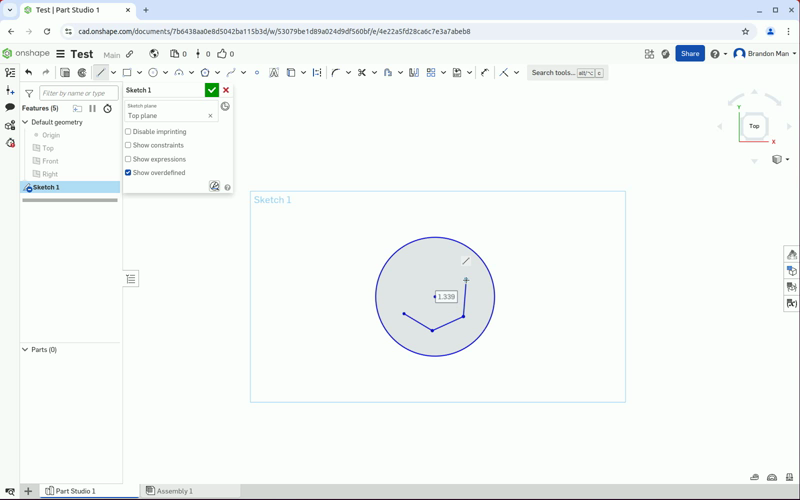
scroll(-6)
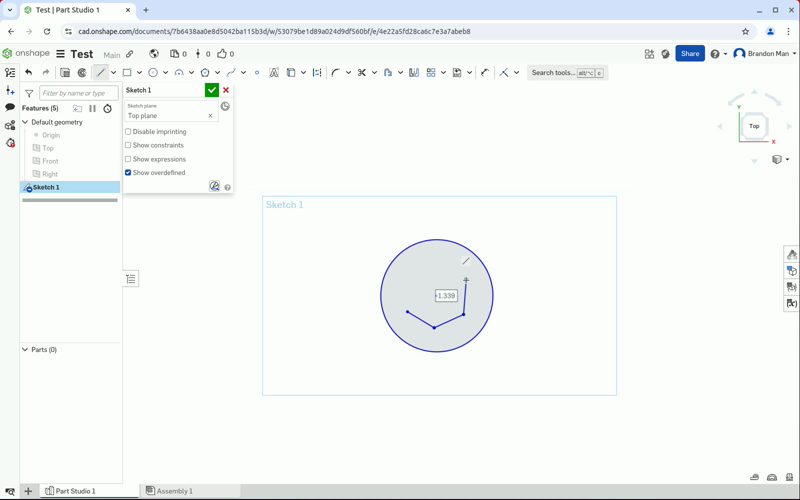
scroll(-6)
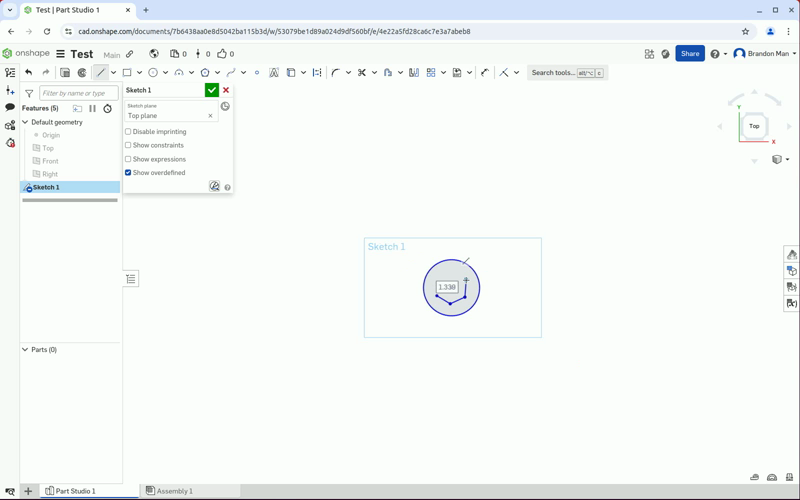
scroll(-6)
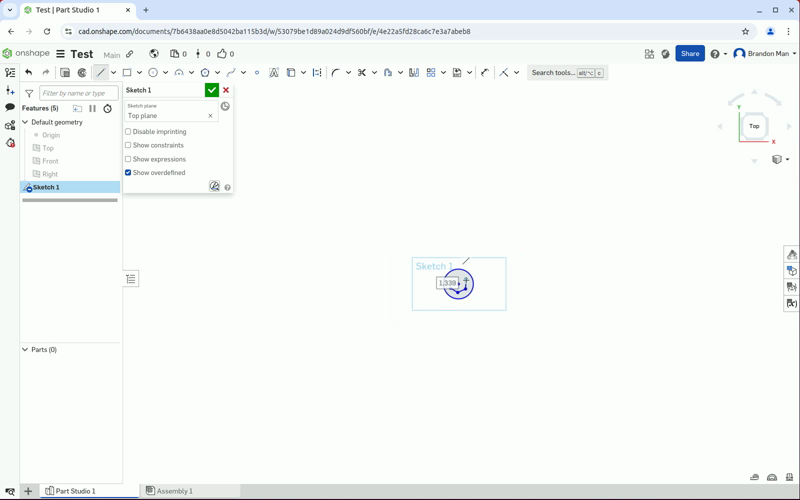
scroll(-6)
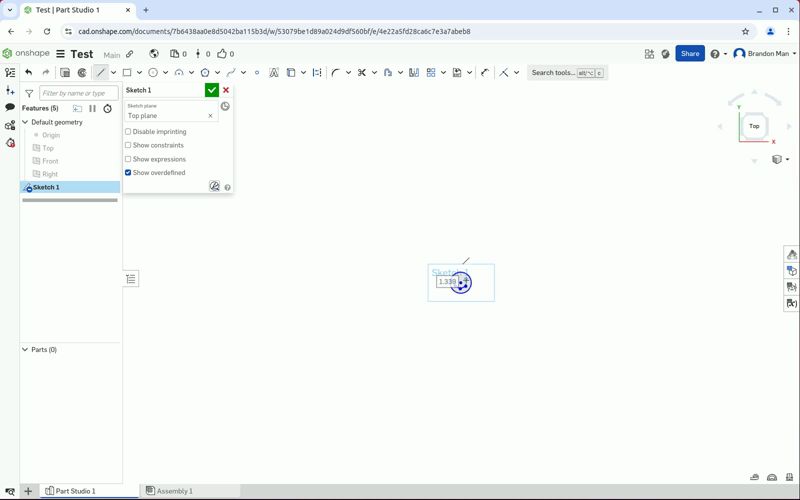
key_up(shift)
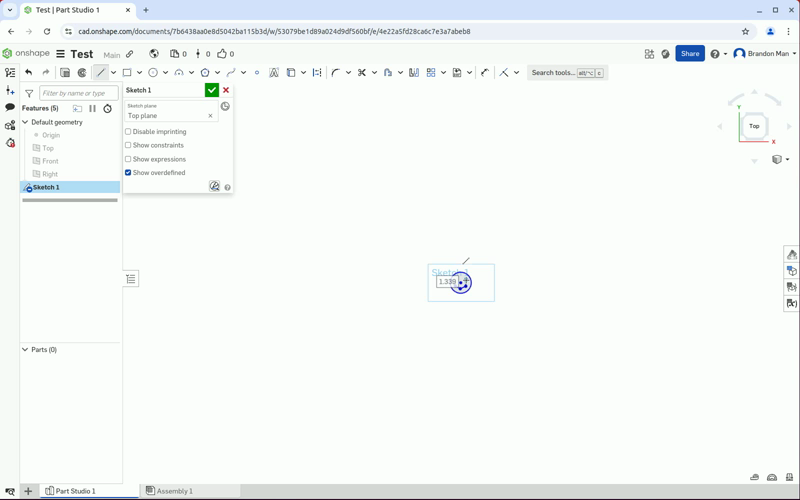
key_down(shift)
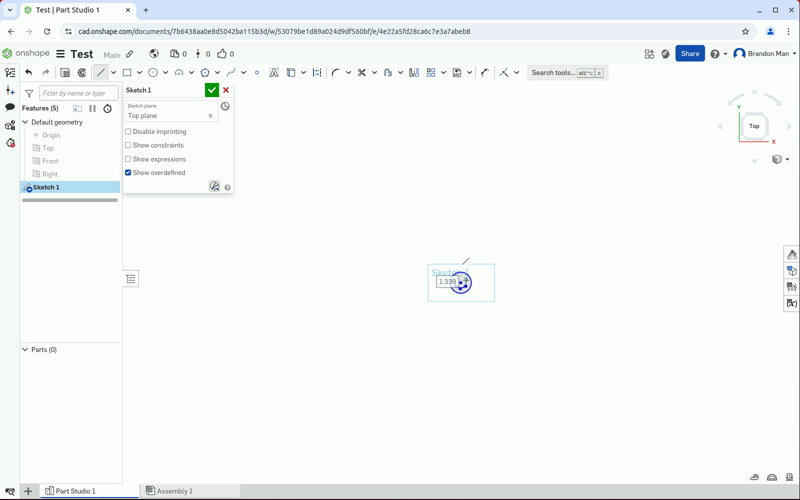
mouse_move(496, 279)
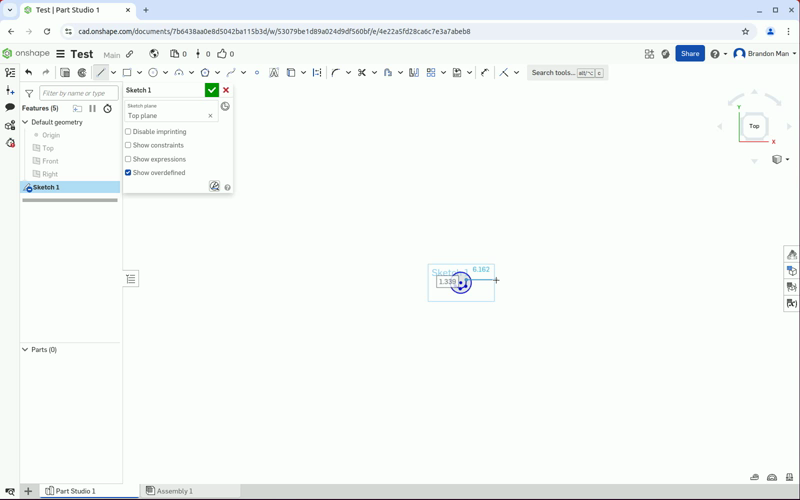
mouse_move(461, 276)
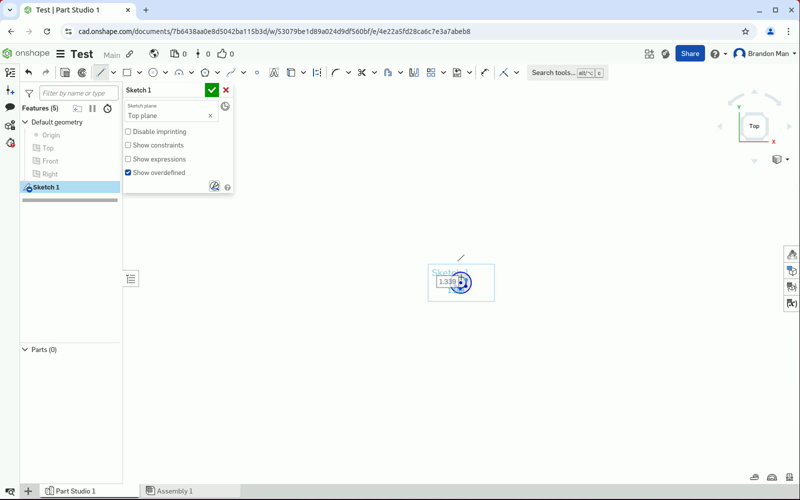
scroll(6)
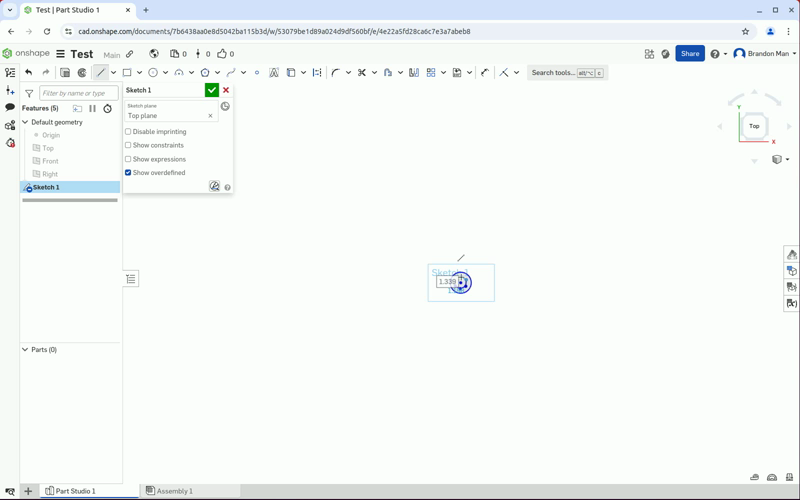
scroll(6)
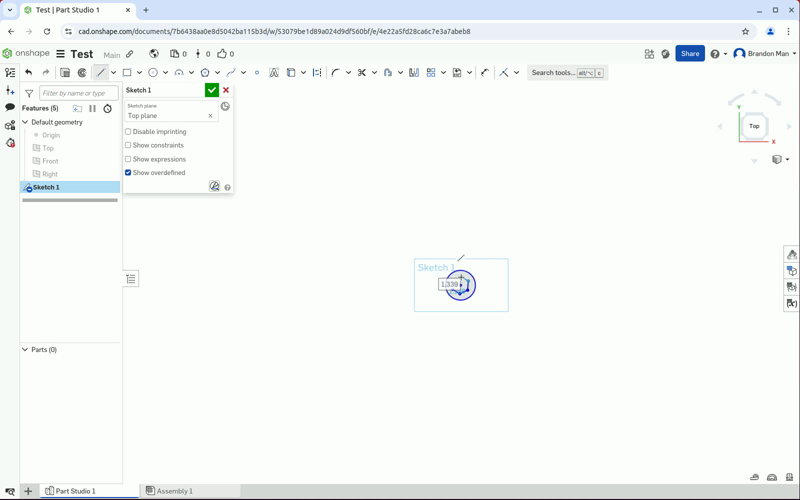
scroll(6)
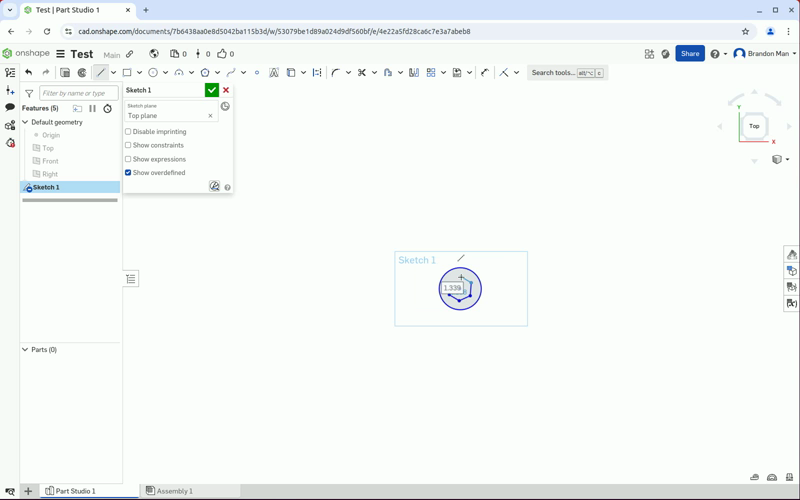
scroll(6)
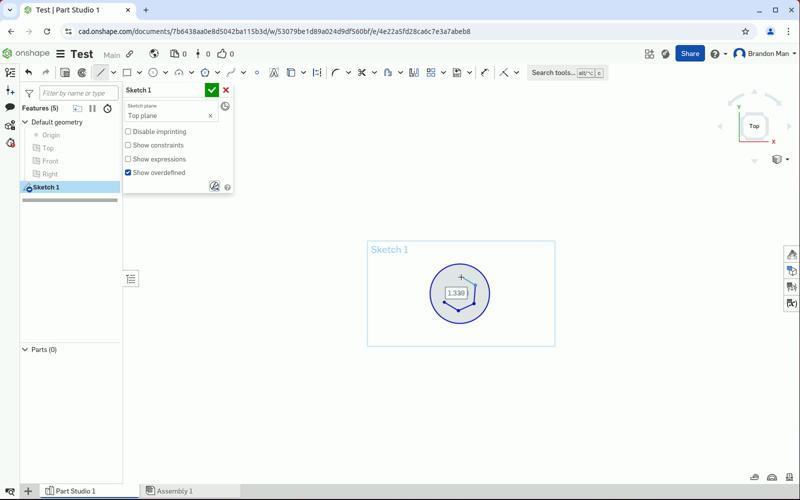
scroll(6)
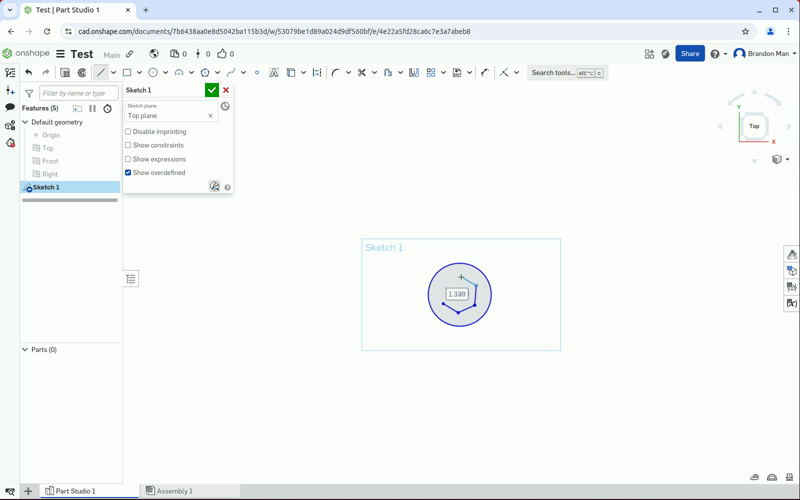
scroll(6)
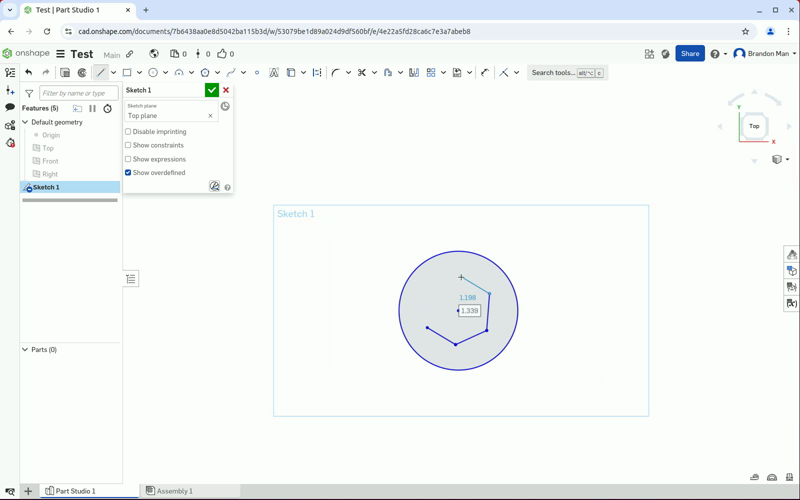
scroll(6)
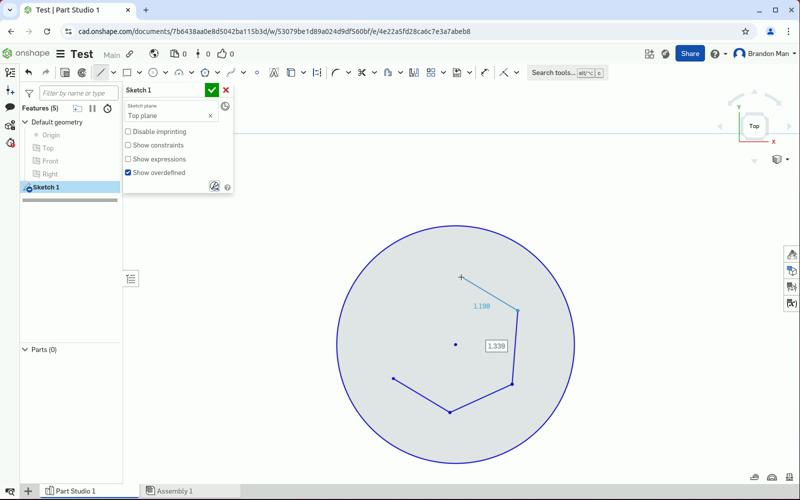
click(461, 276)
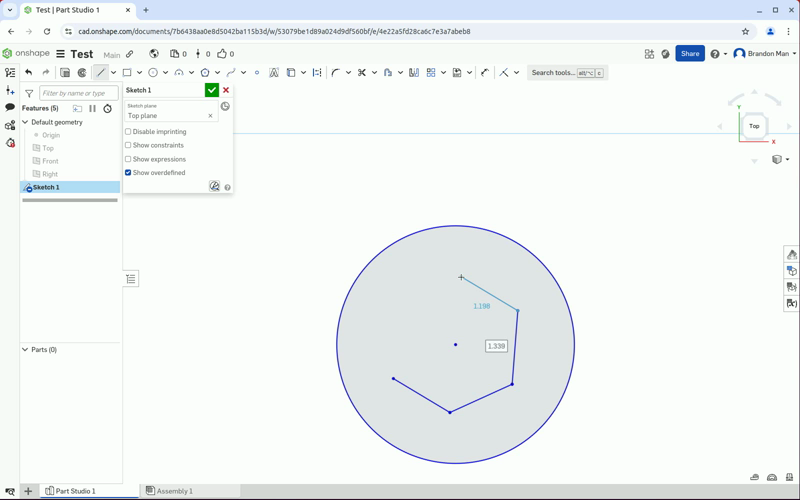
scroll(-6)
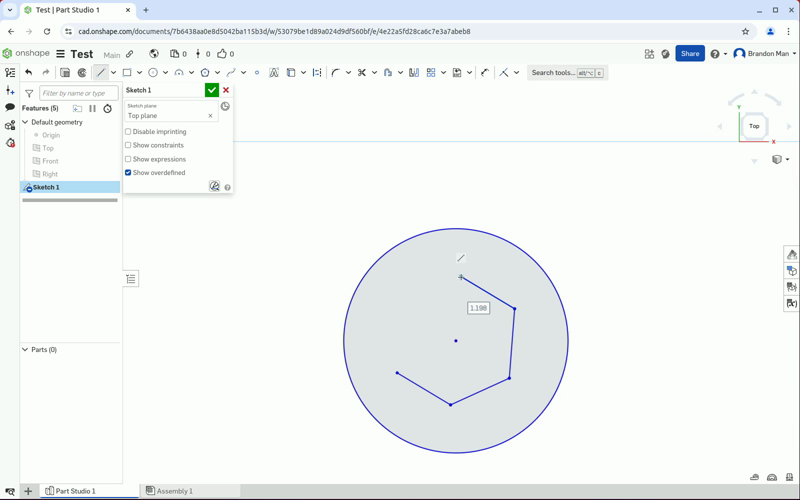
scroll(-6)
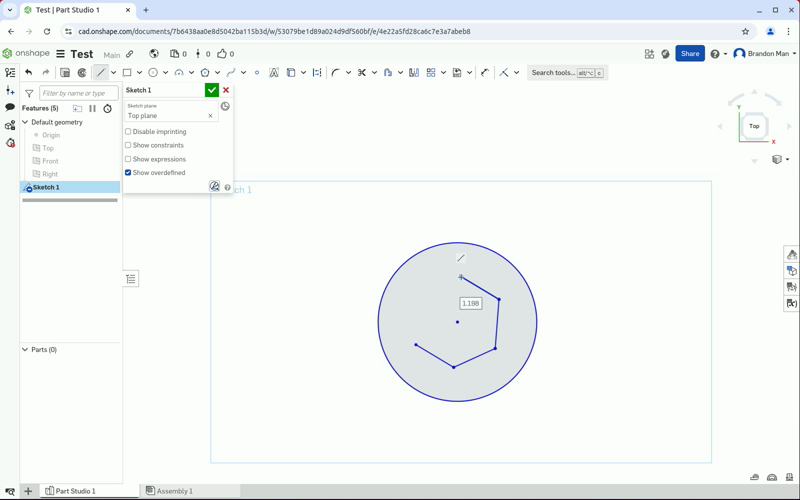
scroll(-6)
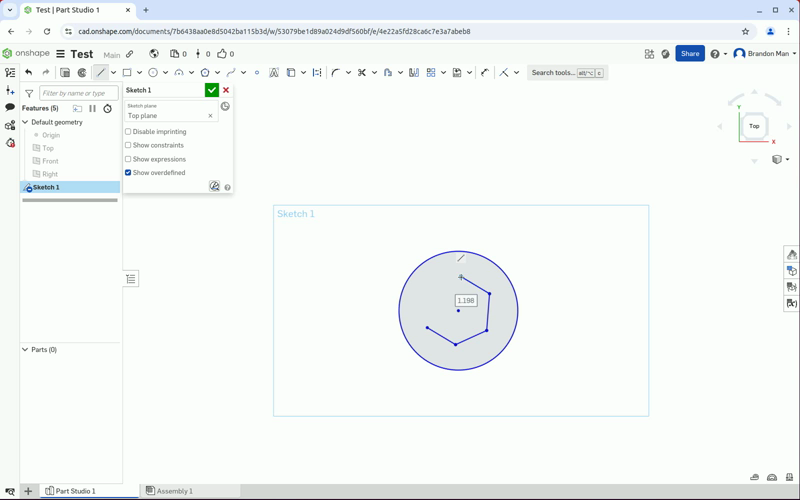
scroll(-6)
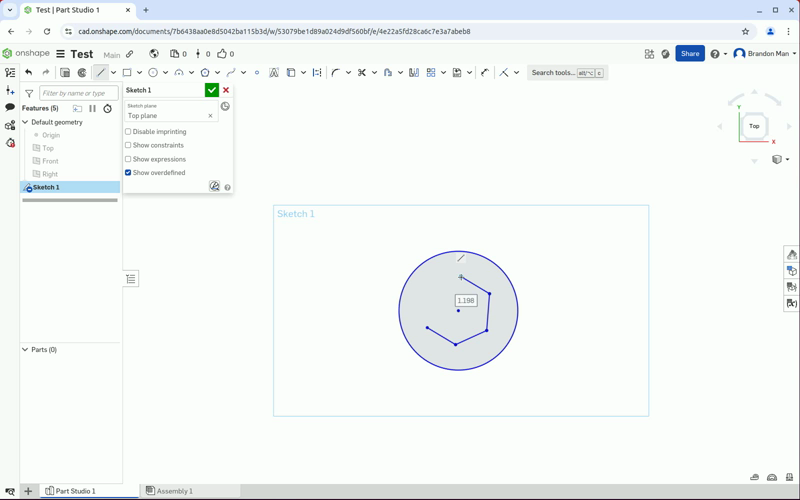
scroll(-6)
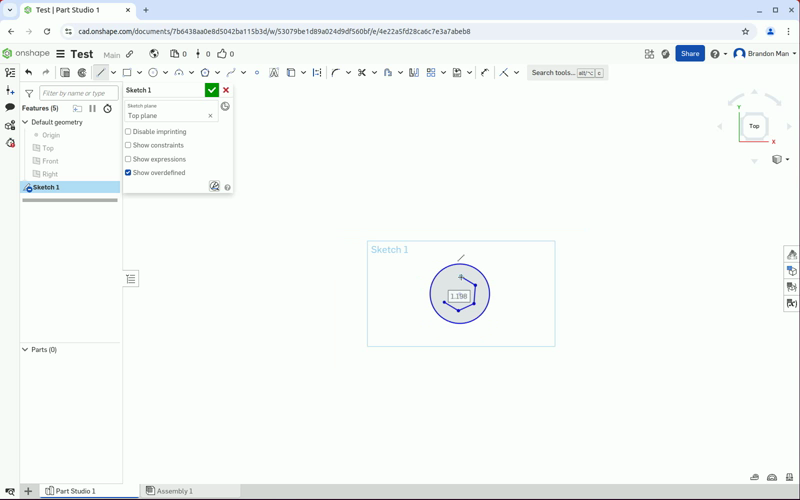
scroll(-6)
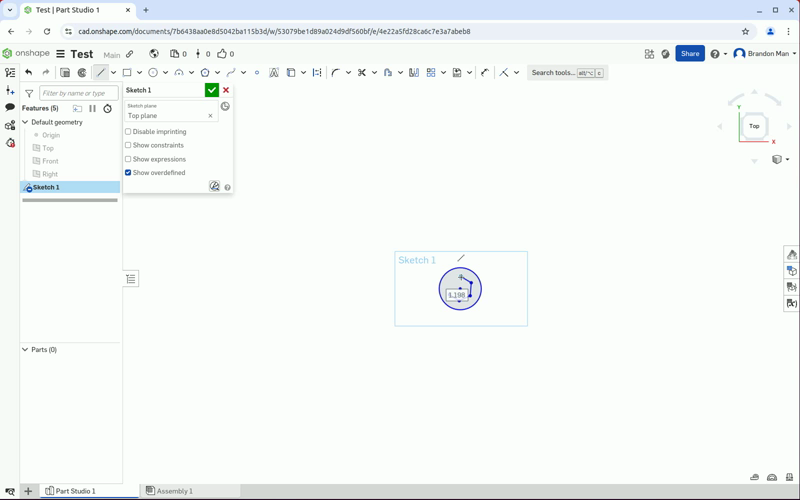
scroll(-6)
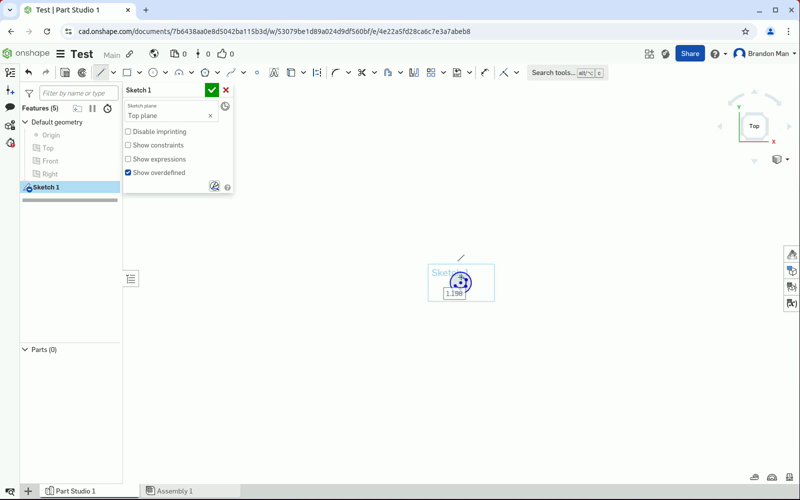
key_up(shift)
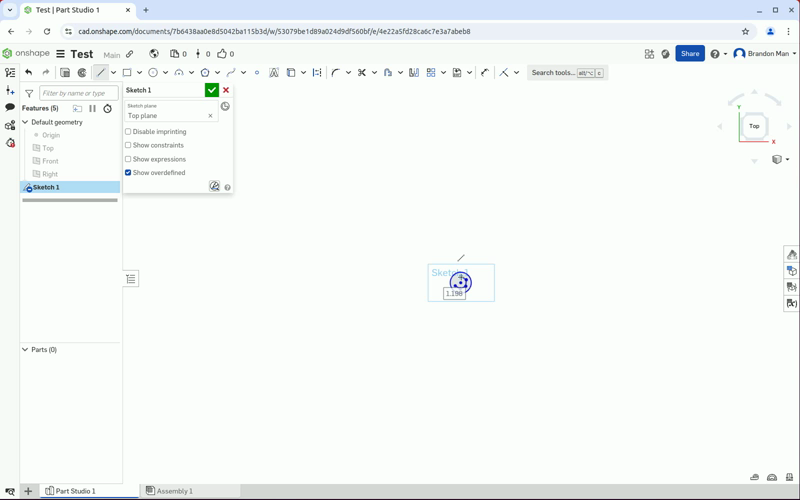
key_down(shift)
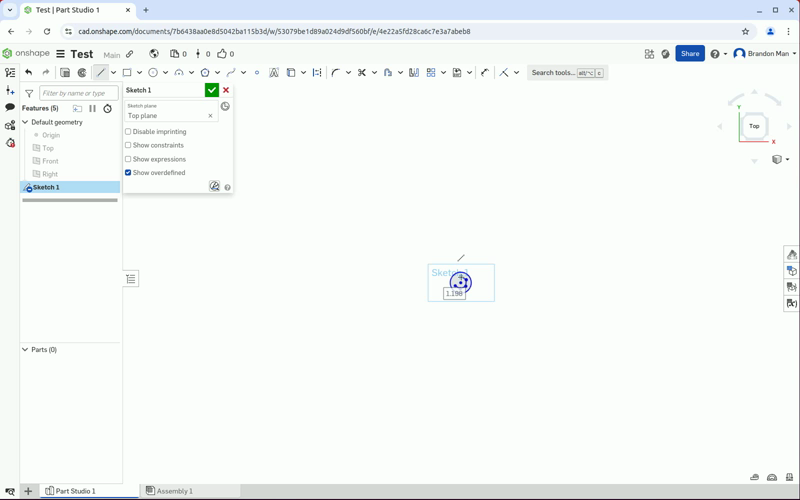
mouse_move(491, 276)
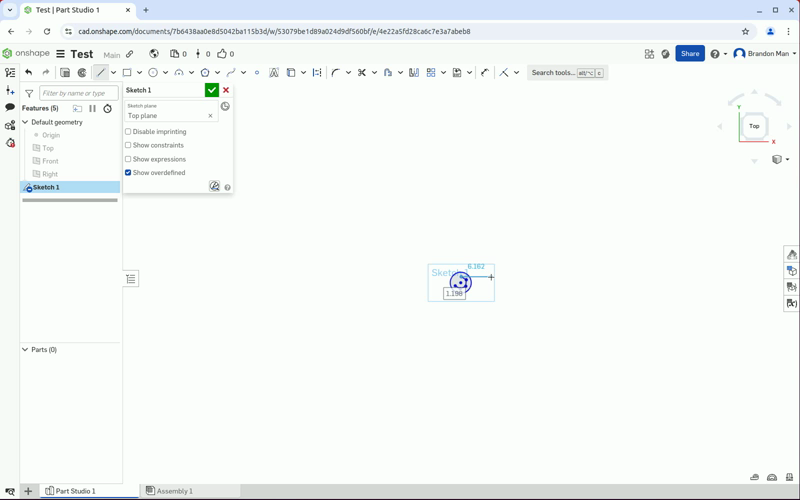
mouse_move(455, 279)
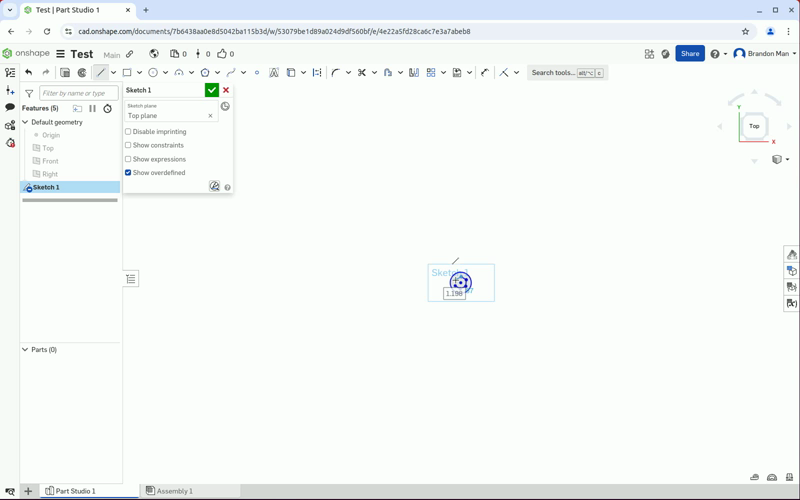
scroll(6)
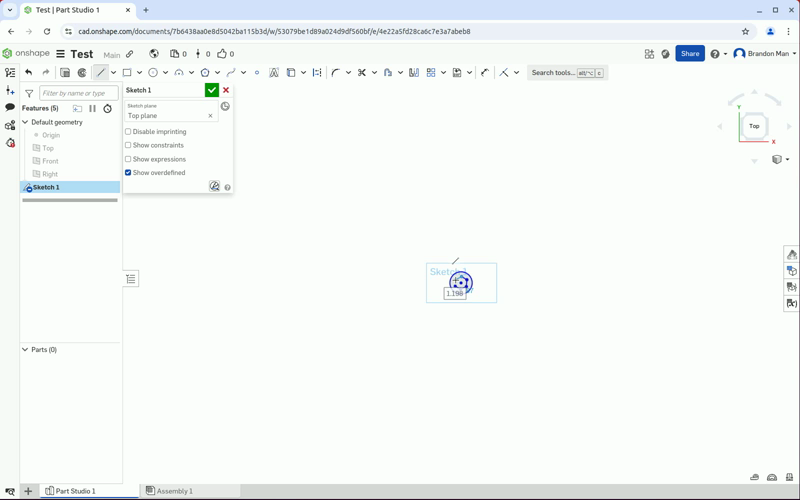
scroll(6)
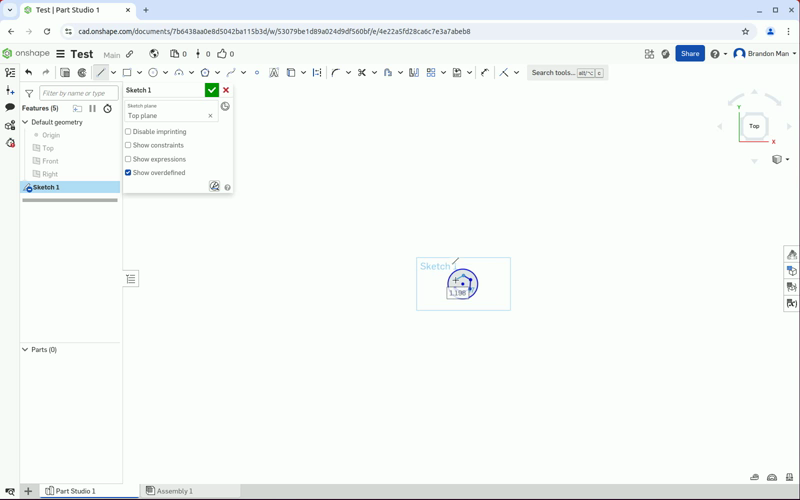
scroll(6)
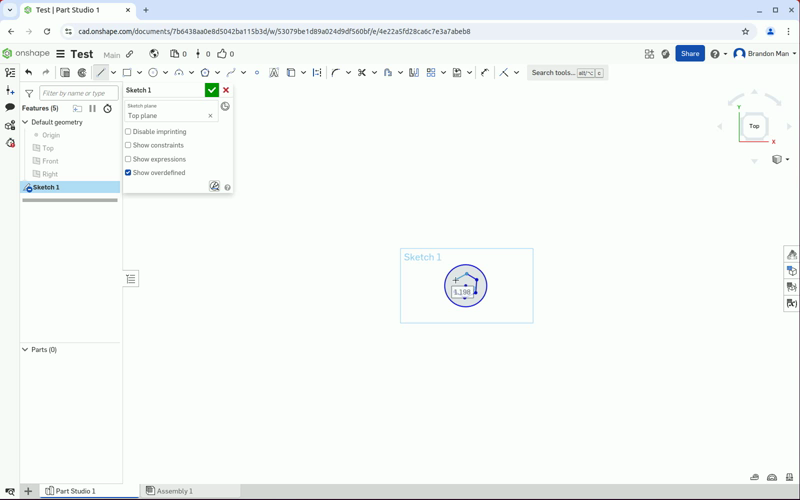
scroll(6)
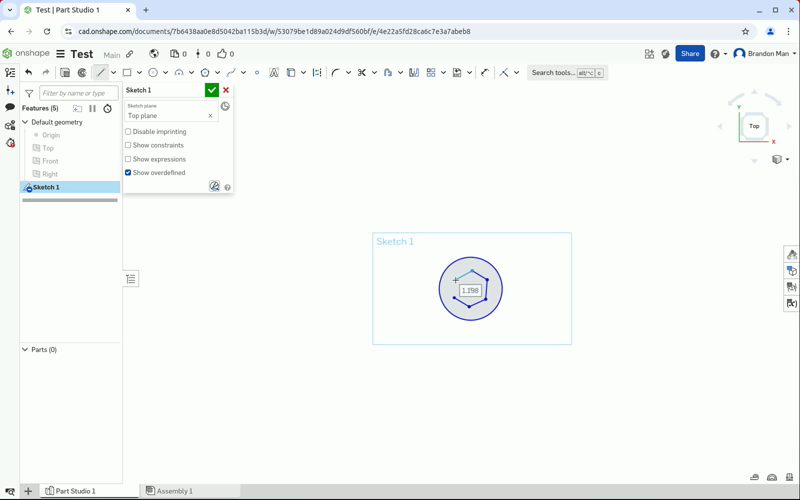
scroll(6)
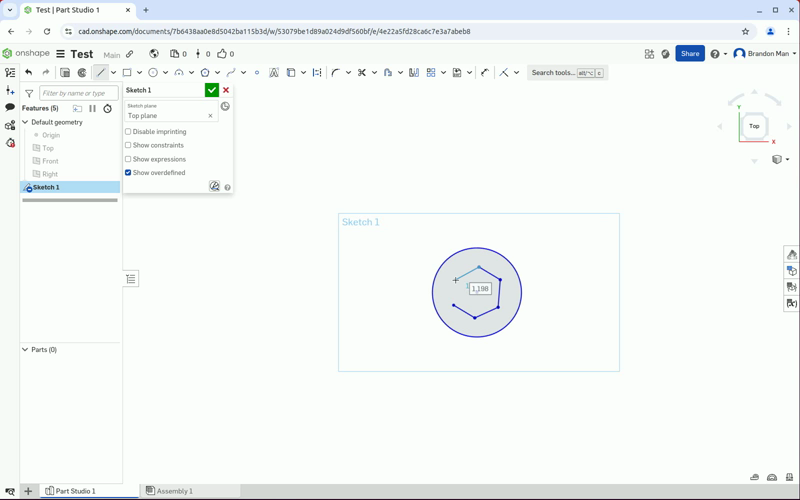
scroll(6)
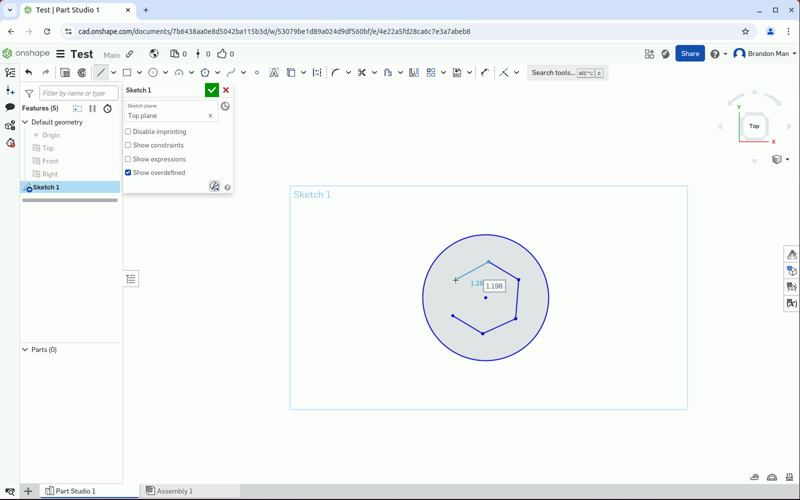
scroll(6)
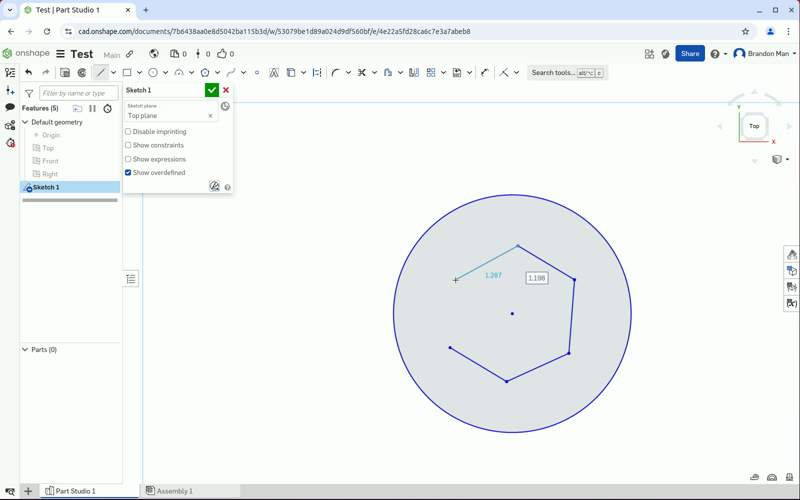
click(455, 279)
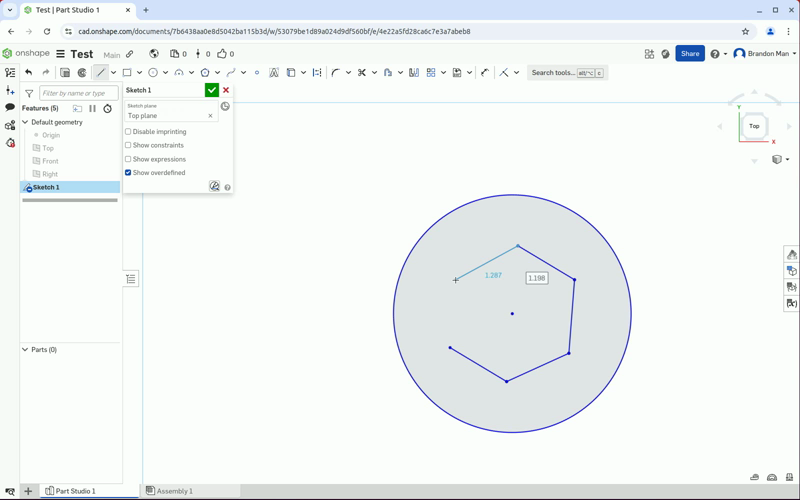
scroll(-6)
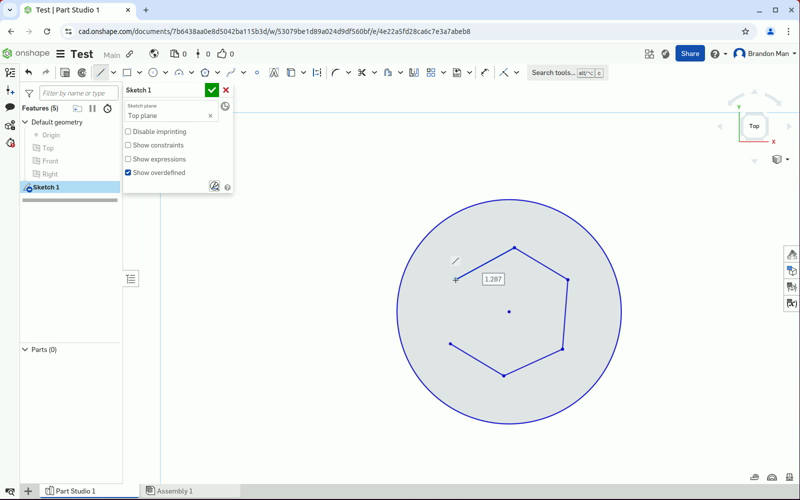
scroll(-6)
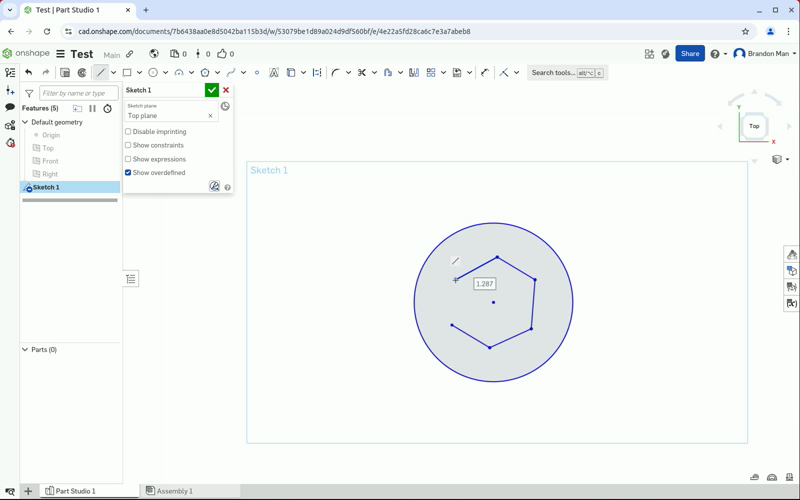
scroll(-6)
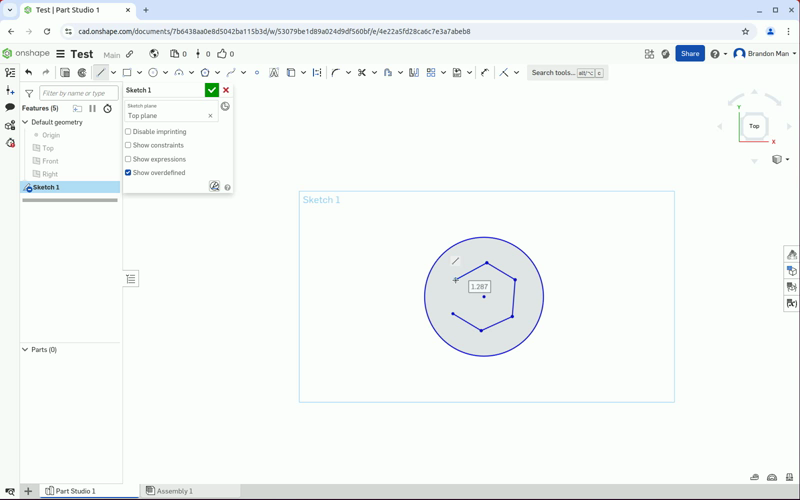
scroll(-6)
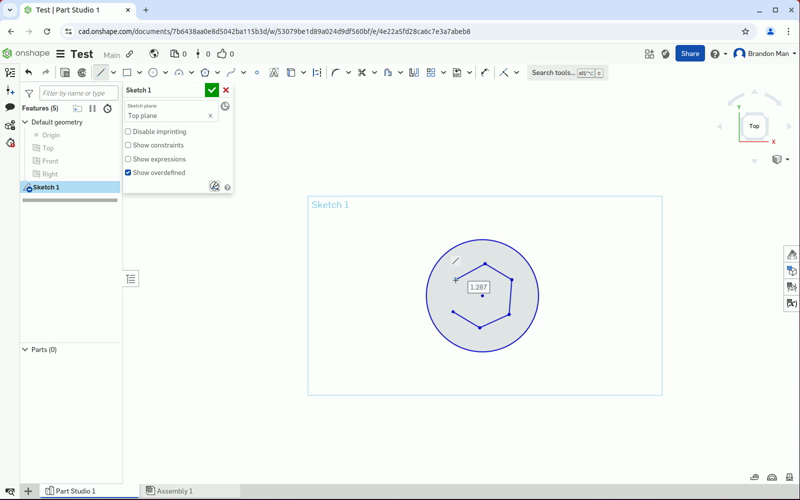
scroll(-6)
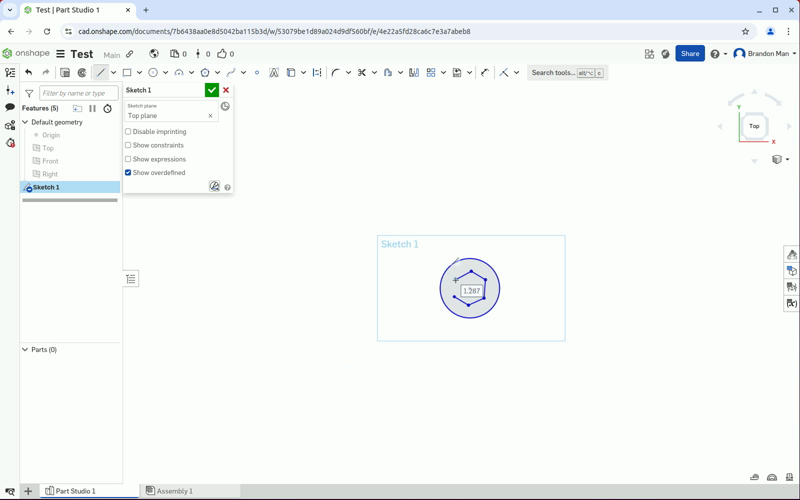
scroll(-6)
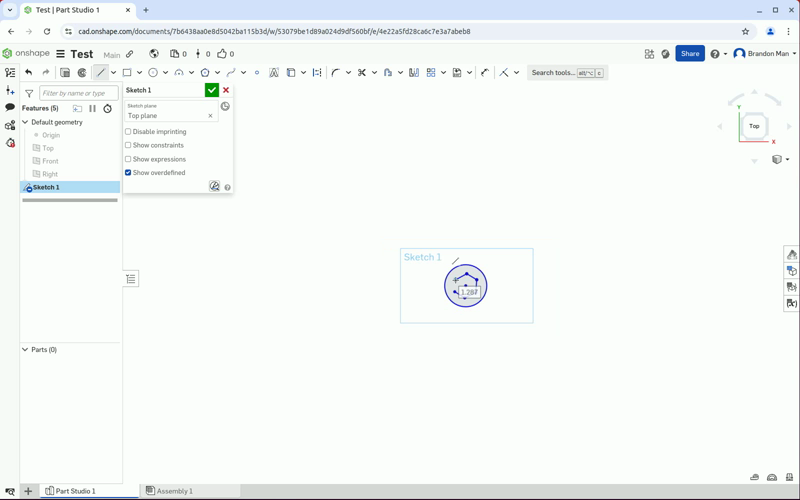
scroll(-6)
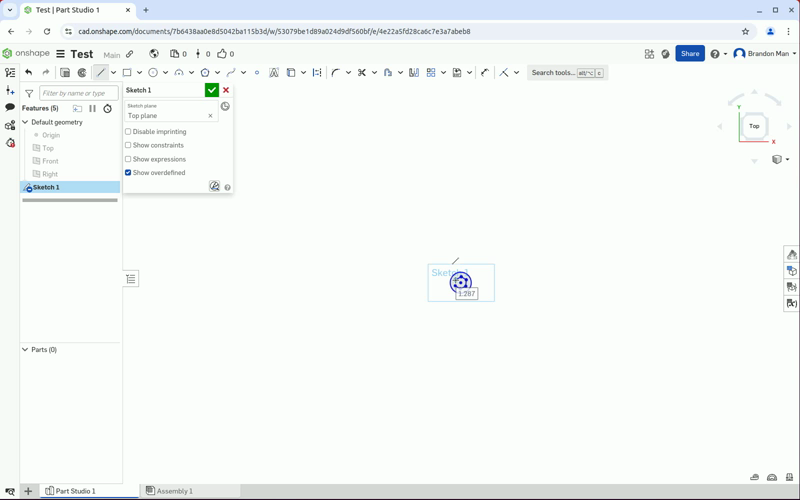
key_up(shift)
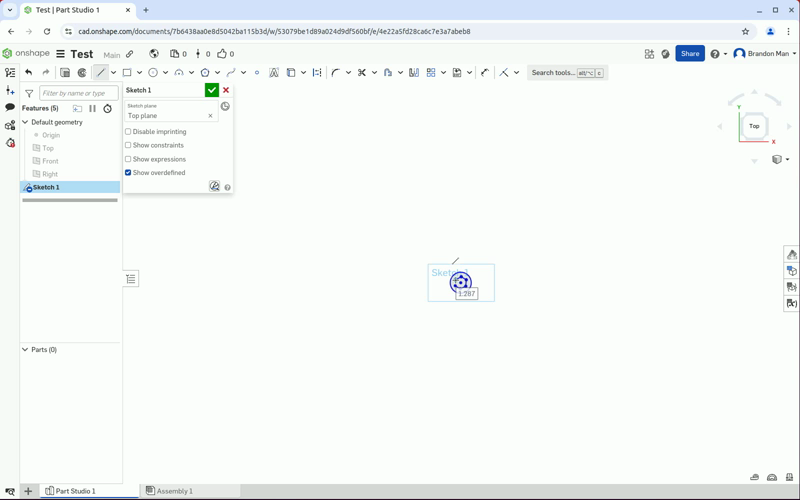
mouse_move(485, 279)
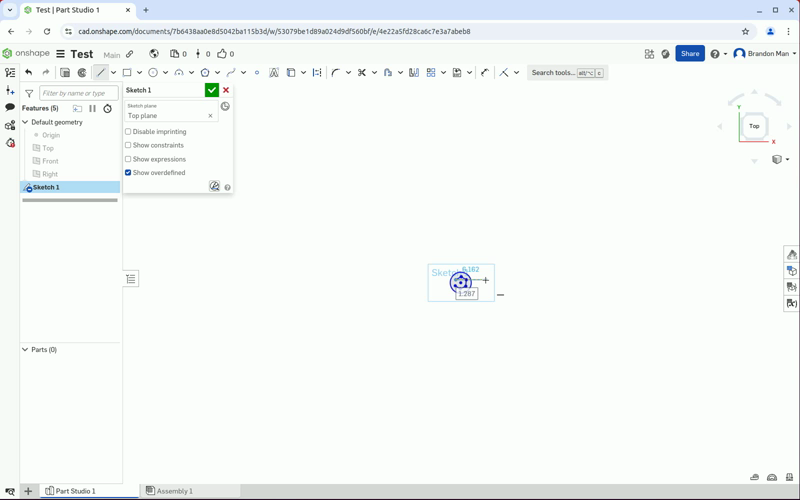
key_down(shift)
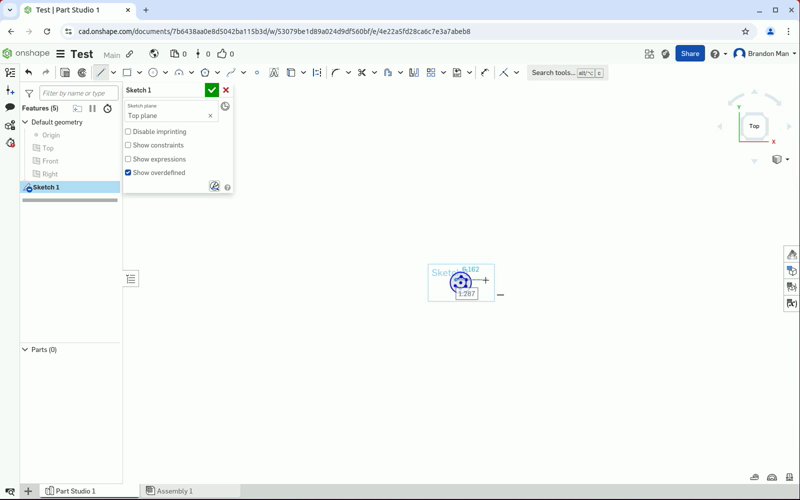
mouse_move(455, 285)
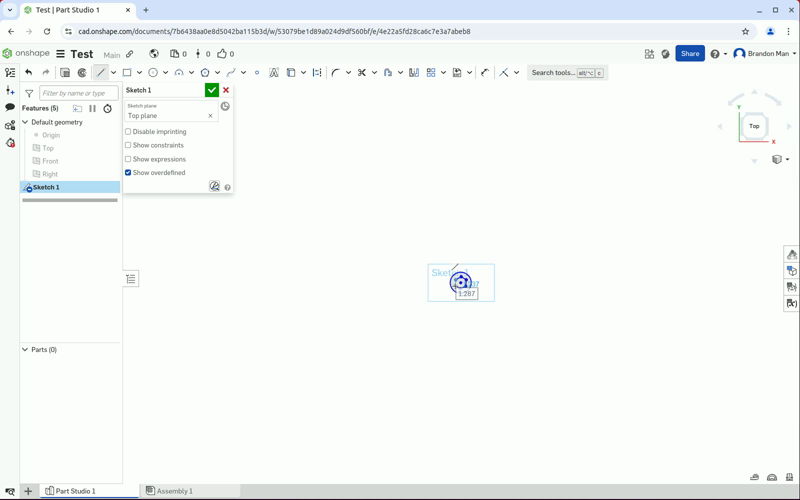
scroll(6)
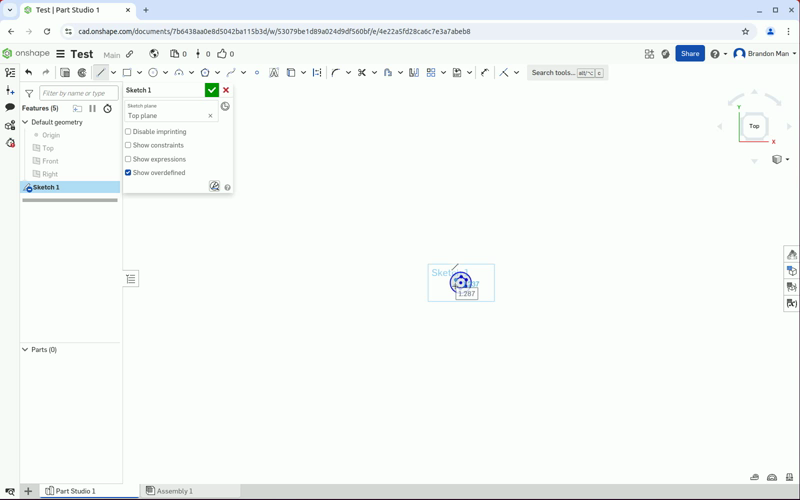
scroll(6)
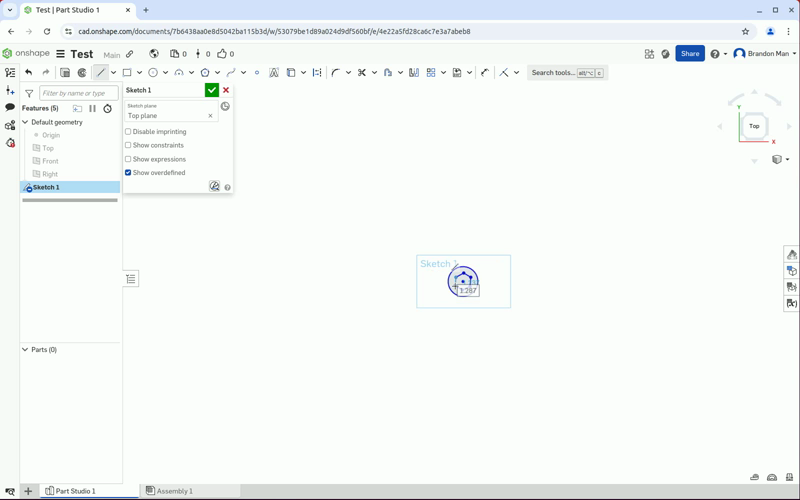
scroll(6)
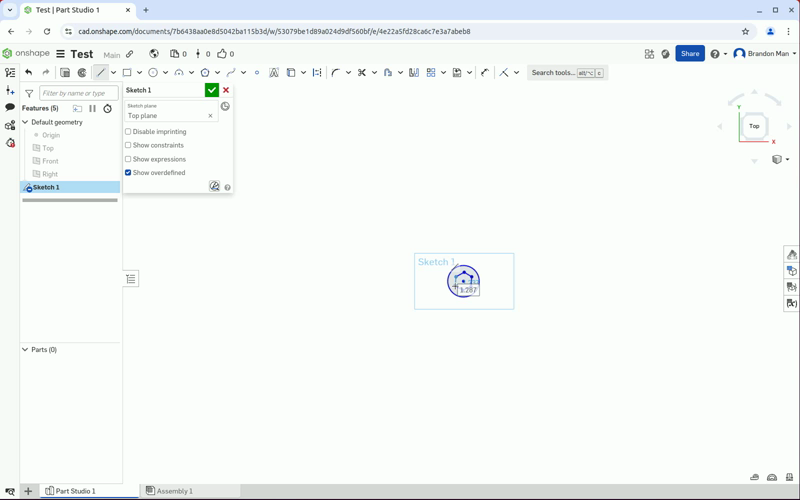
scroll(6)
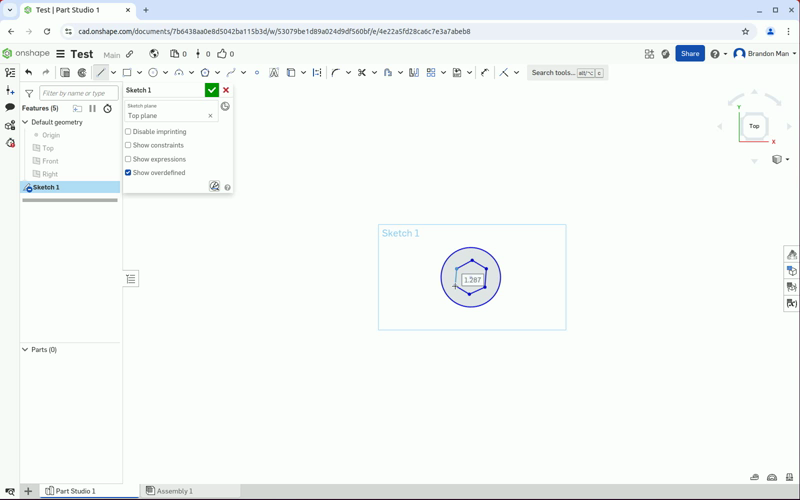
scroll(6)
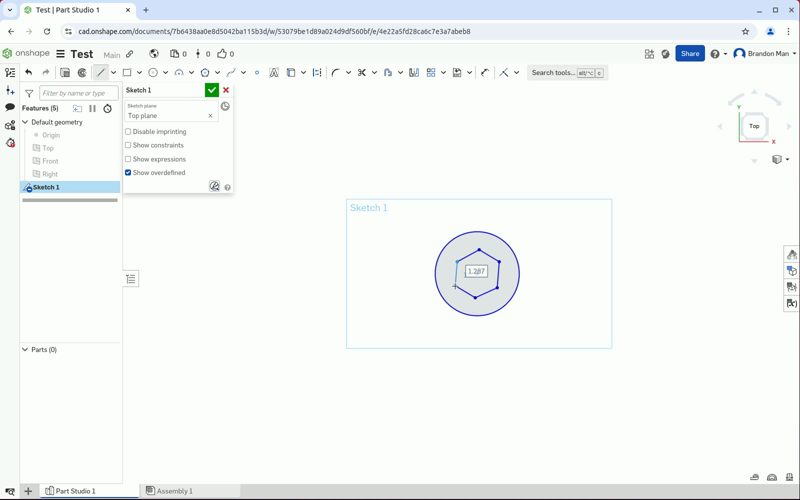
scroll(6)
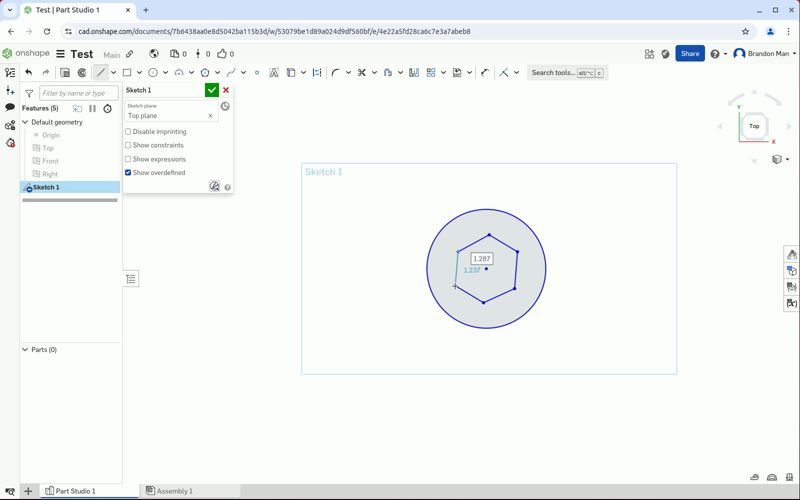
scroll(6)
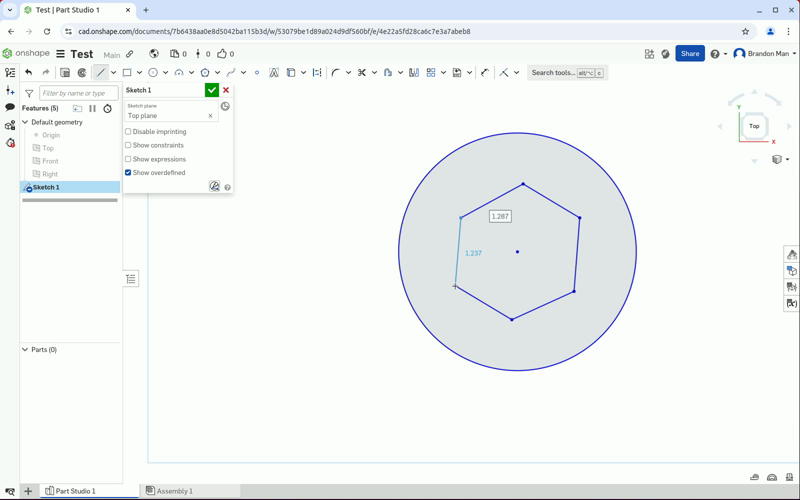
key_up(shift)
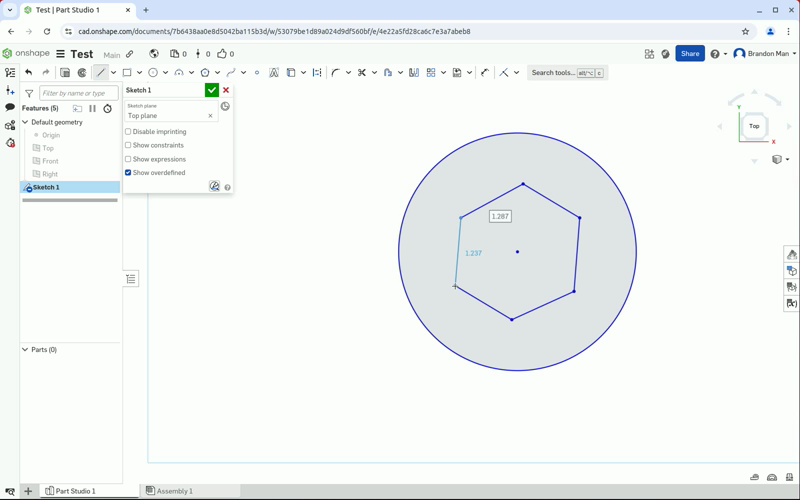
click(455, 285)
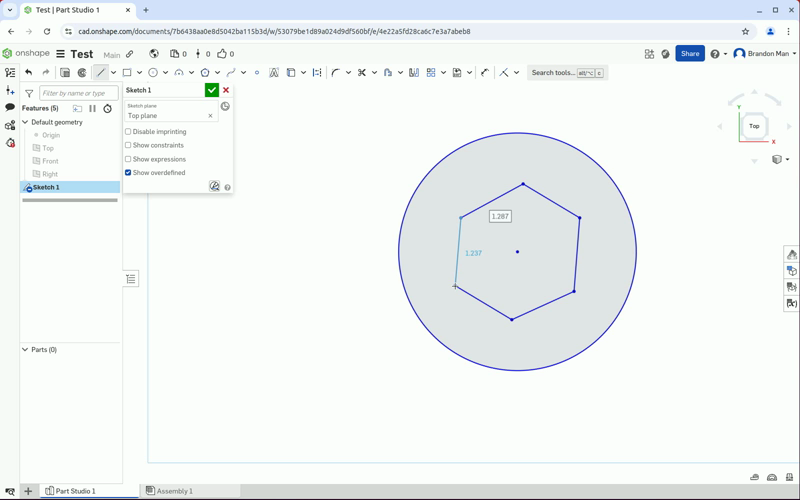
scroll(-6)
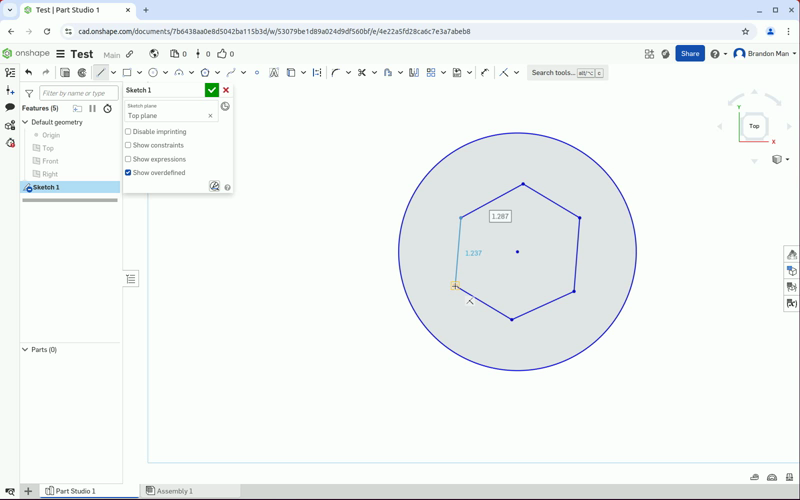
scroll(-6)
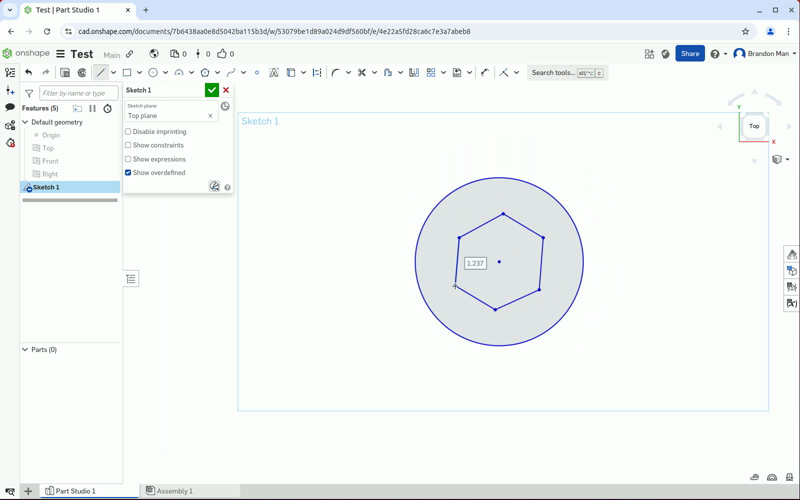
scroll(-6)
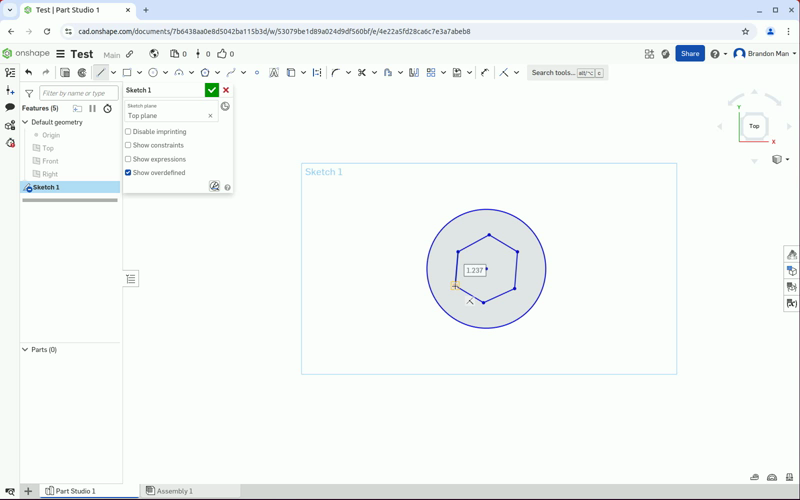
scroll(-6)
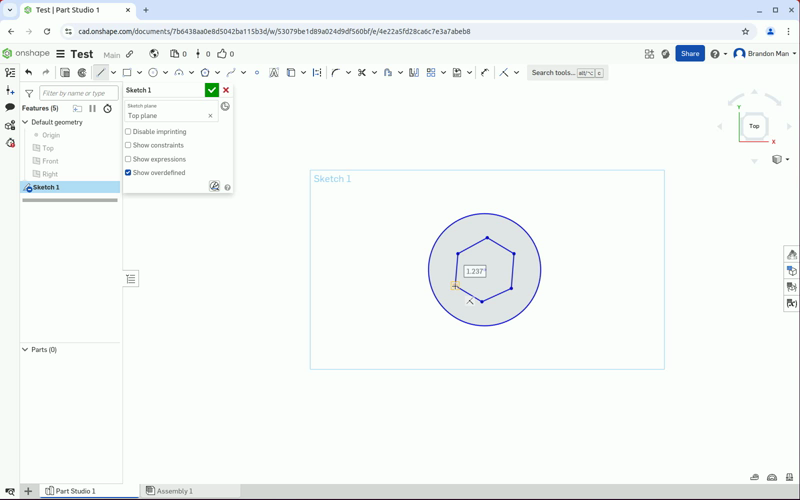
scroll(-6)
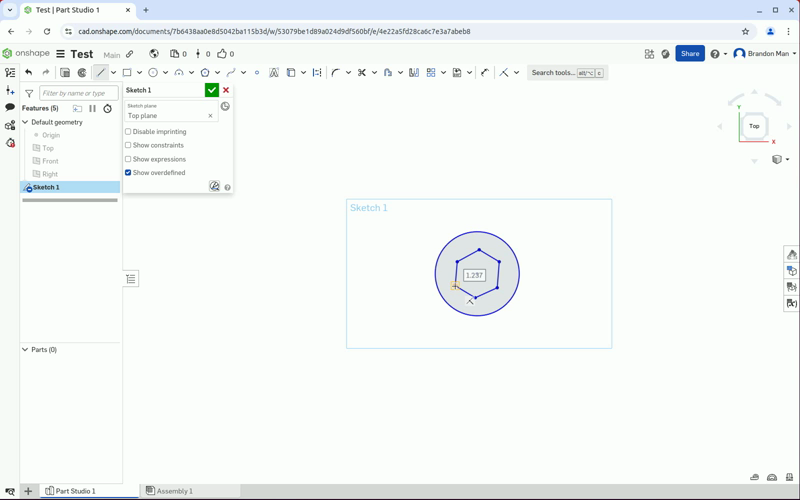
scroll(-6)
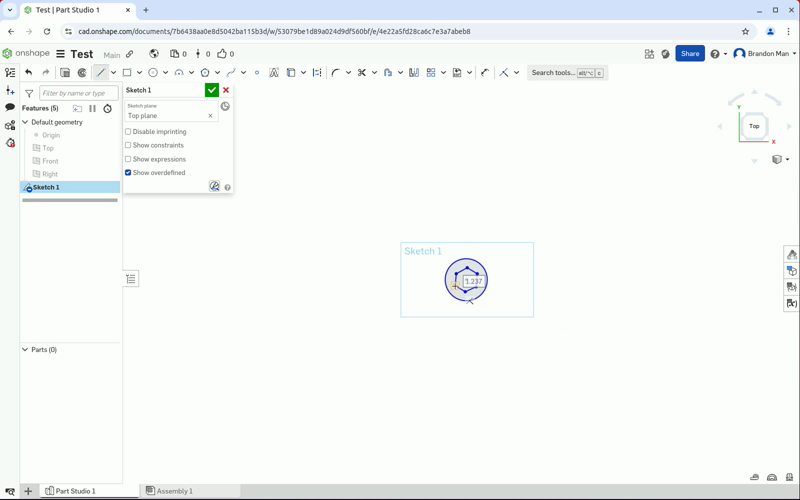
scroll(-6)
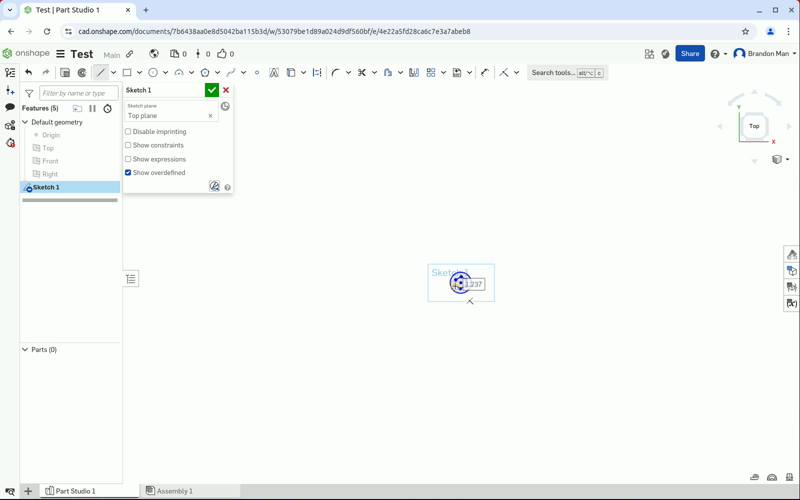
key(esc)
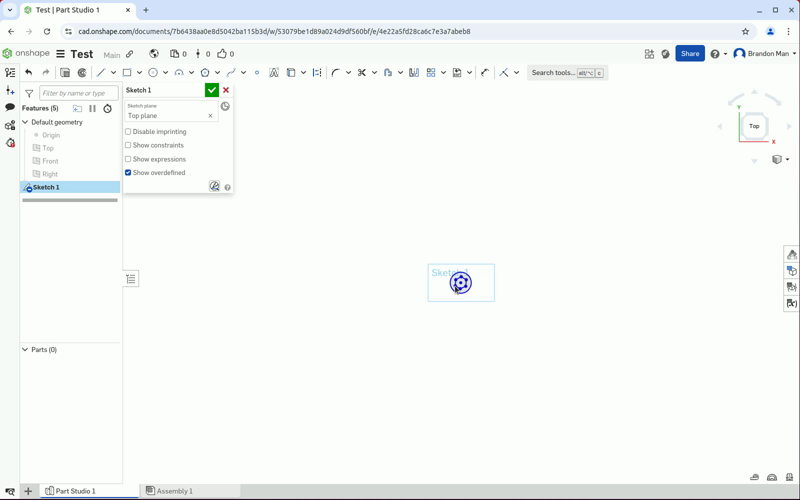
mouse_move(453, 280)
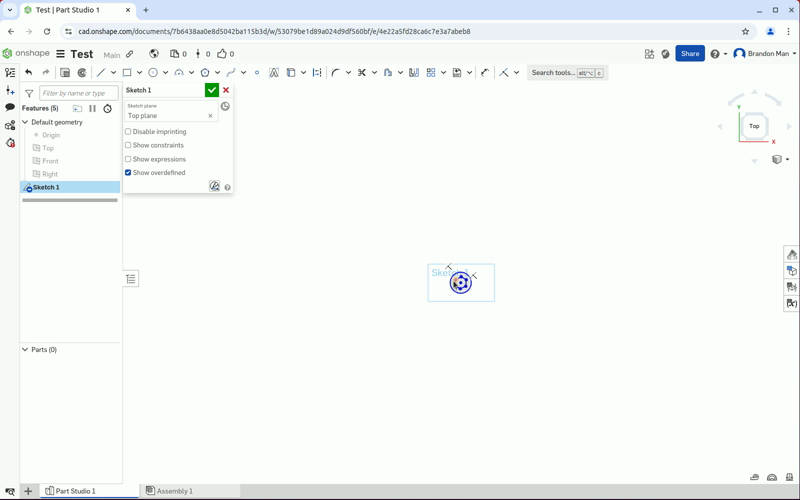
scroll(6)
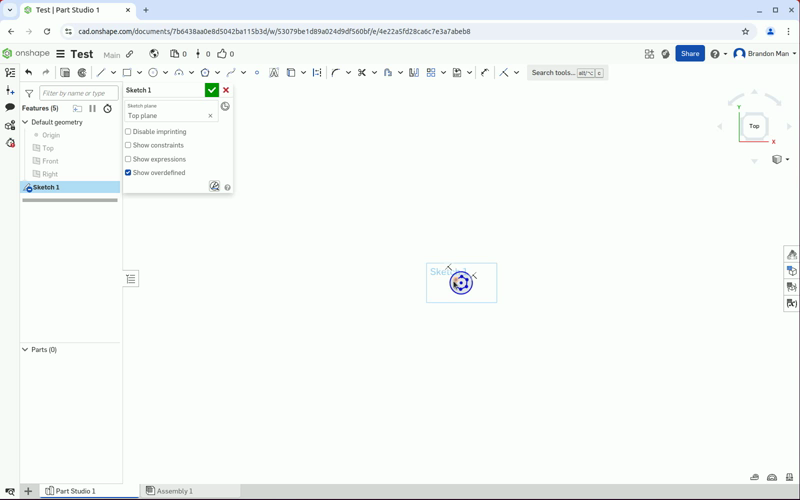
scroll(6)
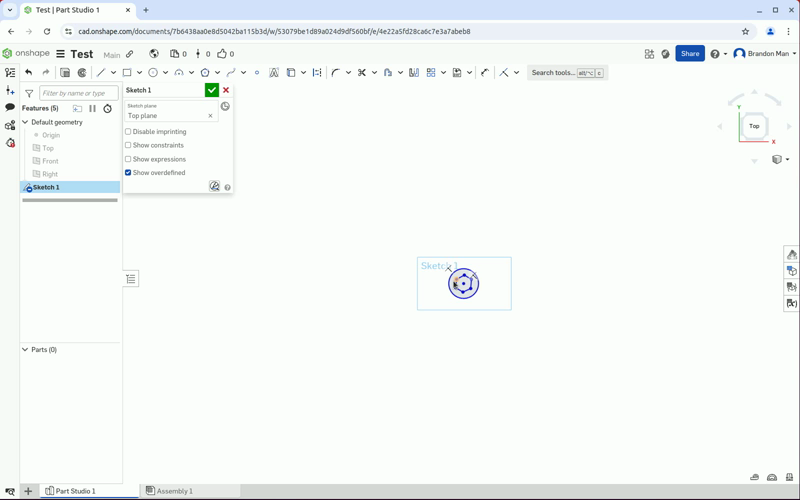
scroll(6)
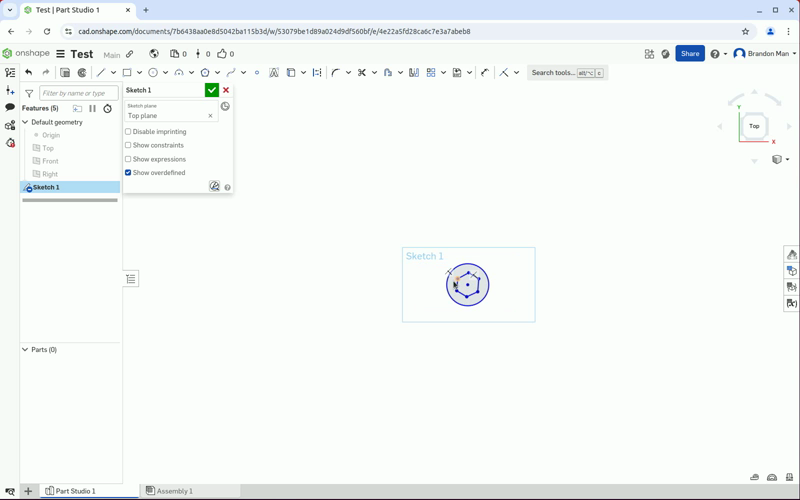
scroll(6)
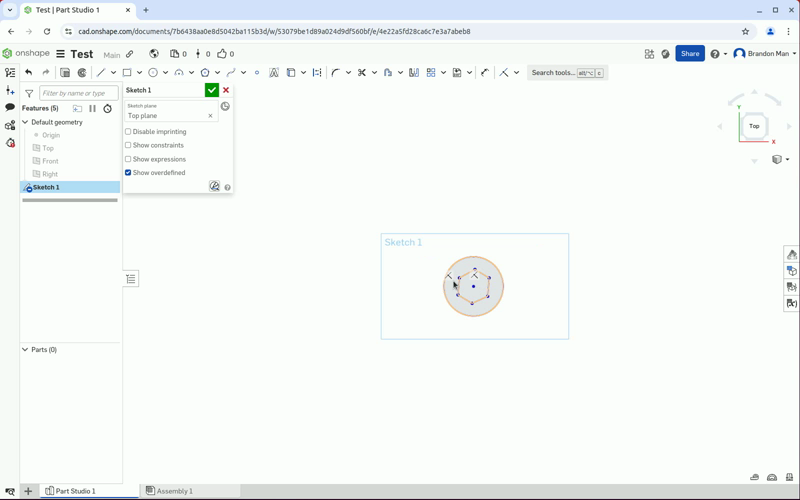
scroll(6)
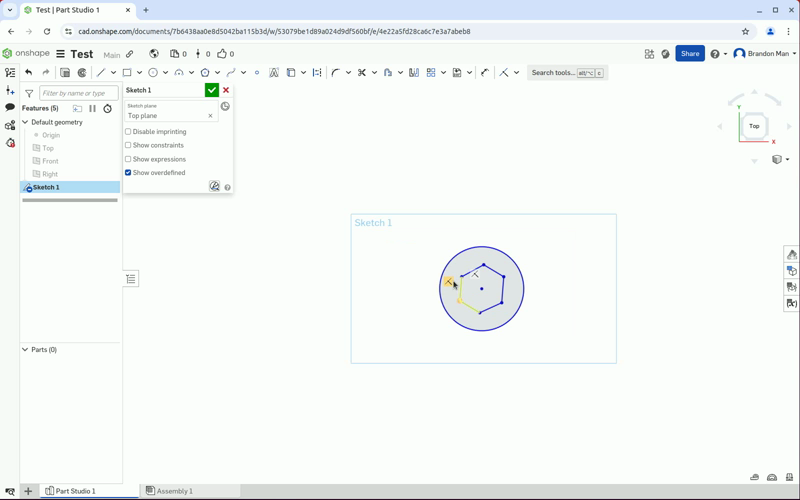
scroll(6)
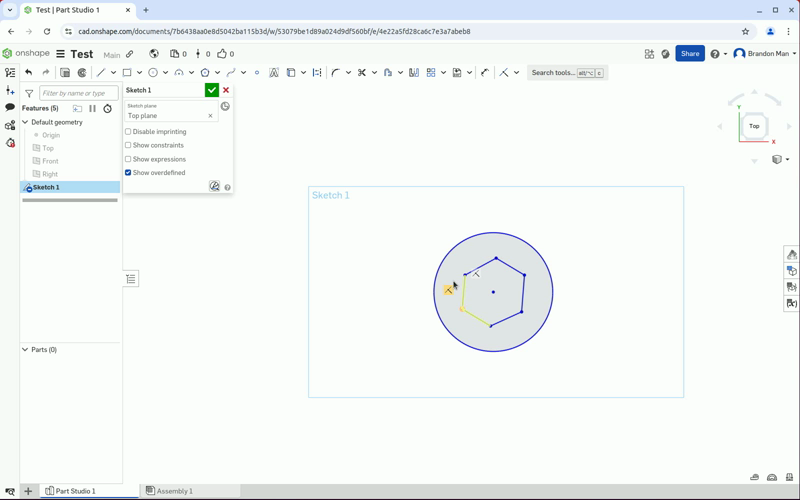
scroll(6)
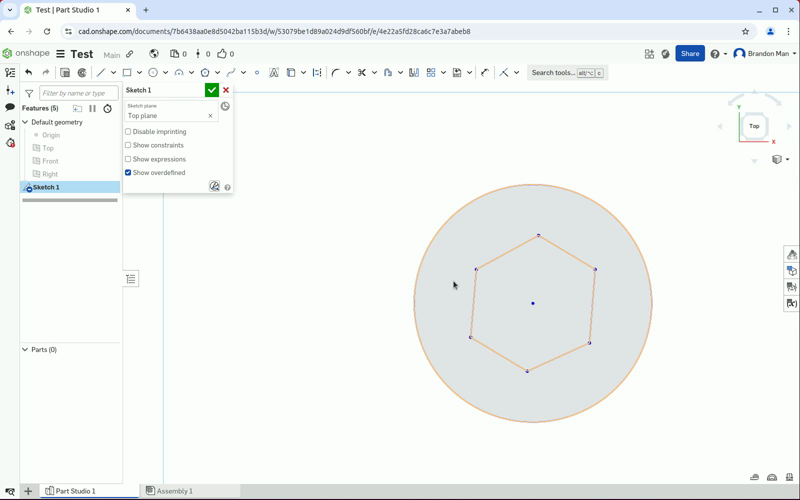
click(453, 280)
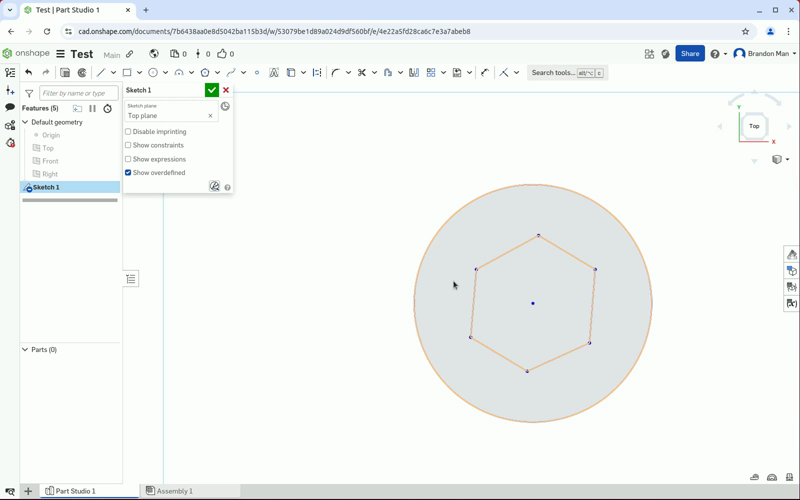
scroll(-6)
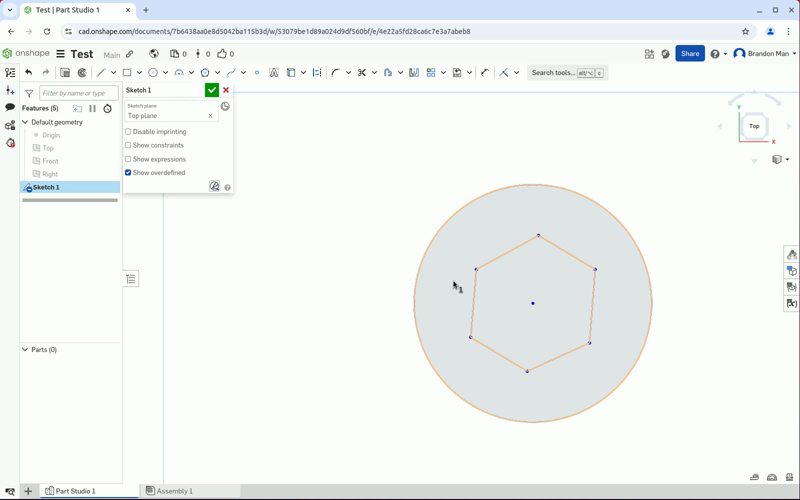
scroll(-6)
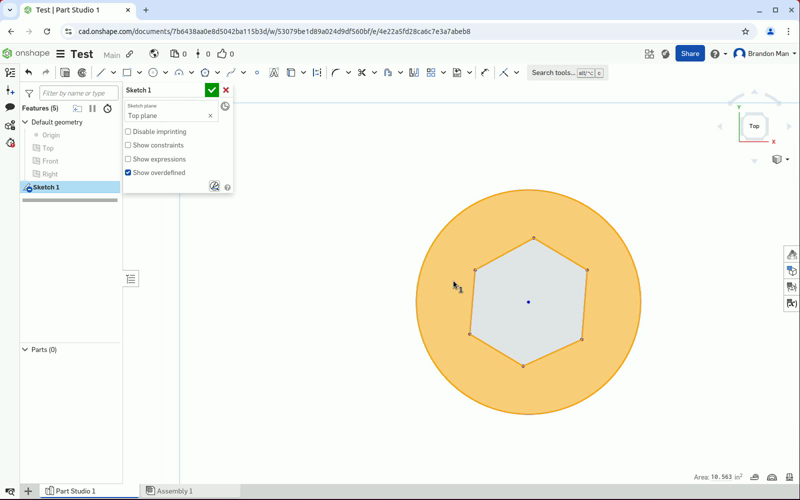
scroll(-6)
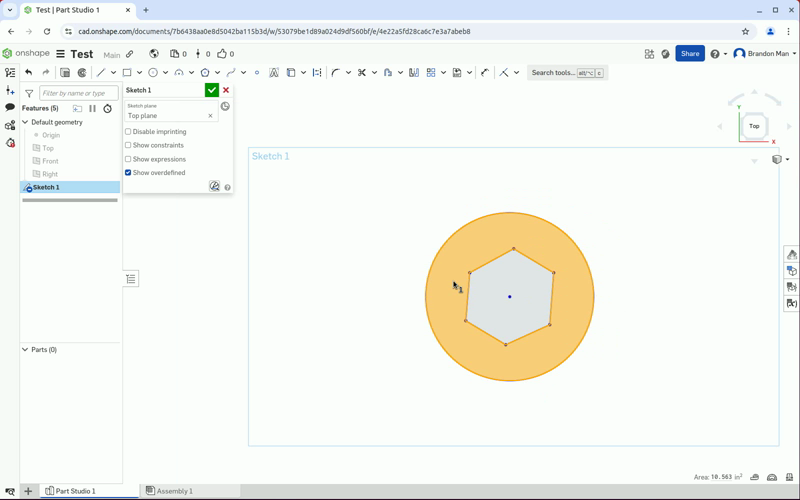
scroll(-6)
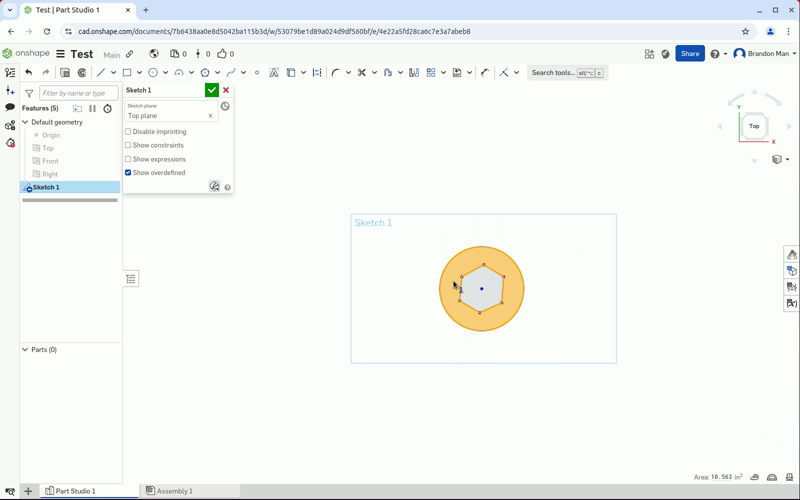
scroll(-6)
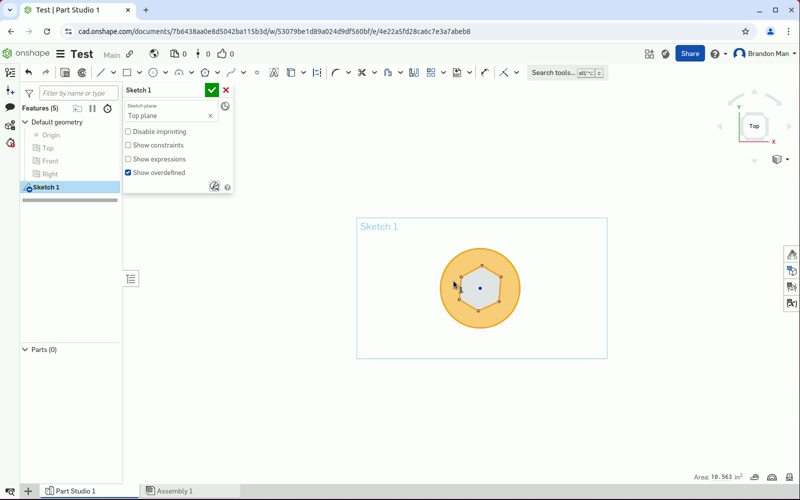
scroll(-6)
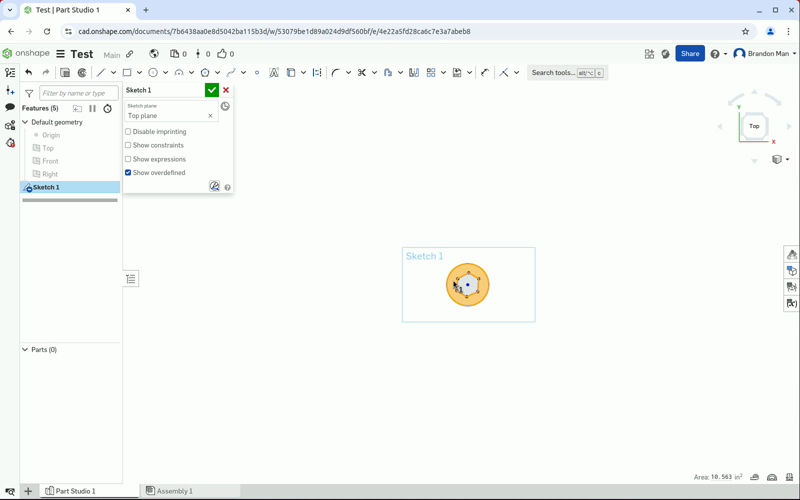
scroll(-6)
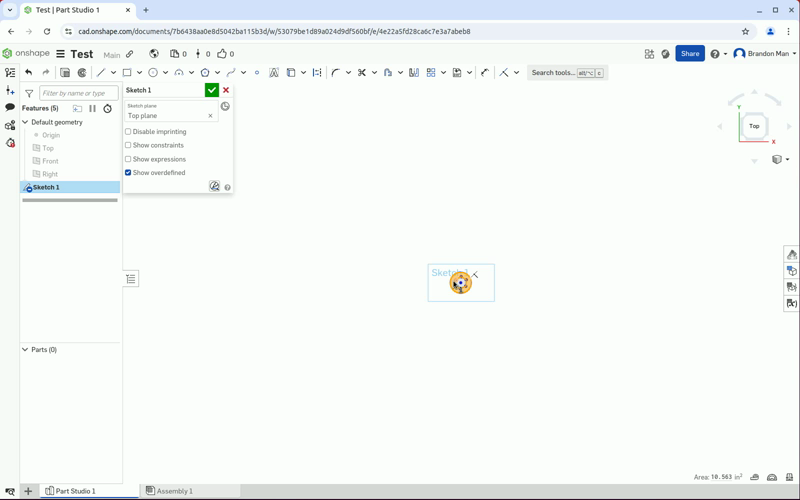
mouse_move(73, 352)
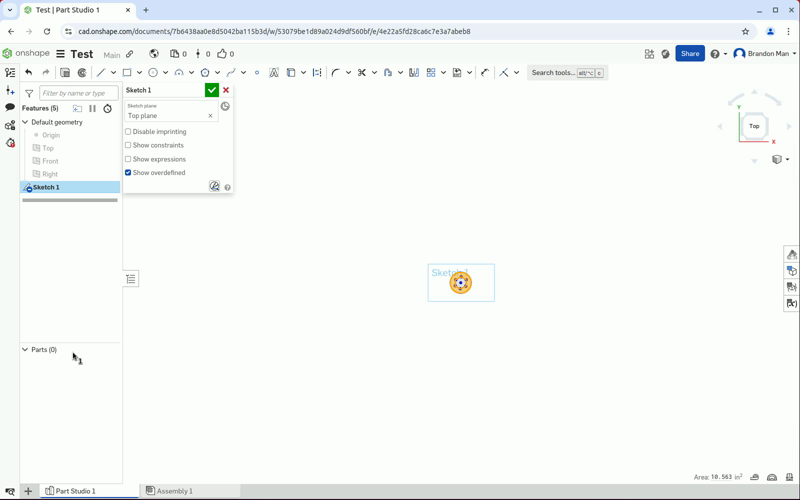
key(shift+y)
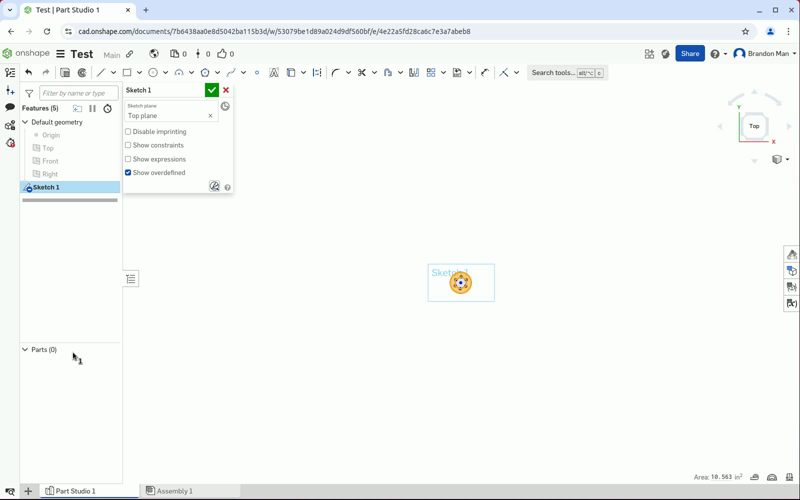
key(shift+e)
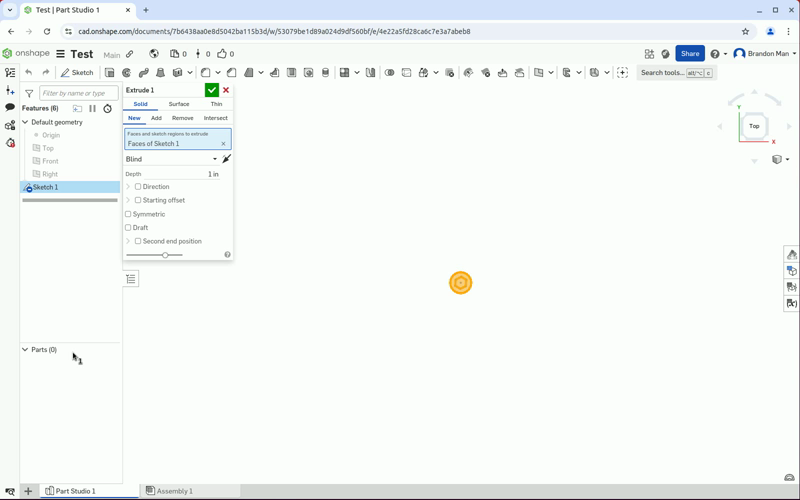
mouse_move(143, 106)
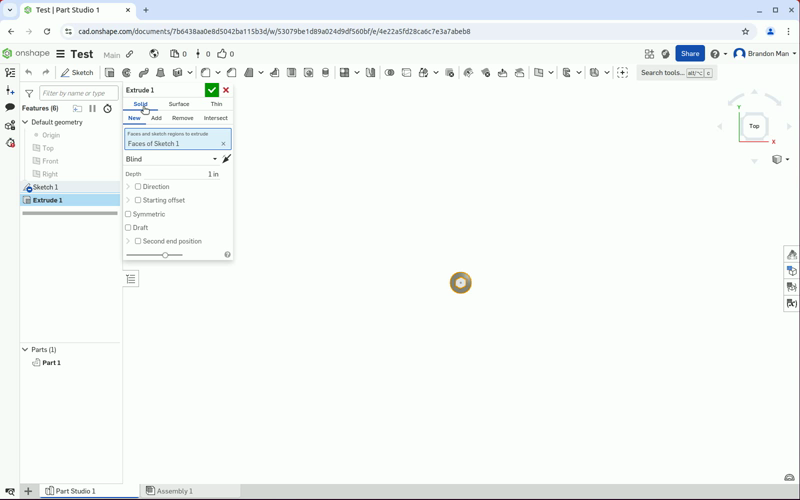
click(143, 106)
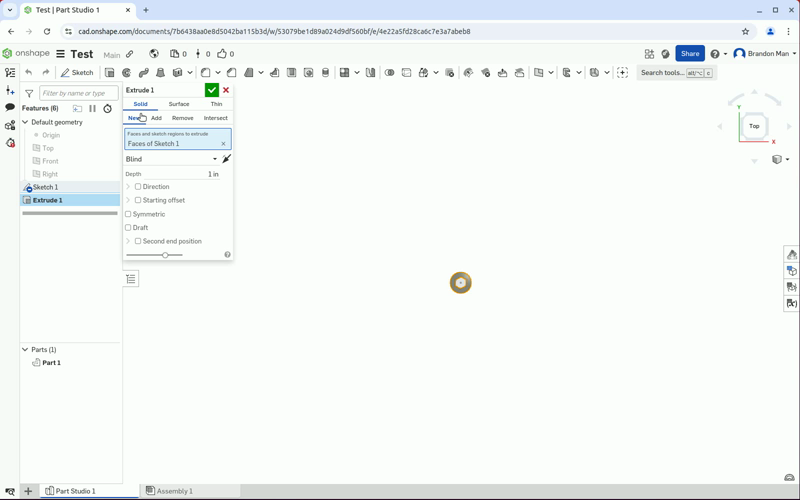
mouse_move(137, 120)
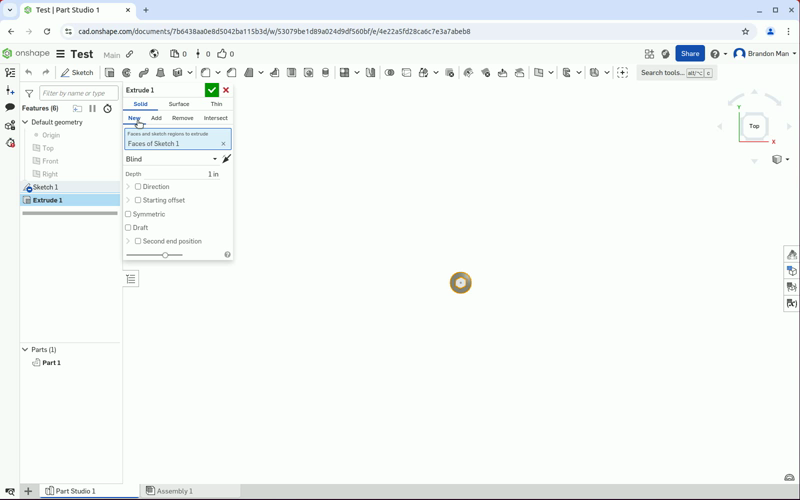
click(137, 120)
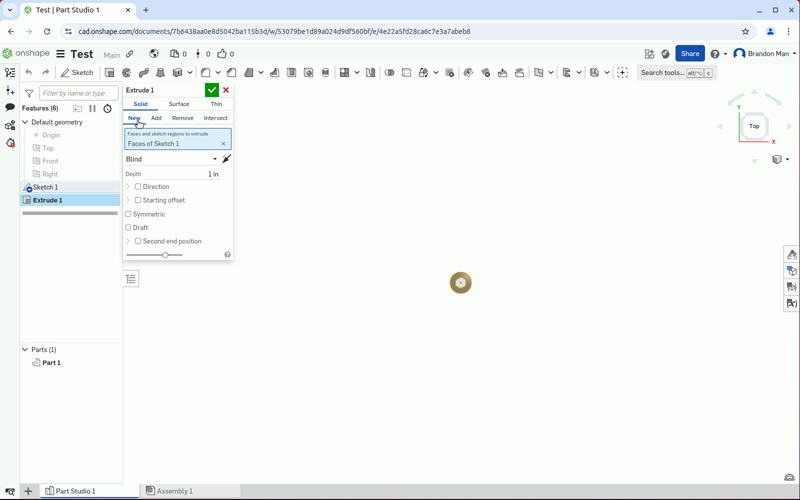
key(tab, 4)
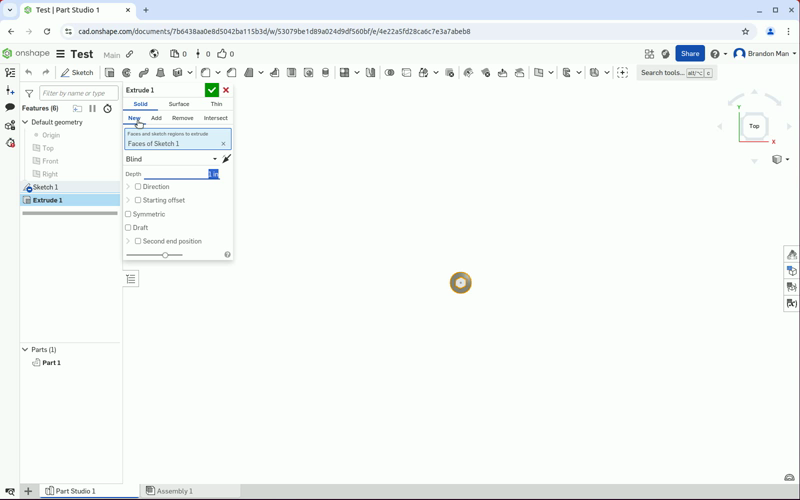
text(2.166)
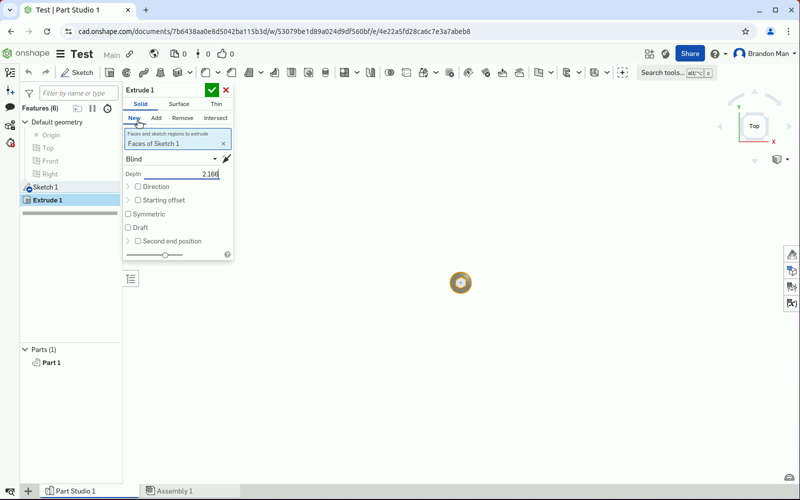
key(enter)
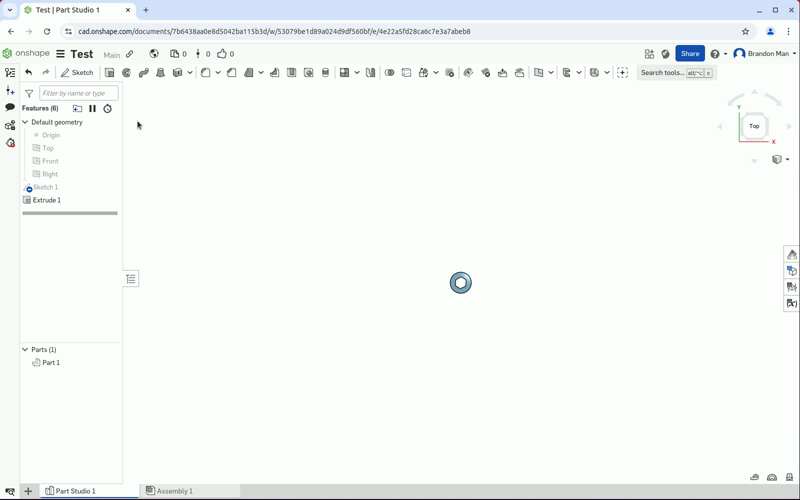
key(shift+h)
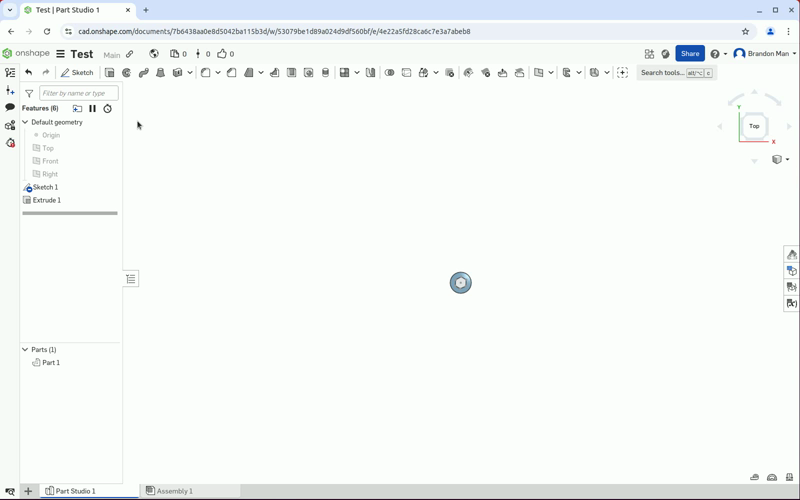
key(shift+h)
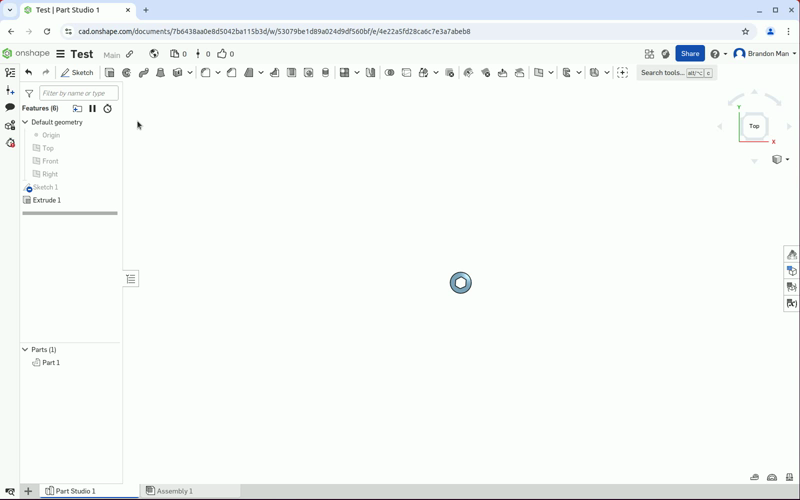
mouse_move(73, 189)
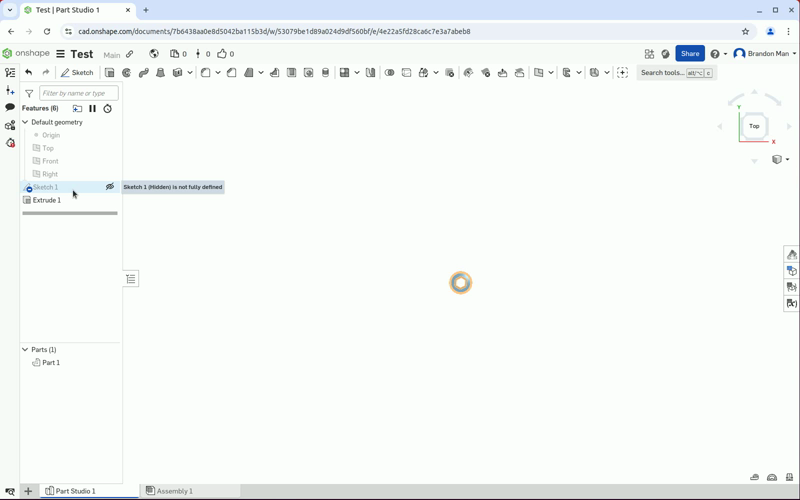
click(73, 189)
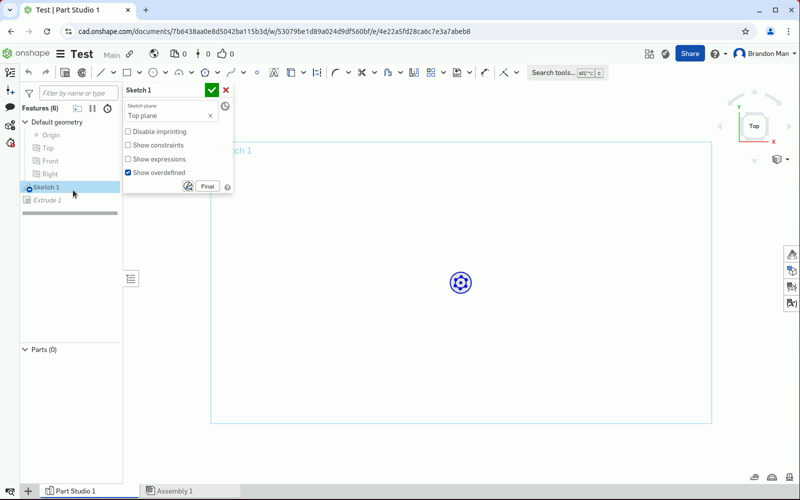
mouse_move(229, 92)
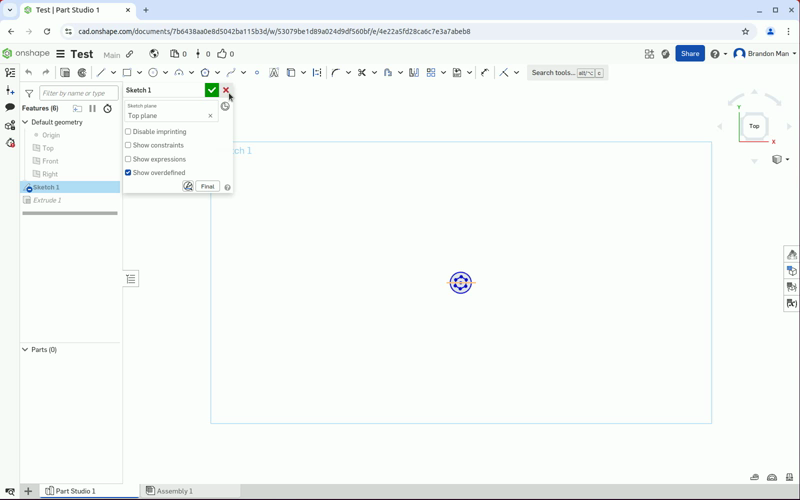
click(229, 92)
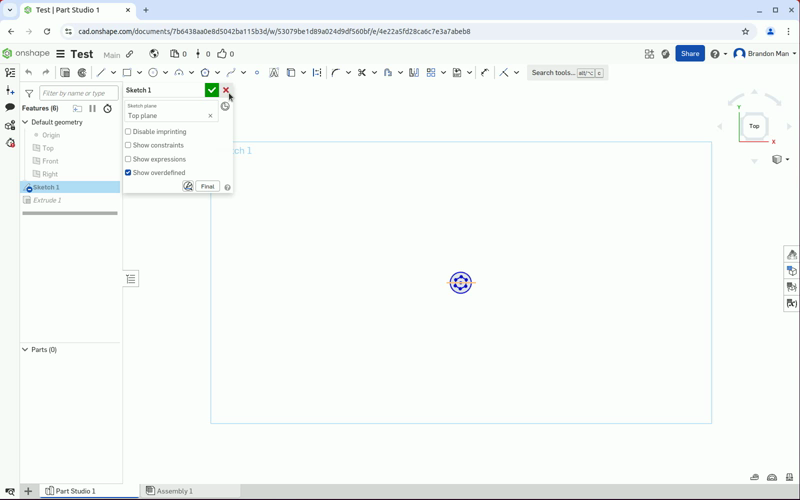
key(shift+s)
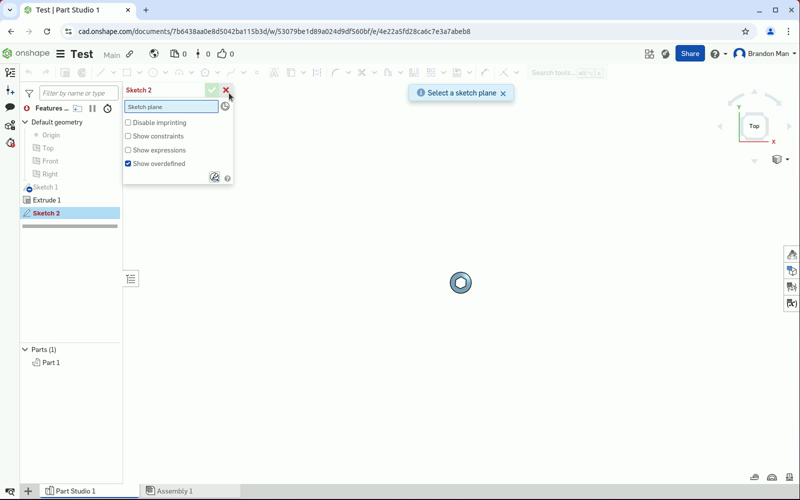
mouse_move(73, 150)
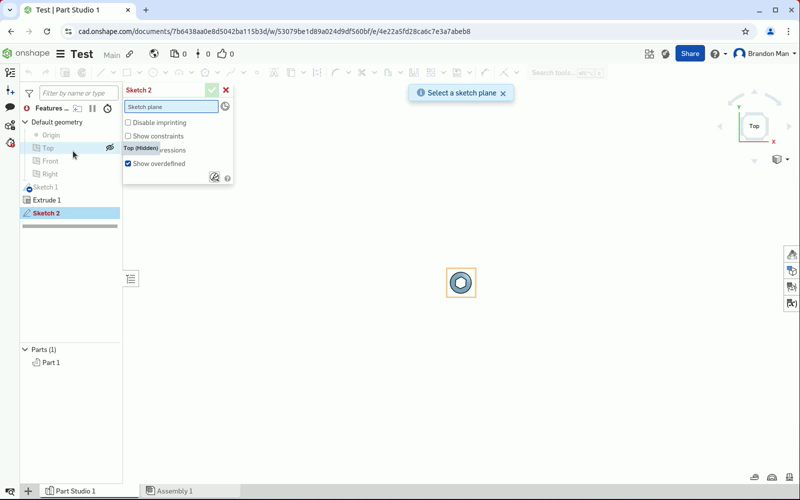
click(73, 150)
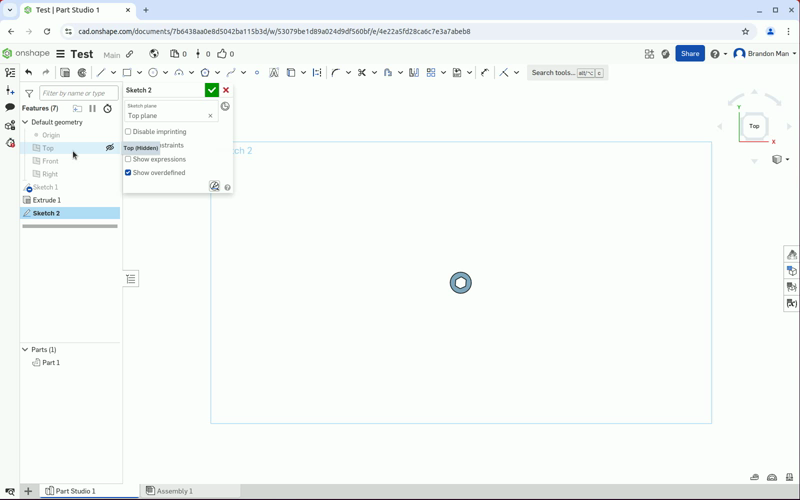
mouse_move(73, 352)
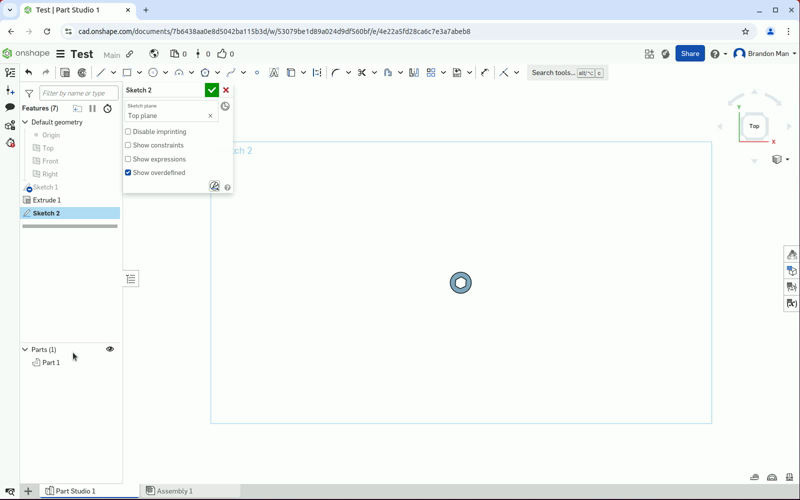
key(y)
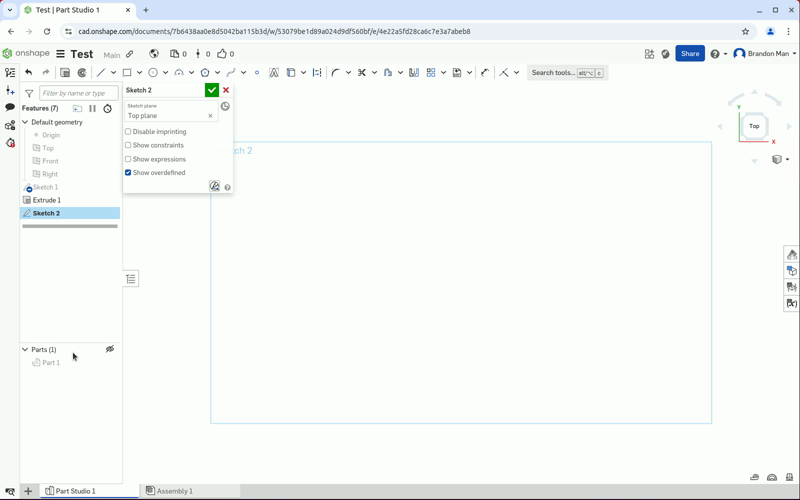
key(c)
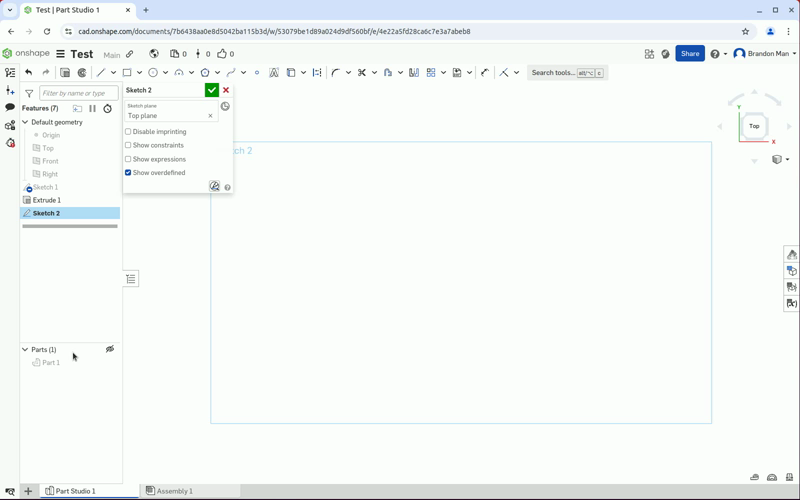
key_down(shift)
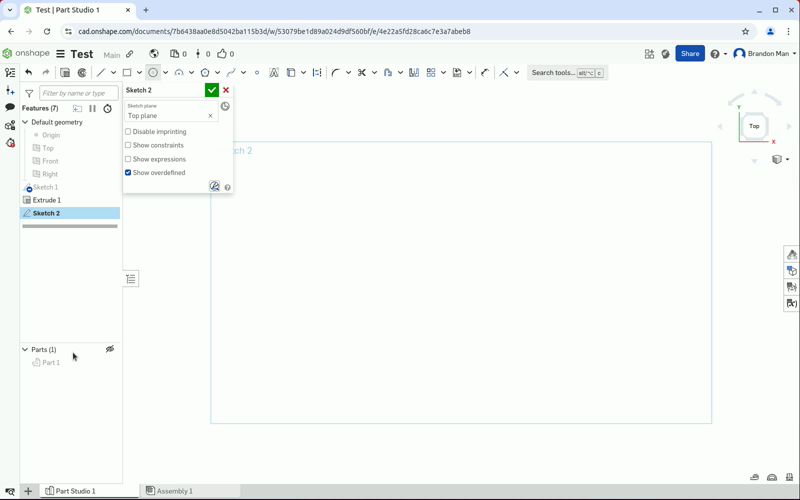
mouse_move(460, 282)
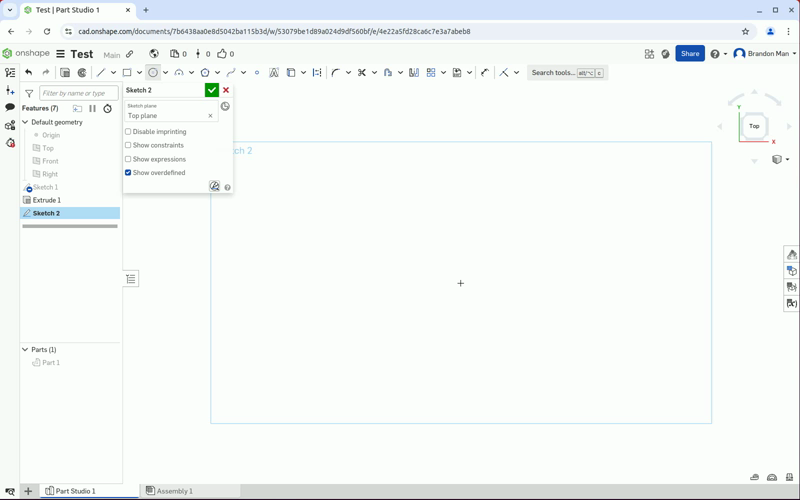
click(460, 282)
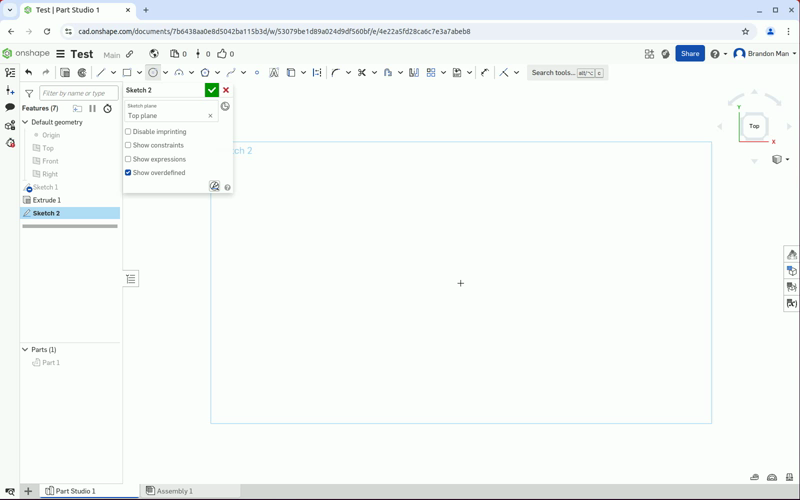
key_up(shift)
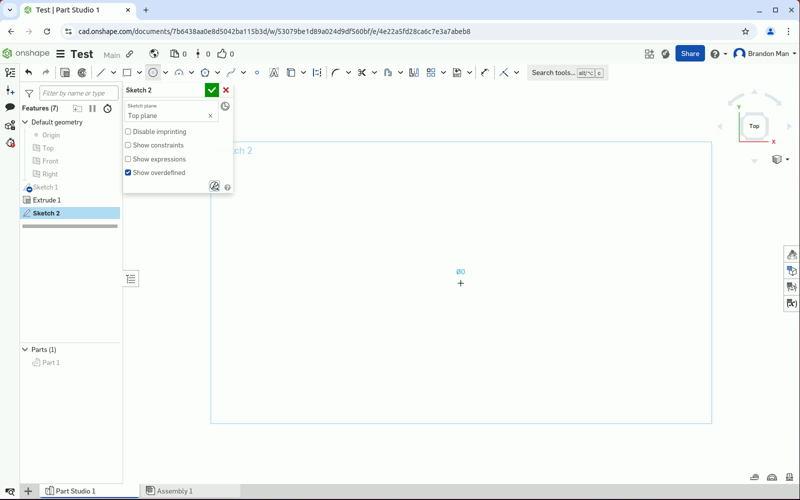
mouse_move(467, 282)
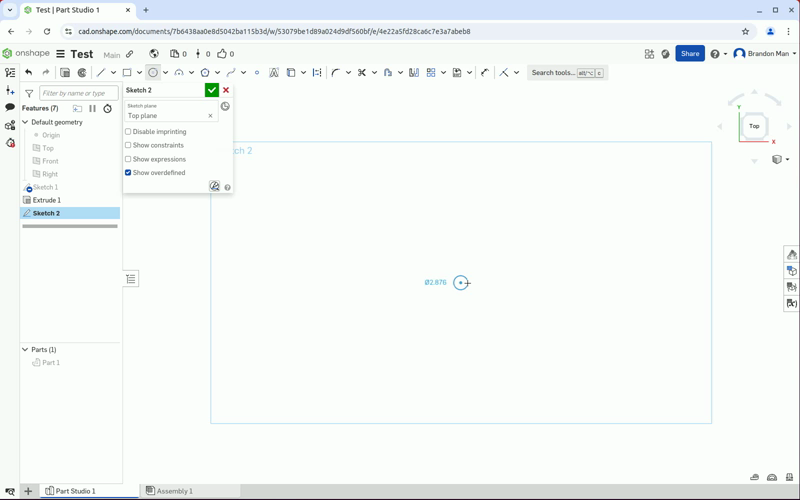
click(467, 282)
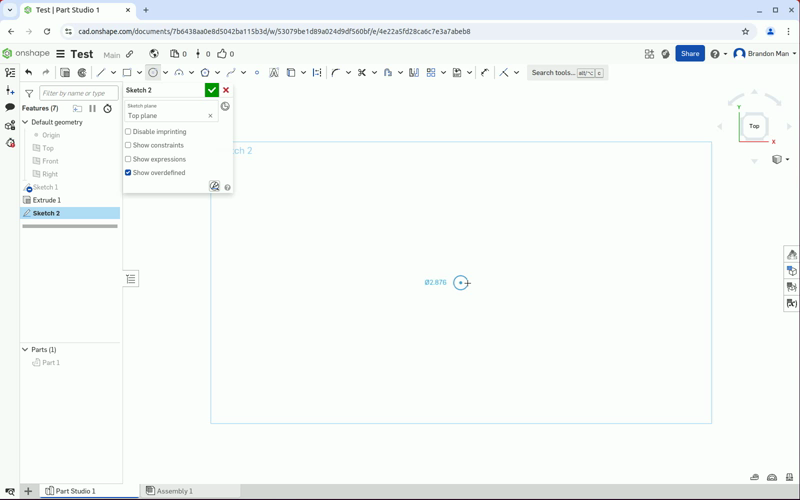
key(esc)
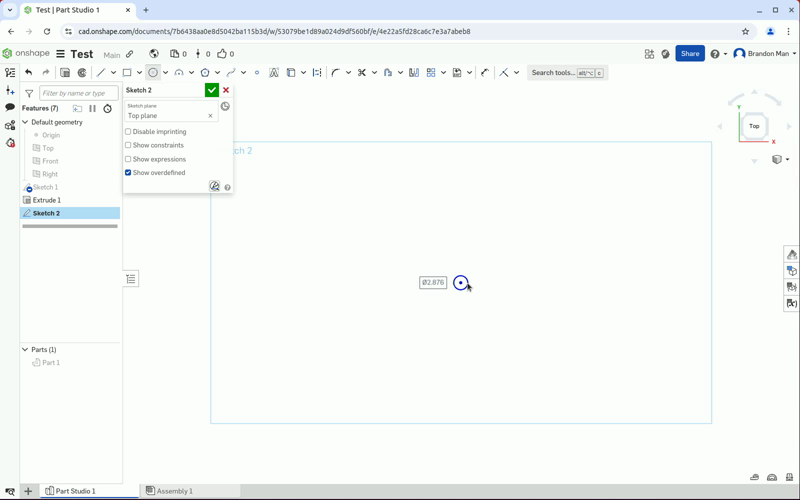
key(l)
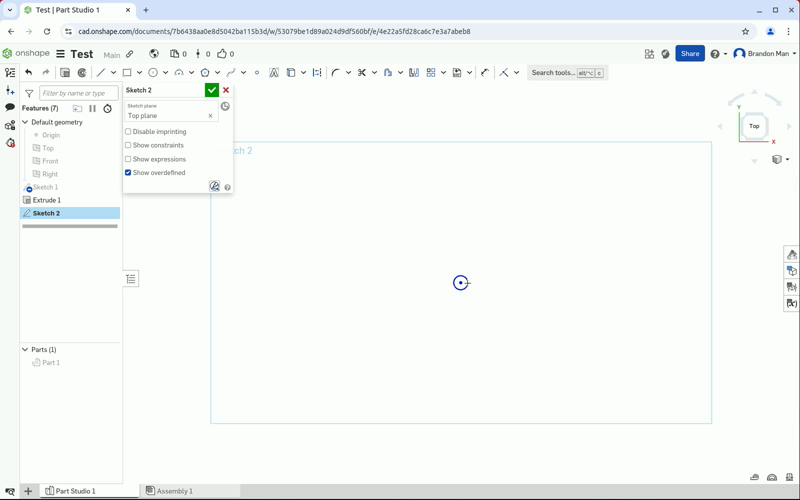
key_down(shift)
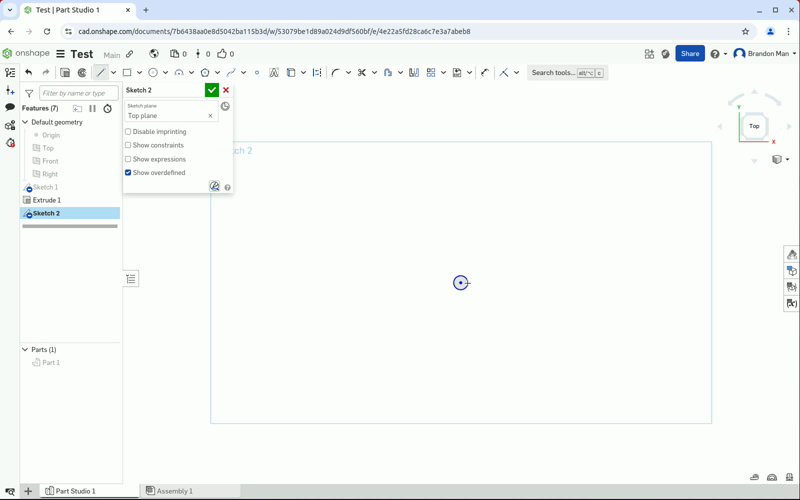
mouse_move(455, 285)
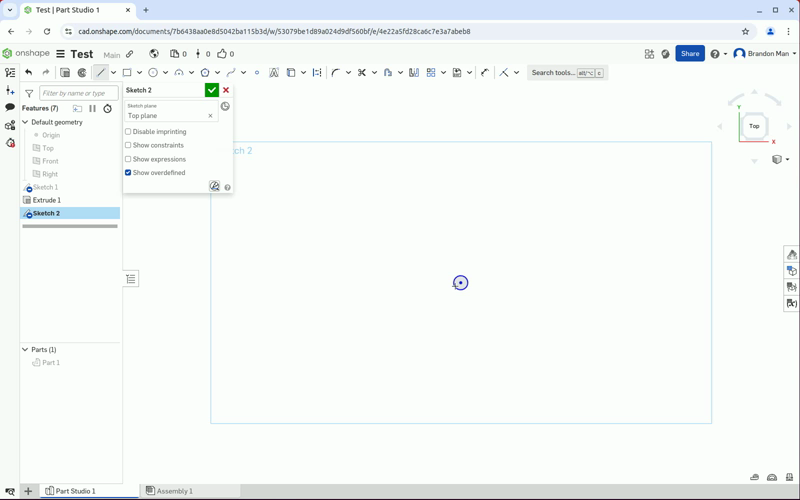
click(455, 285)
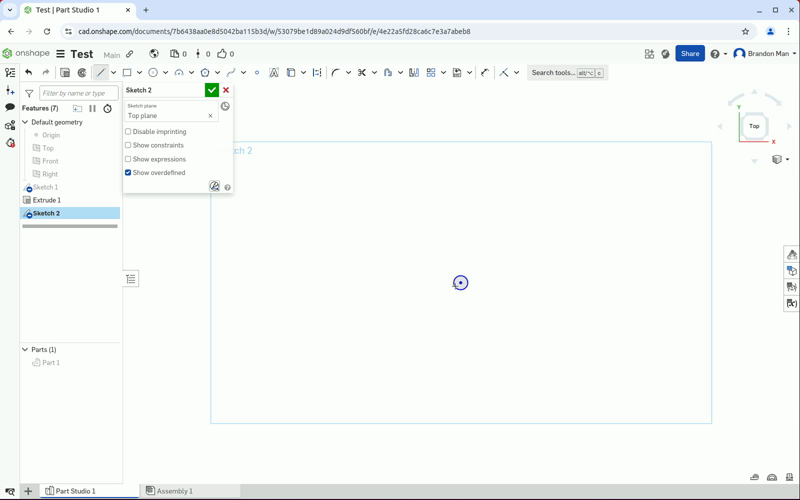
key_up(shift)
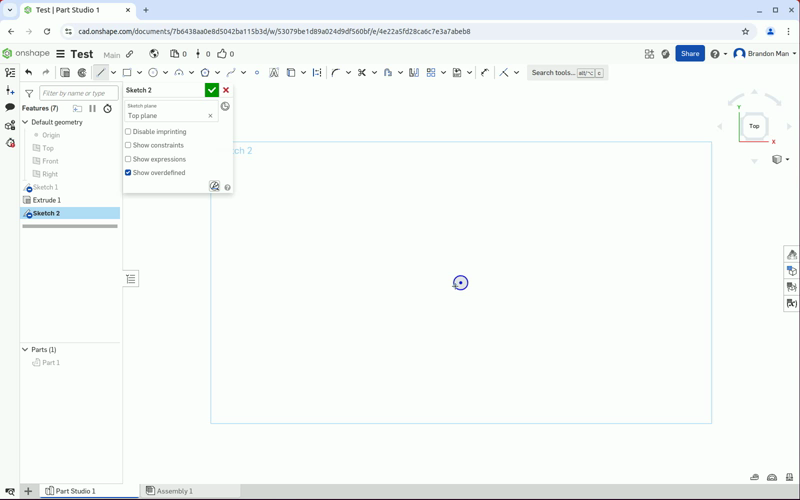
key_down(shift)
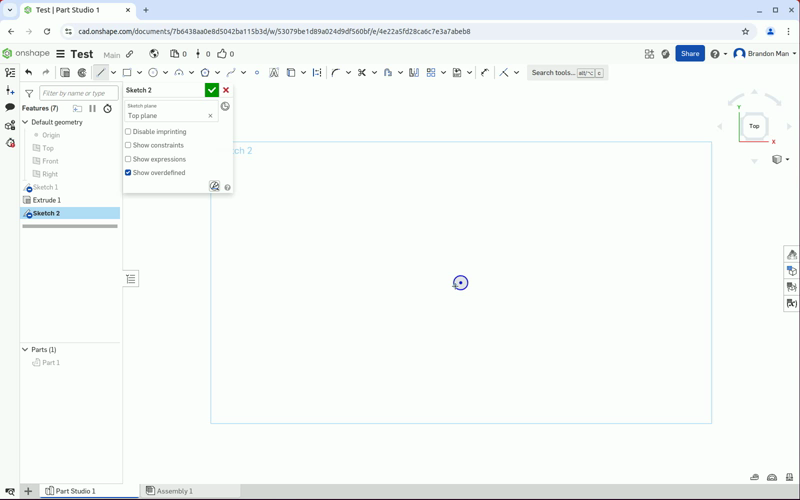
mouse_move(485, 285)
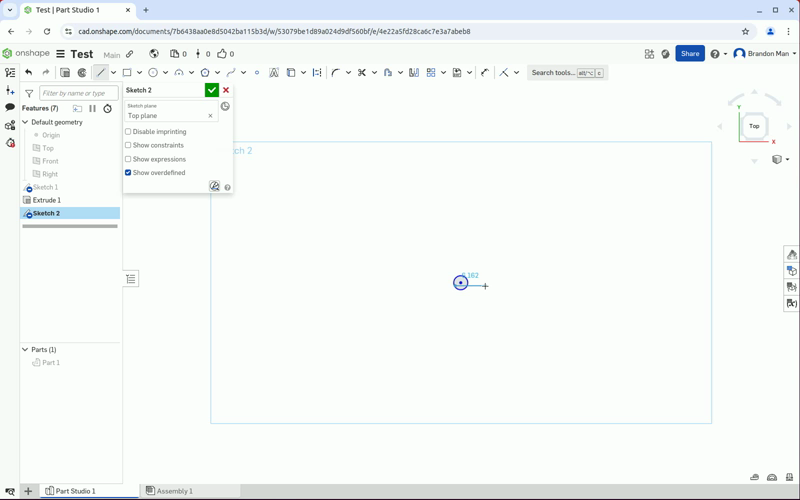
mouse_move(460, 289)
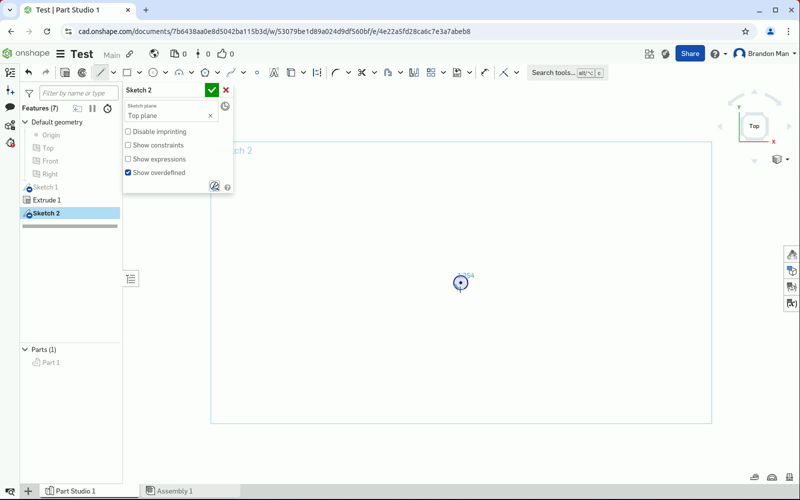
scroll(6)
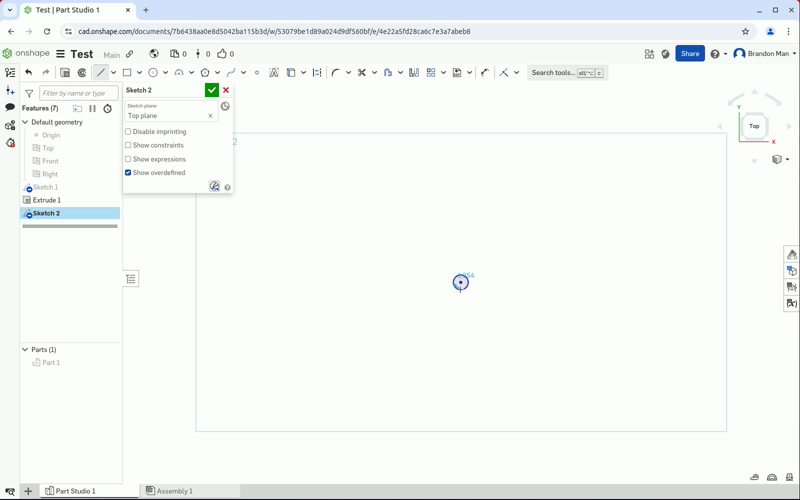
scroll(6)
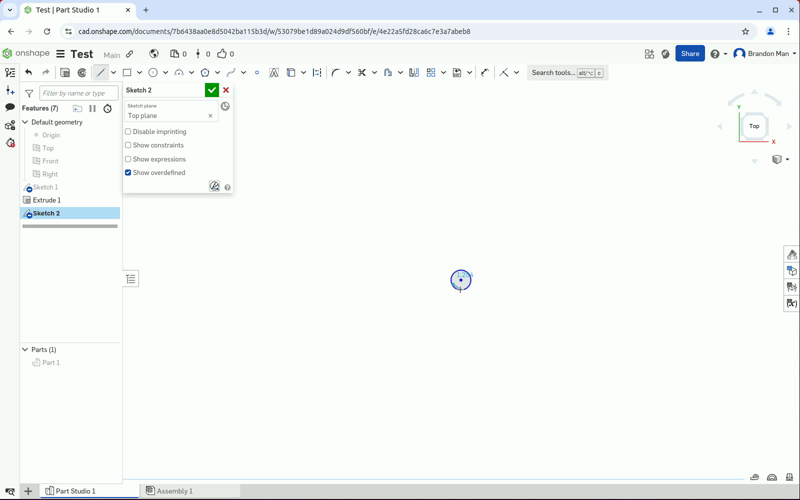
scroll(6)
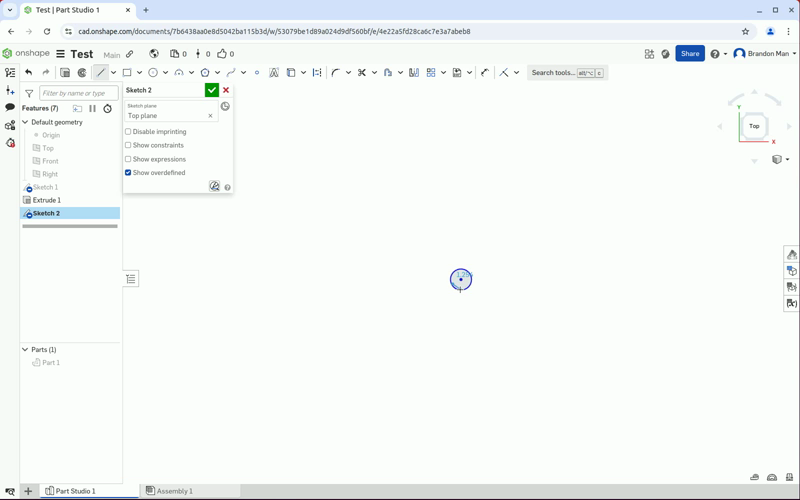
scroll(6)
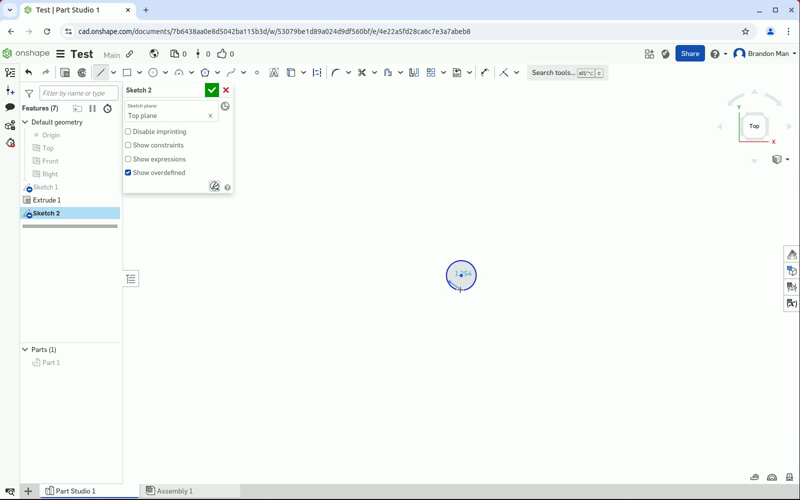
scroll(6)
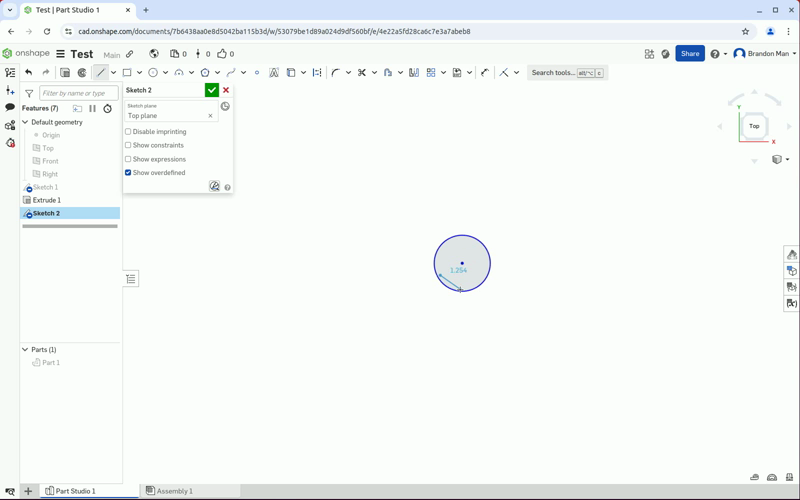
scroll(6)
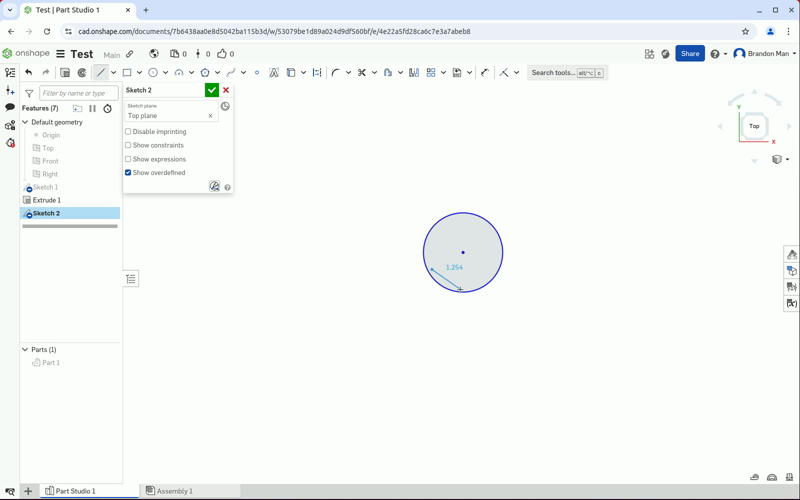
scroll(6)
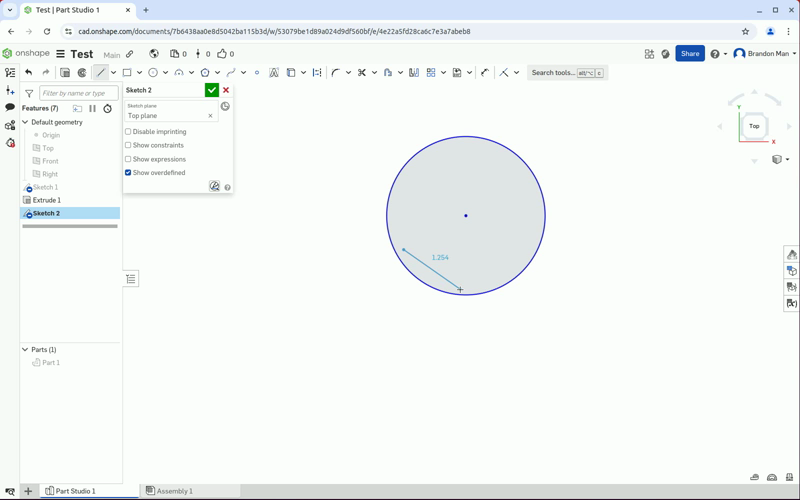
click(460, 289)
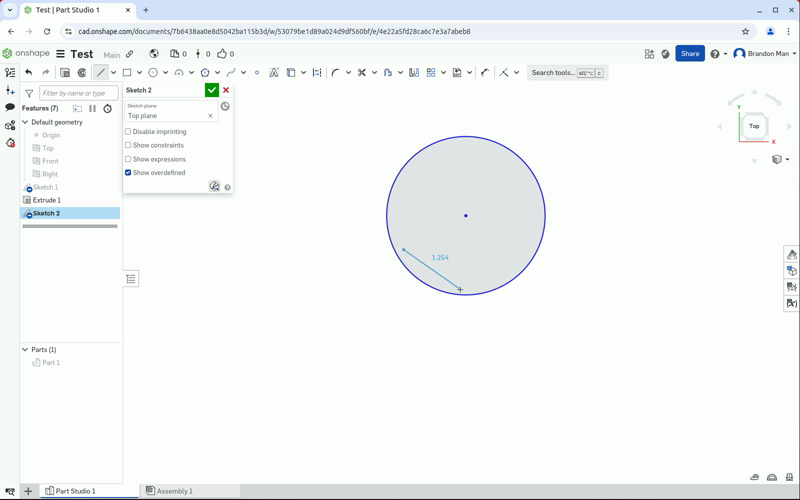
scroll(-6)
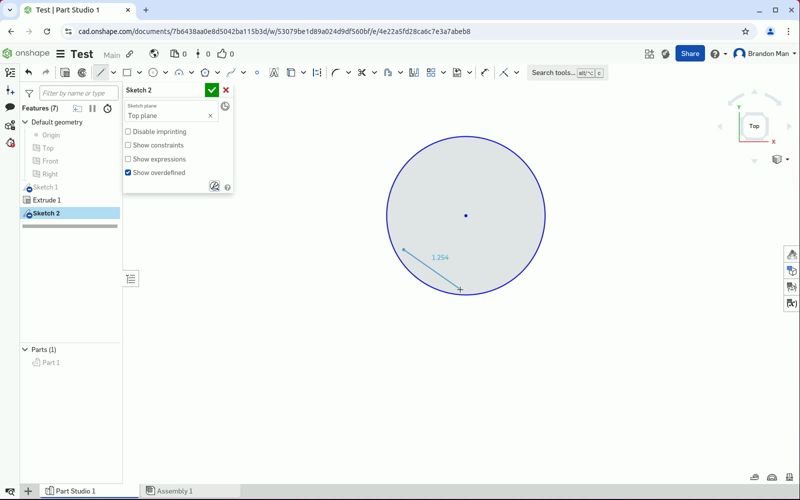
scroll(-6)
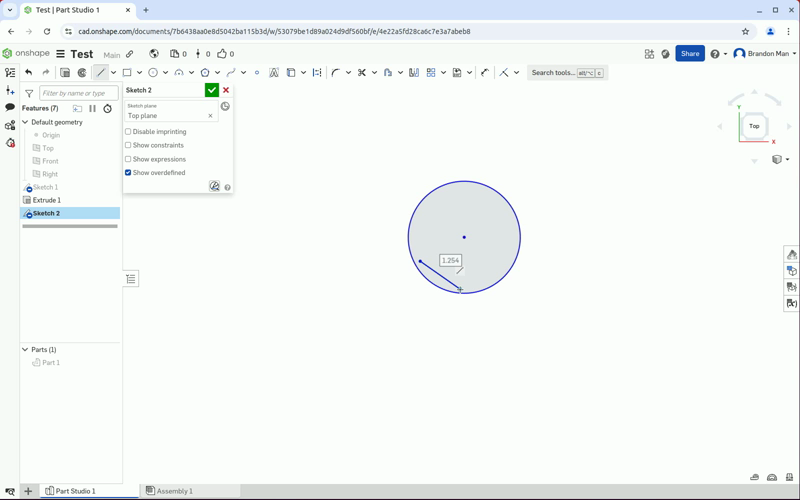
scroll(-6)
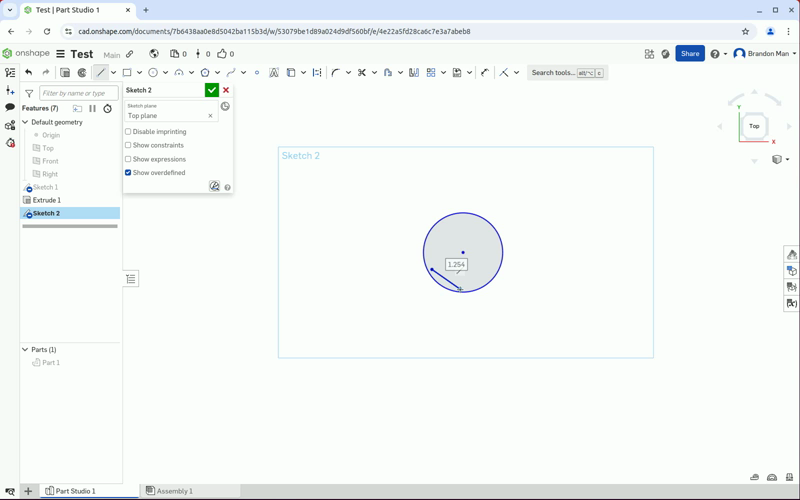
scroll(-6)
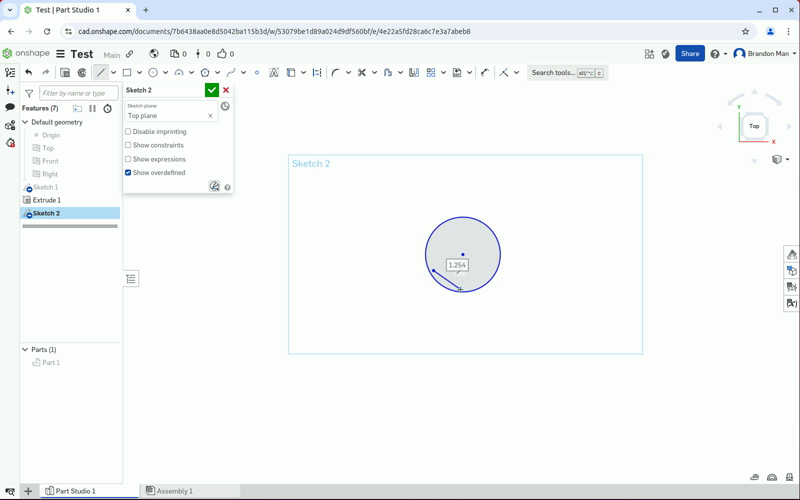
scroll(-6)
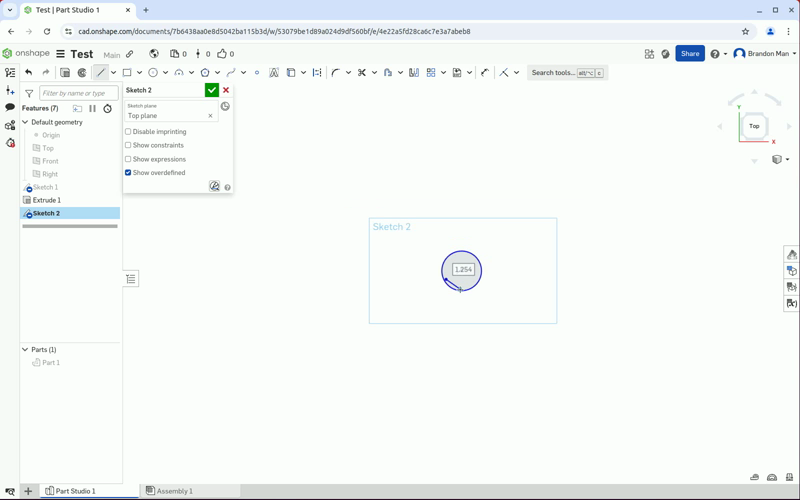
scroll(-6)
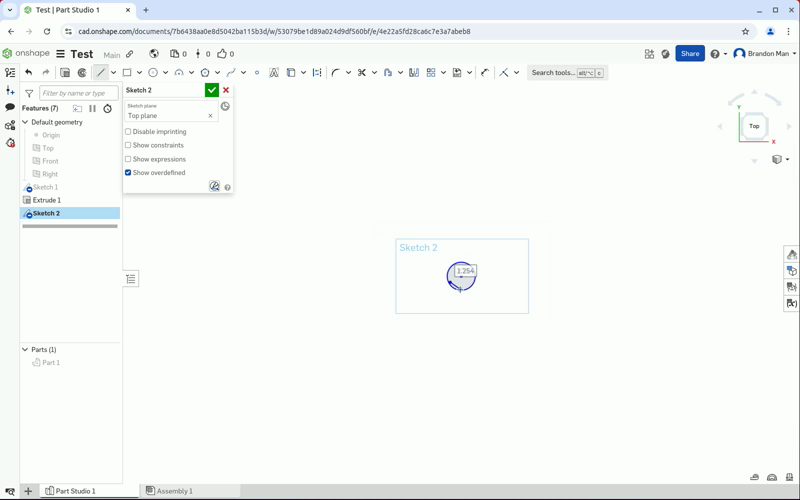
scroll(-6)
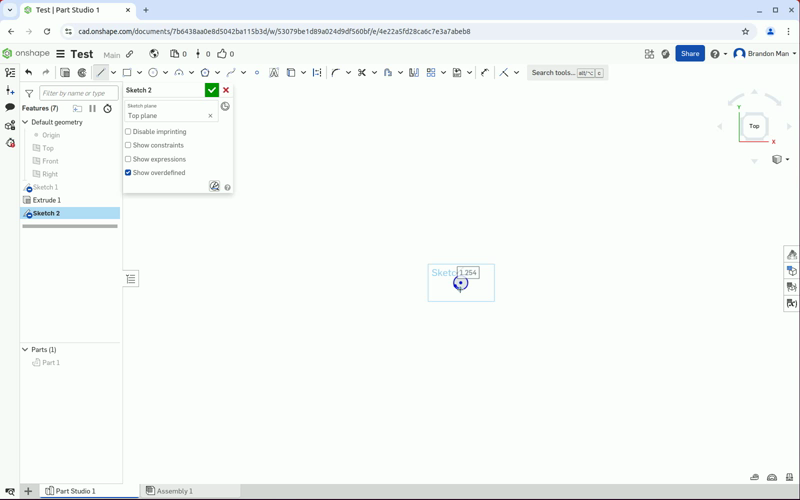
key_up(shift)
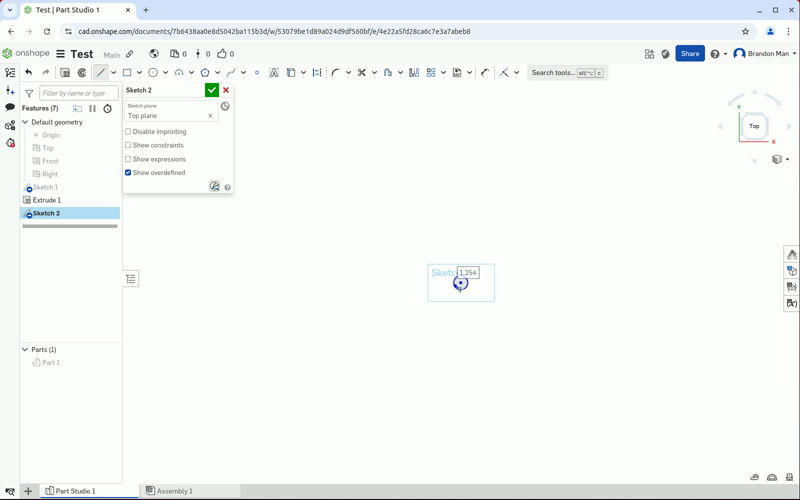
key_down(shift)
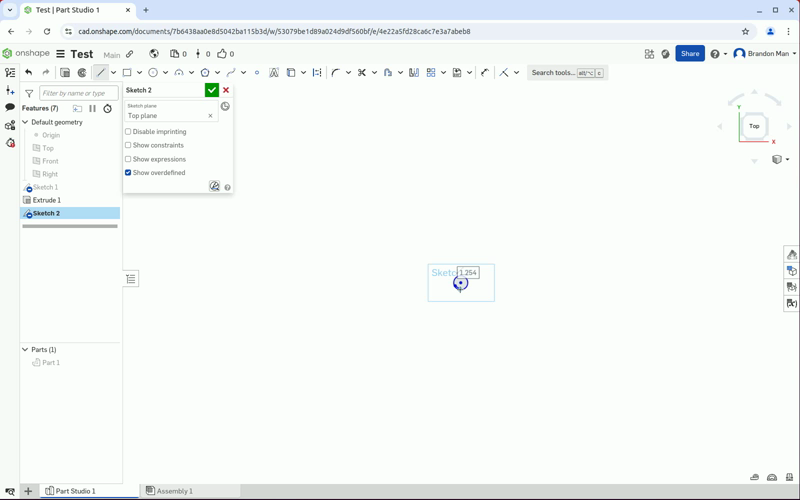
mouse_move(490, 289)
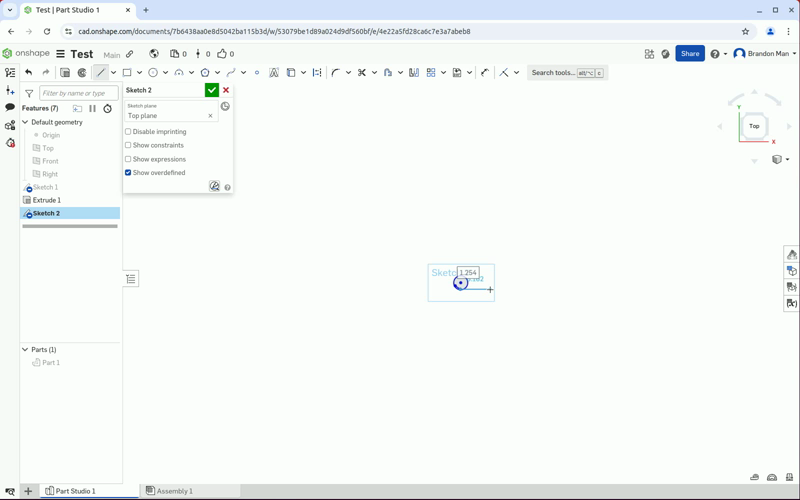
mouse_move(466, 286)
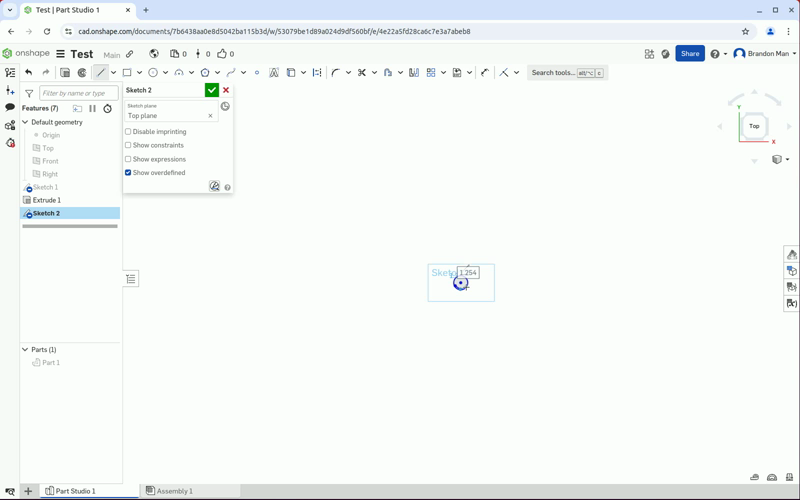
scroll(6)
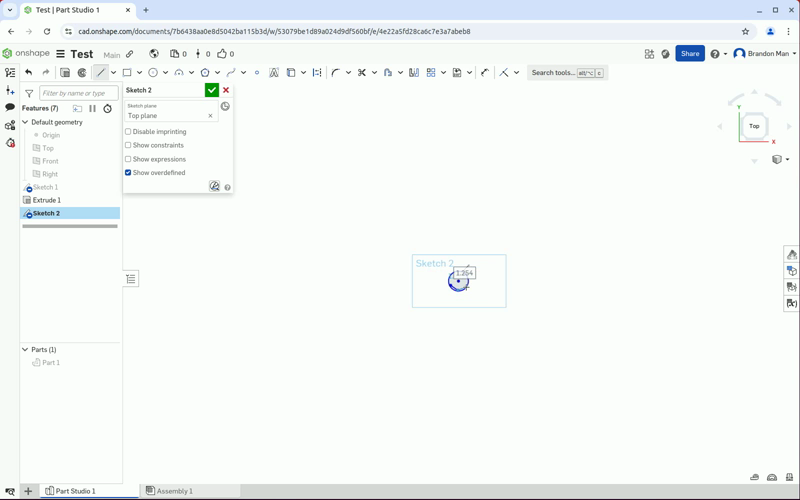
scroll(6)
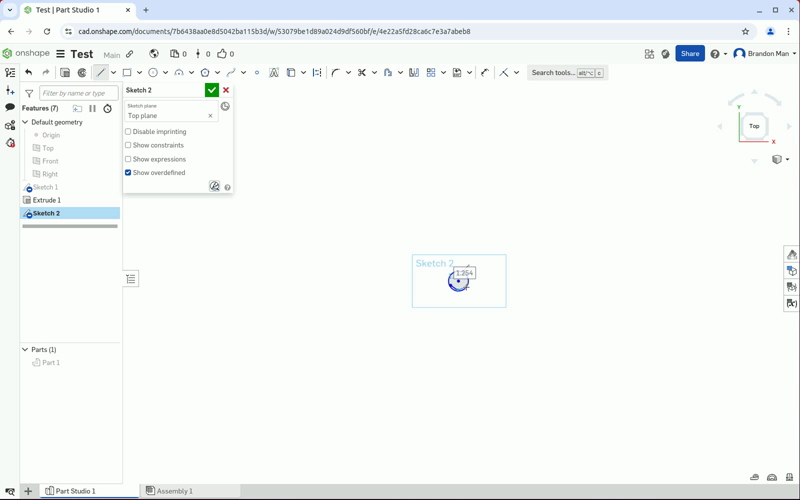
scroll(6)
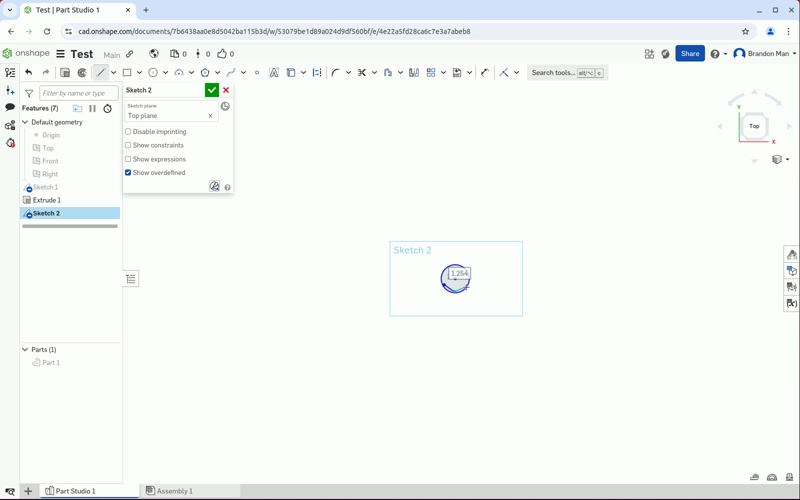
scroll(6)
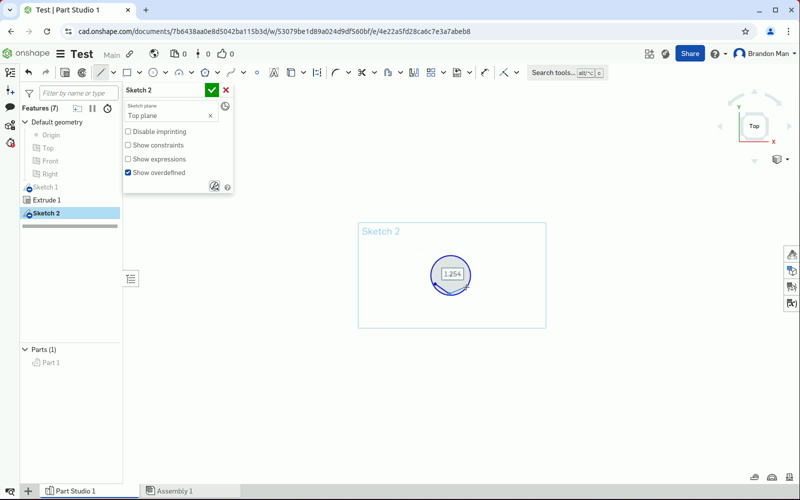
scroll(6)
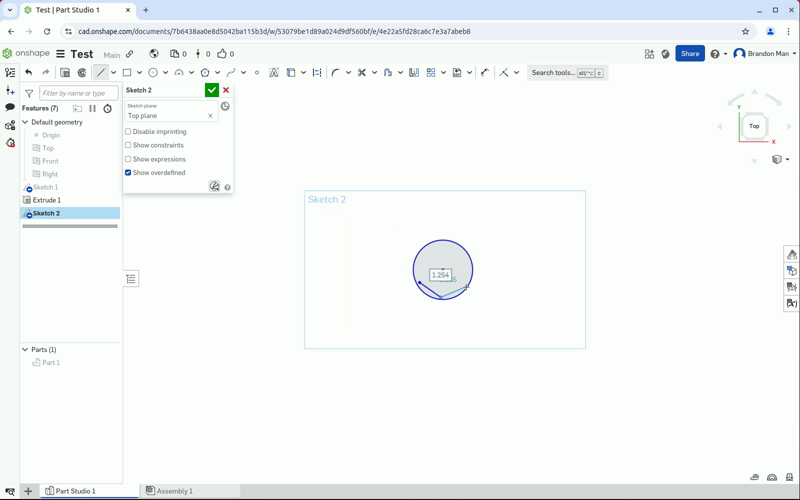
scroll(6)
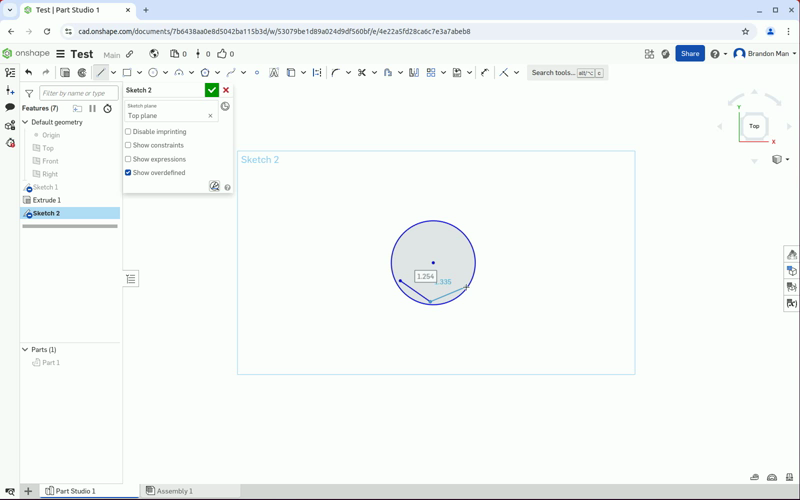
scroll(6)
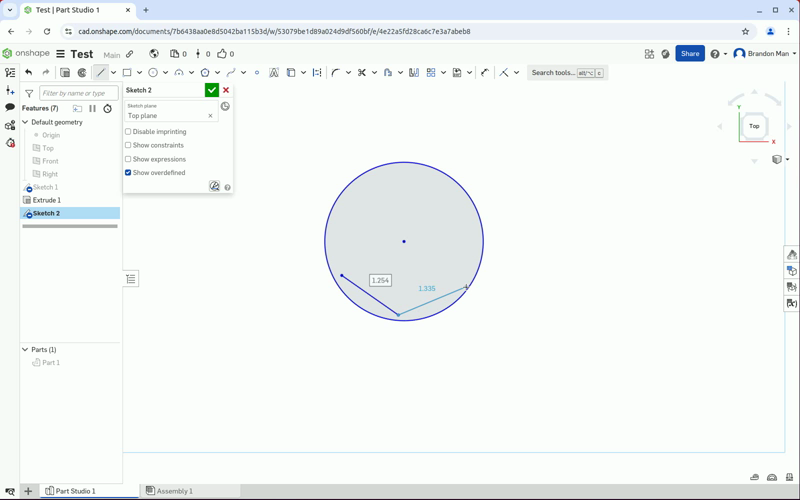
click(466, 286)
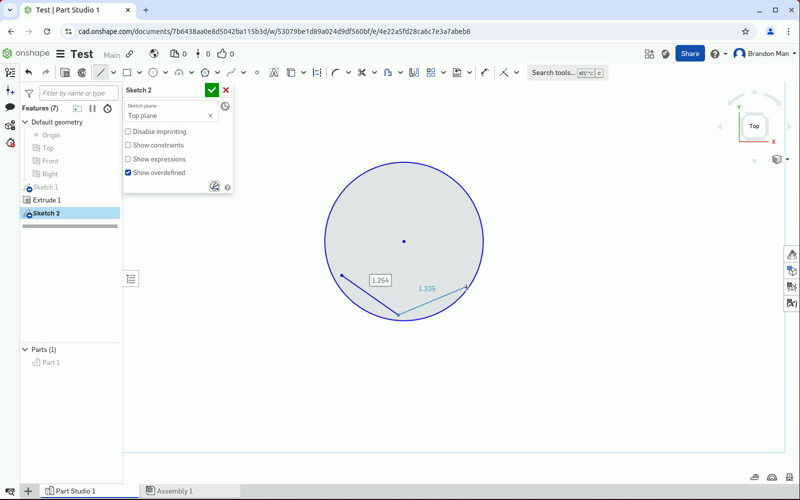
scroll(-6)
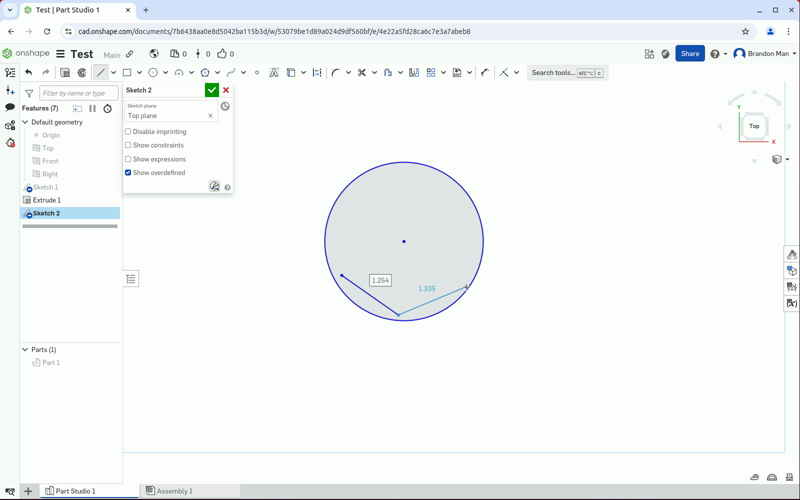
scroll(-6)
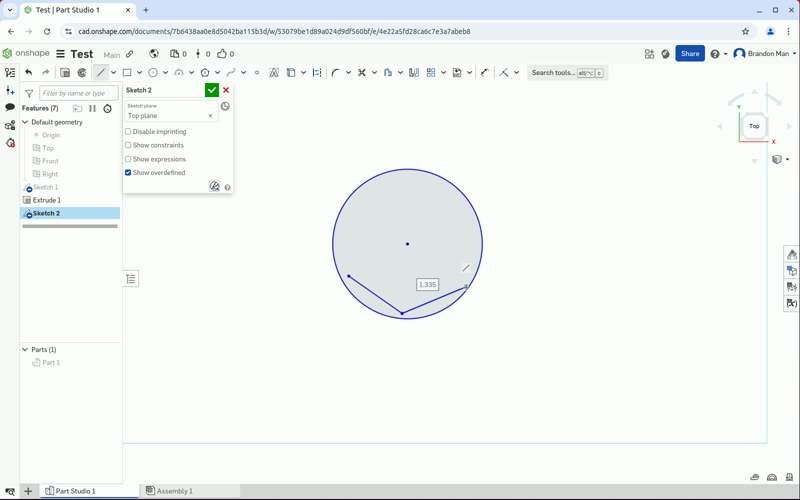
scroll(-6)
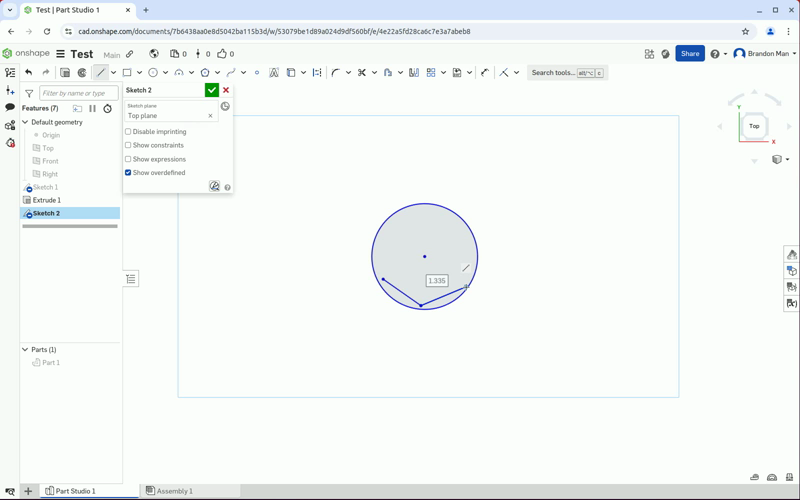
scroll(-6)
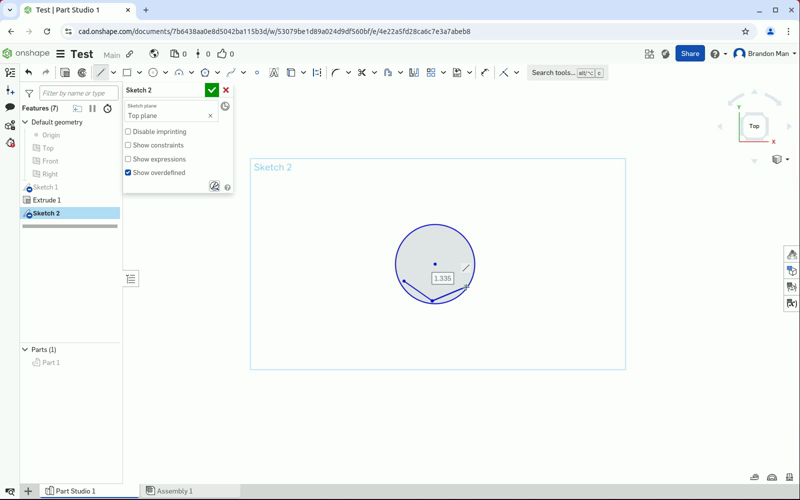
scroll(-6)
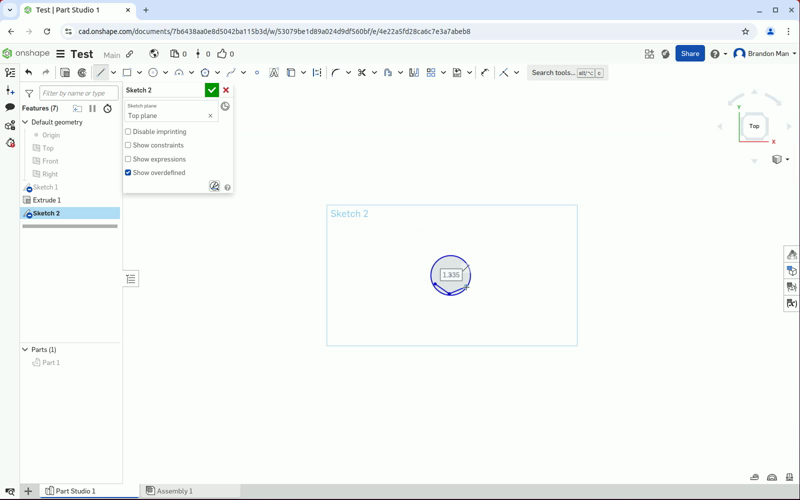
scroll(-6)
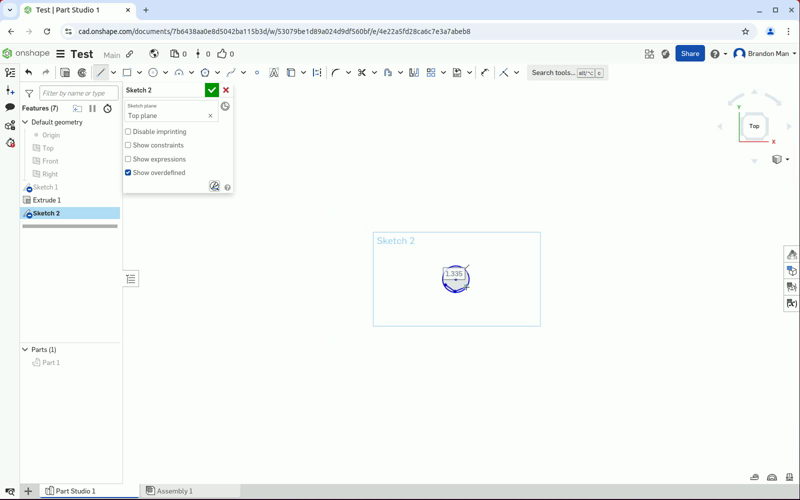
scroll(-6)
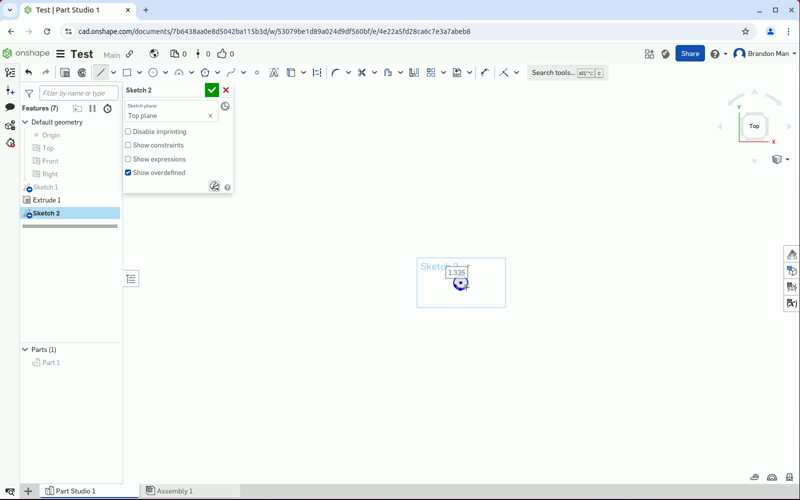
key_up(shift)
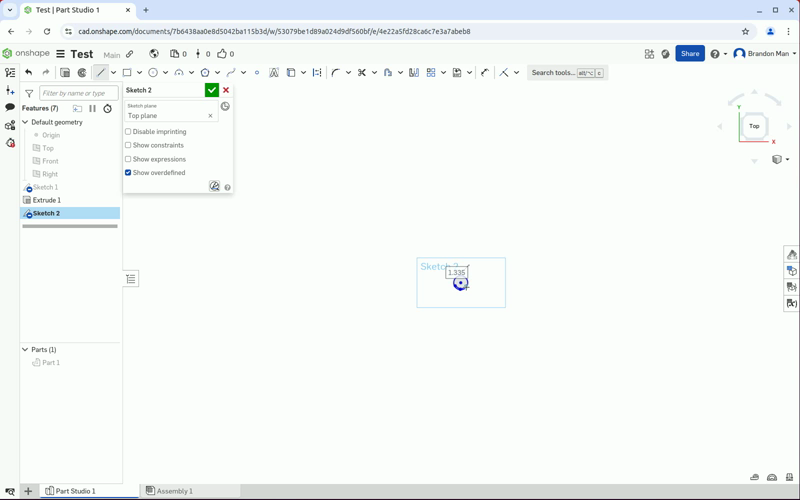
key_down(shift)
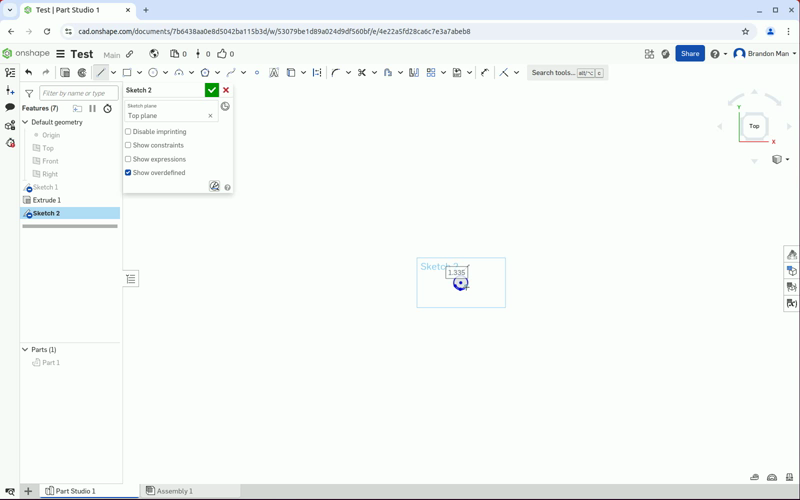
mouse_move(496, 286)
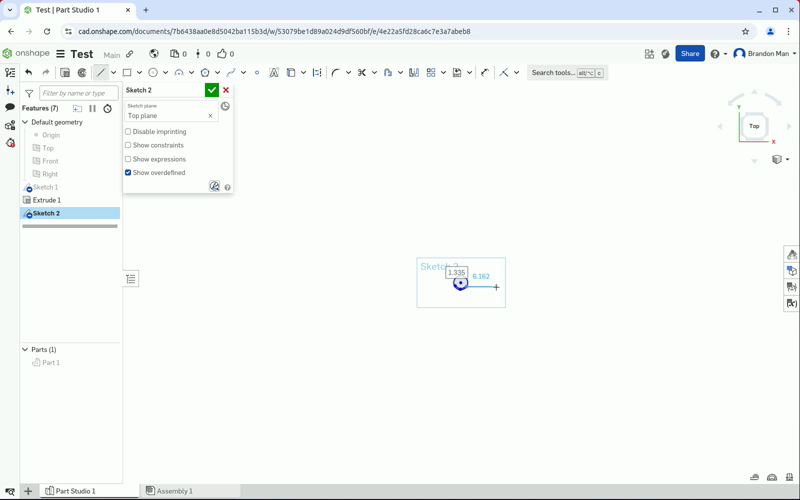
mouse_move(466, 279)
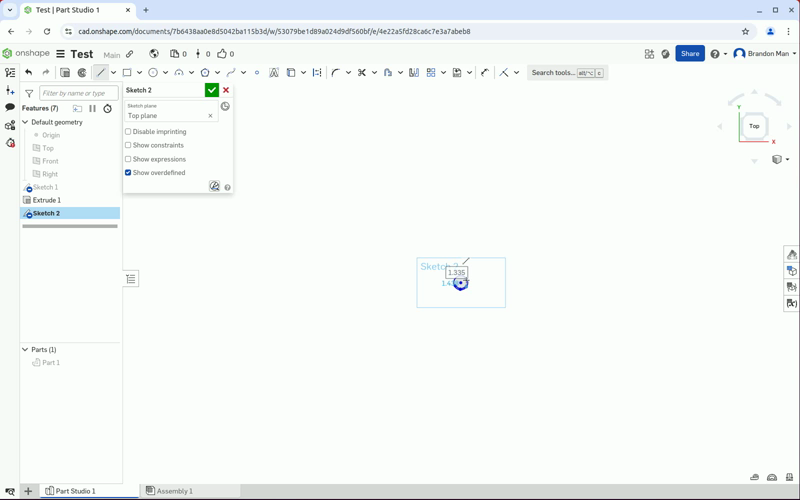
scroll(6)
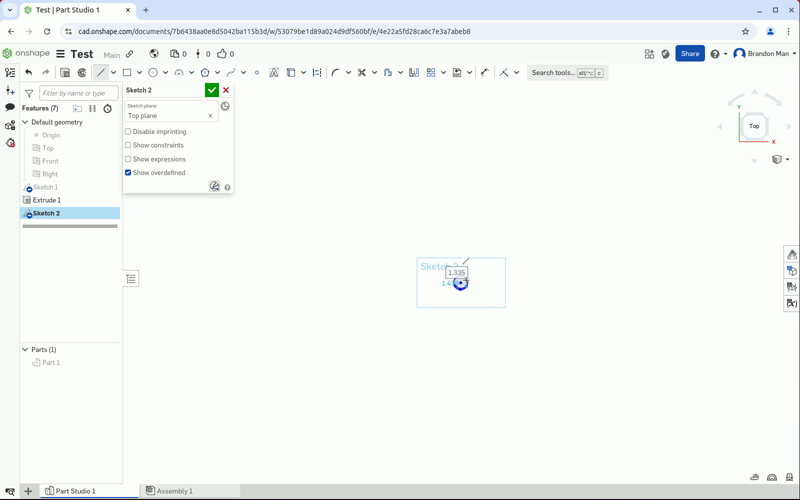
scroll(6)
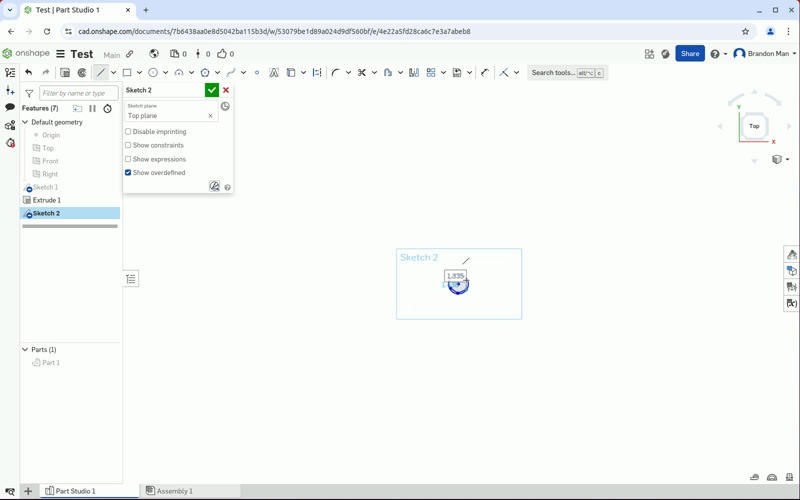
scroll(6)
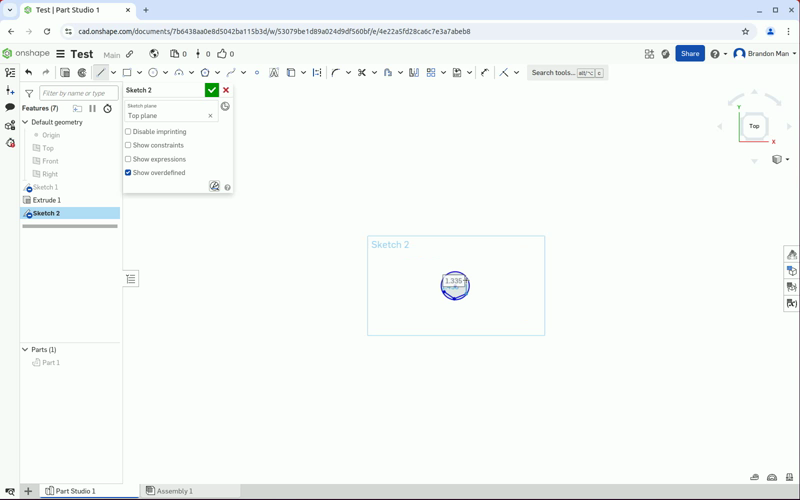
scroll(6)
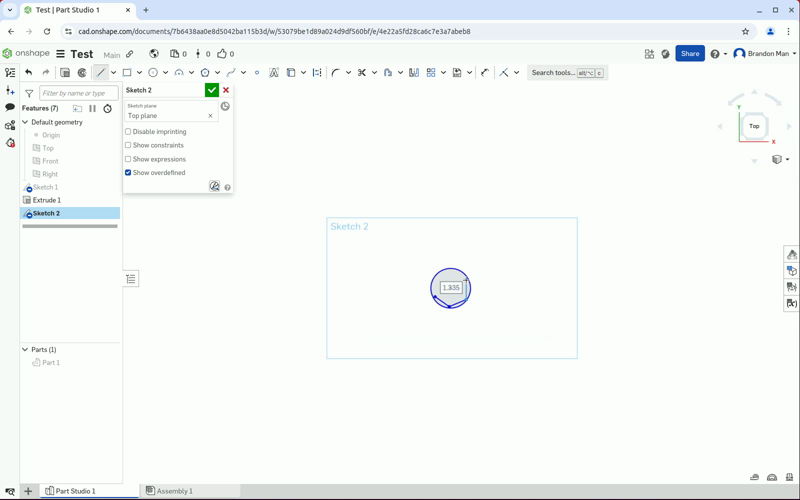
scroll(6)
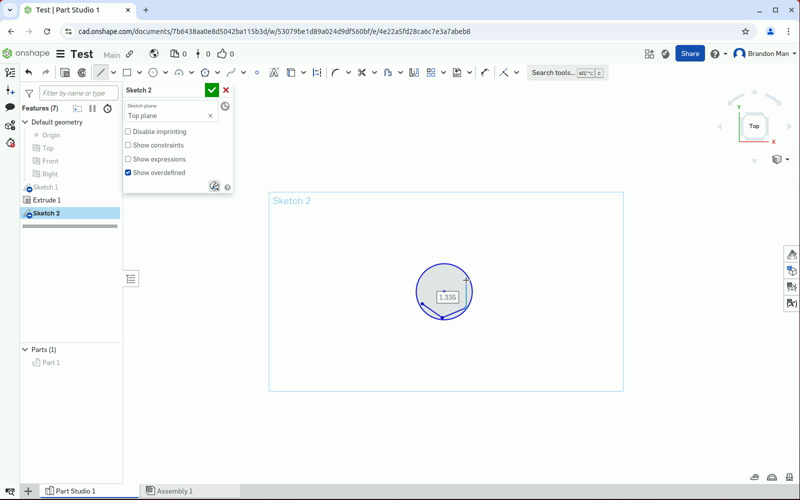
scroll(6)
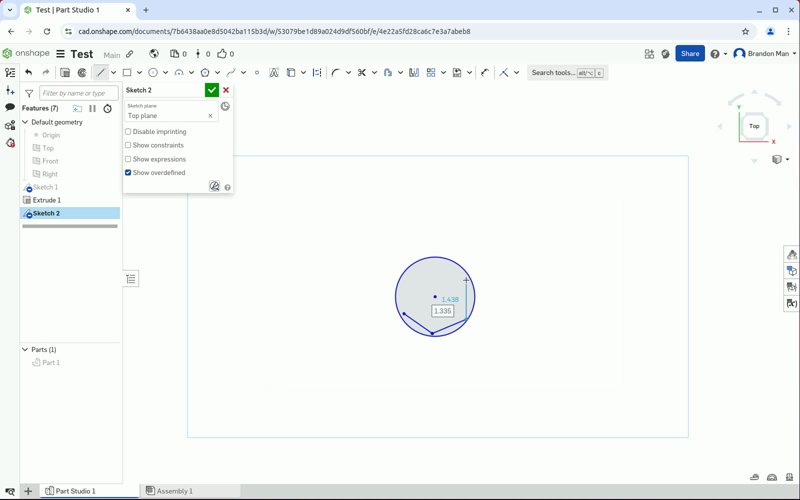
scroll(6)
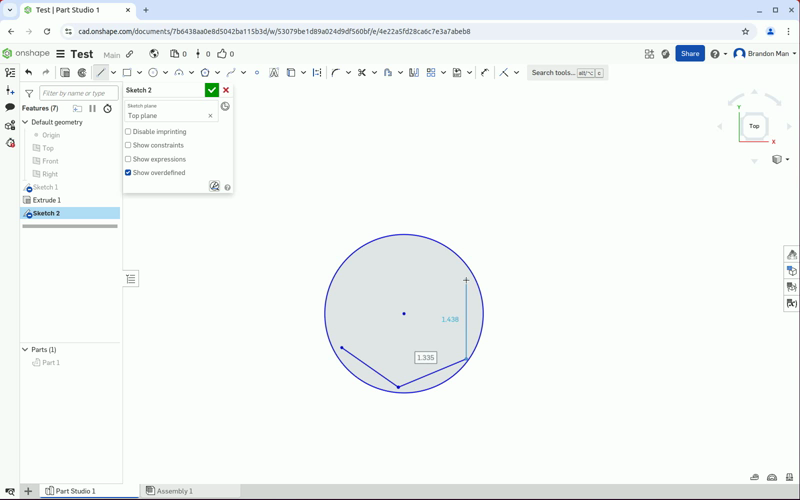
click(466, 279)
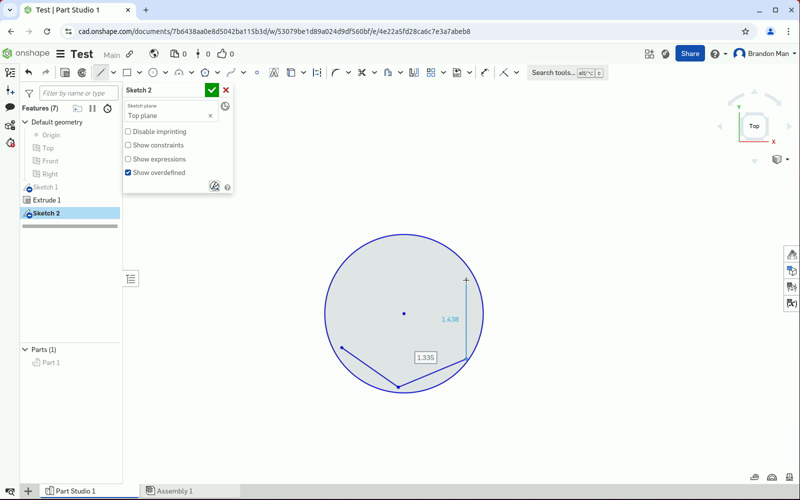
scroll(-6)
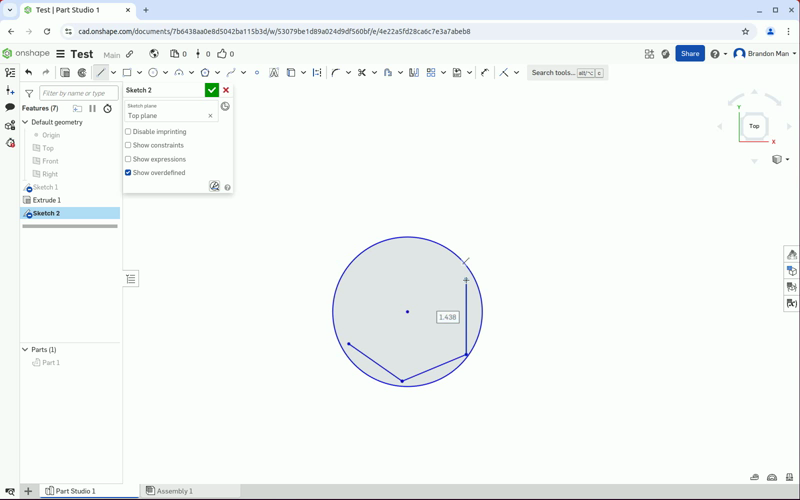
scroll(-6)
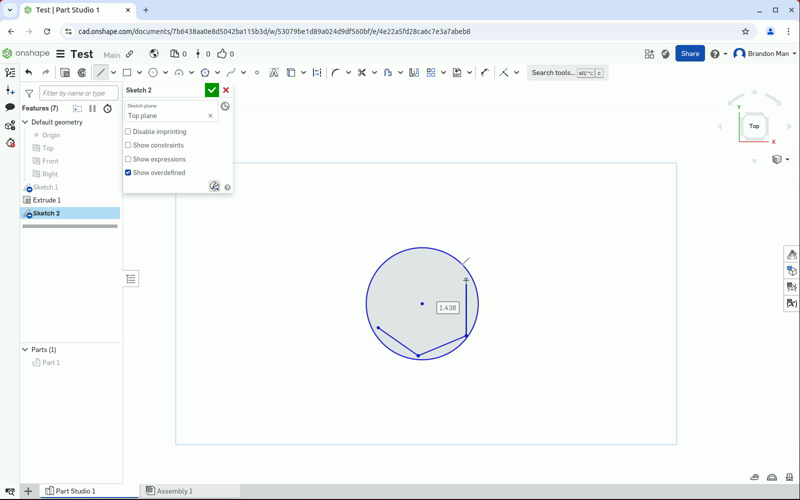
scroll(-6)
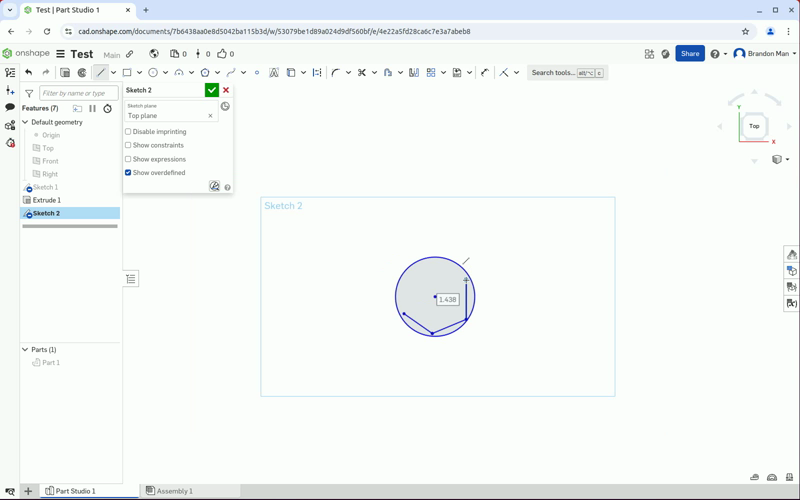
scroll(-6)
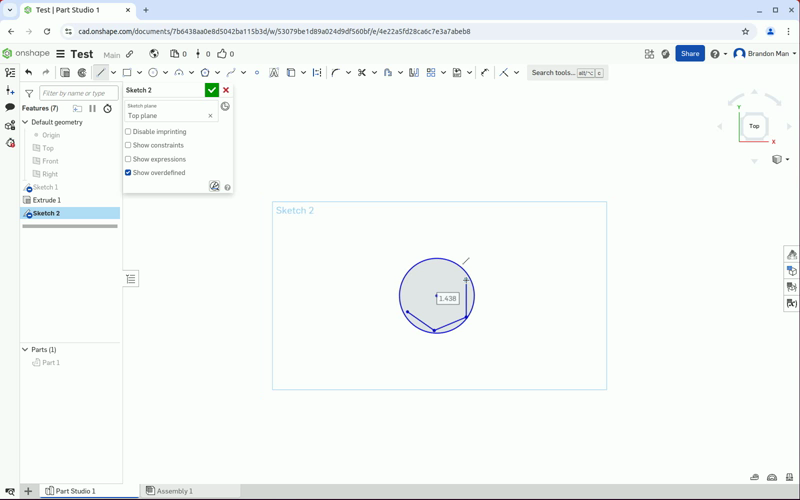
scroll(-6)
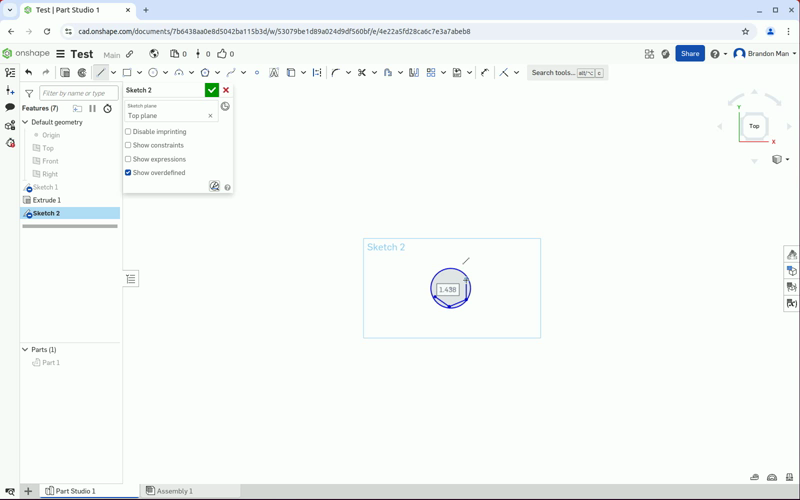
scroll(-6)
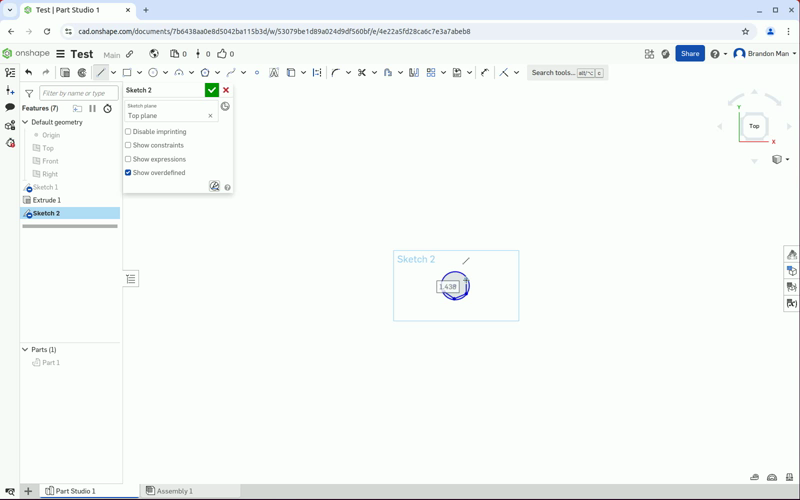
scroll(-6)
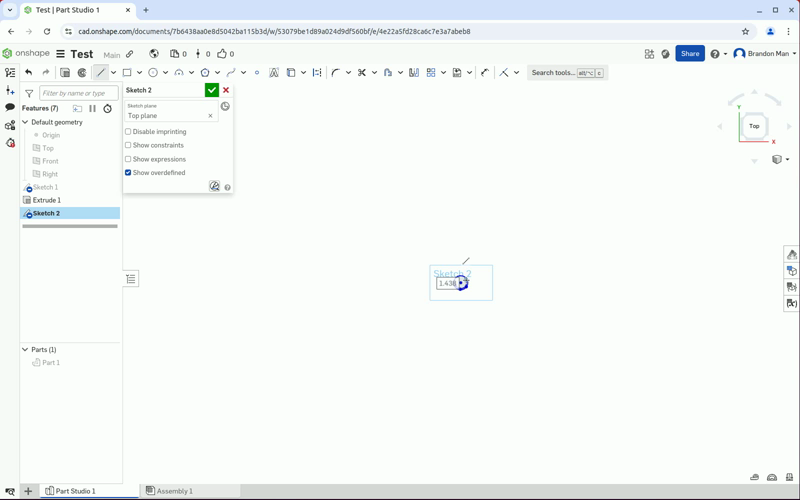
key_up(shift)
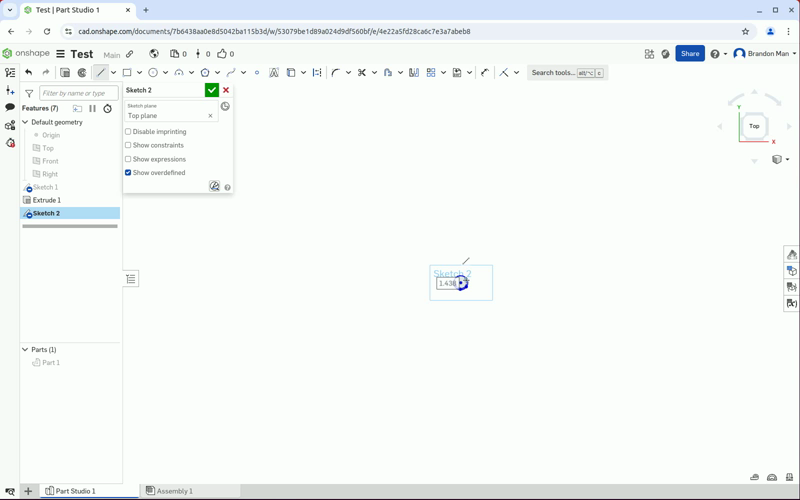
key_down(shift)
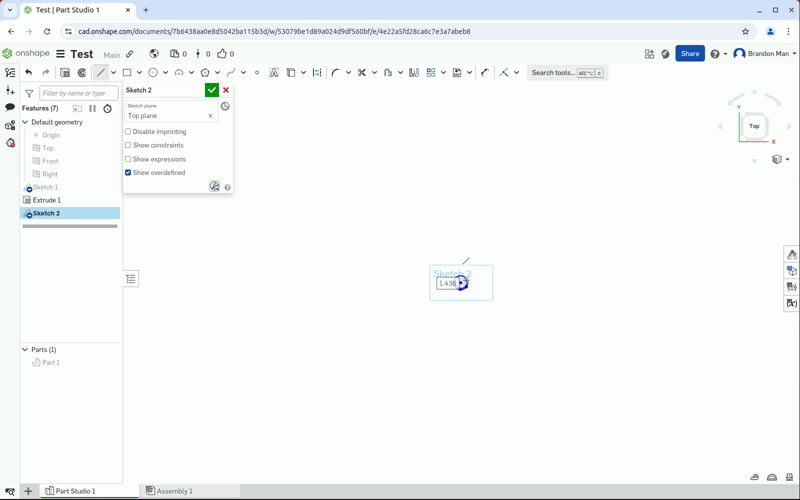
mouse_move(496, 279)
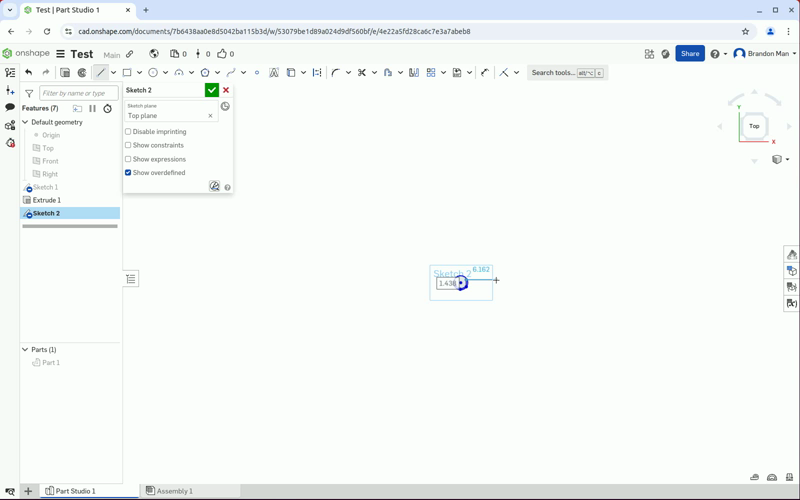
mouse_move(461, 276)
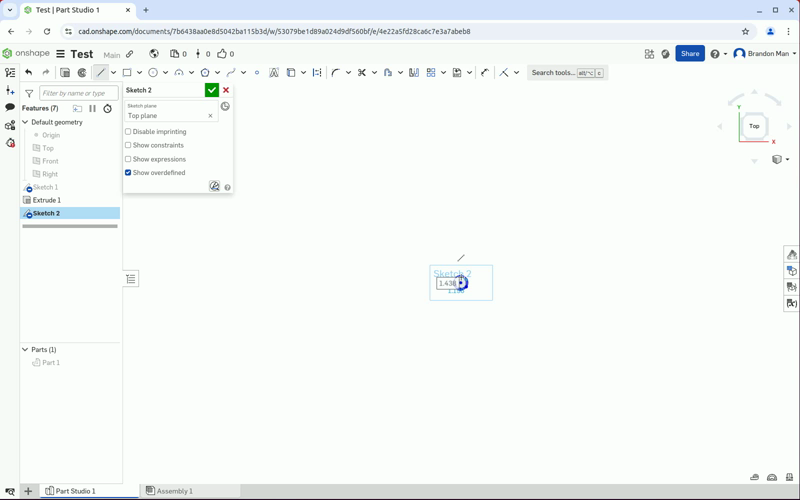
scroll(6)
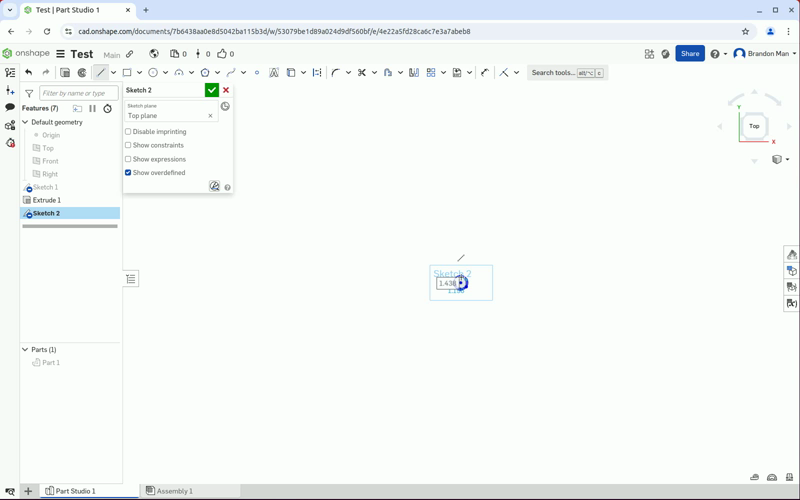
scroll(6)
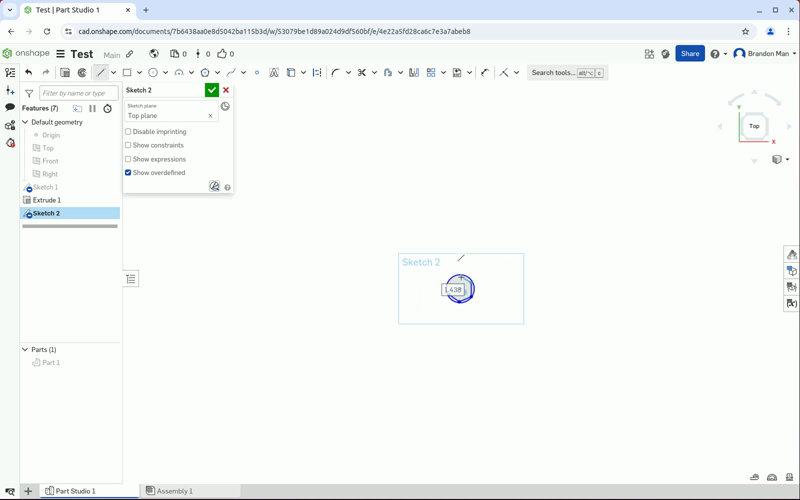
scroll(6)
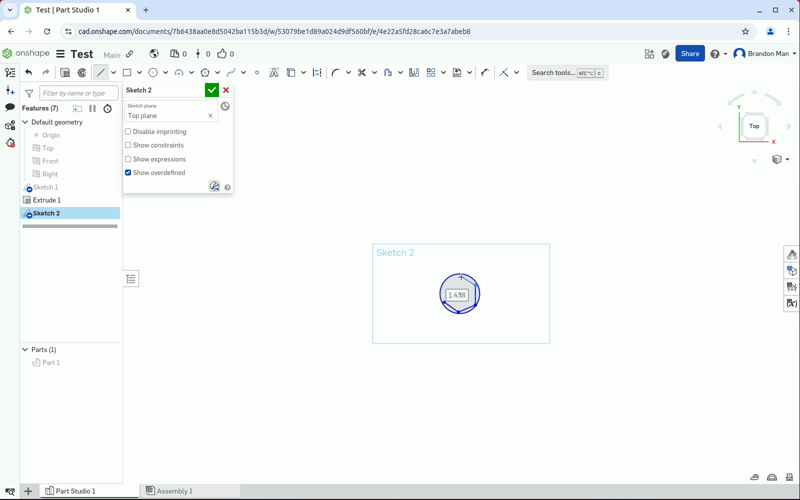
scroll(6)
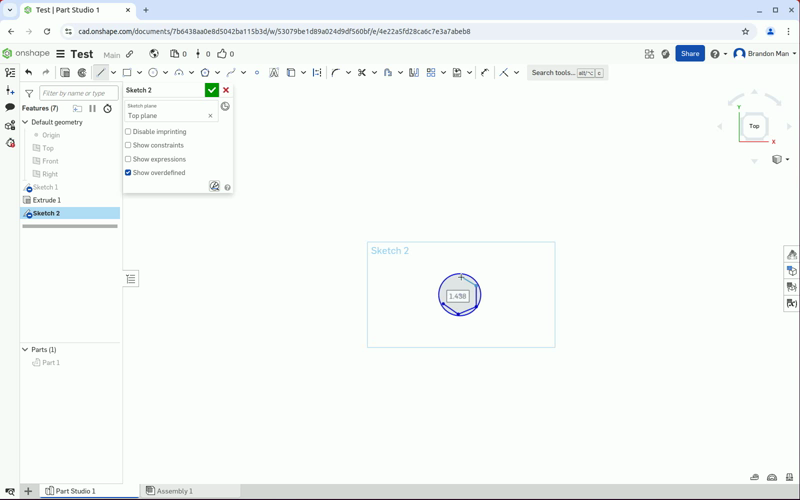
scroll(6)
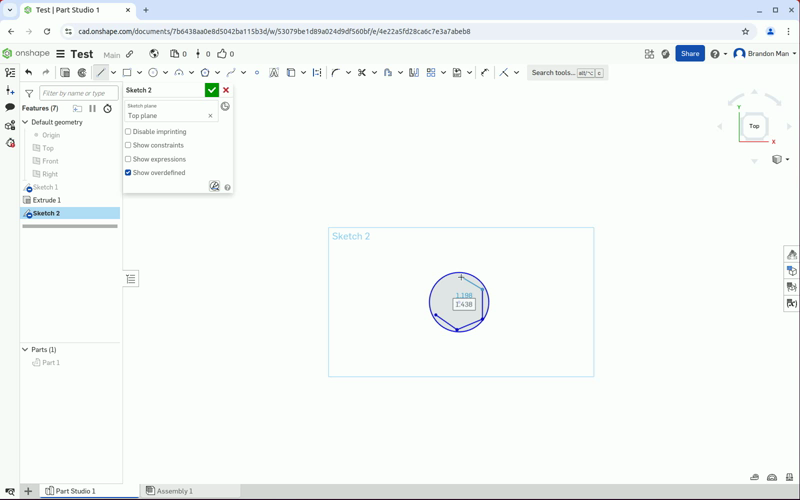
scroll(6)
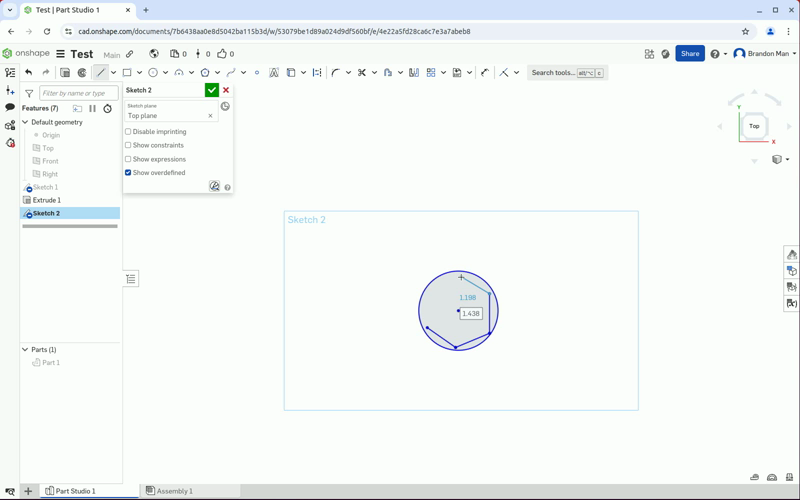
scroll(6)
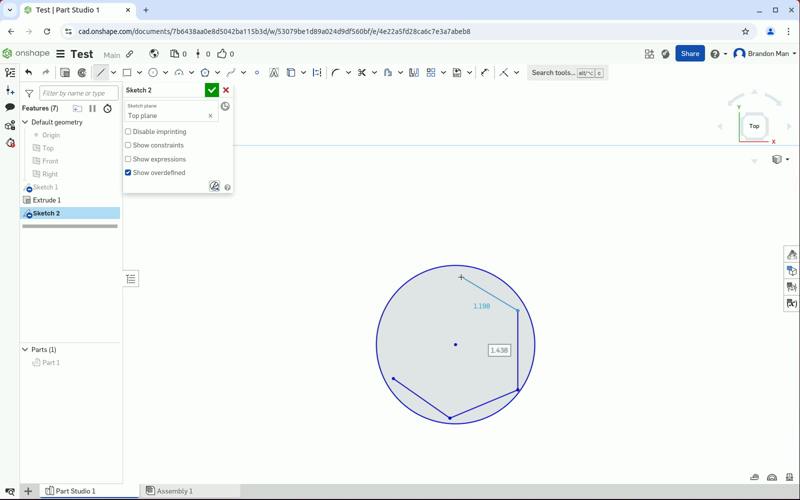
click(461, 276)
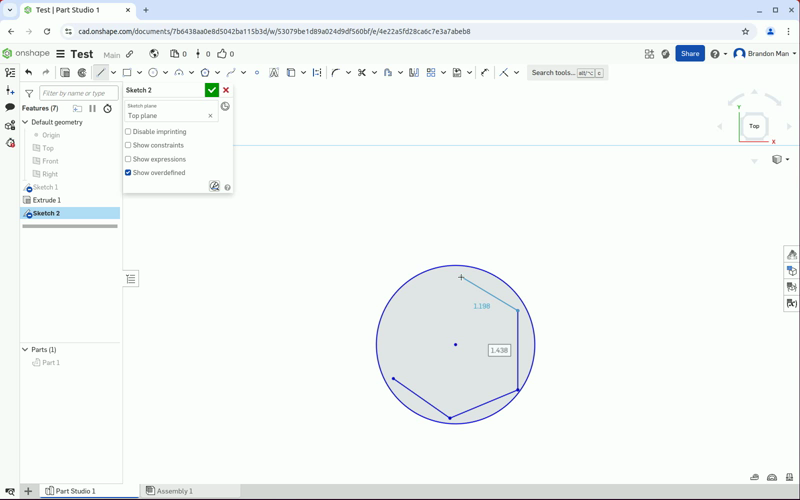
scroll(-6)
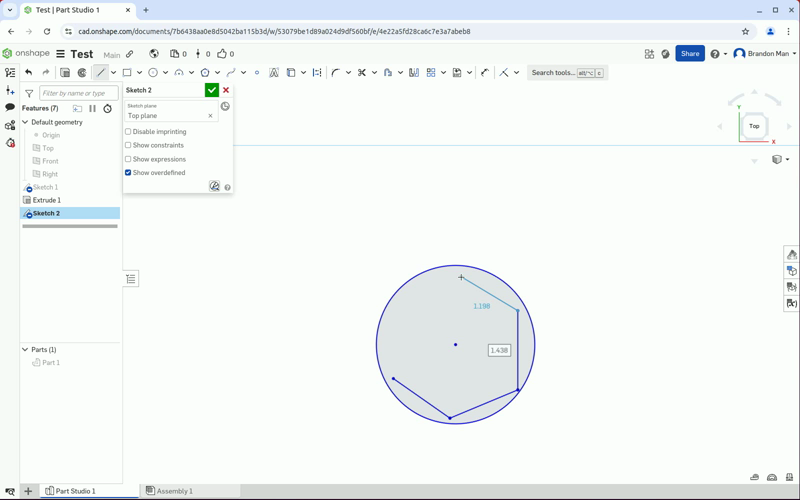
scroll(-6)
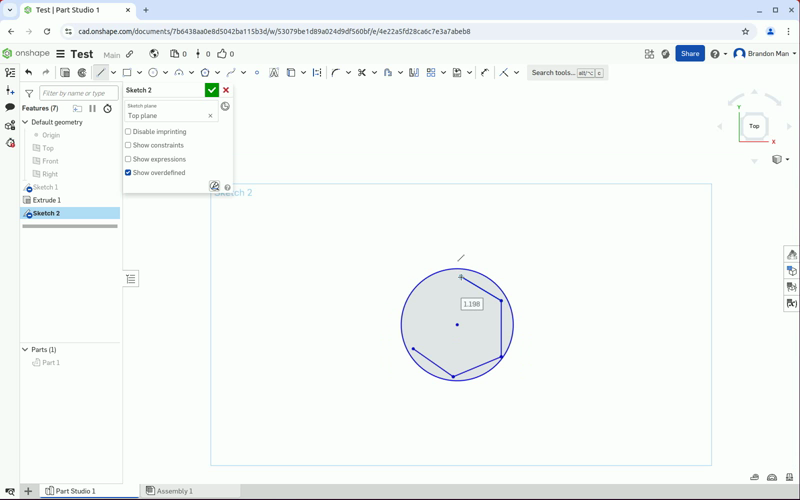
scroll(-6)
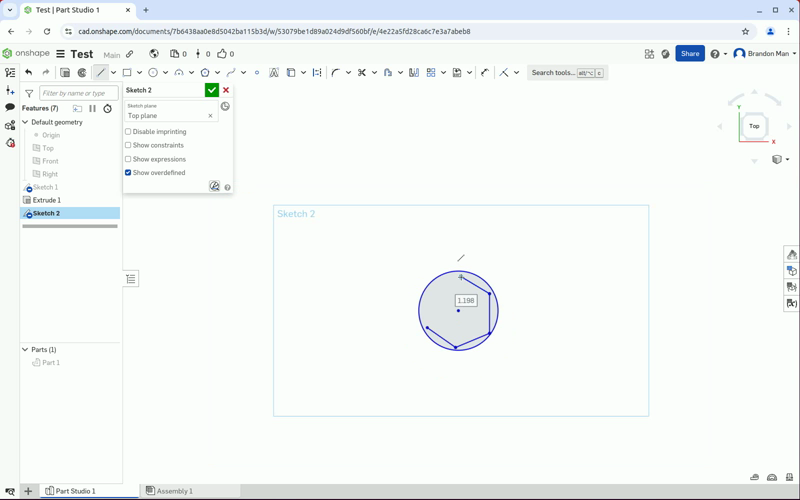
scroll(-6)
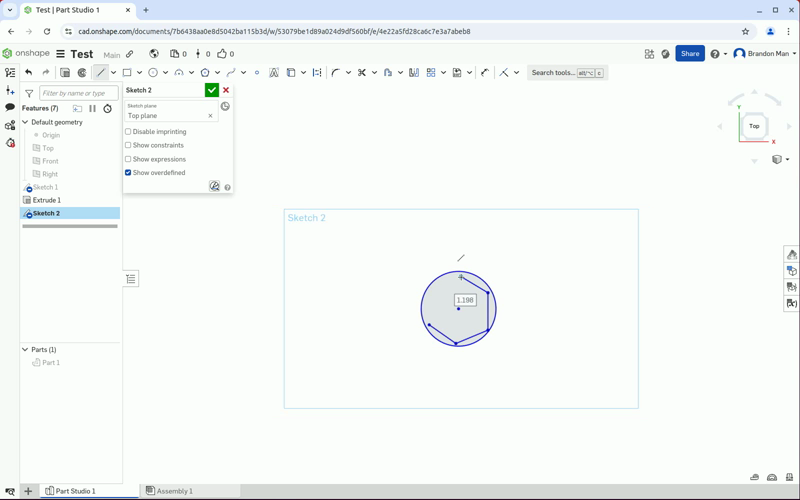
scroll(-6)
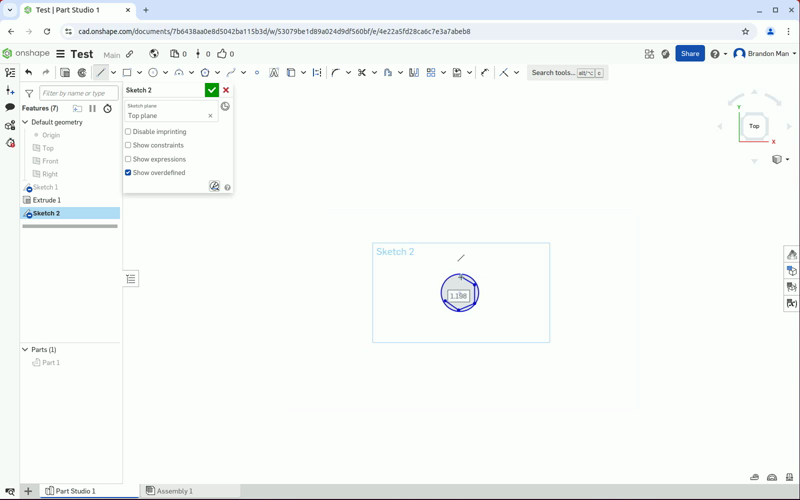
scroll(-6)
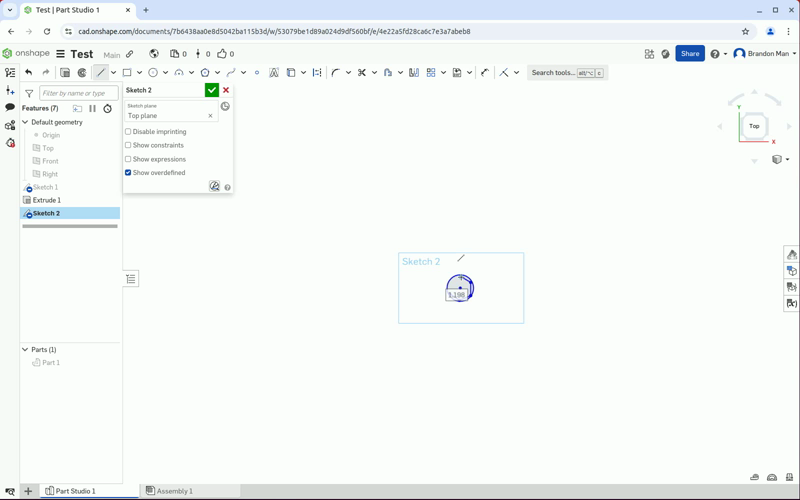
scroll(-6)
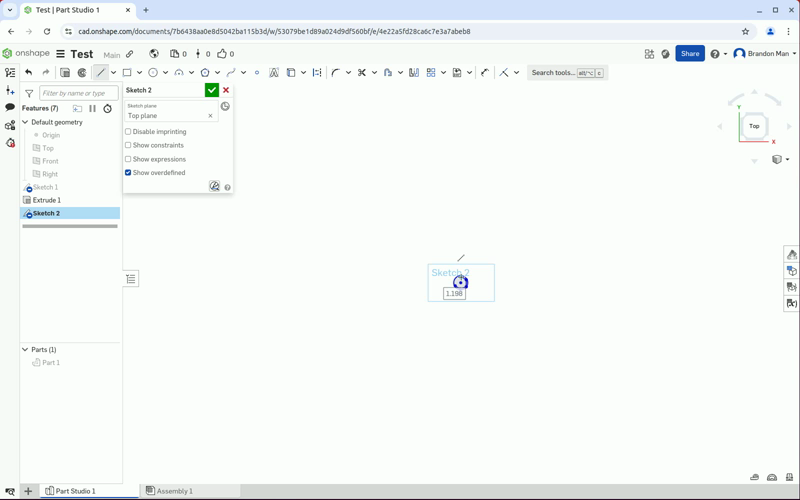
key_up(shift)
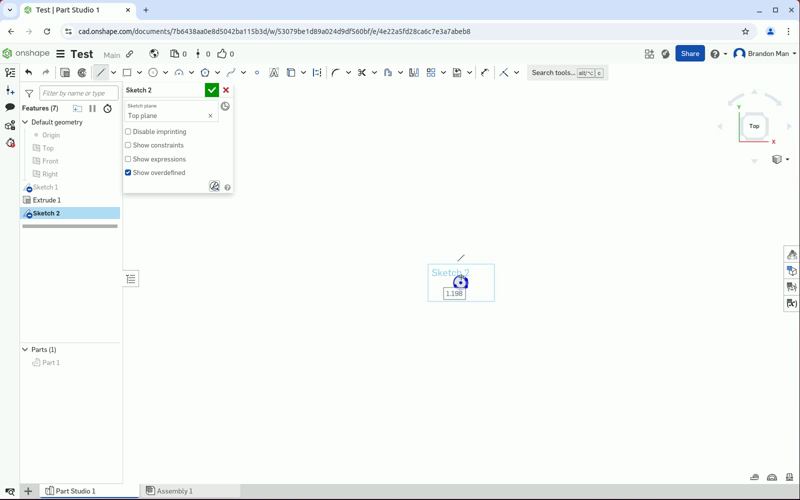
key_down(shift)
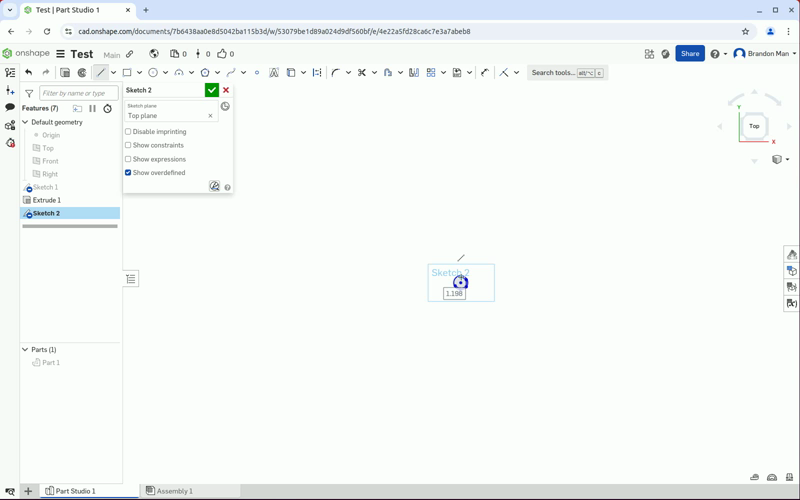
mouse_move(491, 276)
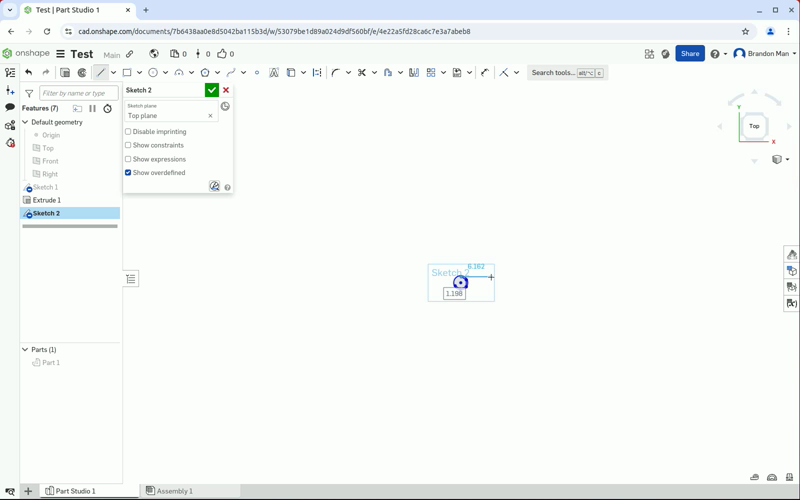
mouse_move(455, 279)
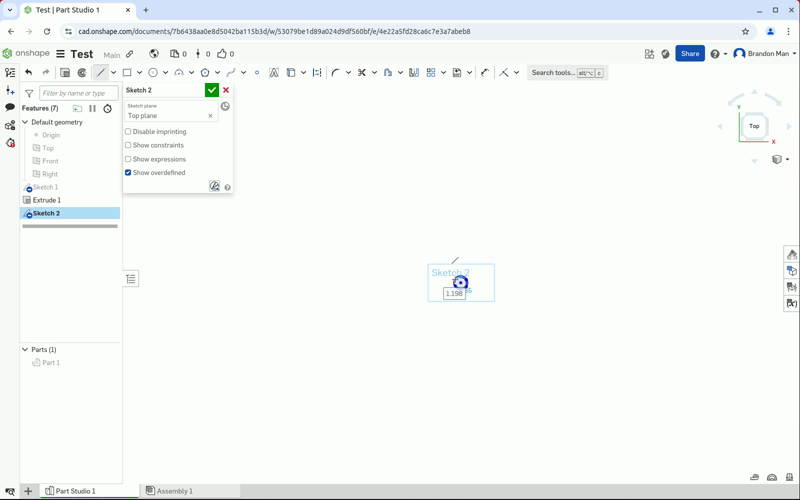
scroll(6)
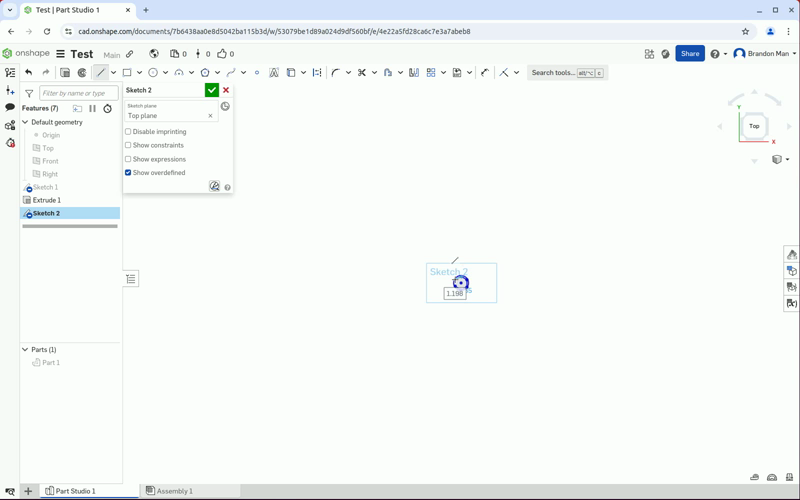
scroll(6)
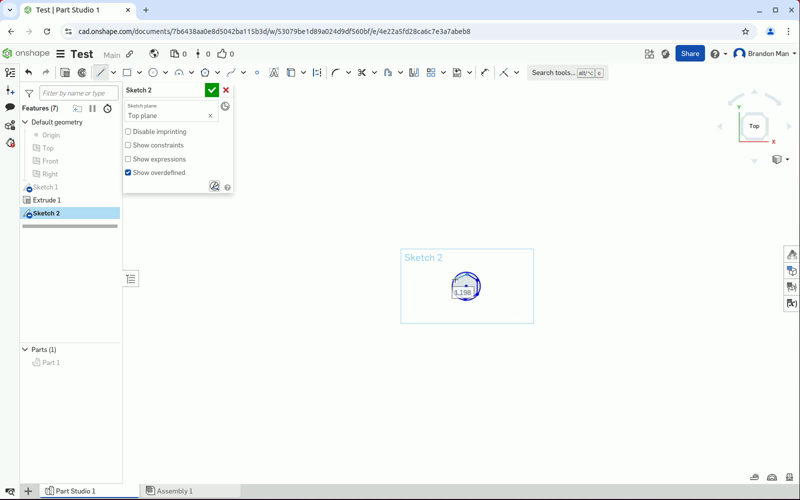
scroll(6)
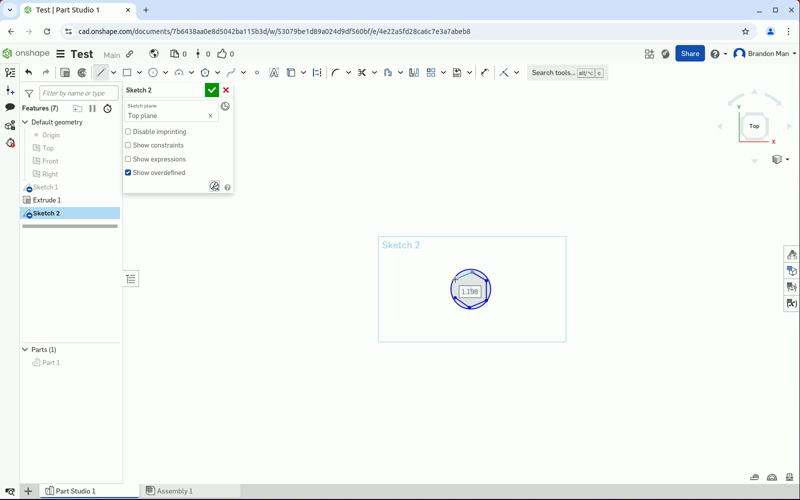
scroll(6)
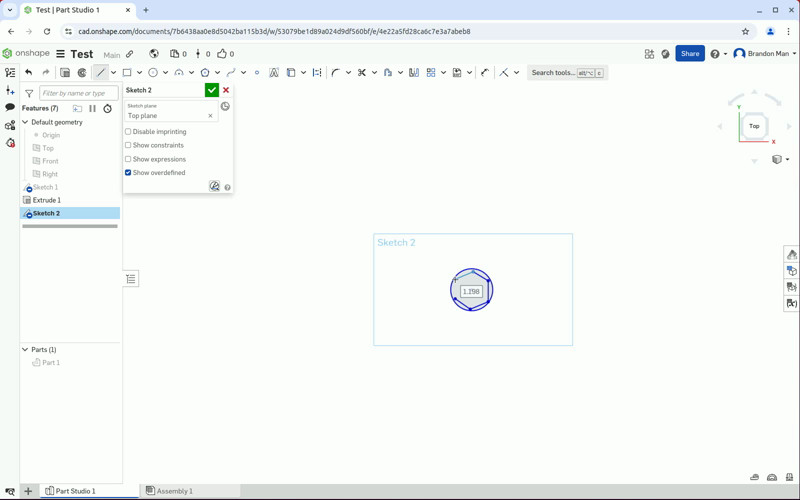
scroll(6)
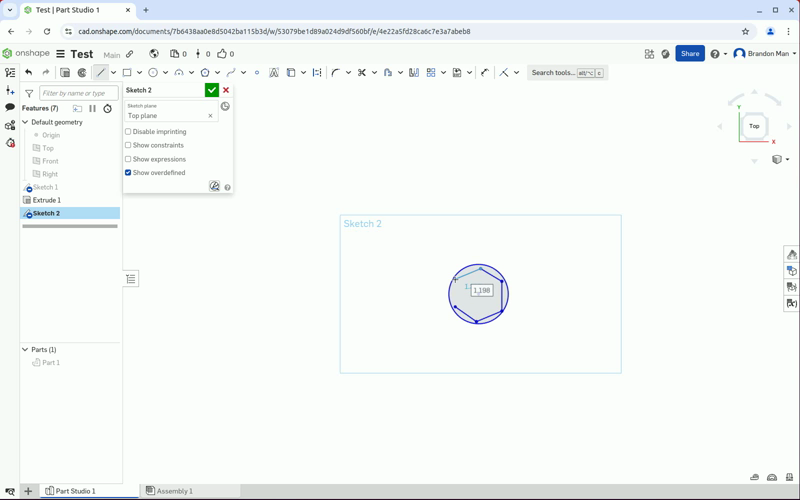
scroll(6)
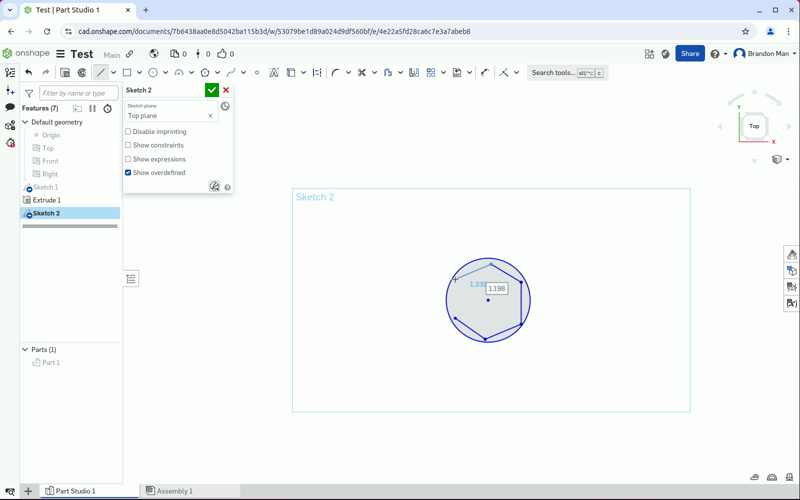
scroll(6)
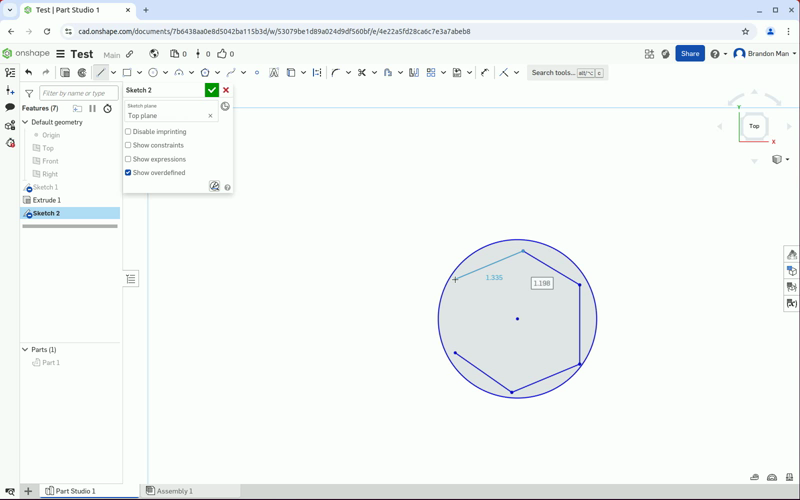
click(455, 279)
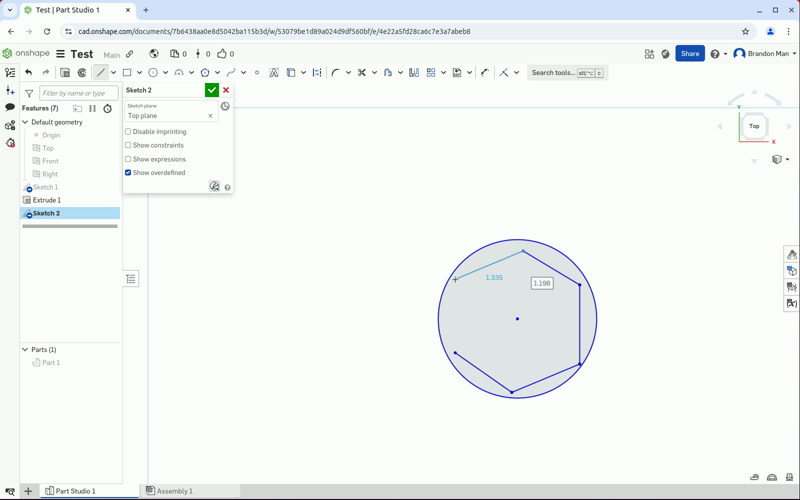
scroll(-6)
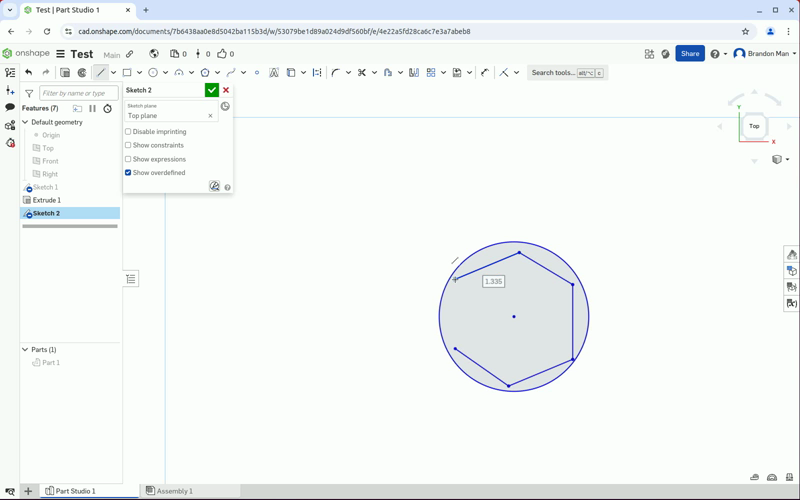
scroll(-6)
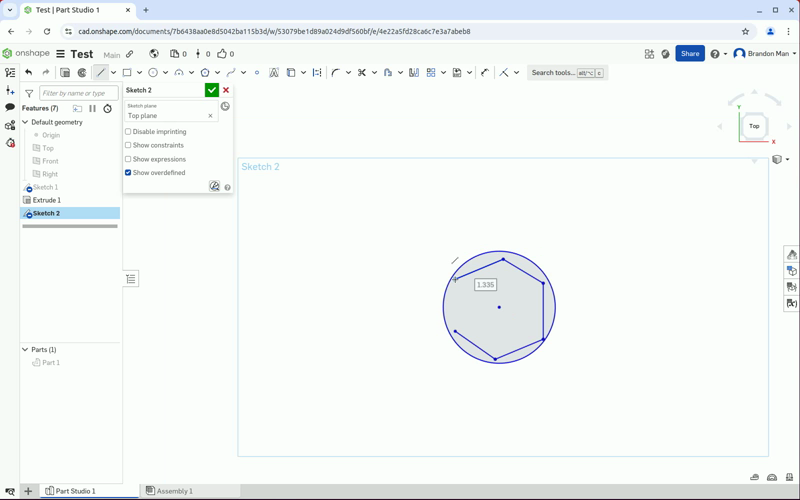
scroll(-6)
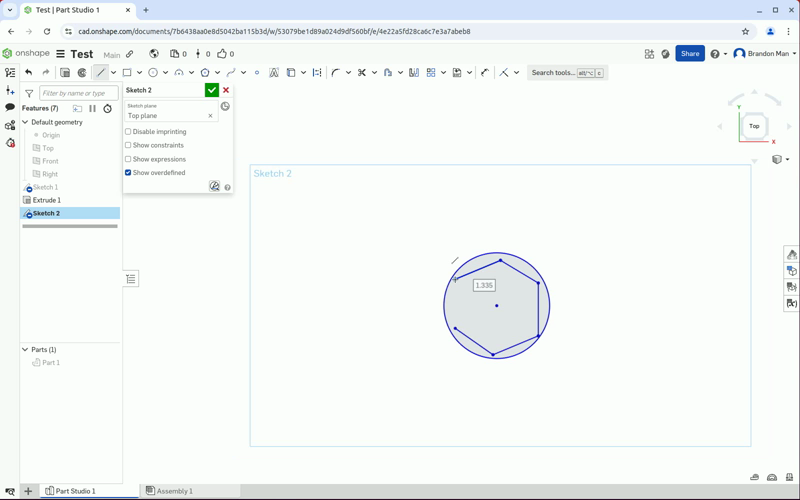
scroll(-6)
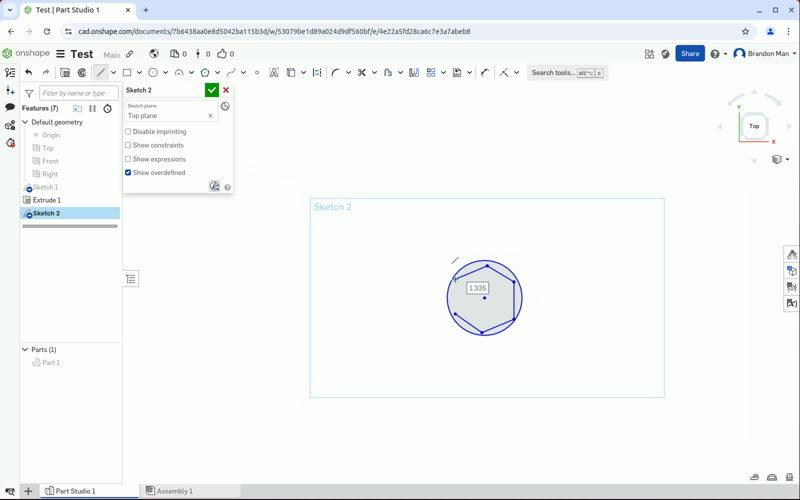
scroll(-6)
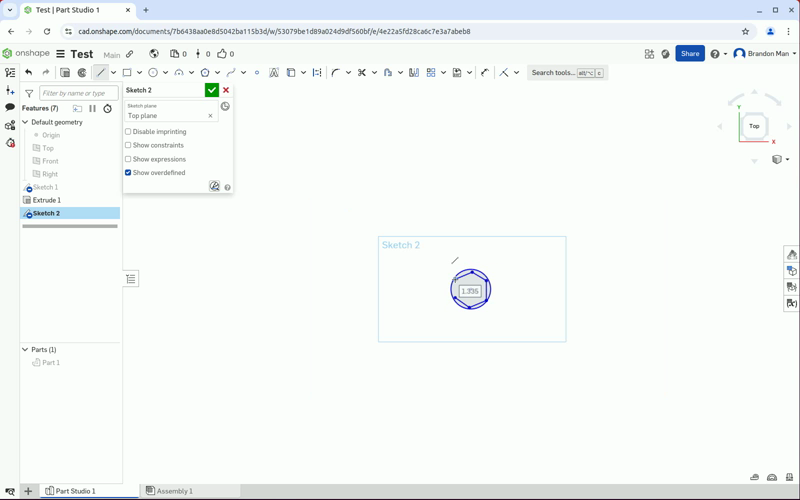
scroll(-6)
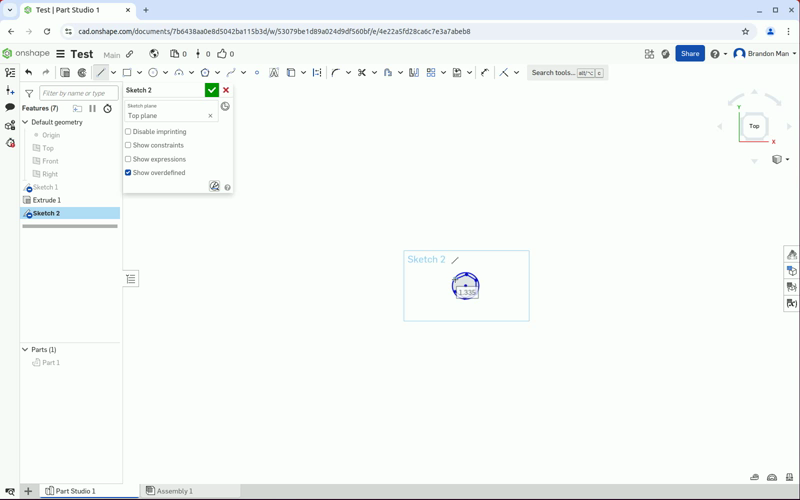
scroll(-6)
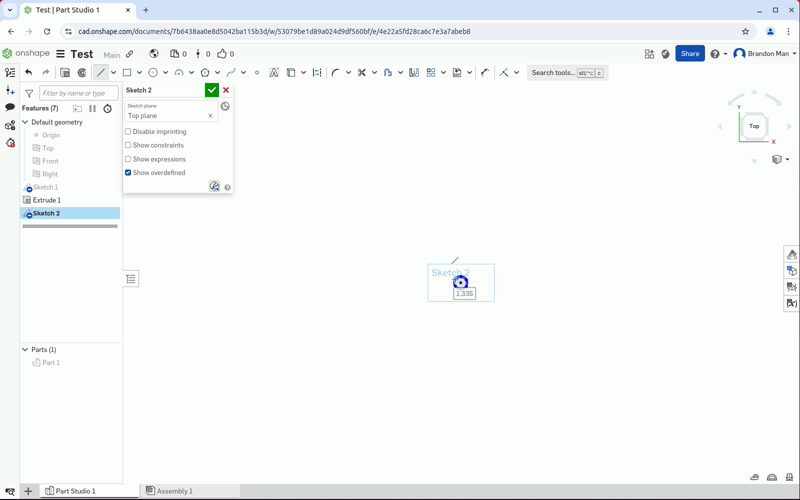
key_up(shift)
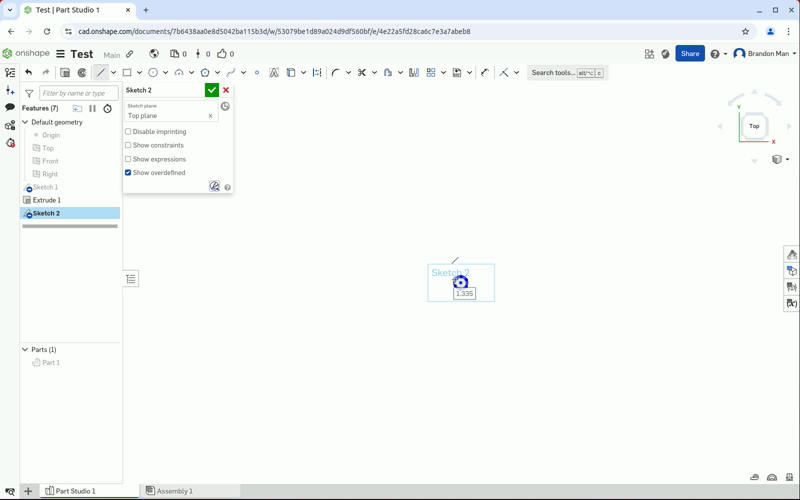
mouse_move(485, 279)
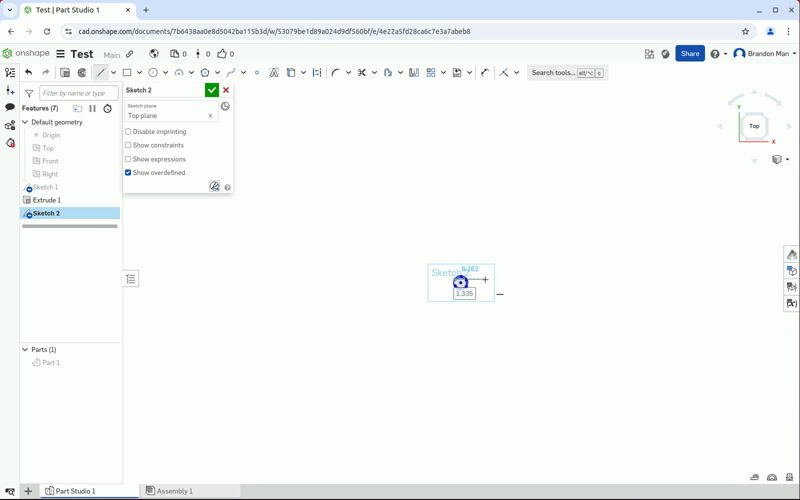
key_down(shift)
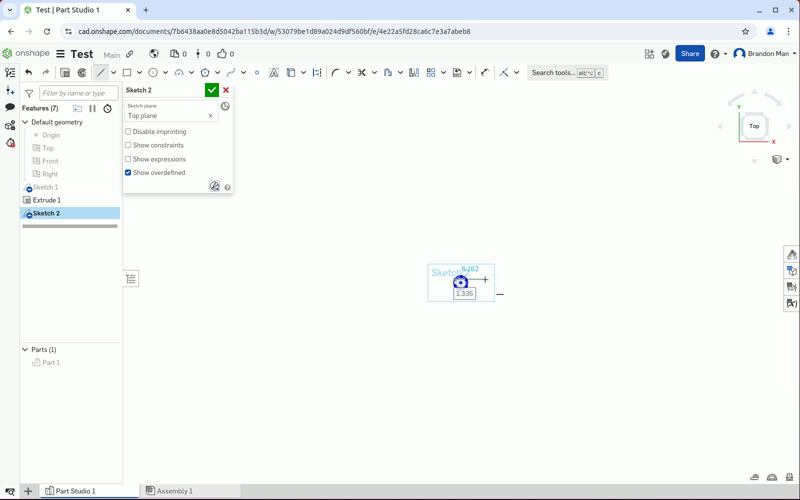
mouse_move(455, 285)
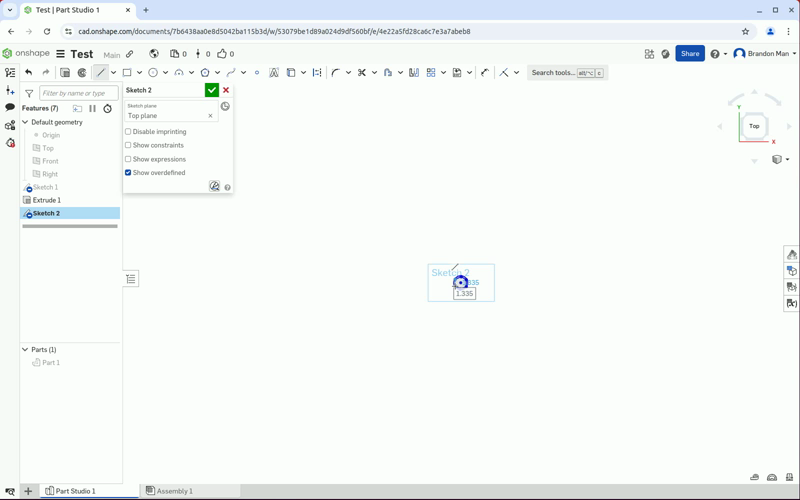
scroll(6)
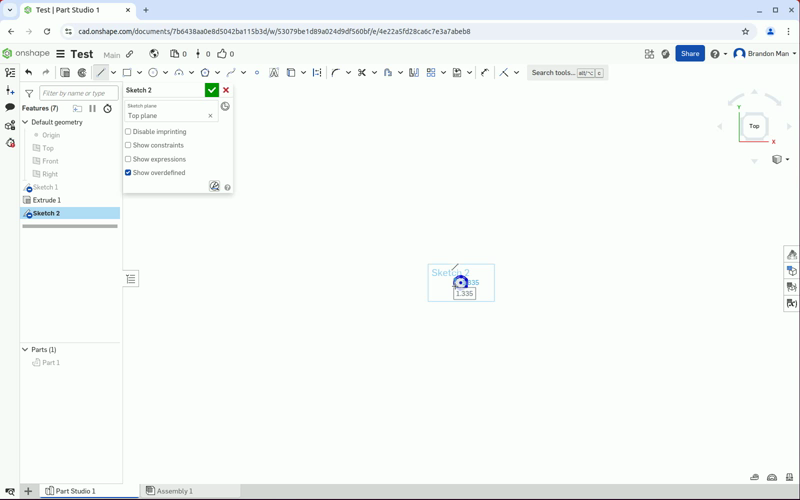
scroll(6)
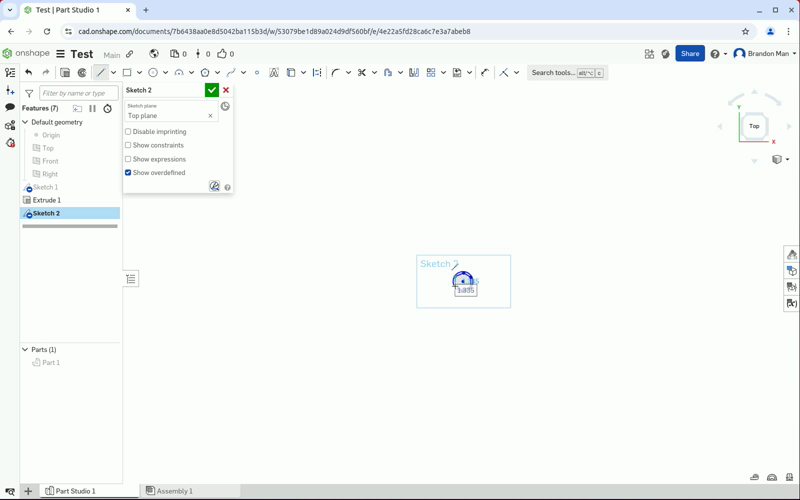
scroll(6)
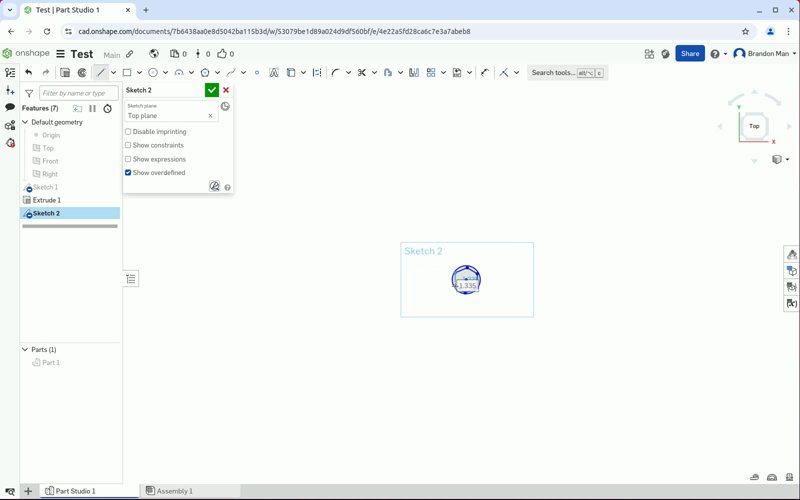
scroll(6)
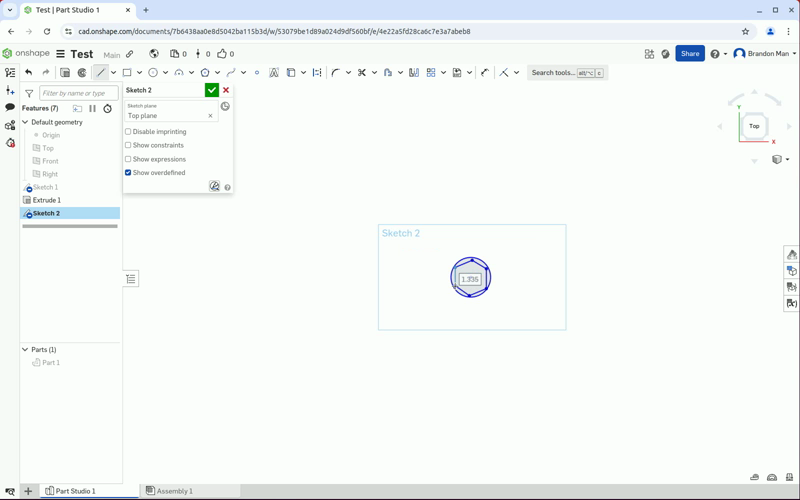
scroll(6)
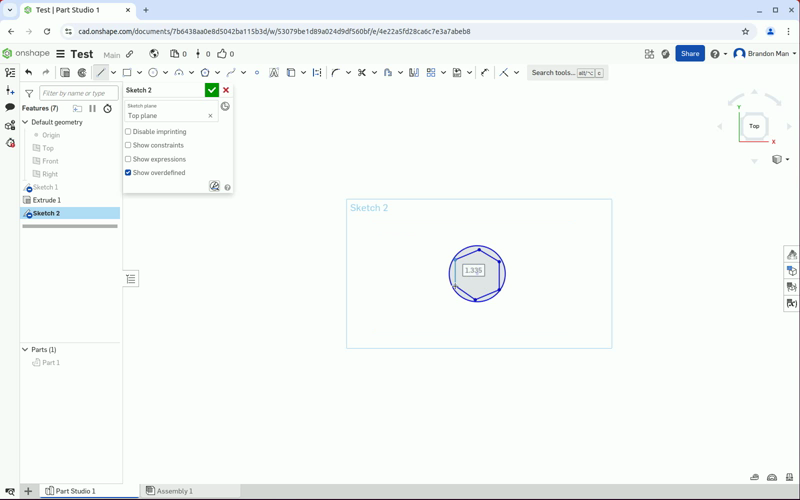
scroll(6)
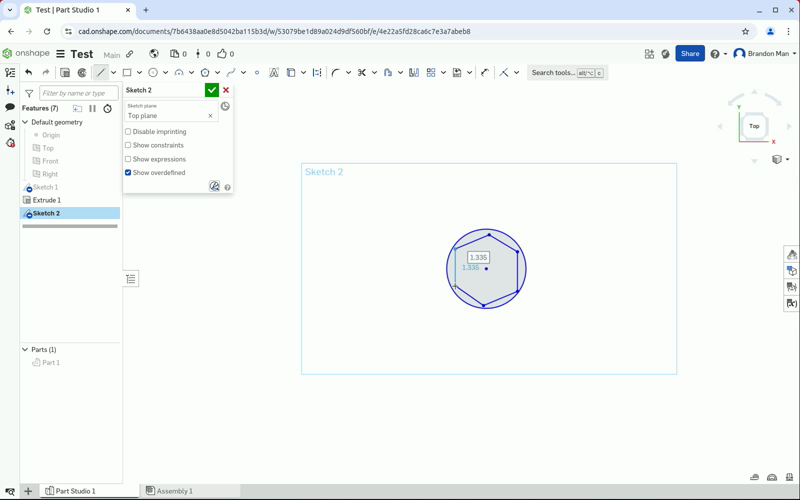
scroll(6)
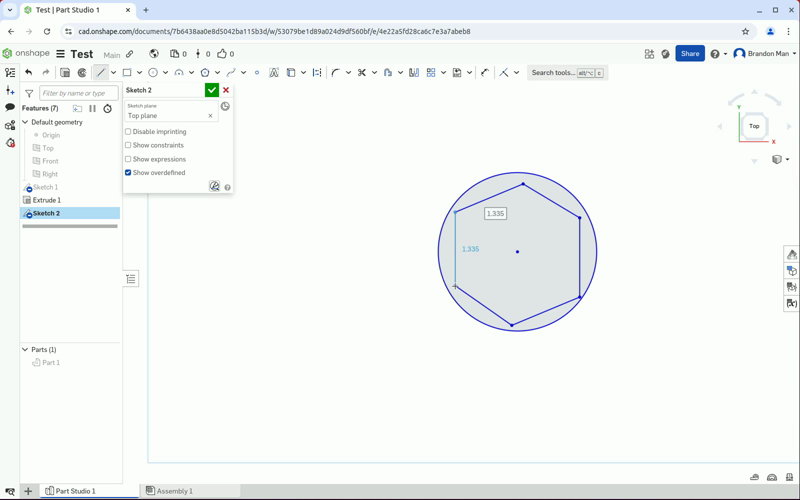
key_up(shift)
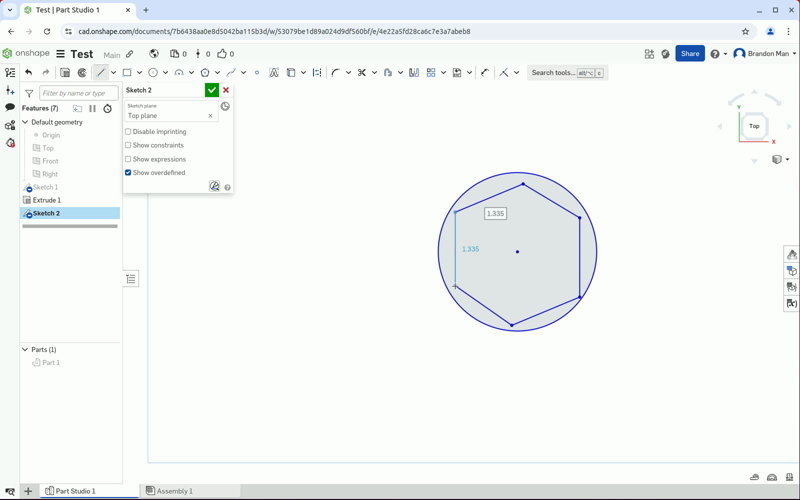
click(455, 285)
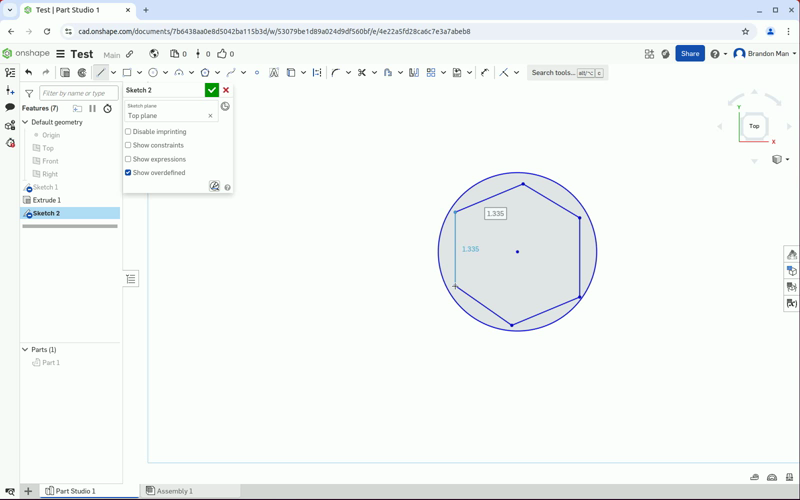
scroll(-6)
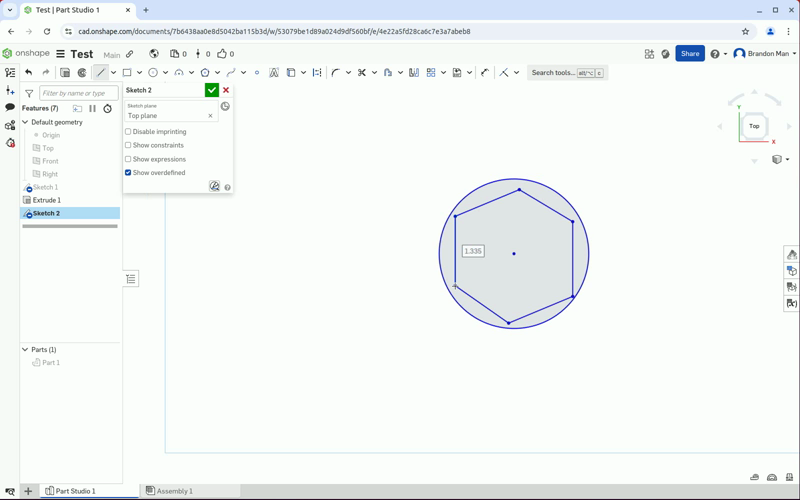
scroll(-6)
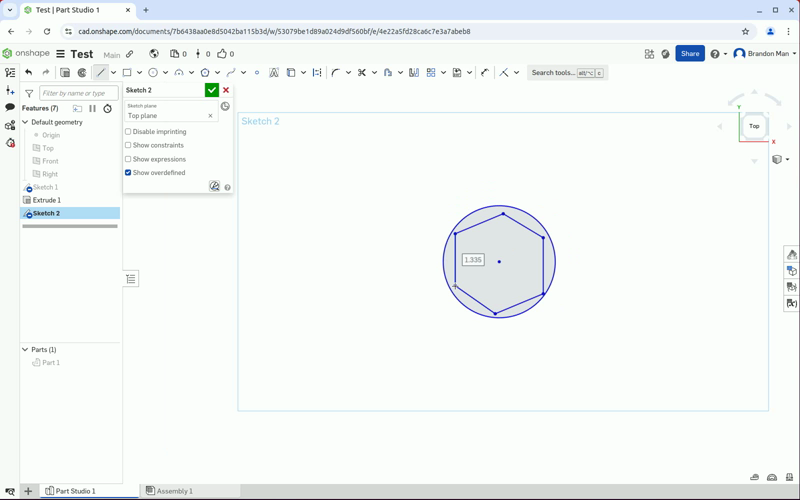
scroll(-6)
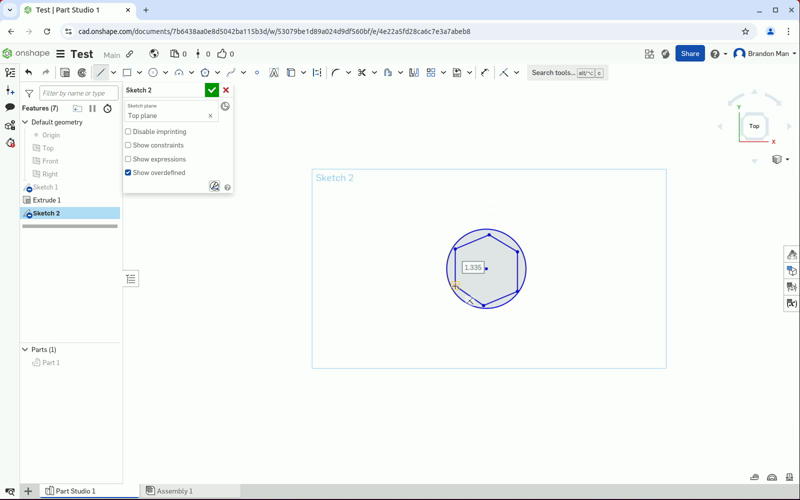
scroll(-6)
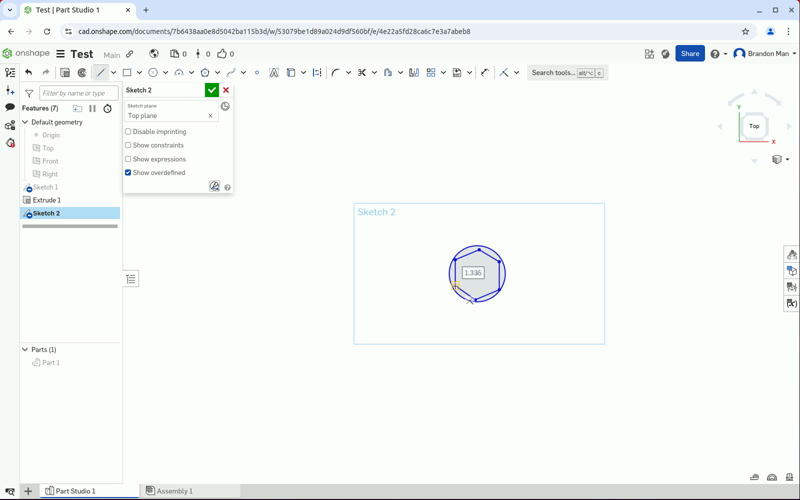
scroll(-6)
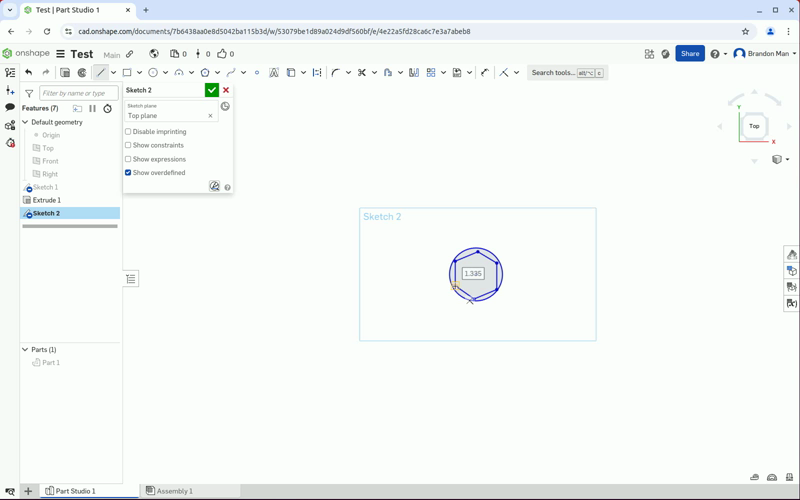
scroll(-6)
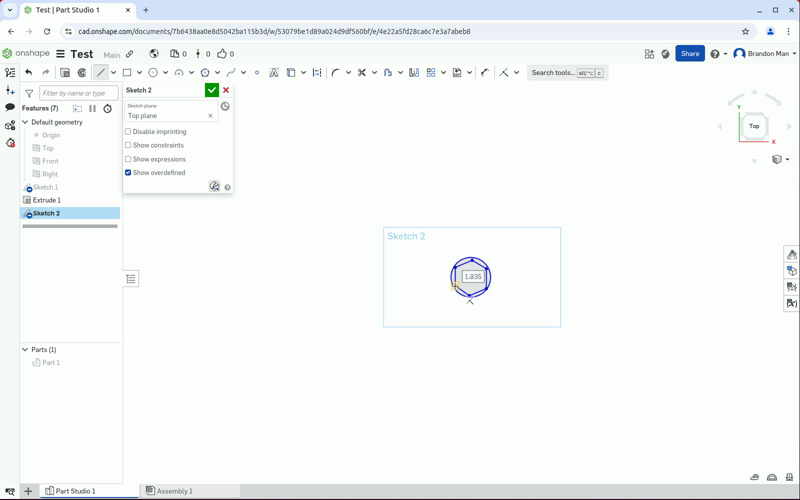
scroll(-6)
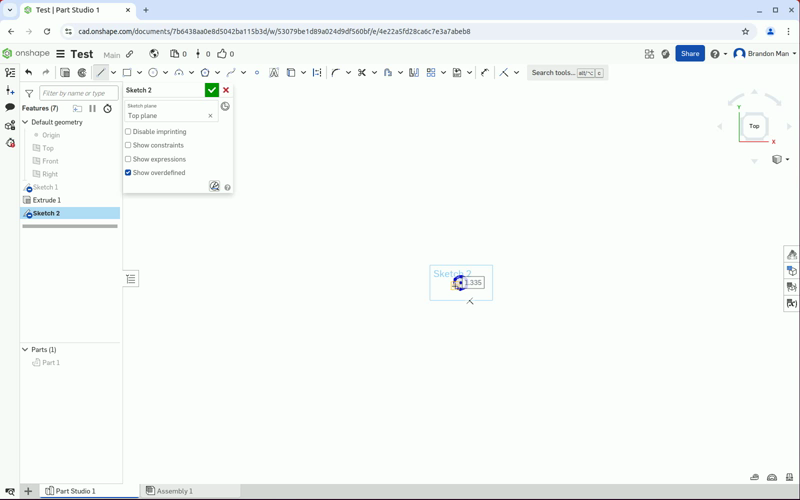
key(esc)
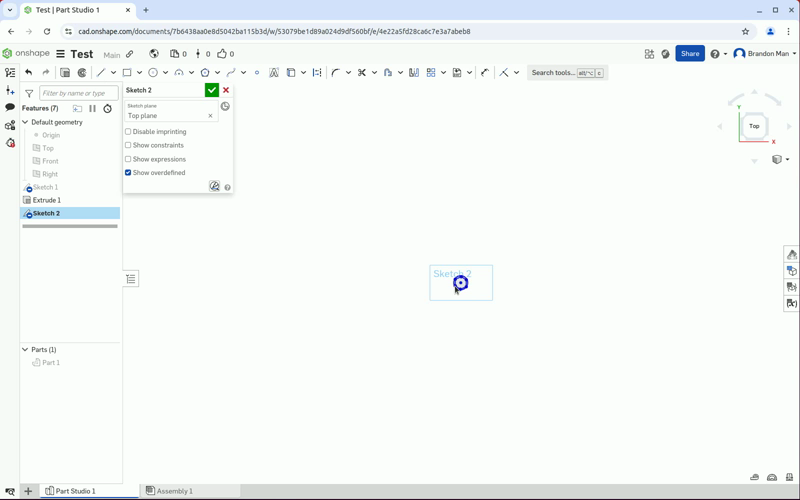
mouse_move(455, 278)
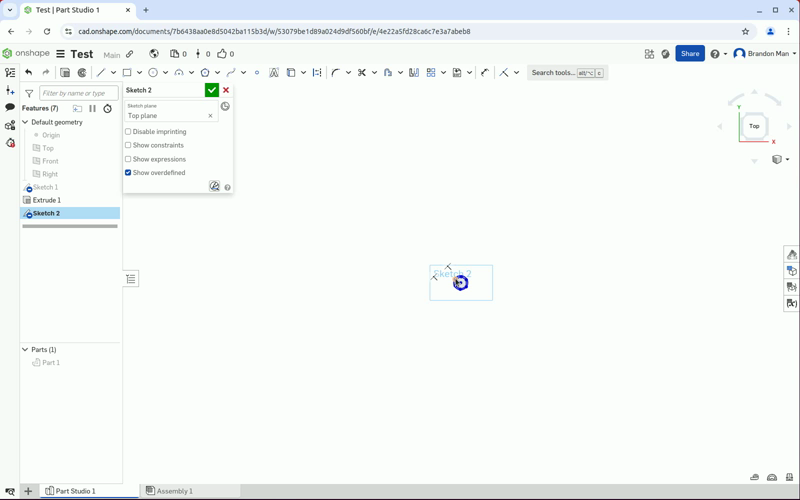
scroll(6)
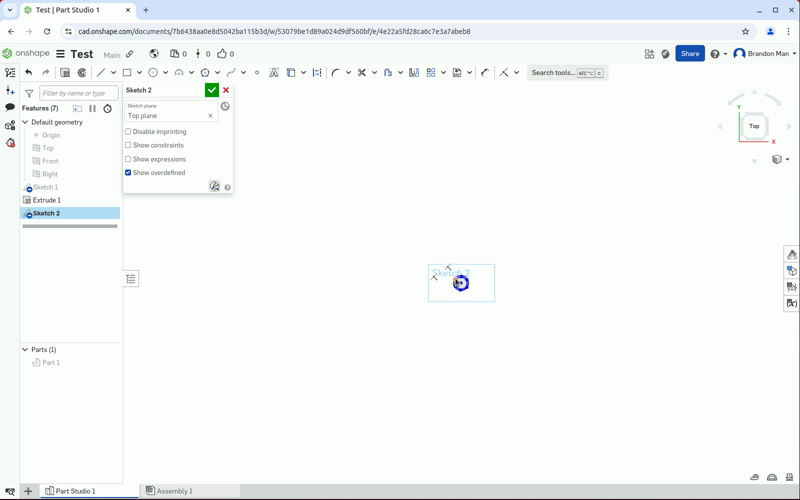
scroll(6)
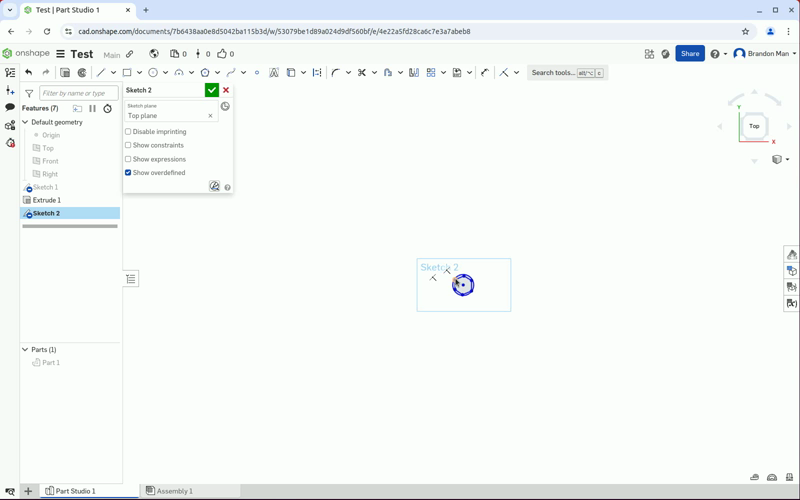
scroll(6)
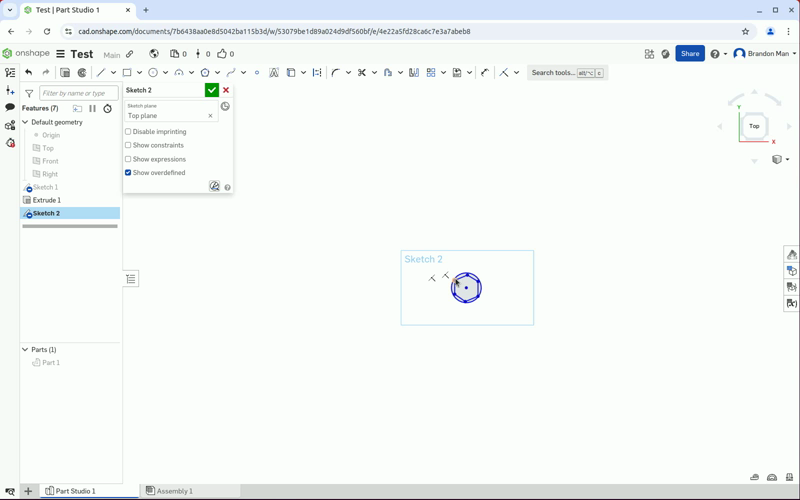
scroll(6)
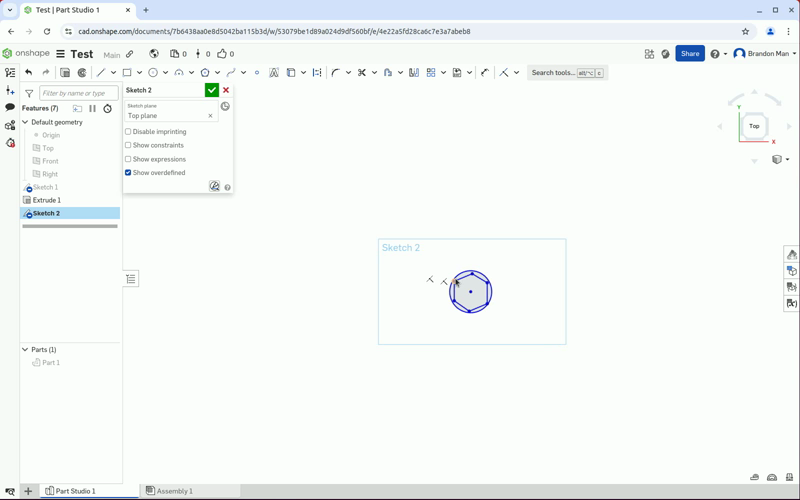
scroll(6)
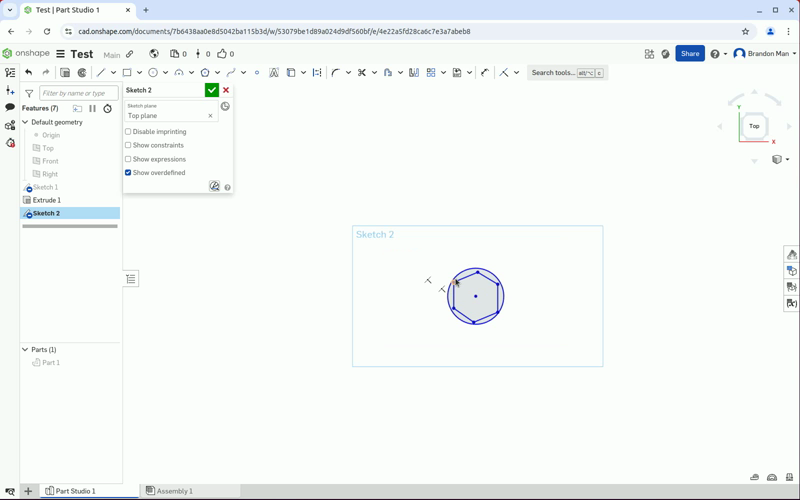
scroll(6)
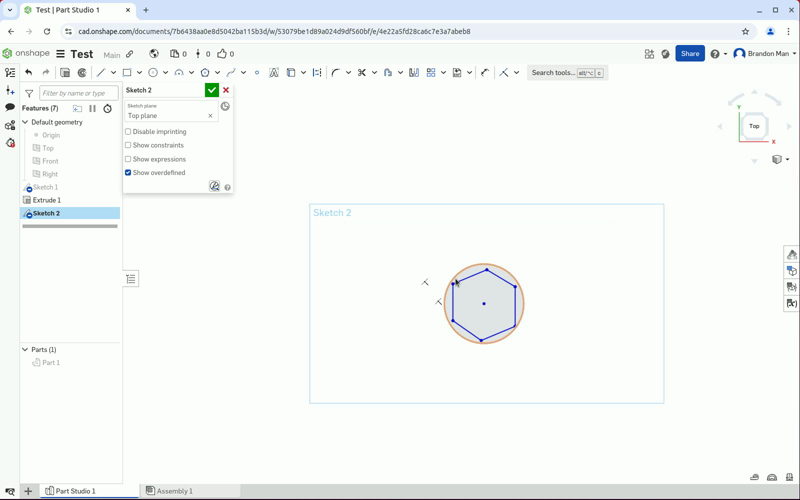
scroll(6)
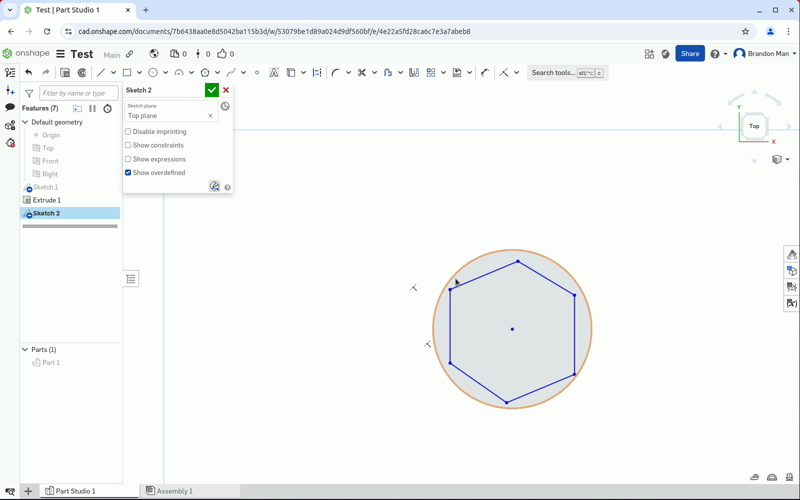
click(455, 278)
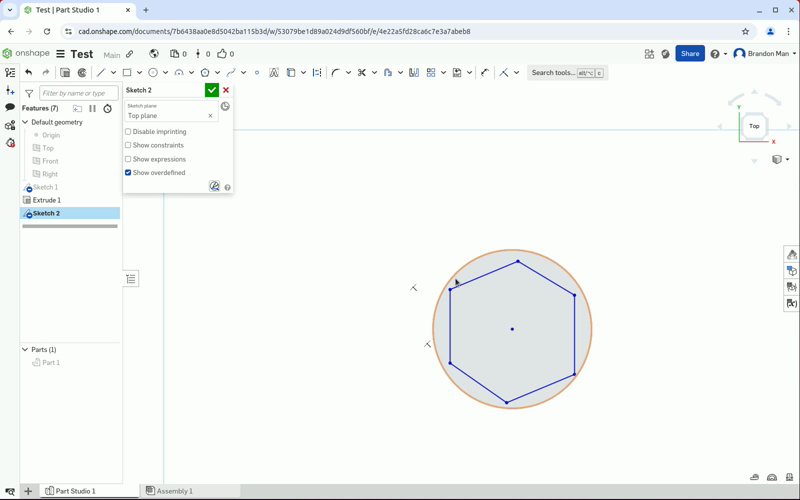
scroll(-6)
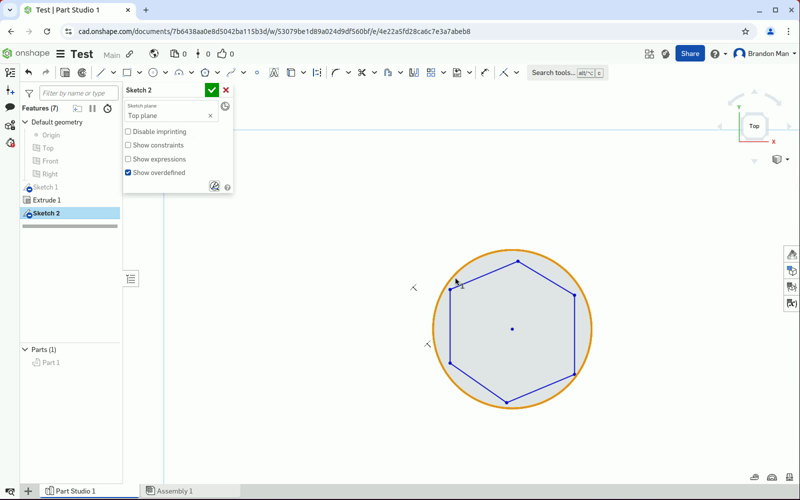
scroll(-6)
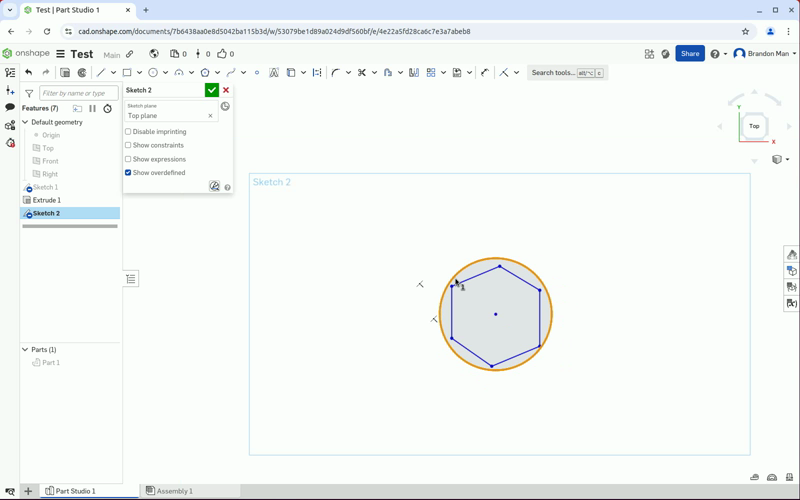
scroll(-6)
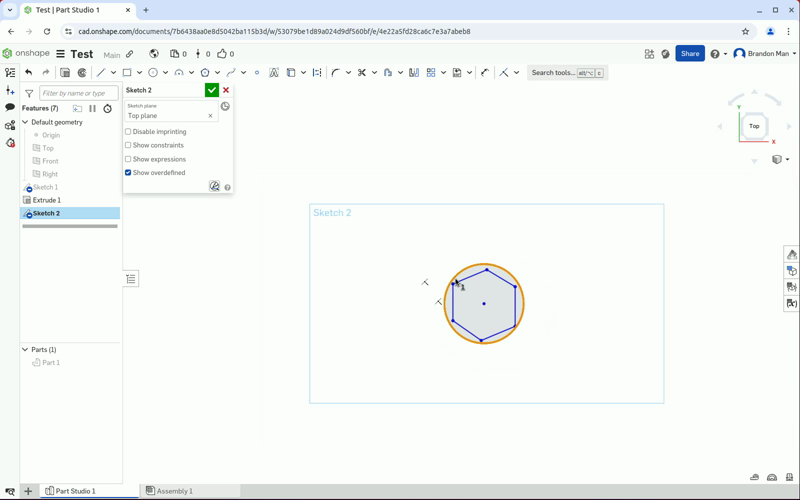
scroll(-6)
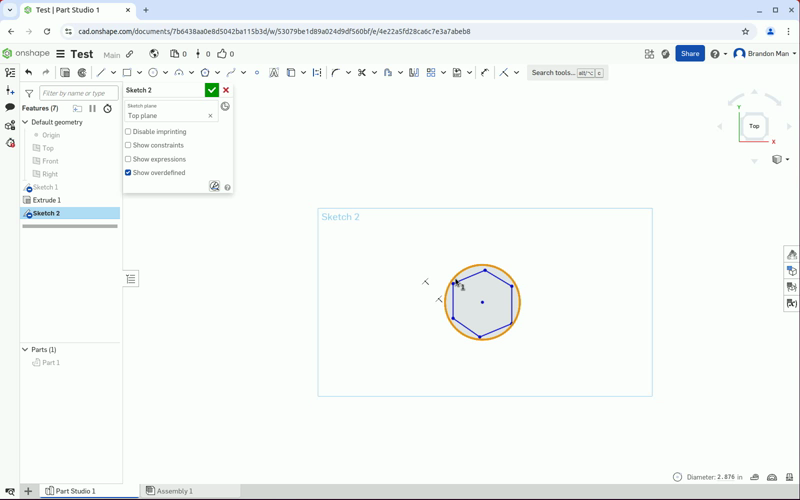
scroll(-6)
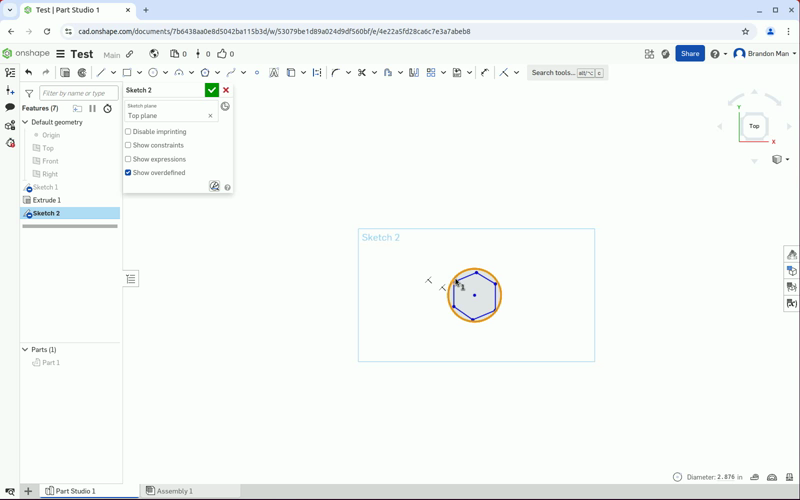
scroll(-6)
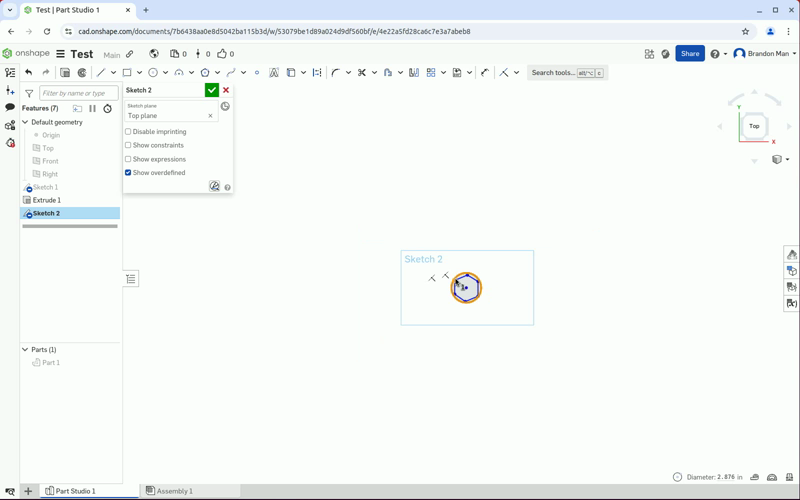
scroll(-6)
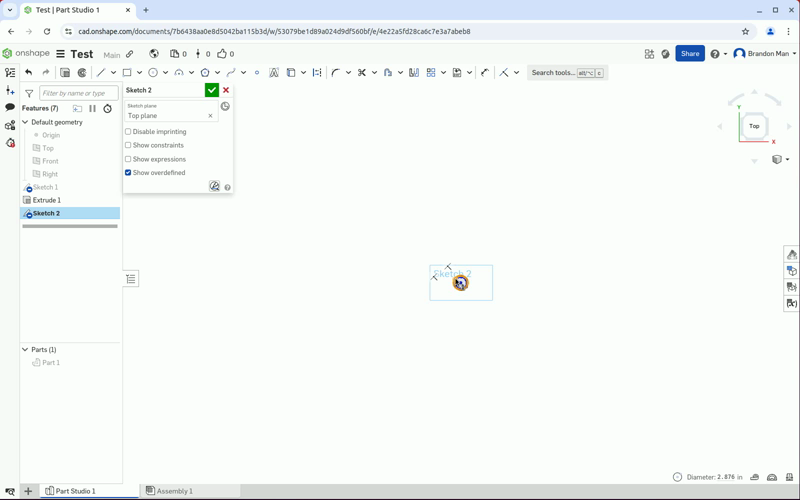
mouse_move(73, 352)
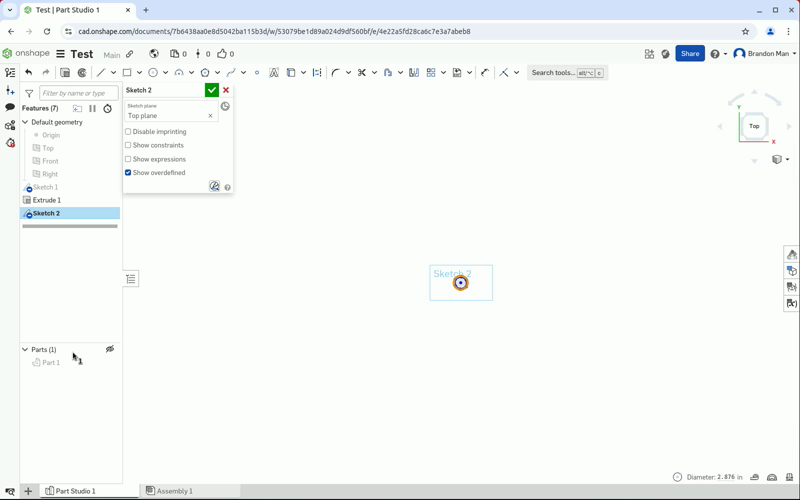
key(shift+y)
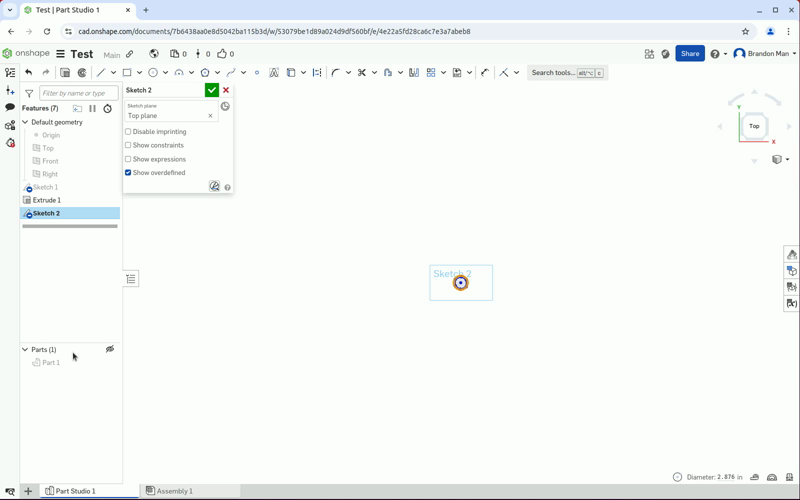
key(shift+e)
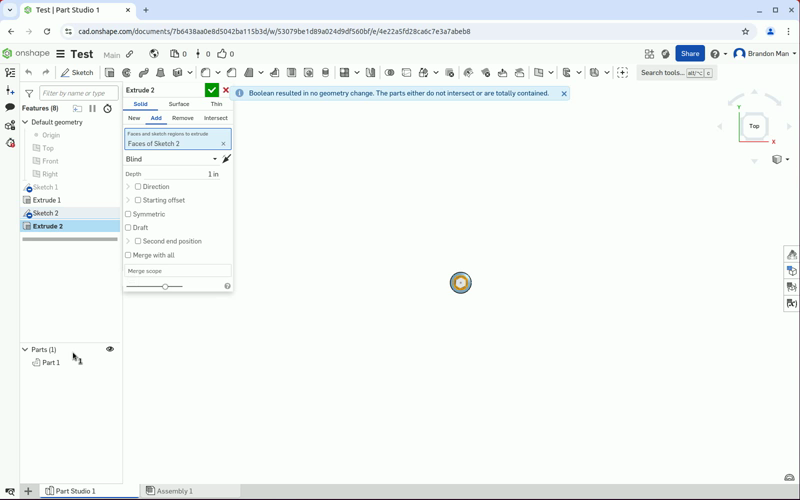
mouse_move(143, 106)
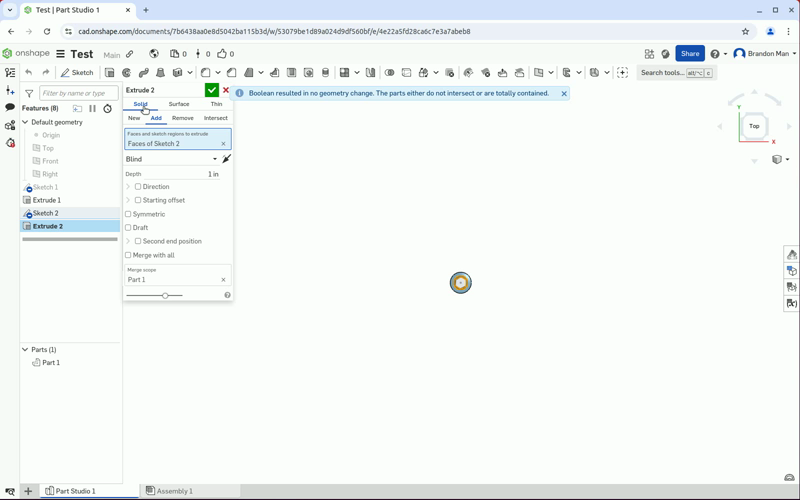
click(143, 106)
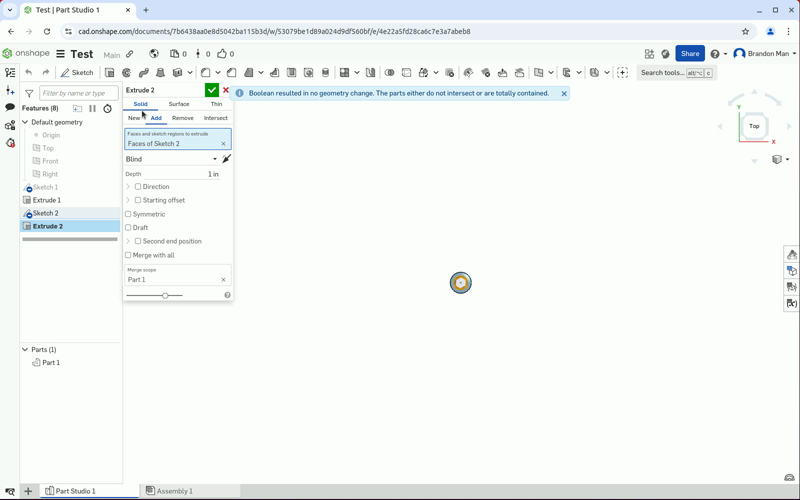
mouse_move(137, 120)
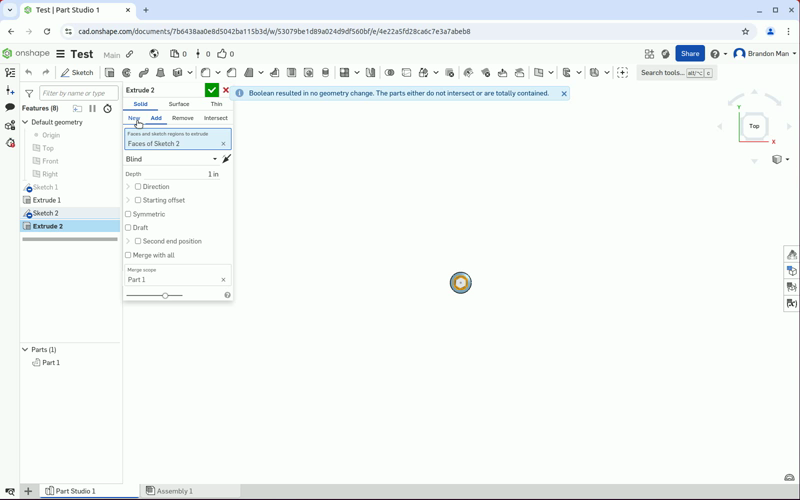
click(137, 120)
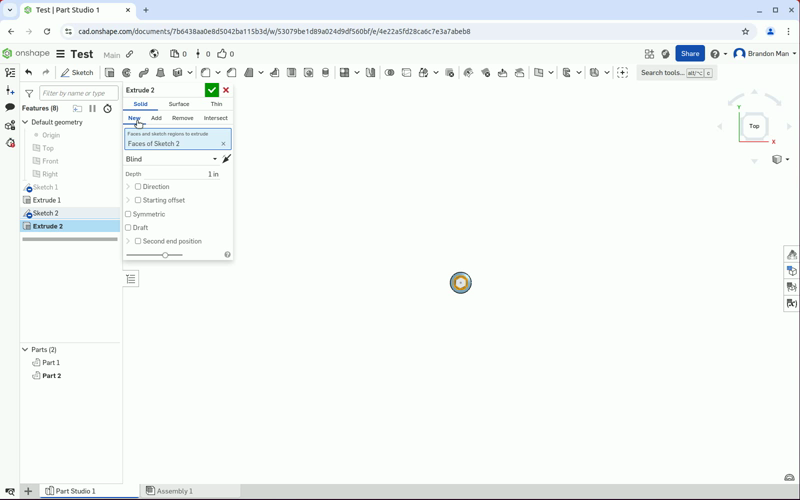
key(tab, 4)
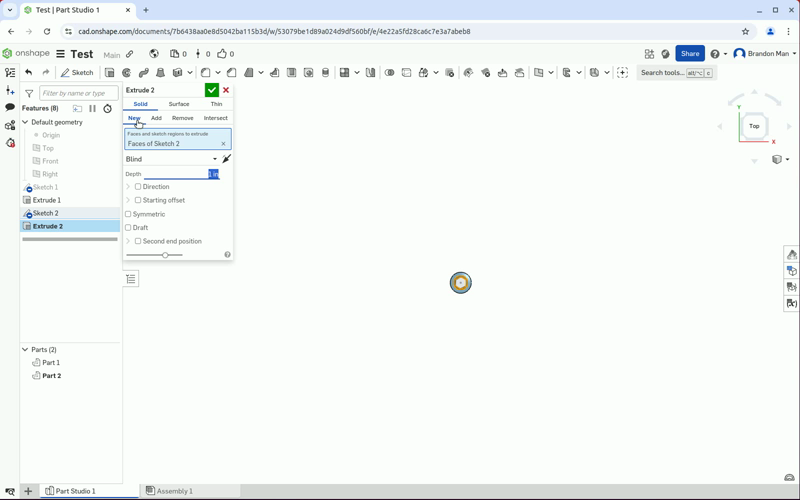
text(-23.108)
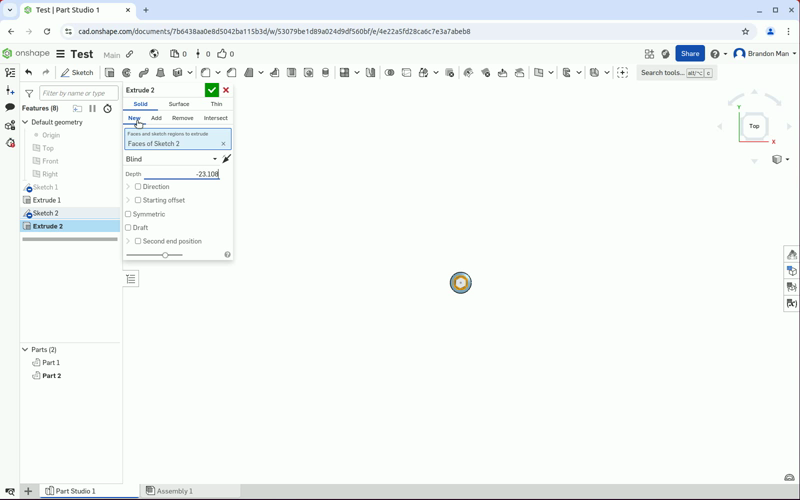
key(enter)
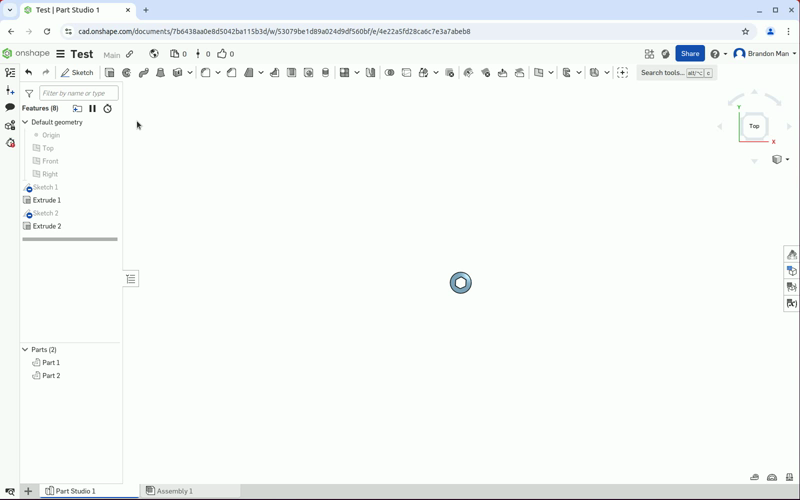
key(shift+h)
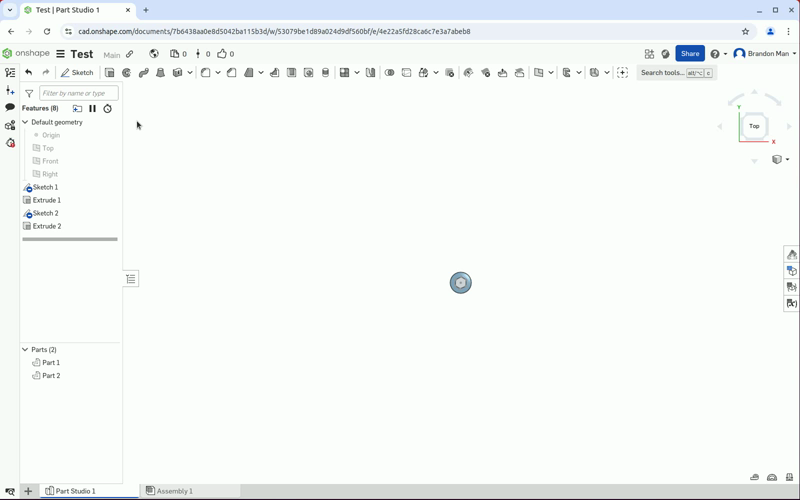
key(shift+h)
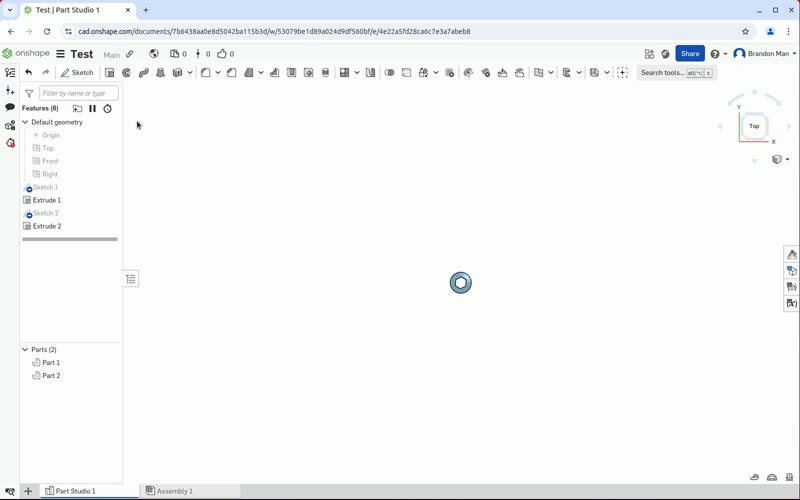
mouse_move(73, 189)
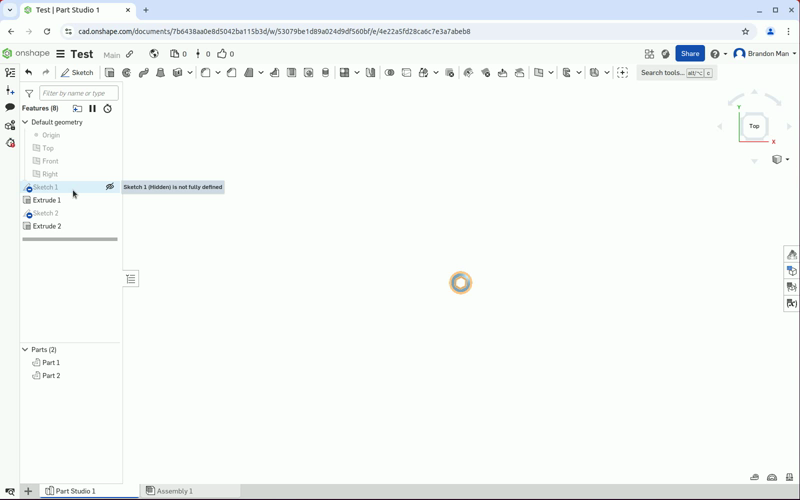
click(73, 189)
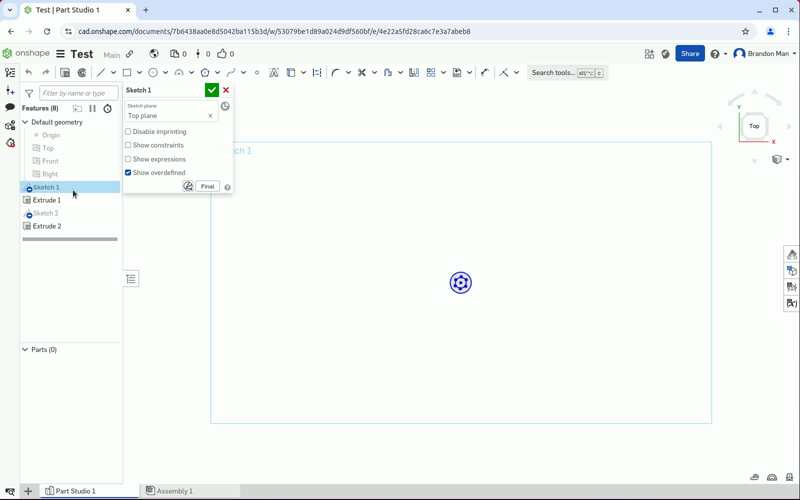
mouse_move(229, 92)
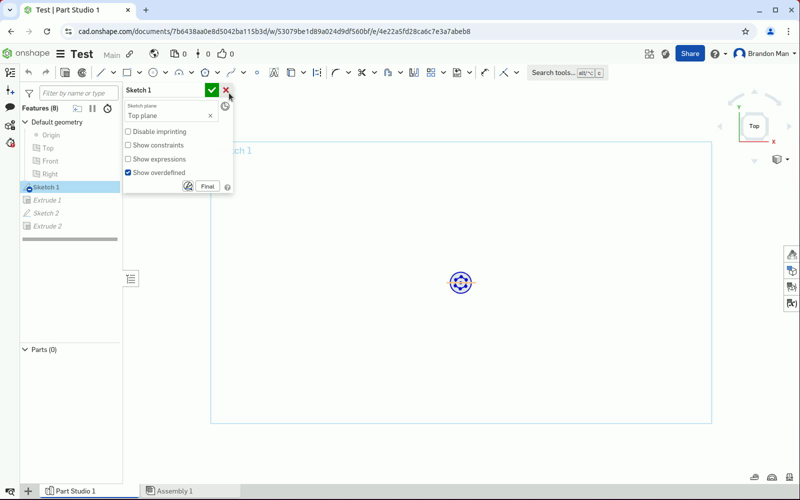
click(229, 92)
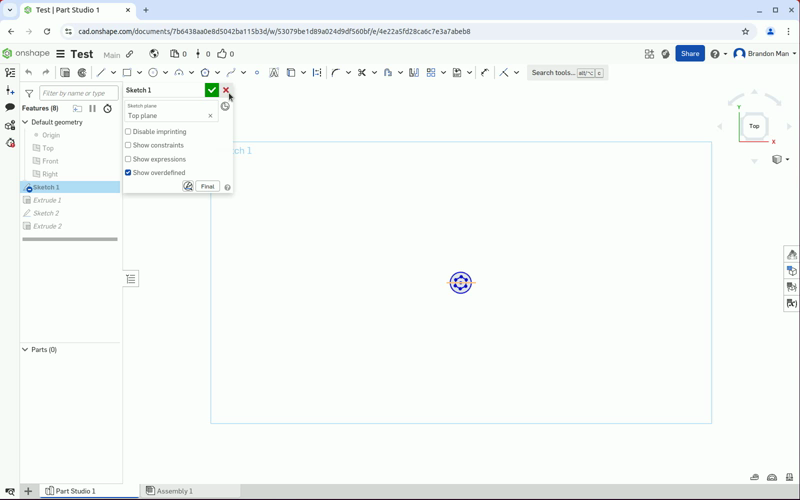
key(shift+s)
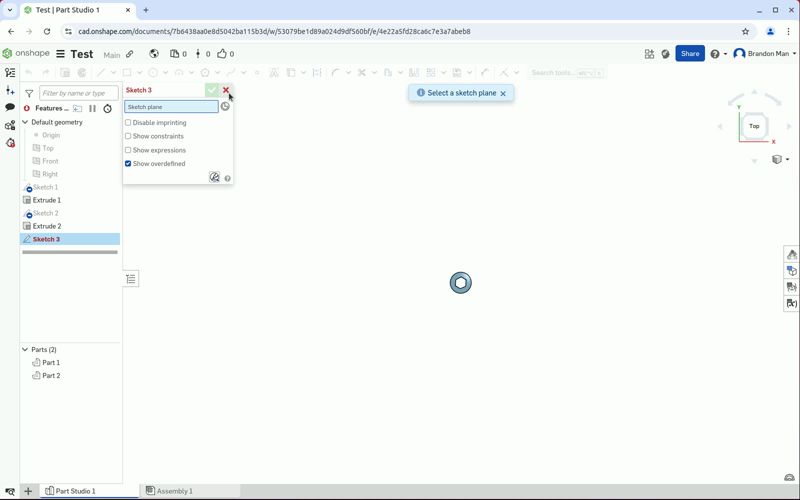
mouse_move(73, 150)
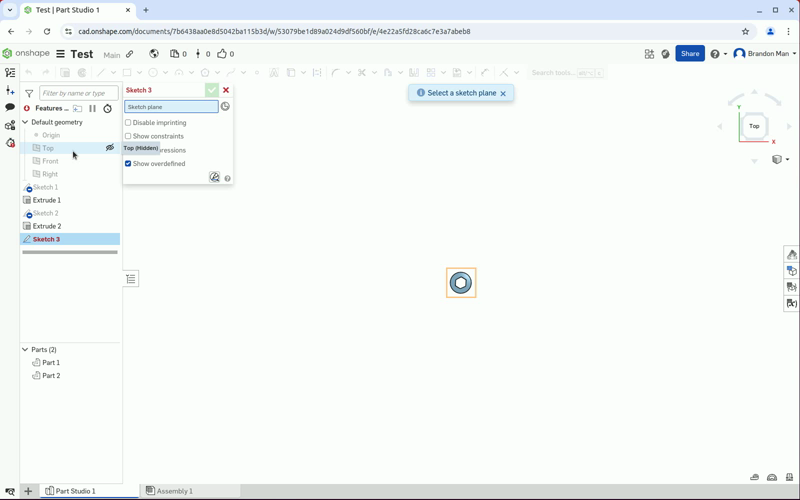
click(73, 150)
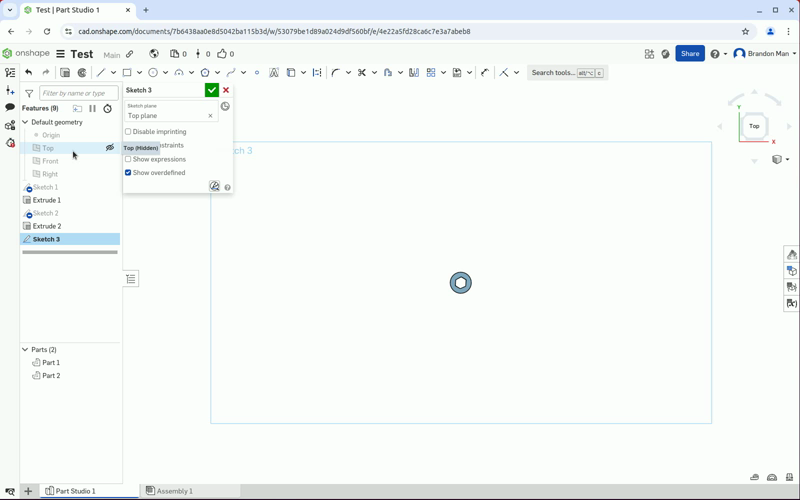
mouse_move(73, 352)
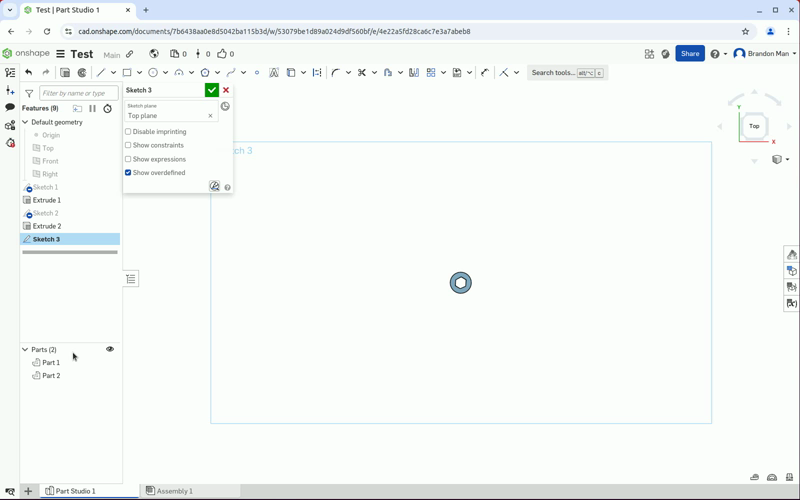
key(y)
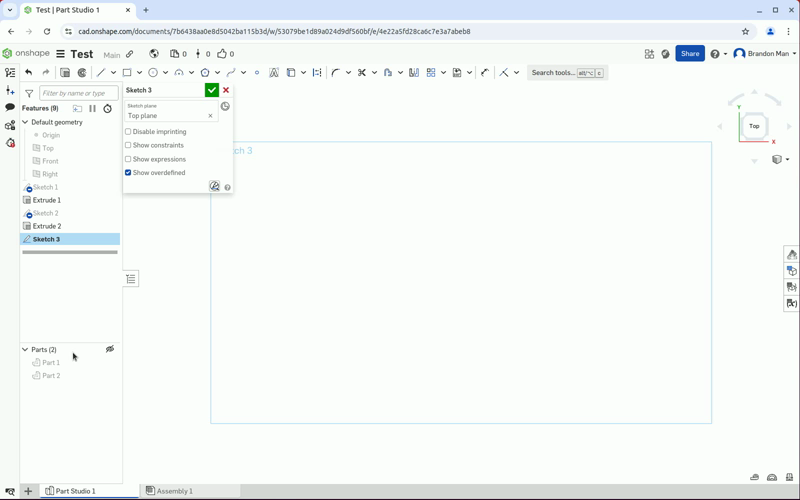
key(l)
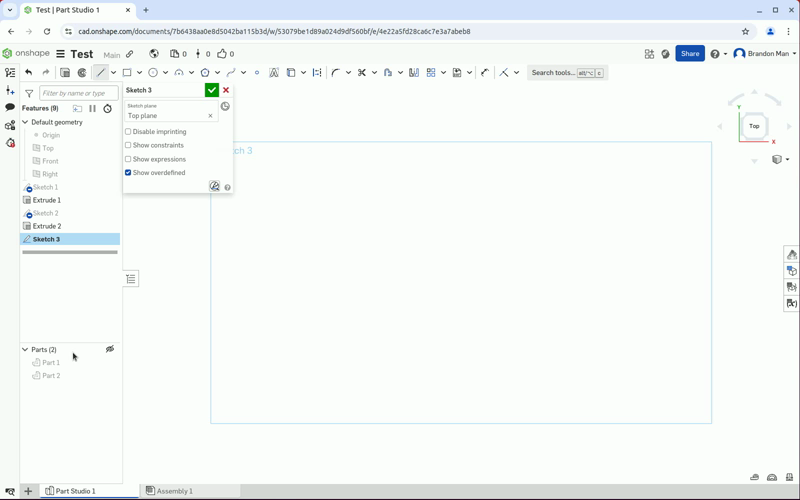
key_down(shift)
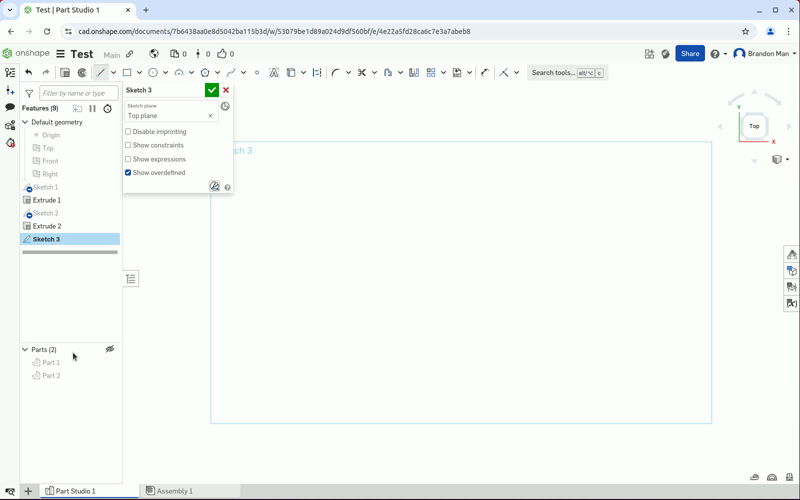
mouse_move(456, 285)
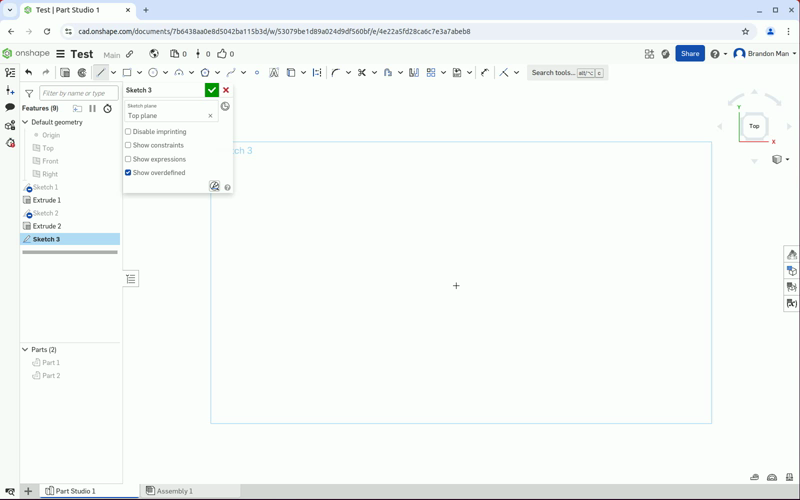
click(456, 285)
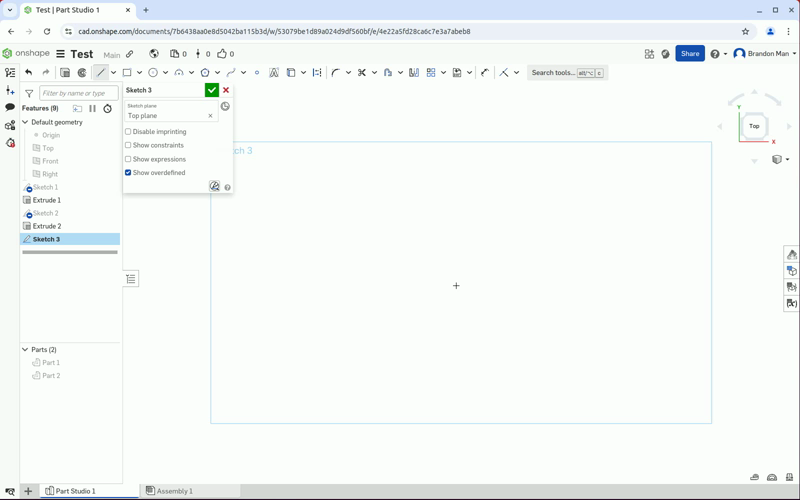
key_up(shift)
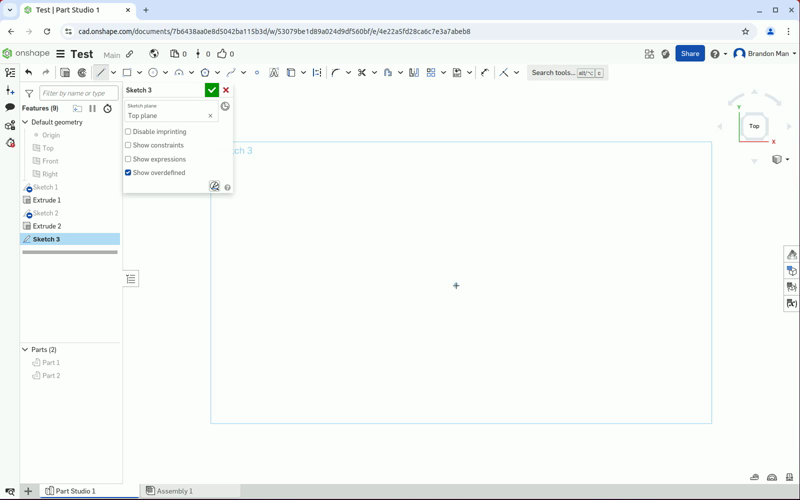
key_down(shift)
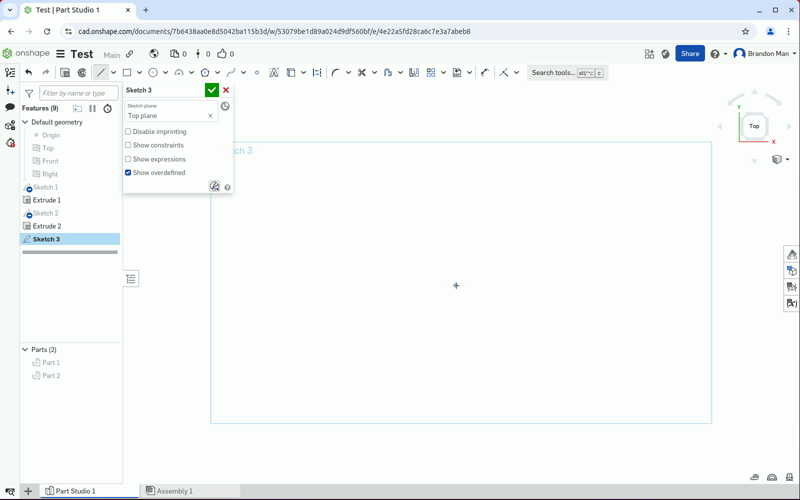
mouse_move(486, 285)
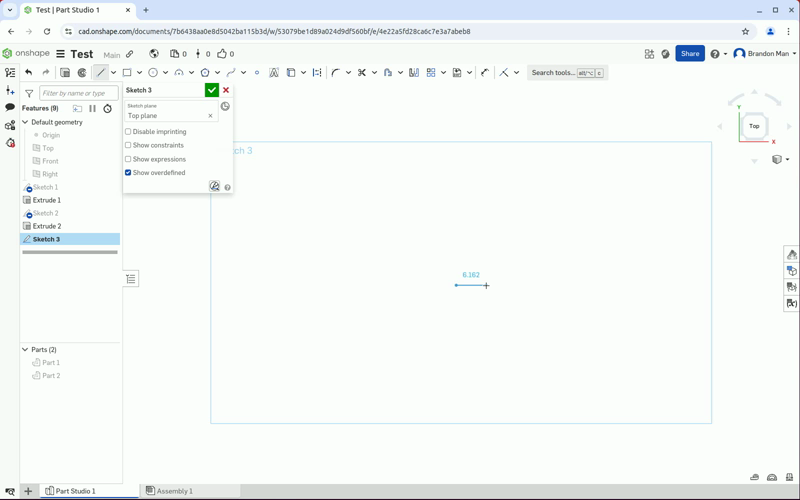
mouse_move(461, 288)
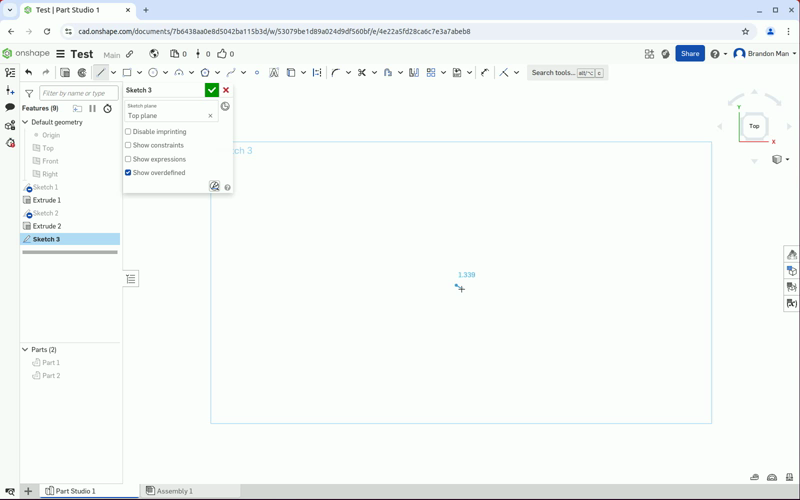
scroll(6)
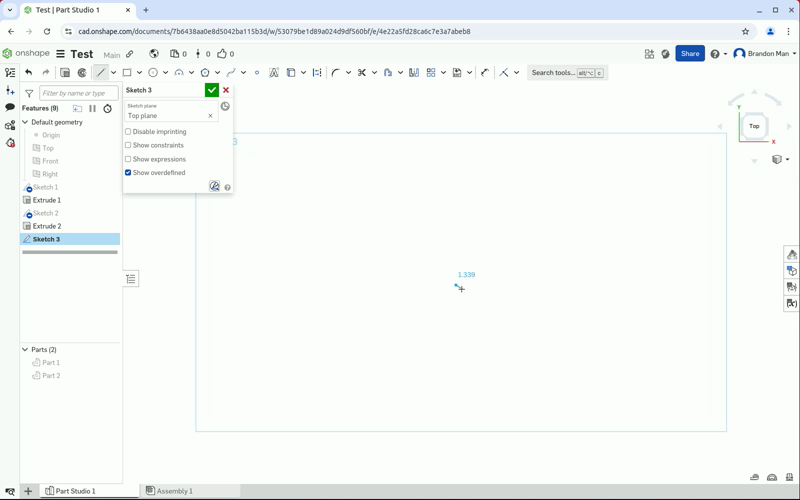
scroll(6)
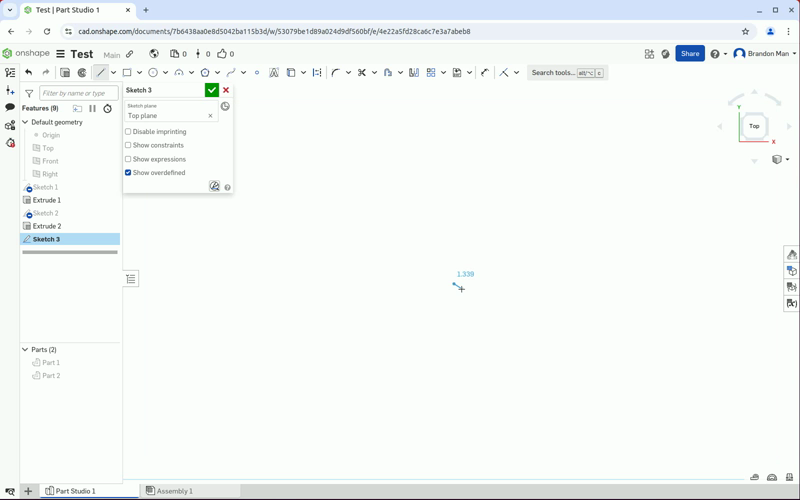
scroll(6)
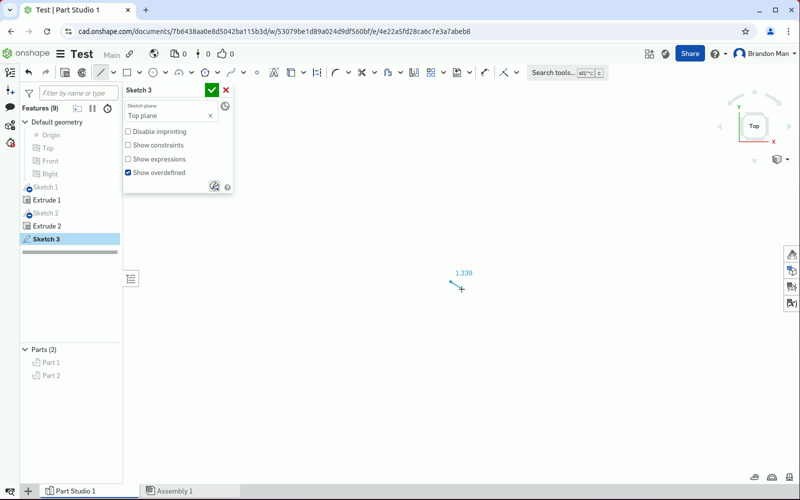
scroll(6)
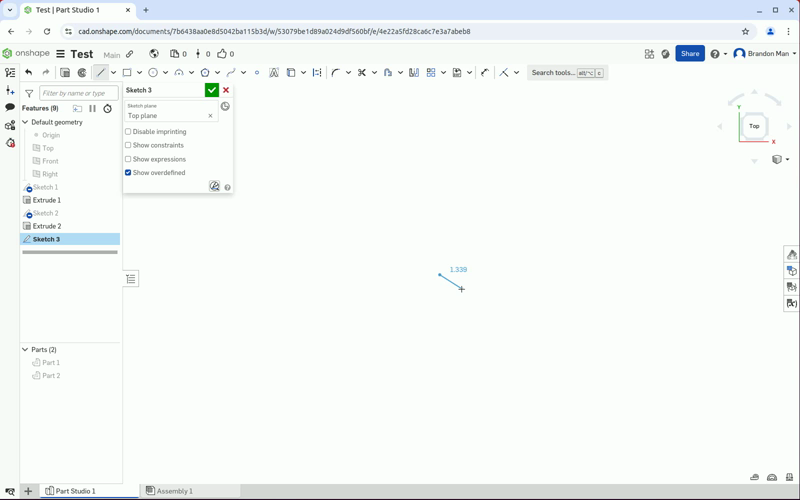
scroll(6)
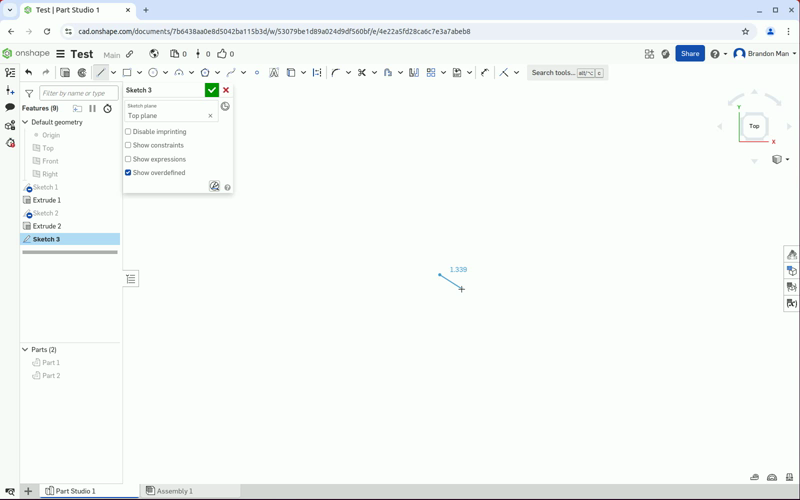
scroll(6)
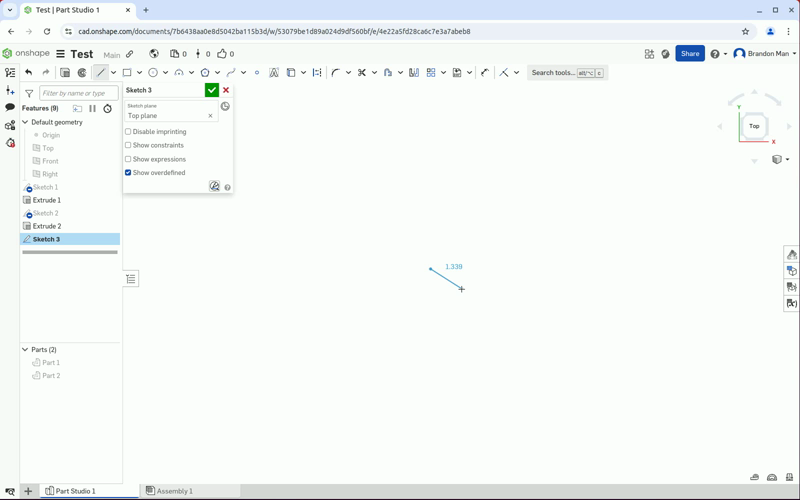
scroll(6)
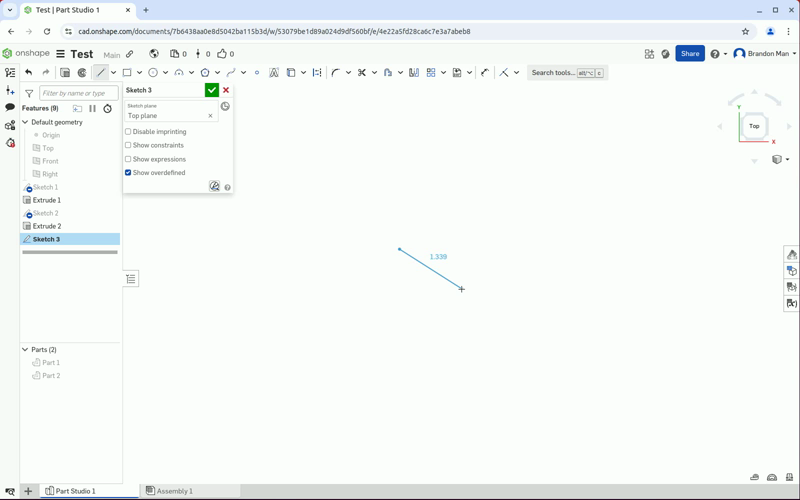
click(461, 288)
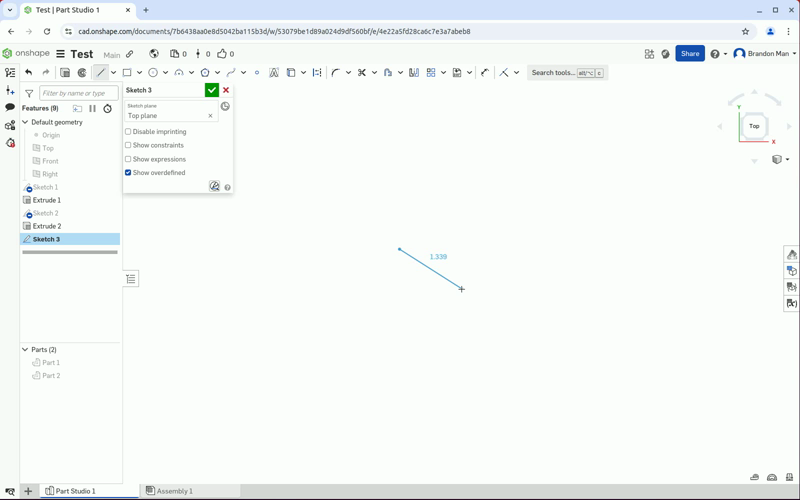
scroll(-6)
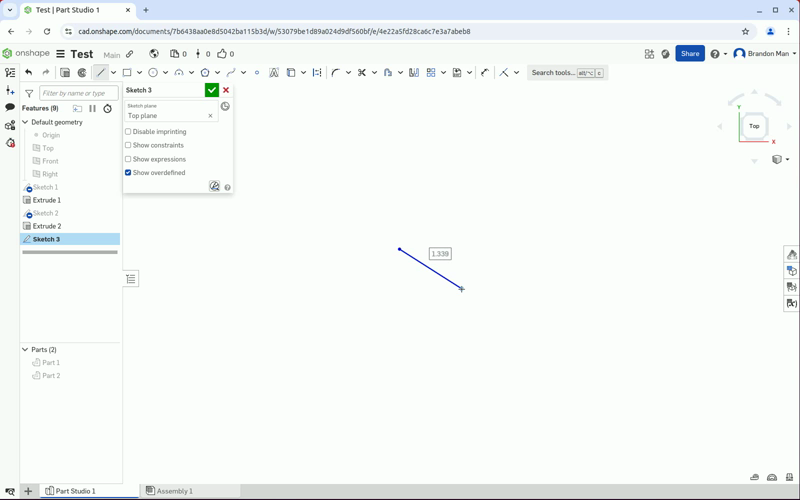
scroll(-6)
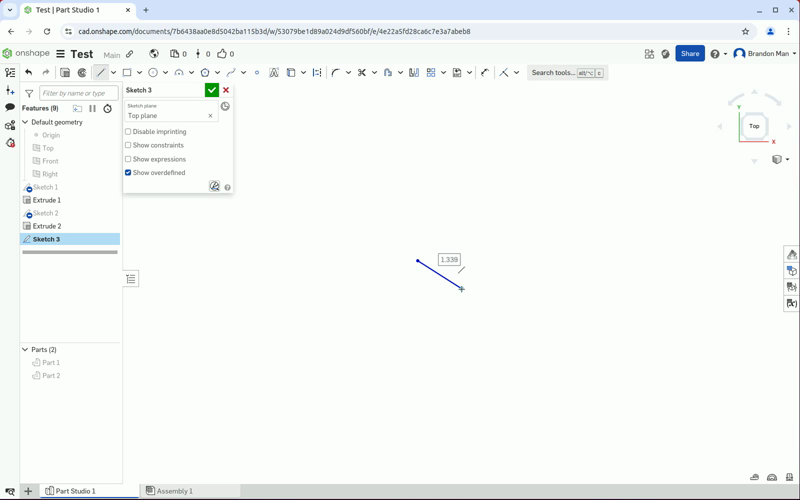
scroll(-6)
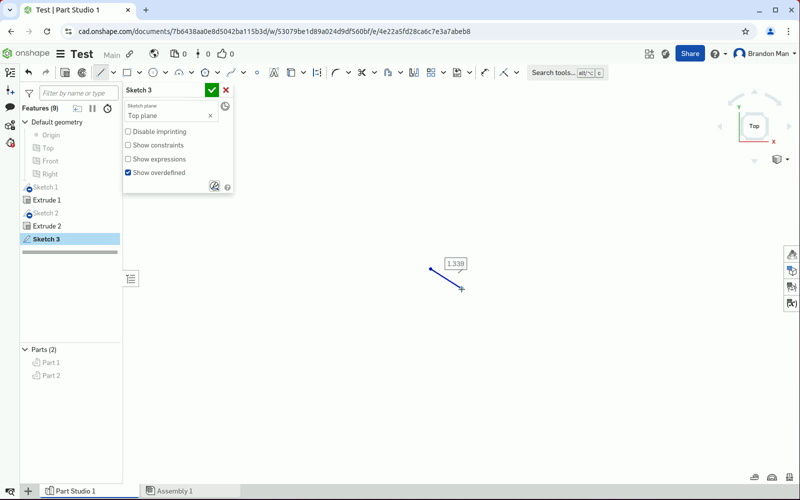
scroll(-6)
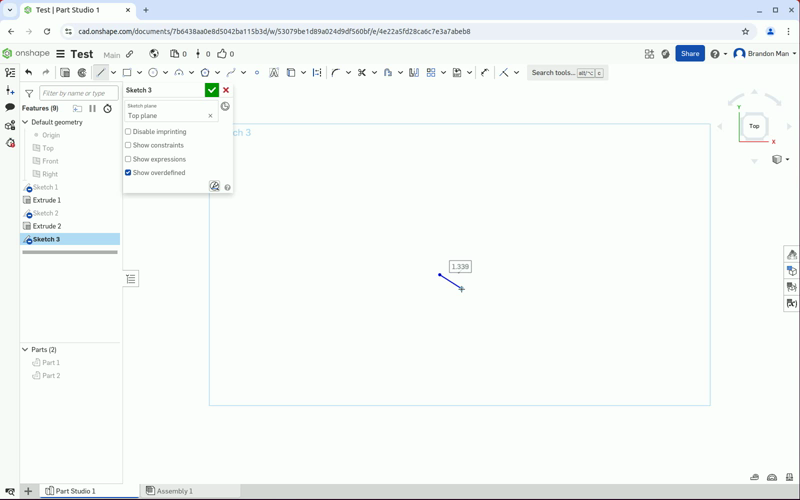
scroll(-6)
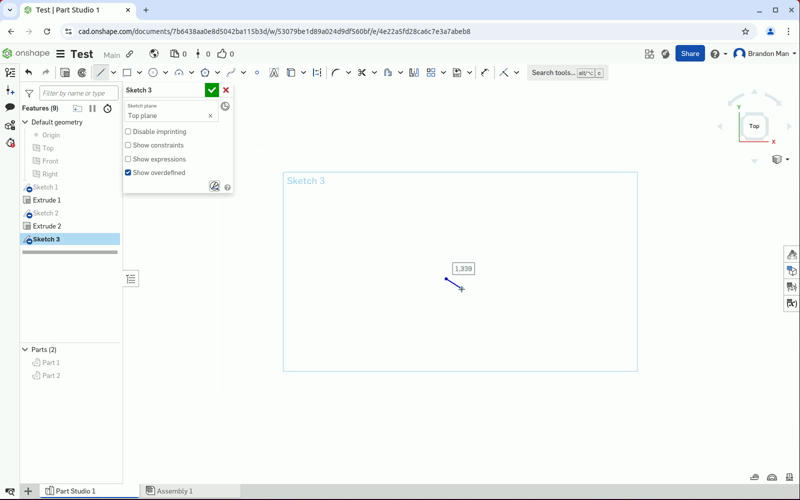
scroll(-6)
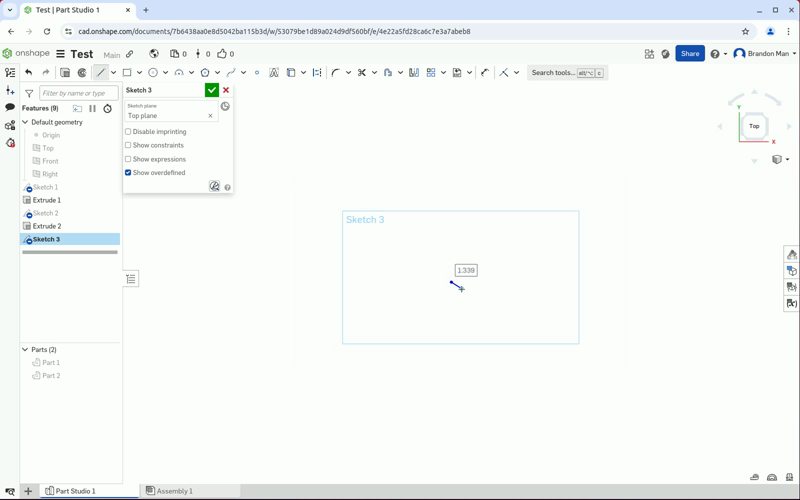
scroll(-6)
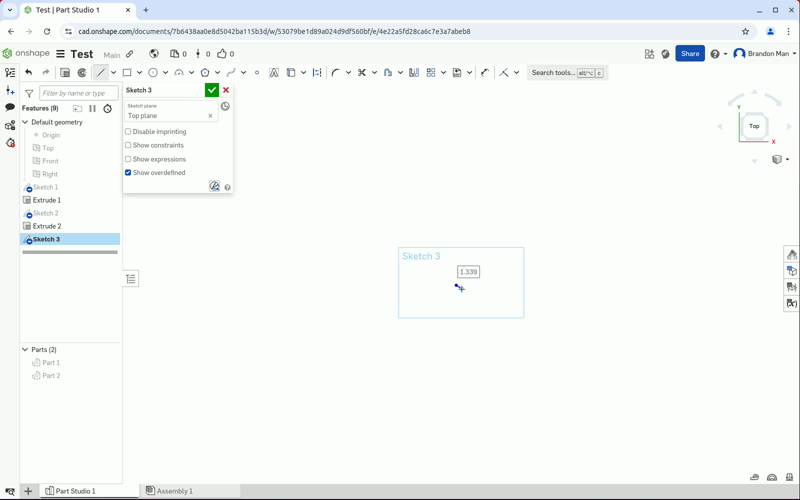
key_up(shift)
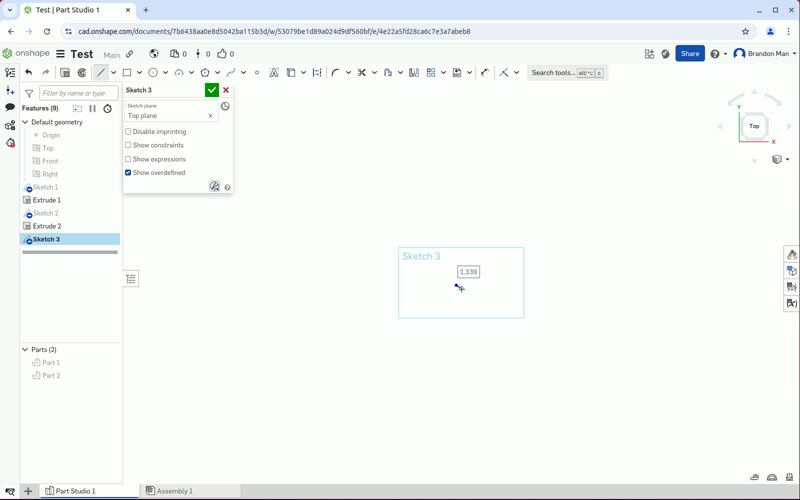
key_down(shift)
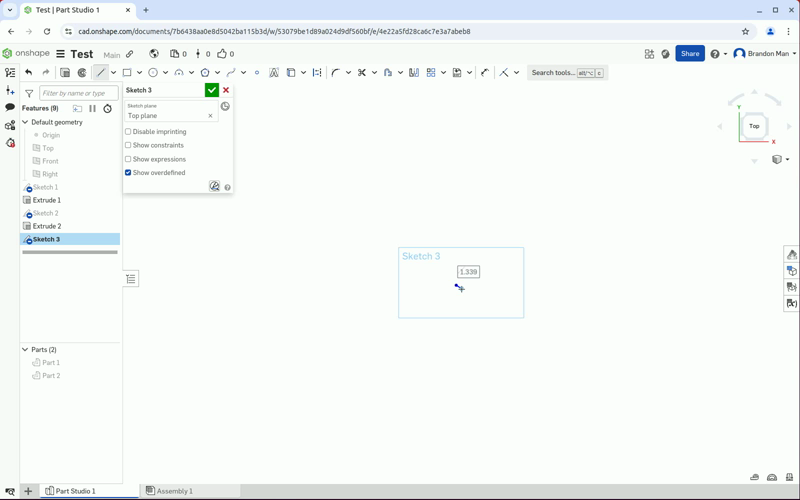
mouse_move(491, 288)
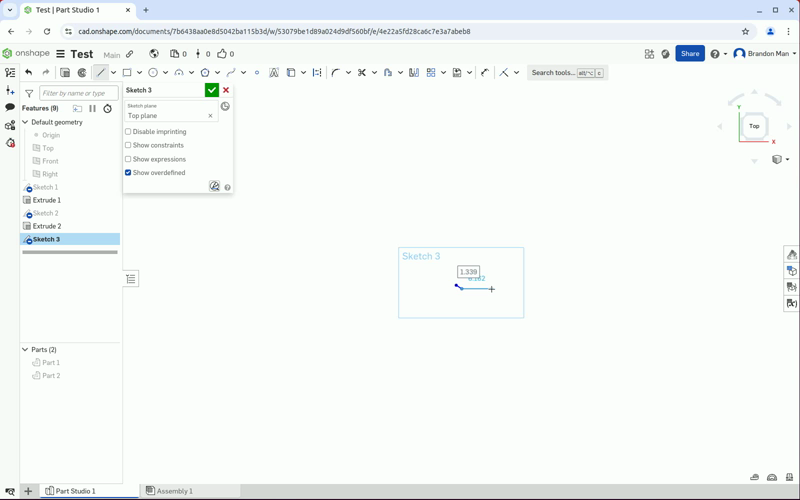
mouse_move(467, 285)
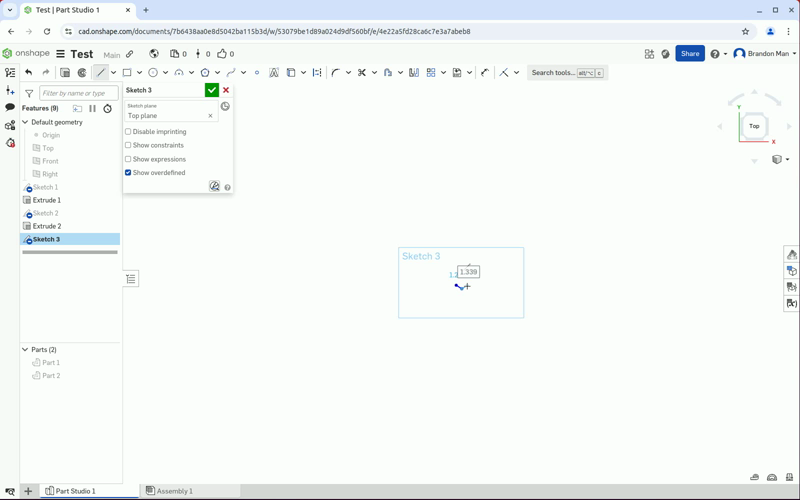
scroll(6)
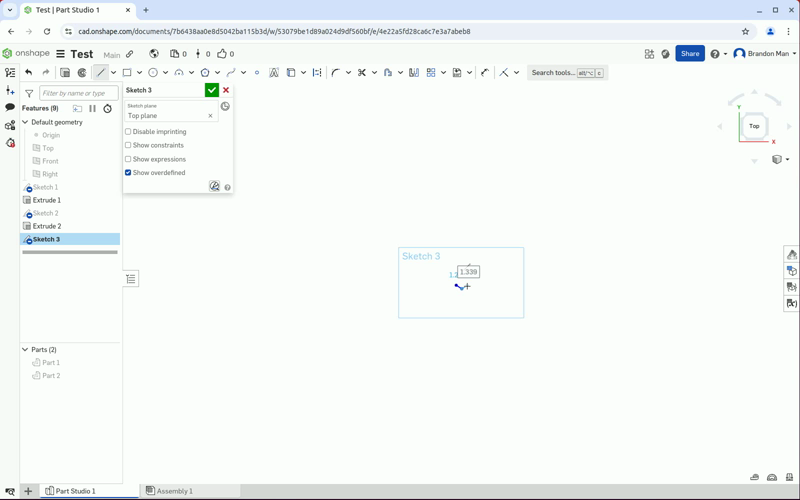
scroll(6)
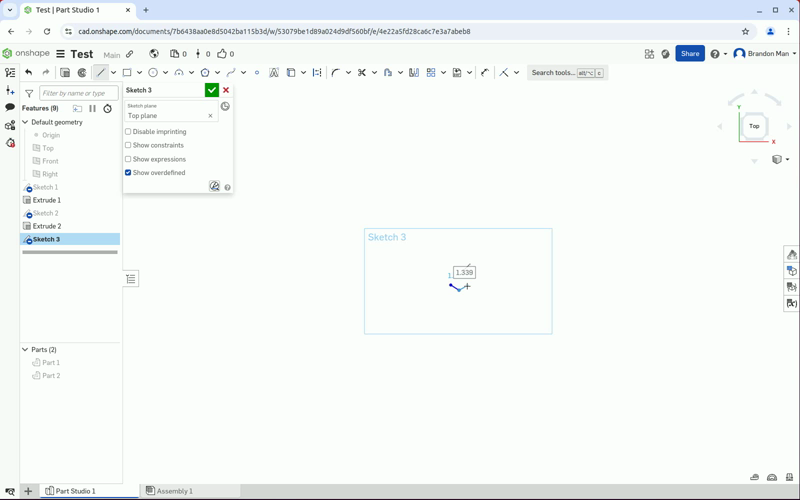
scroll(6)
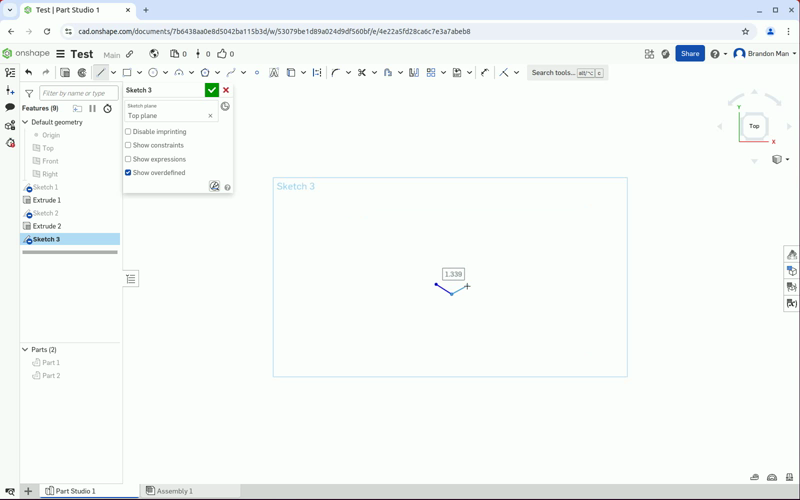
scroll(6)
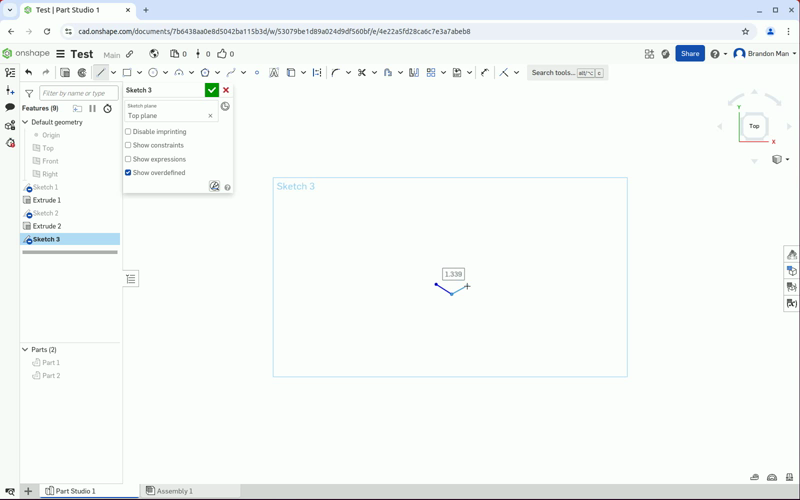
scroll(6)
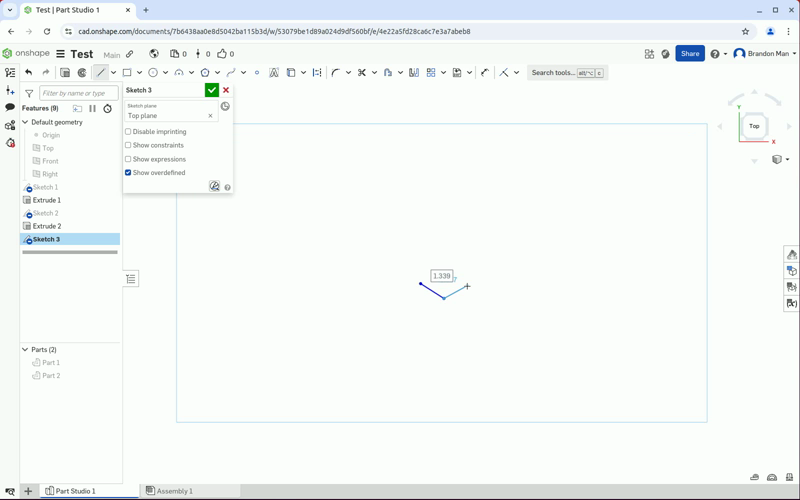
scroll(6)
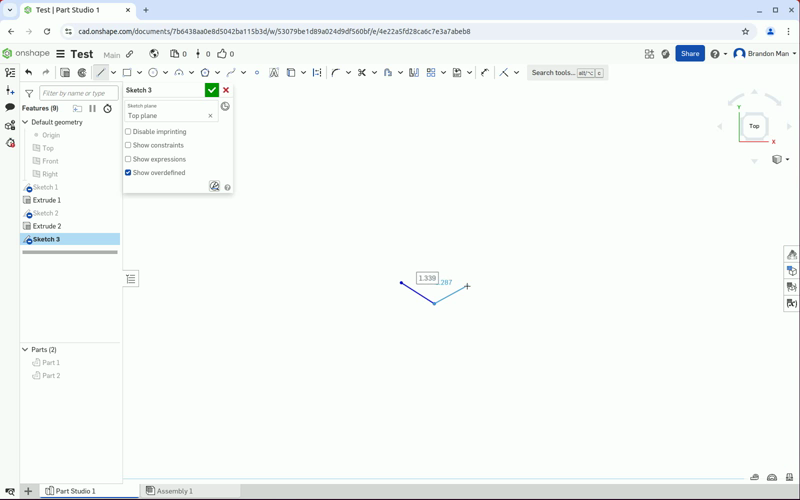
scroll(6)
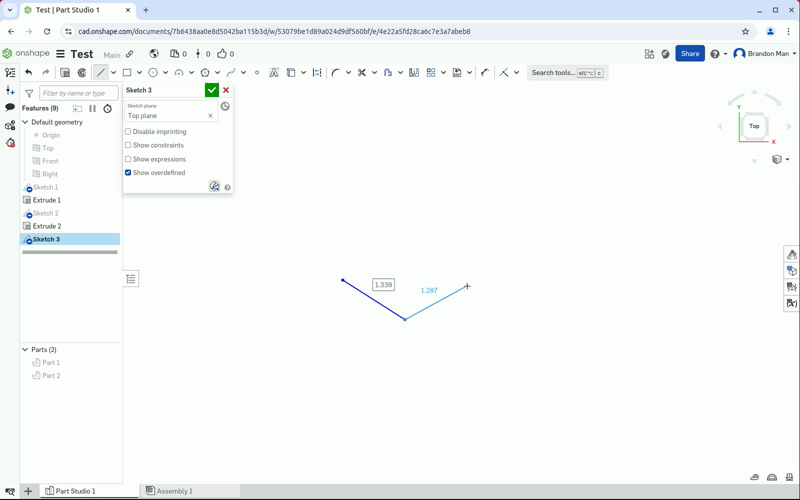
click(467, 285)
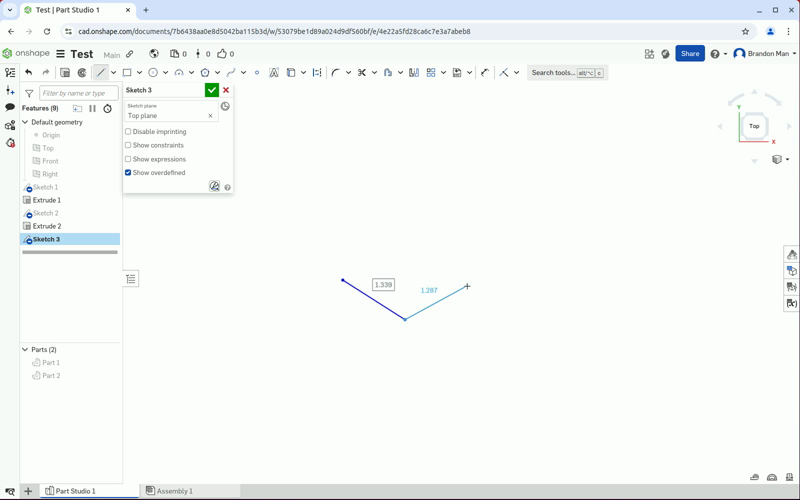
scroll(-6)
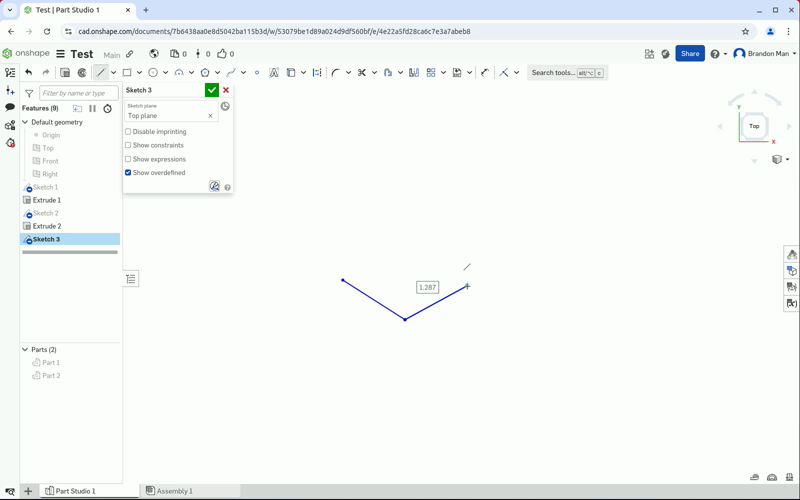
scroll(-6)
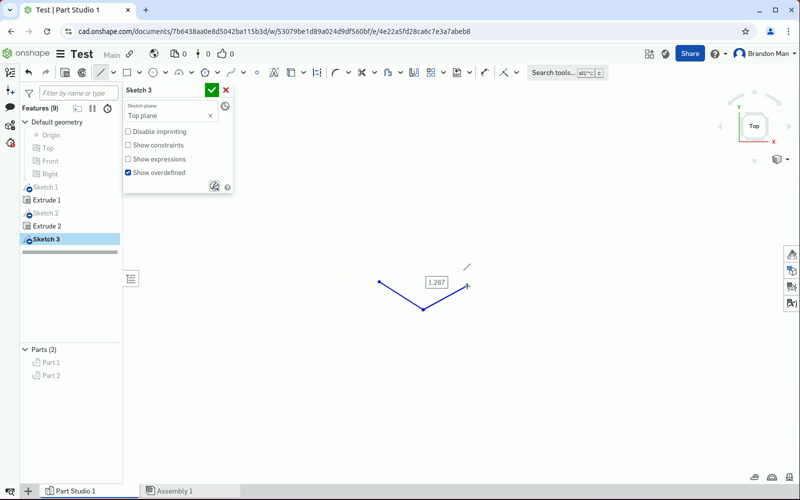
scroll(-6)
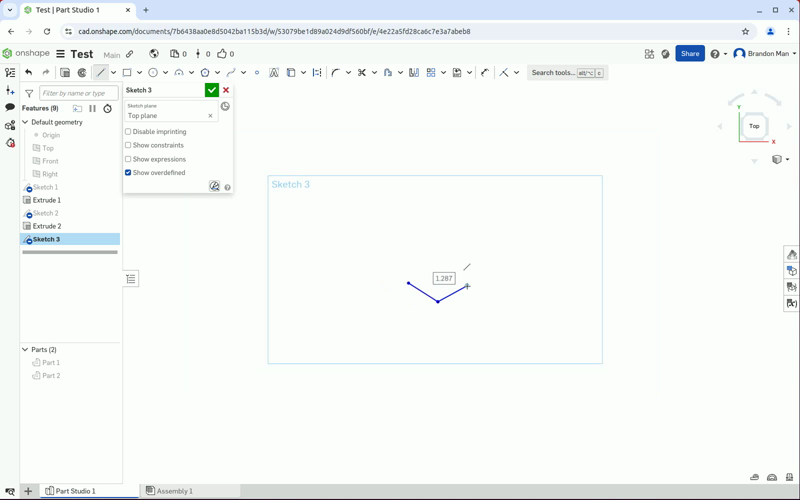
scroll(-6)
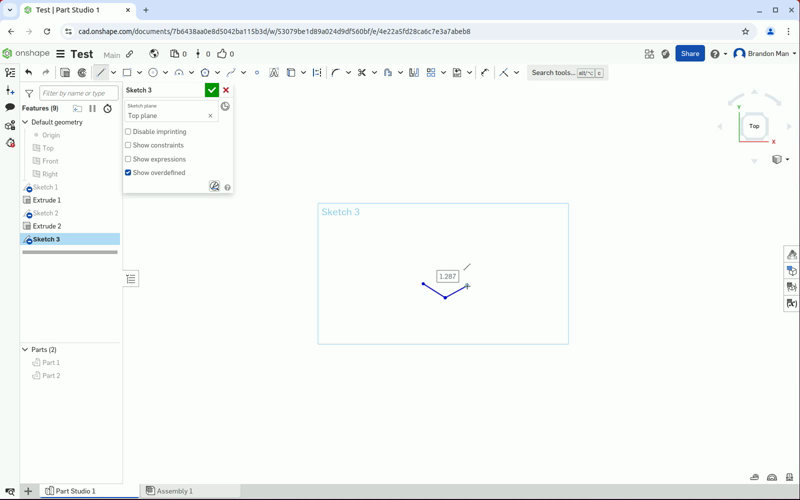
scroll(-6)
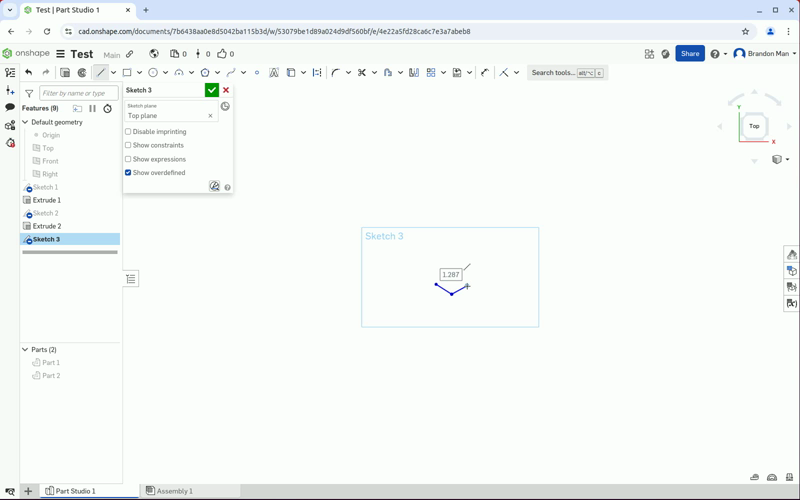
scroll(-6)
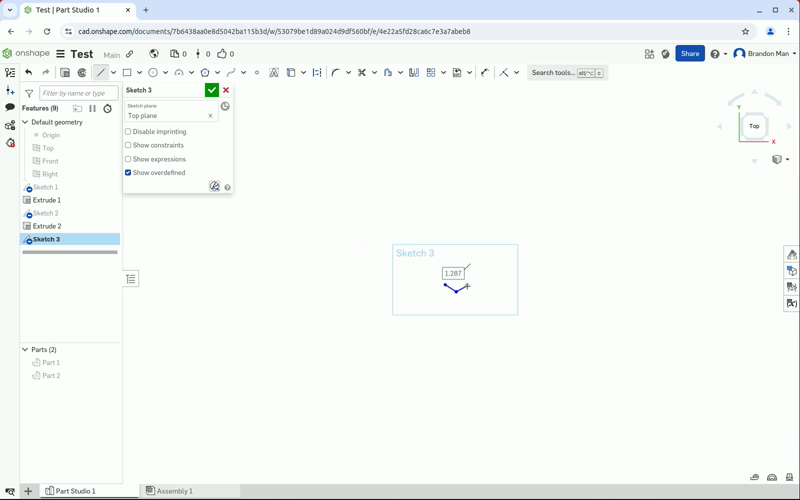
scroll(-6)
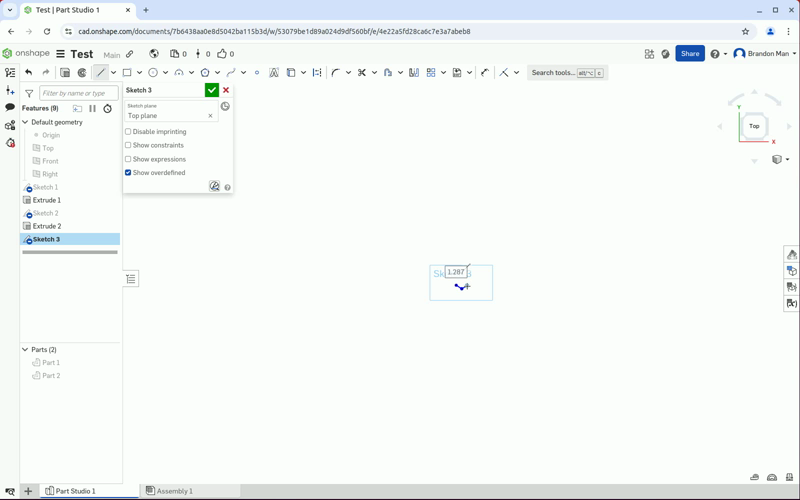
key_up(shift)
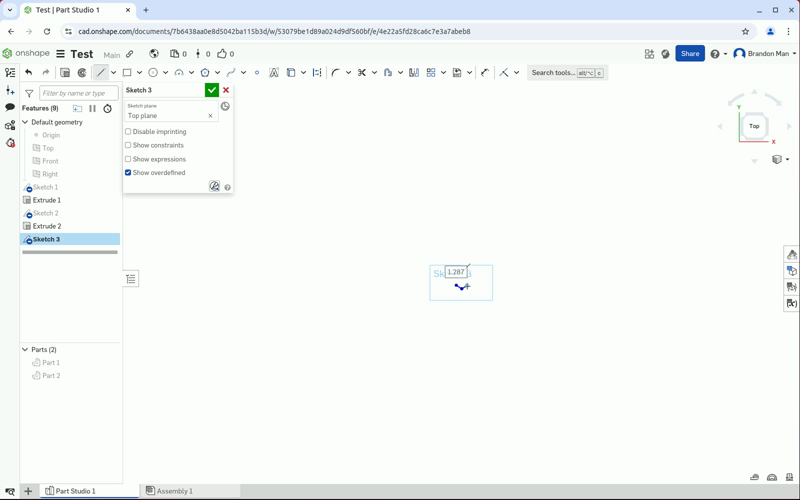
key_down(shift)
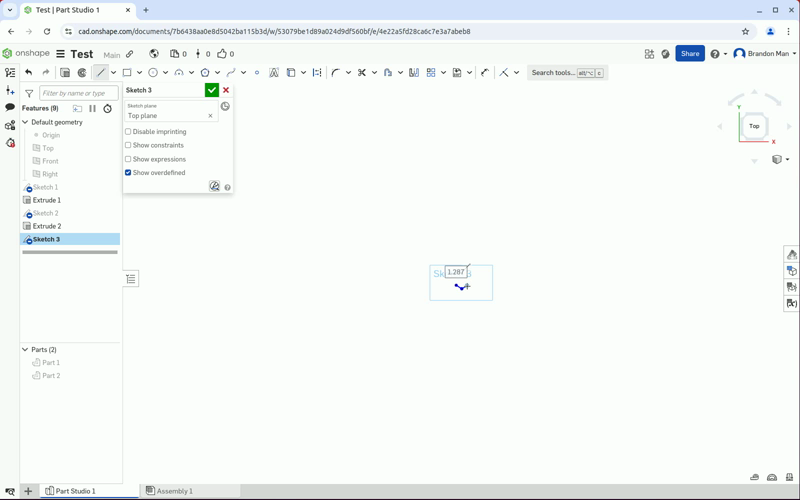
mouse_move(497, 285)
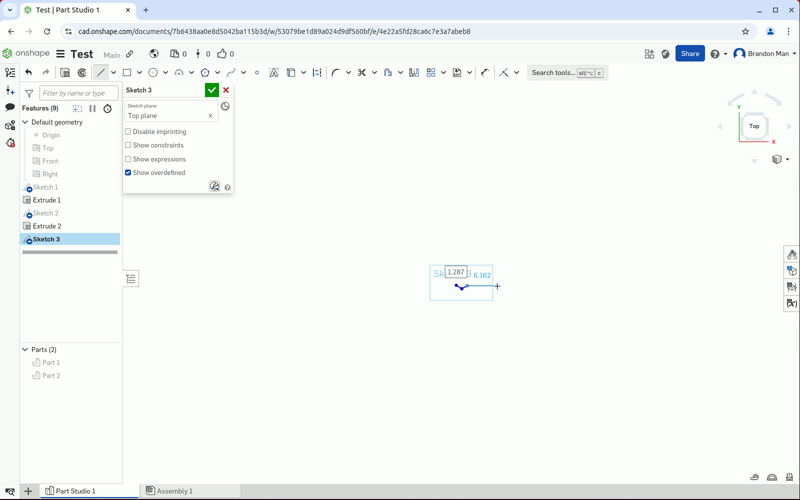
mouse_move(467, 279)
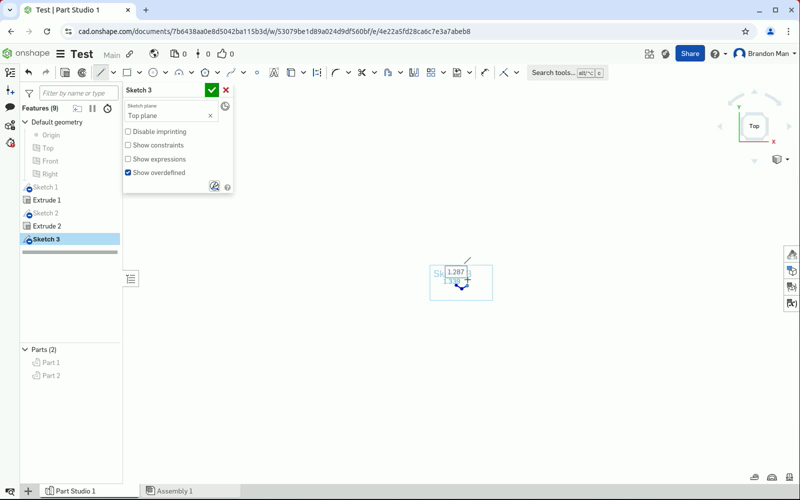
scroll(6)
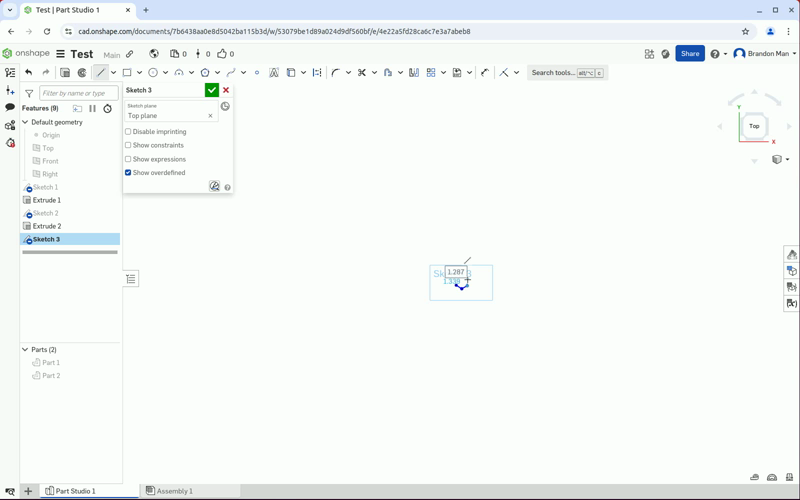
scroll(6)
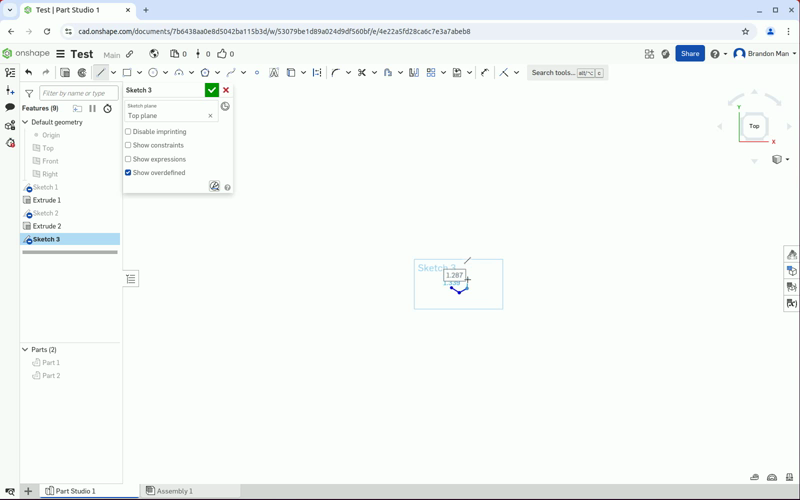
scroll(6)
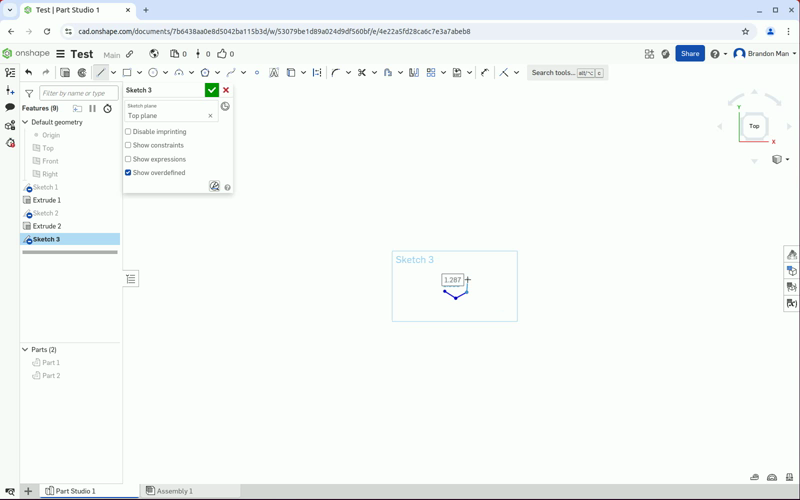
scroll(6)
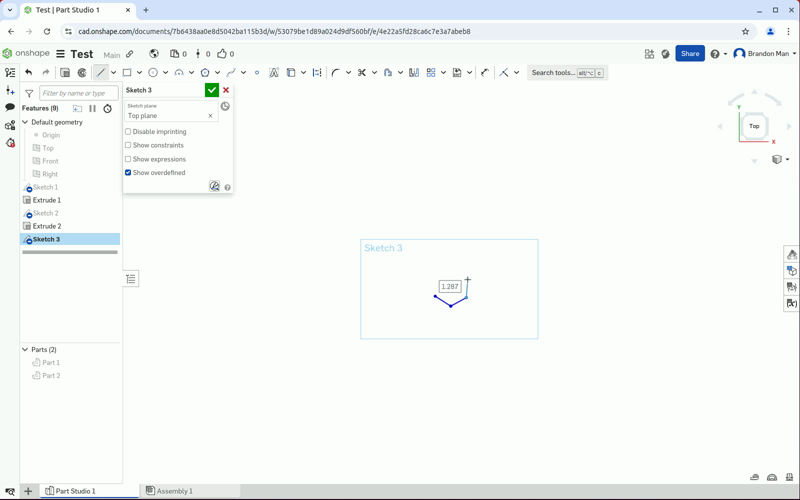
scroll(6)
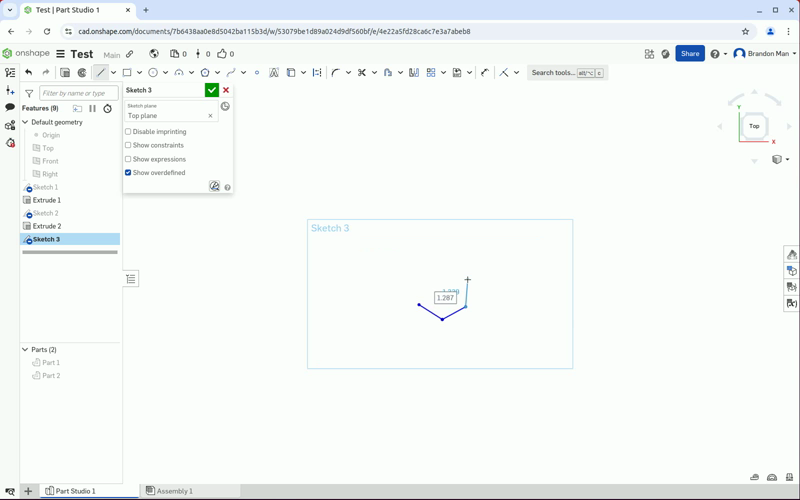
scroll(6)
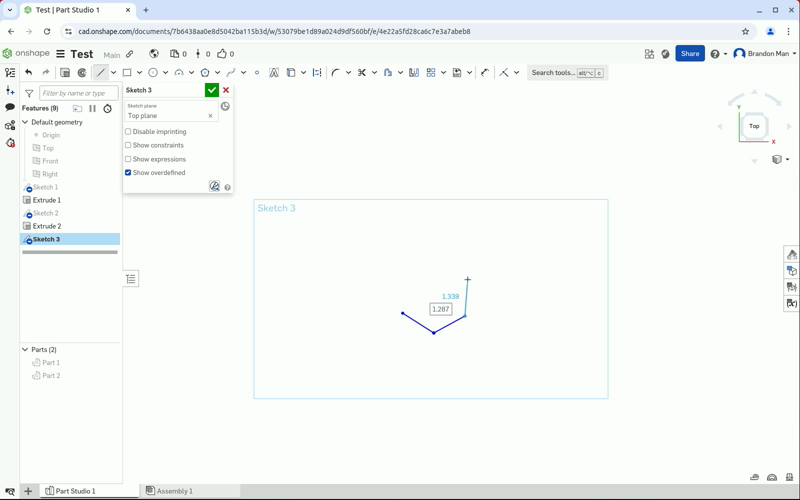
scroll(6)
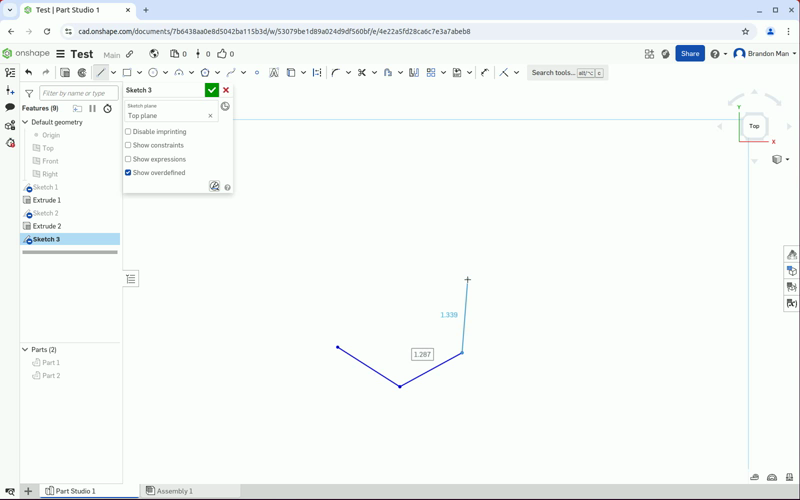
click(467, 279)
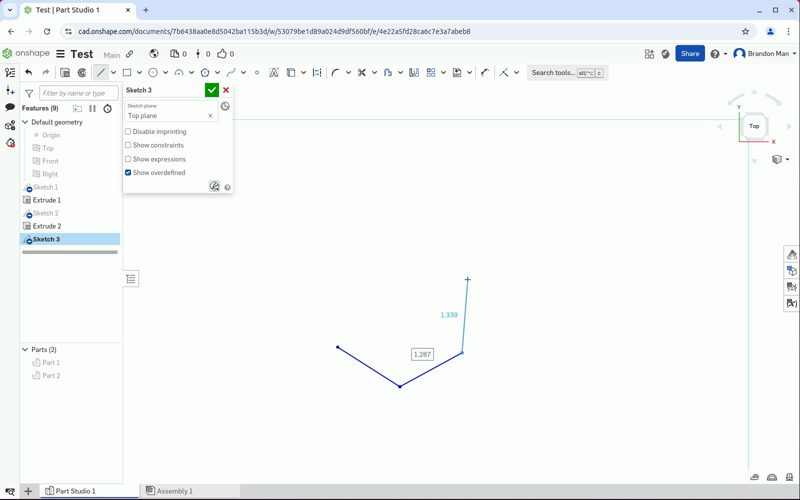
scroll(-6)
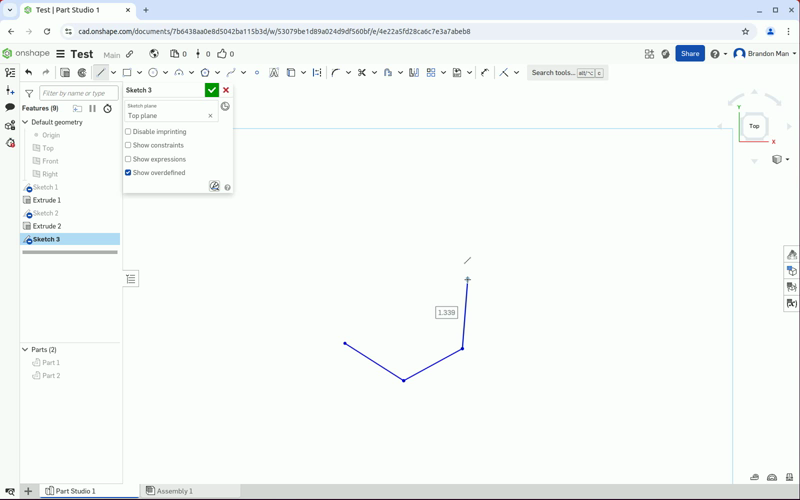
scroll(-6)
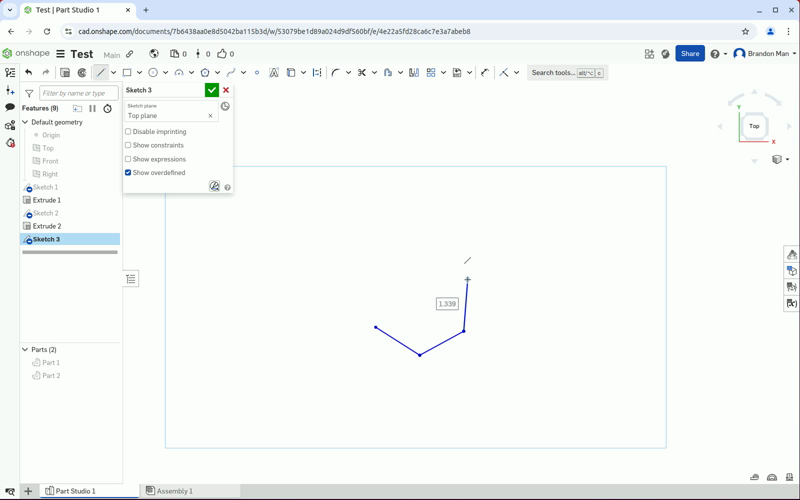
scroll(-6)
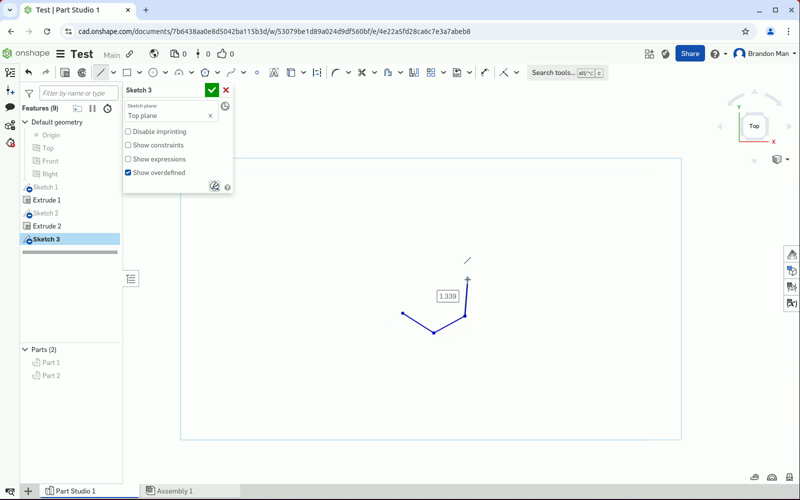
scroll(-6)
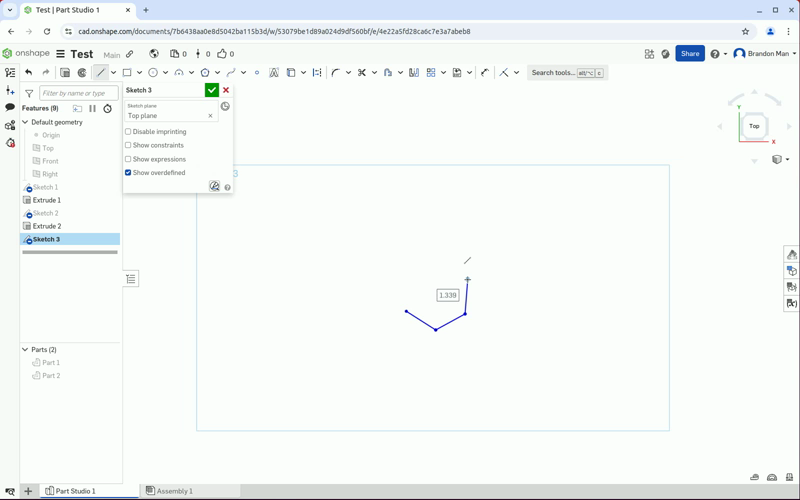
scroll(-6)
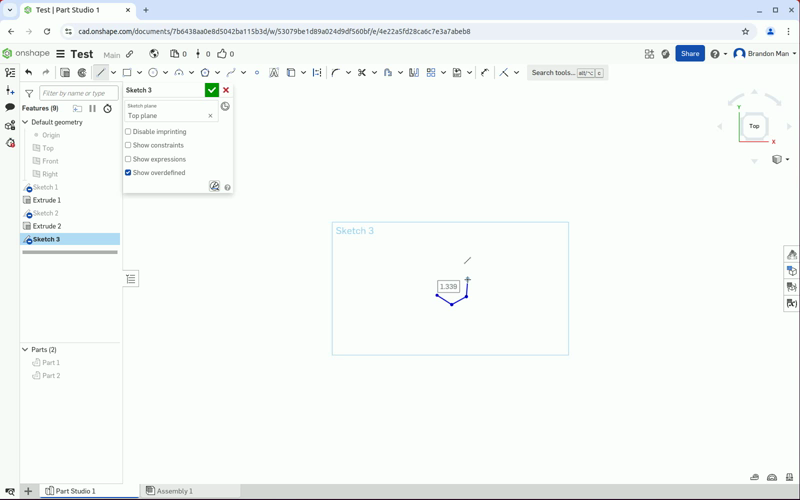
scroll(-6)
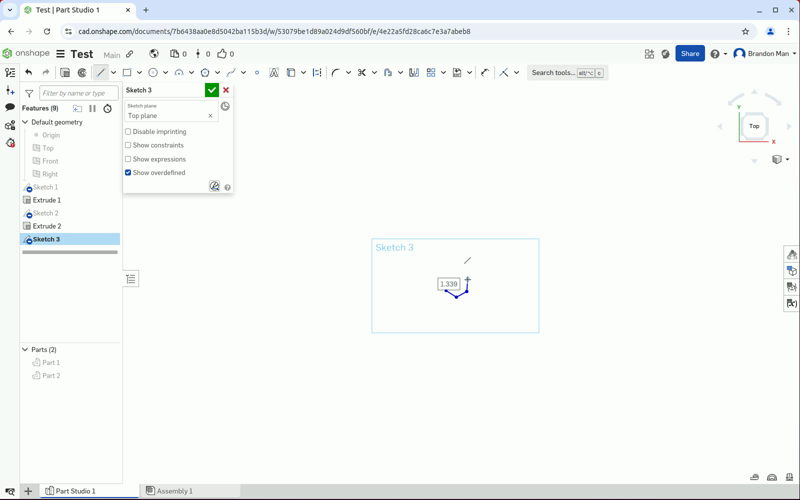
scroll(-6)
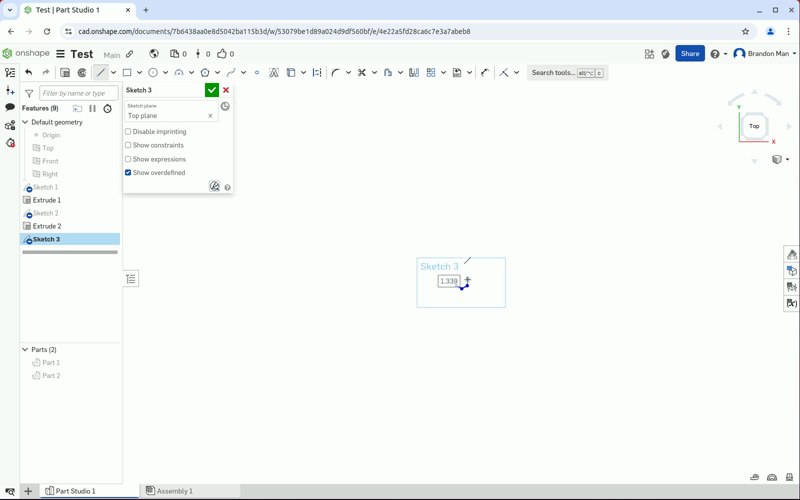
key_up(shift)
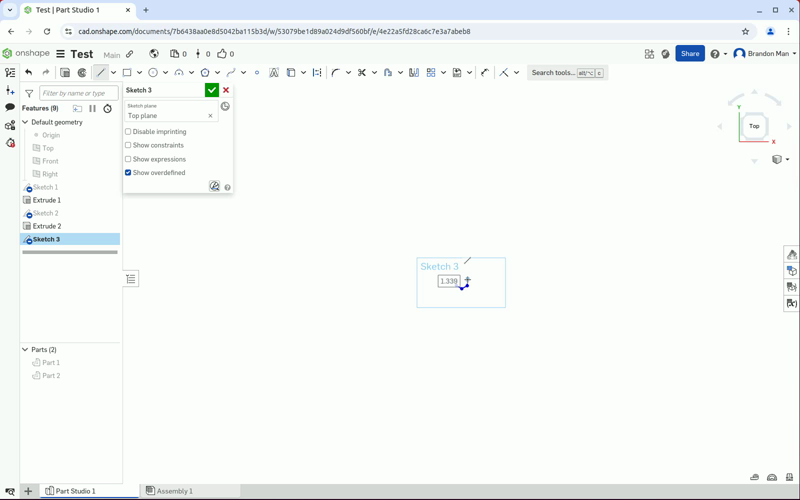
key_down(shift)
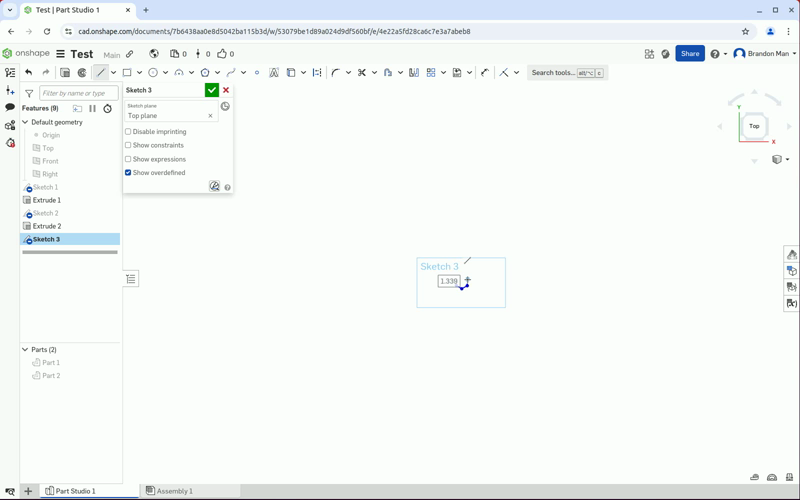
mouse_move(497, 279)
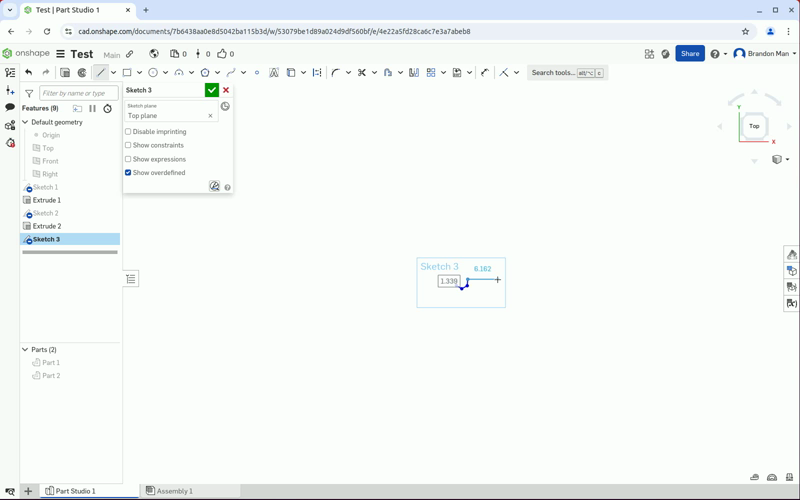
mouse_move(462, 275)
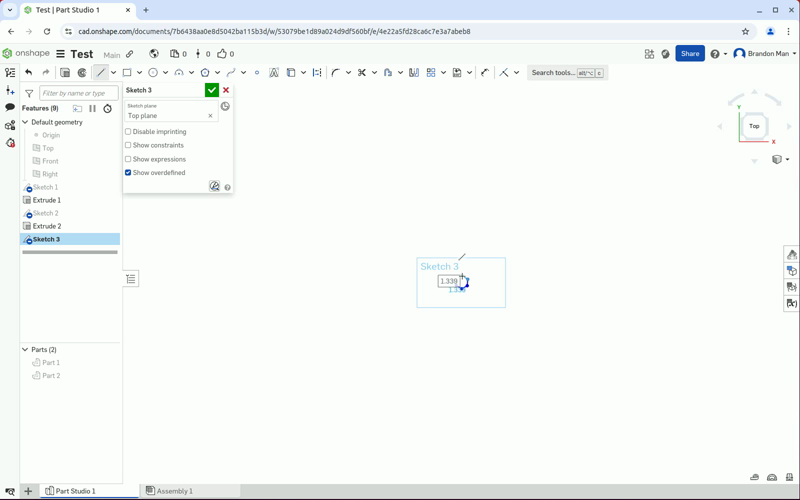
scroll(6)
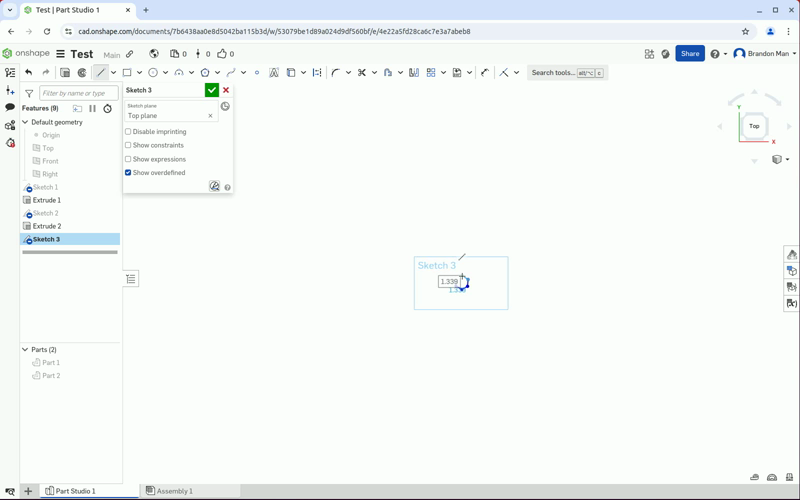
scroll(6)
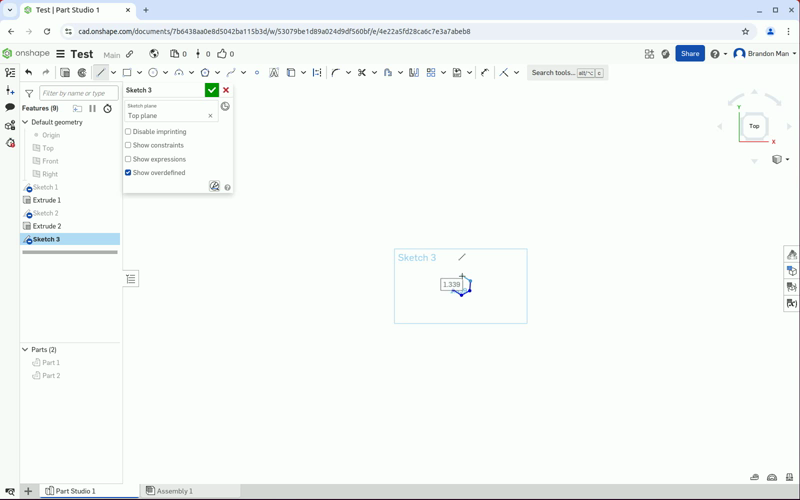
scroll(6)
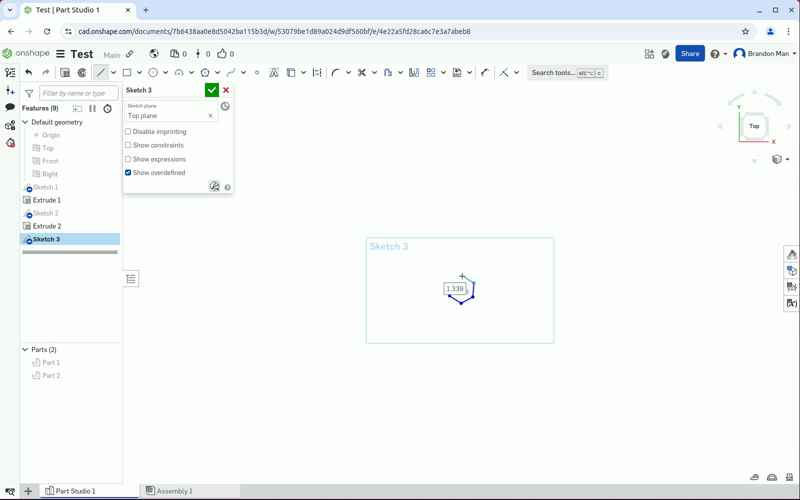
scroll(6)
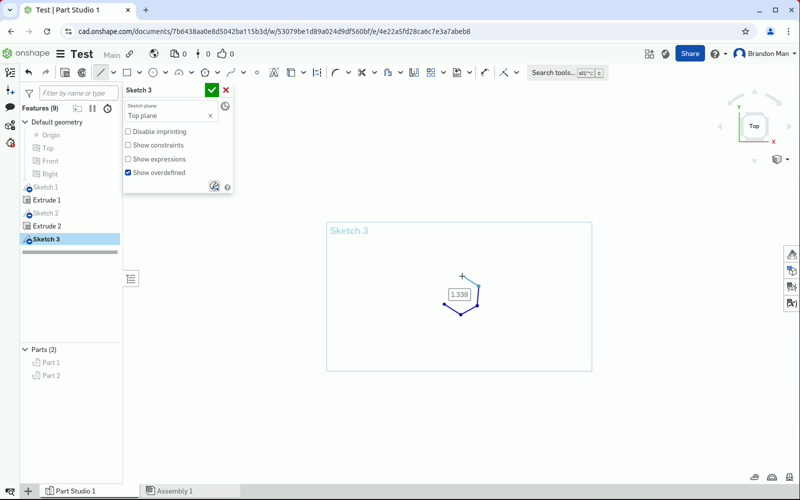
scroll(6)
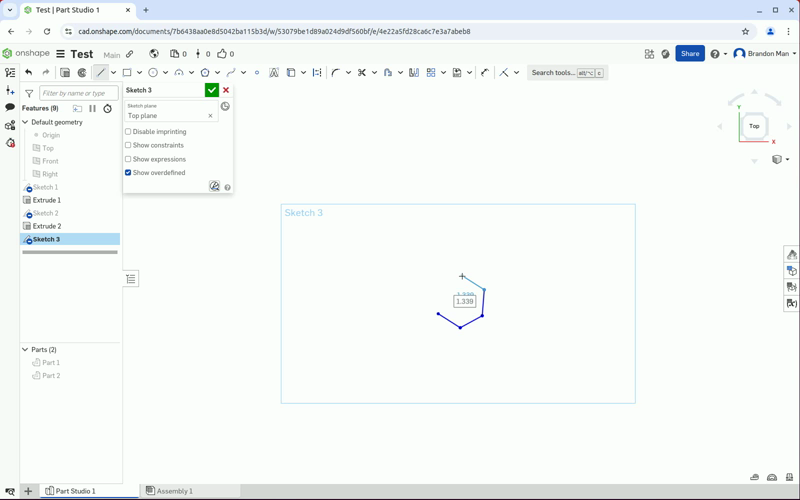
scroll(6)
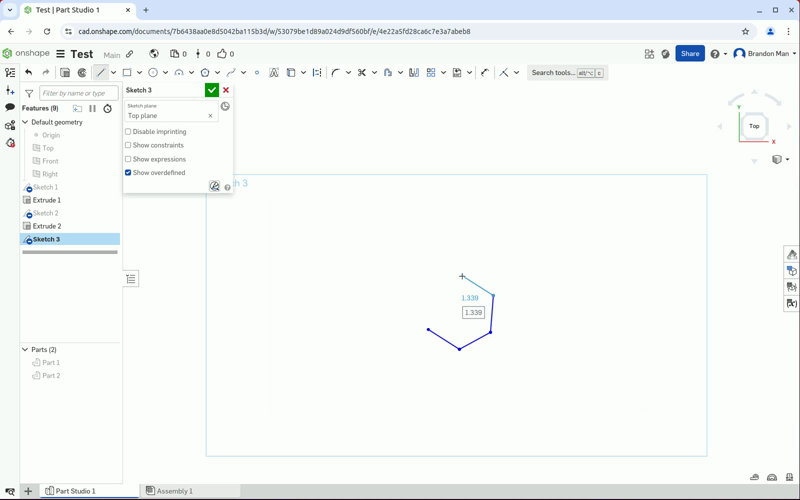
scroll(6)
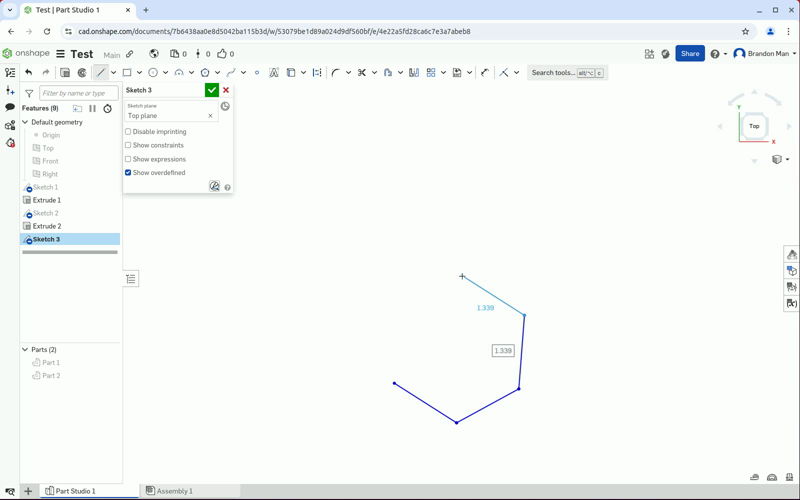
click(462, 275)
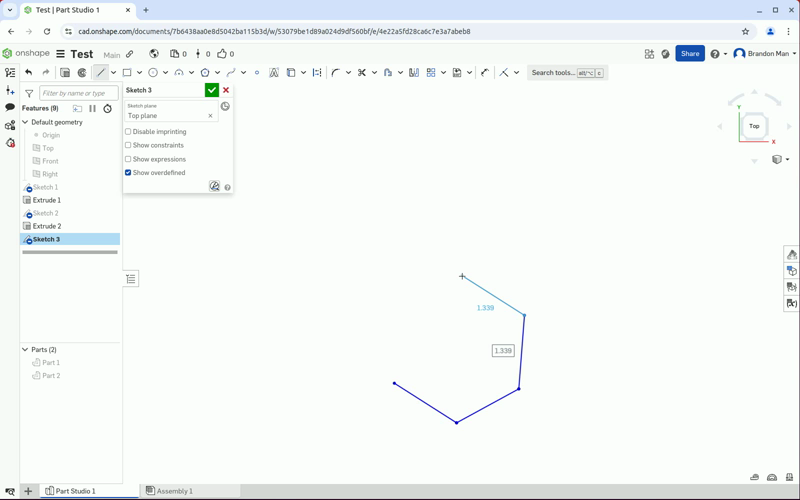
scroll(-6)
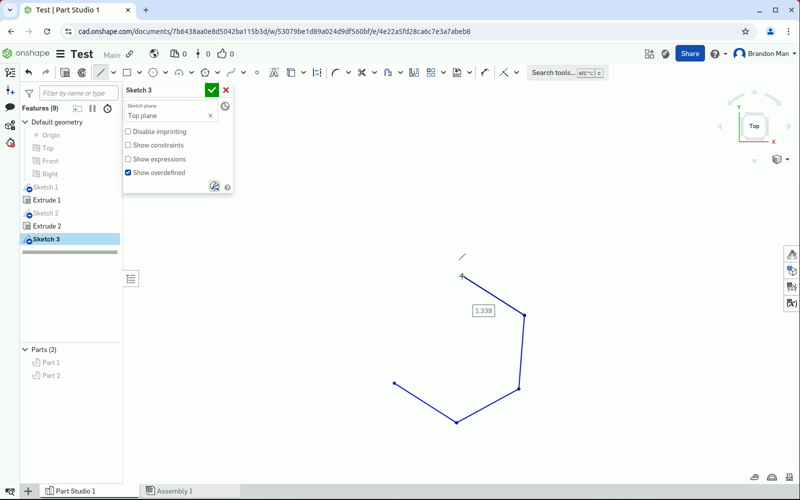
scroll(-6)
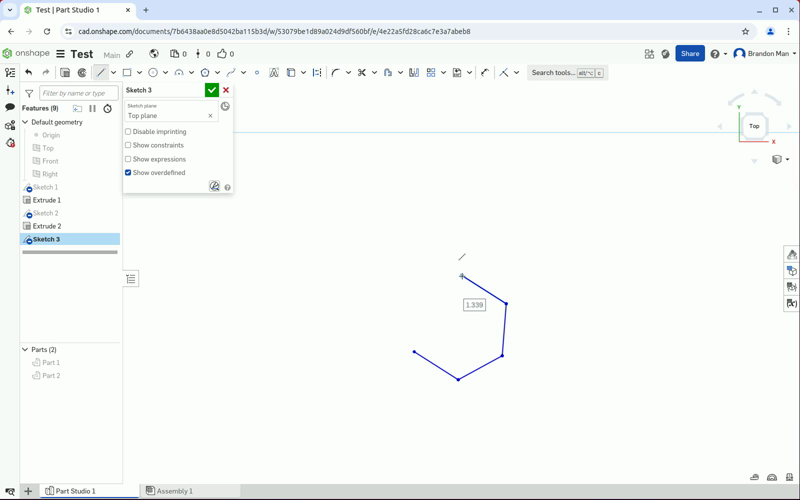
scroll(-6)
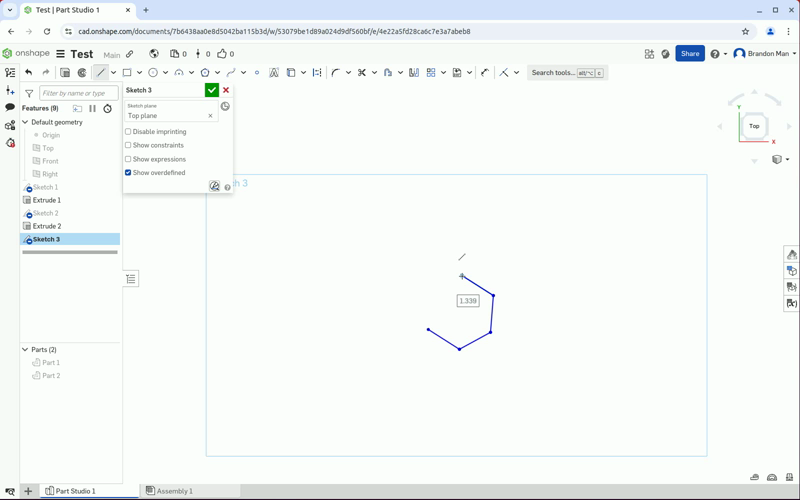
scroll(-6)
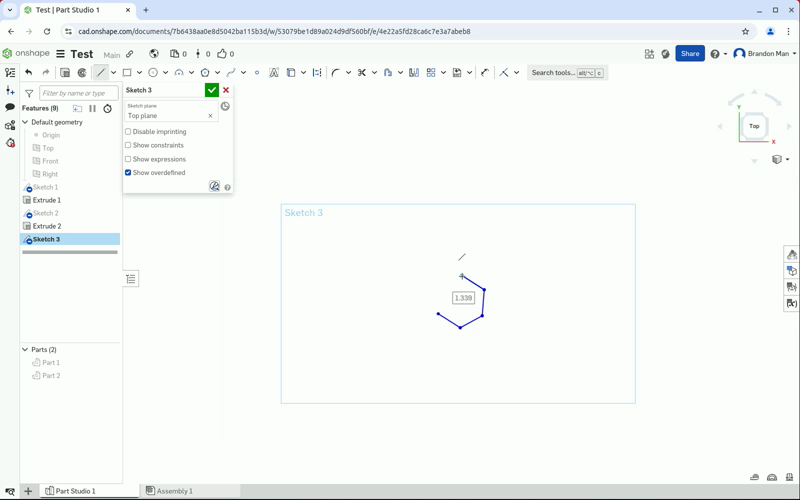
scroll(-6)
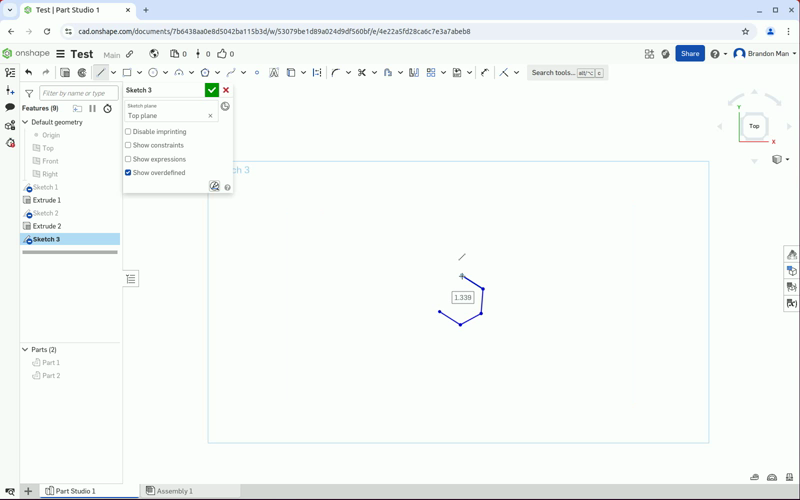
scroll(-6)
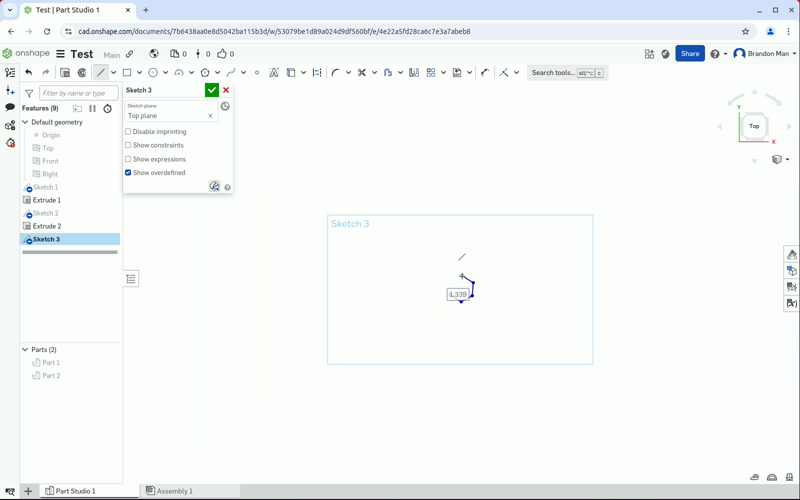
scroll(-6)
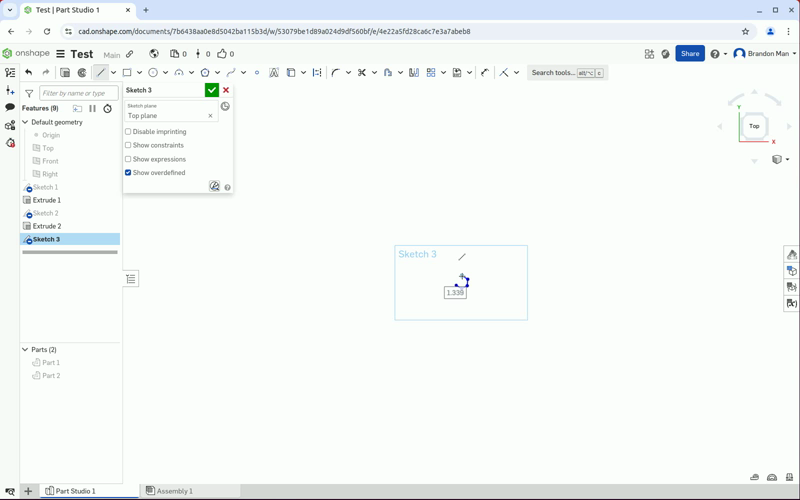
key_up(shift)
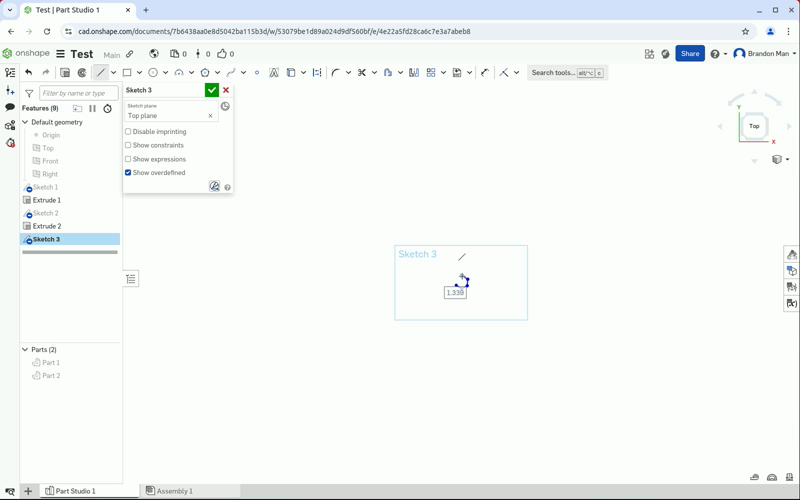
key_down(shift)
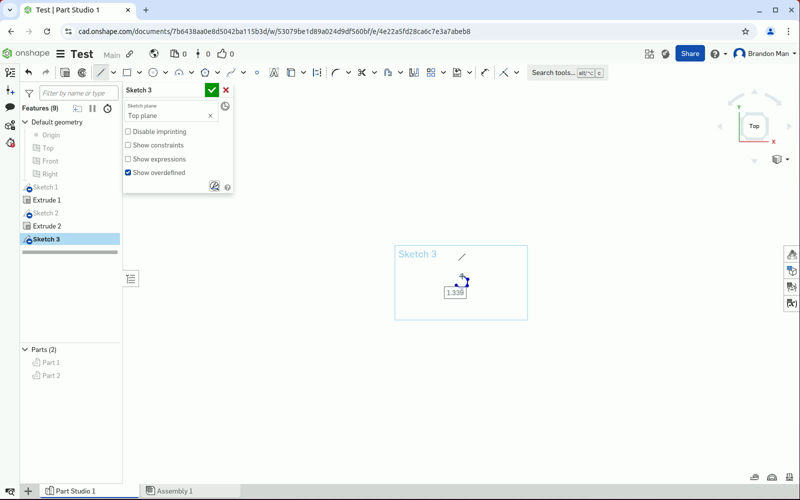
mouse_move(492, 275)
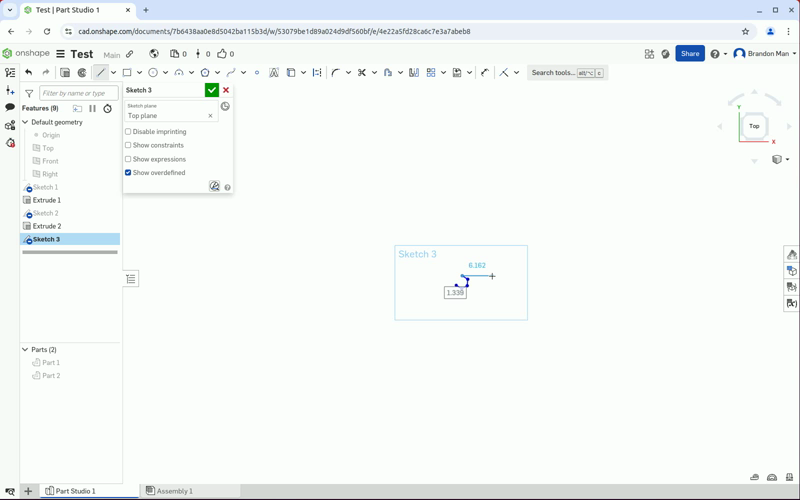
mouse_move(456, 278)
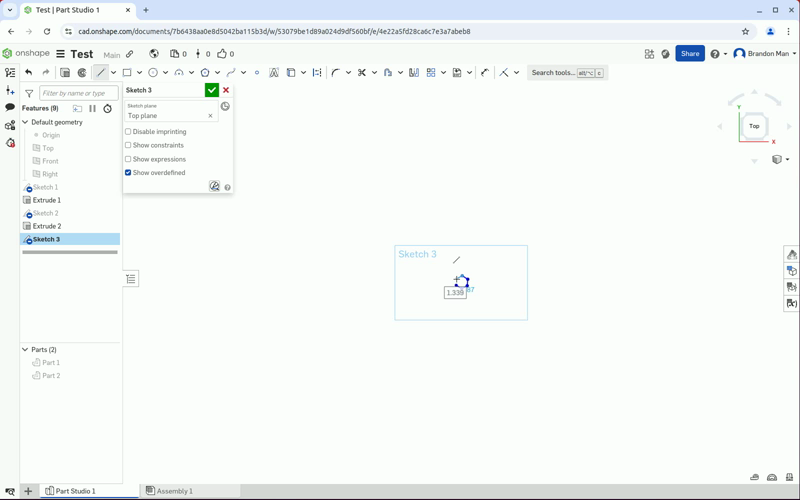
scroll(6)
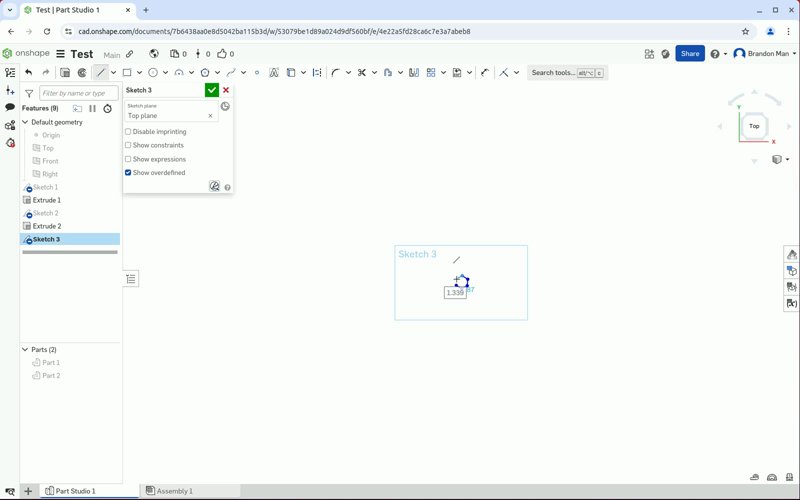
scroll(6)
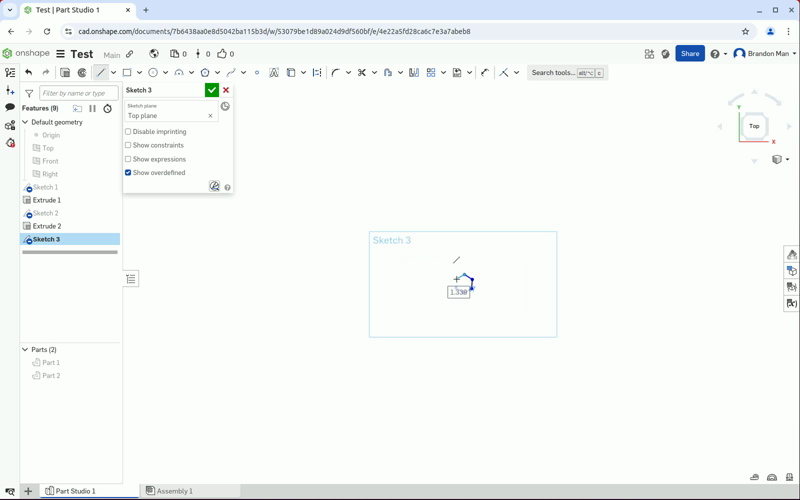
scroll(6)
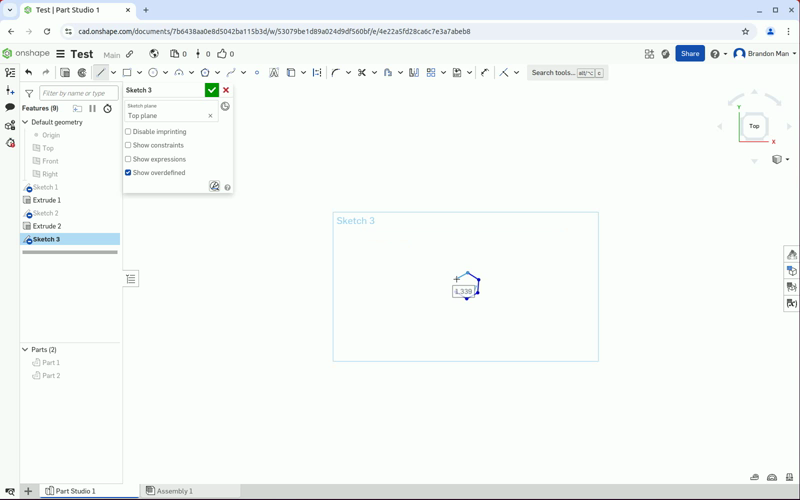
scroll(6)
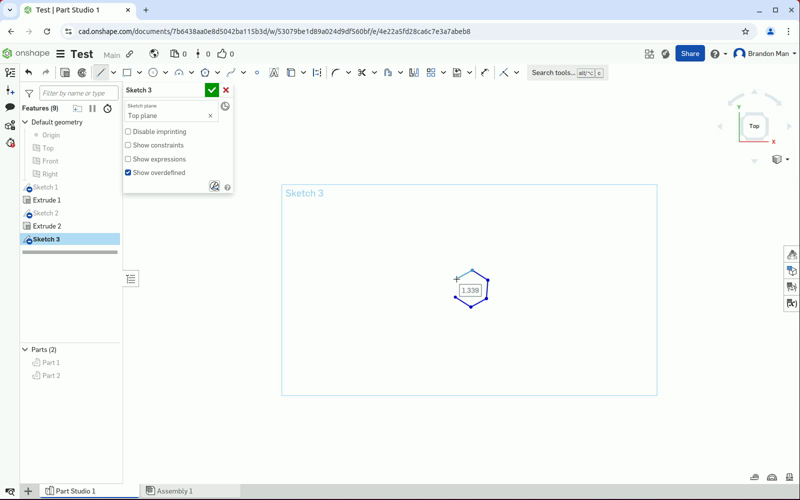
scroll(6)
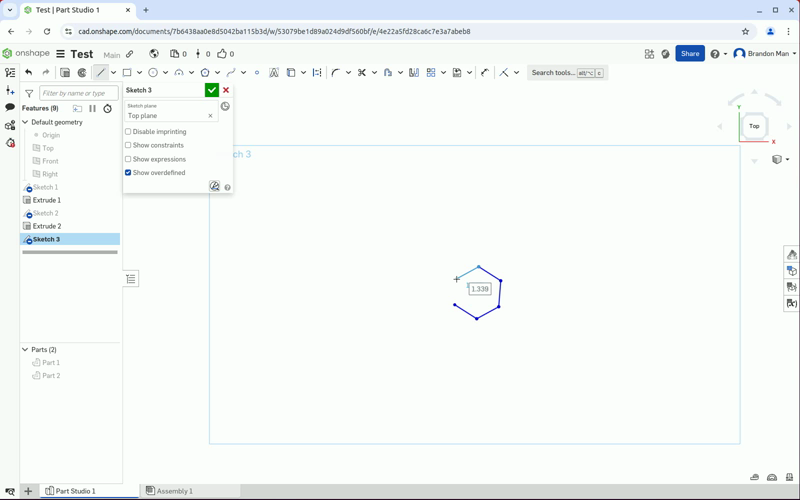
scroll(6)
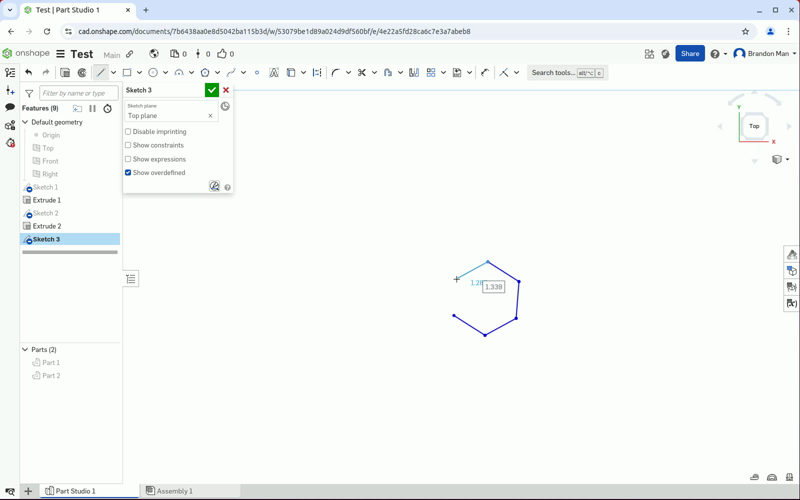
scroll(6)
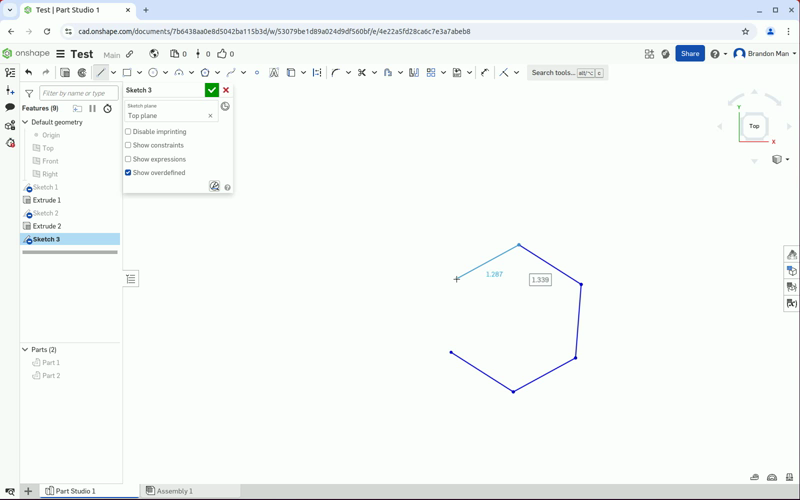
click(456, 278)
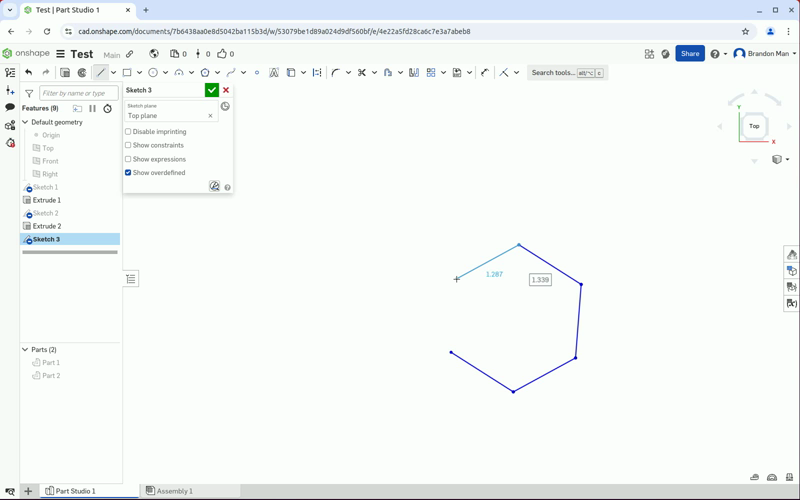
scroll(-6)
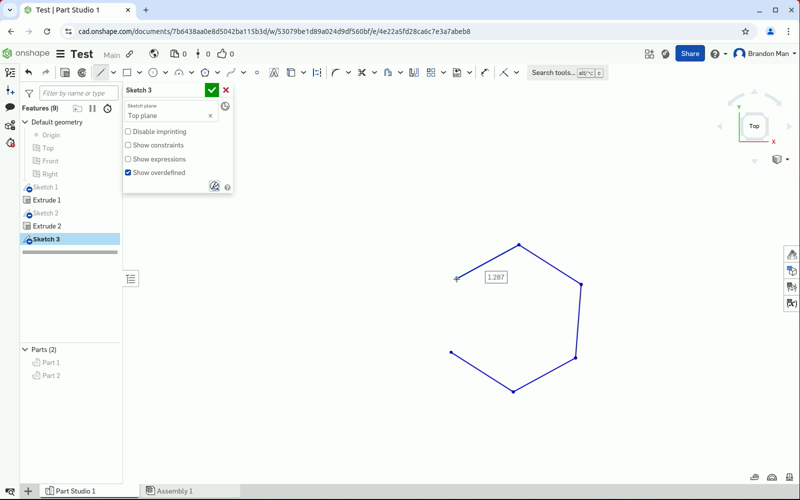
scroll(-6)
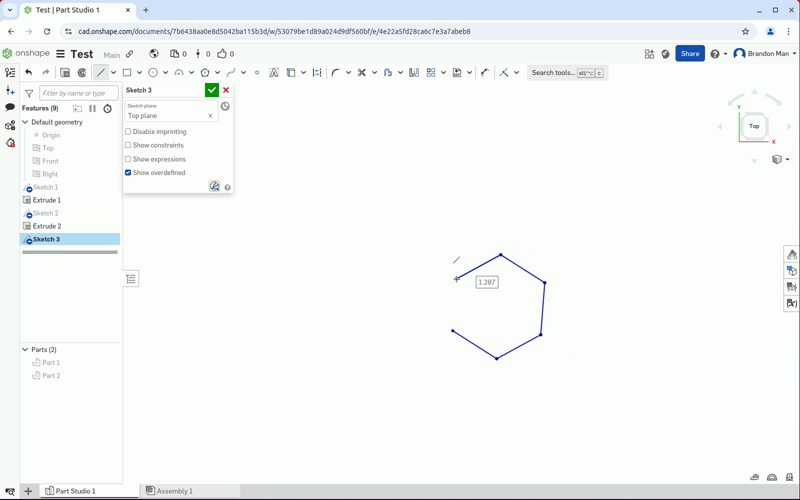
scroll(-6)
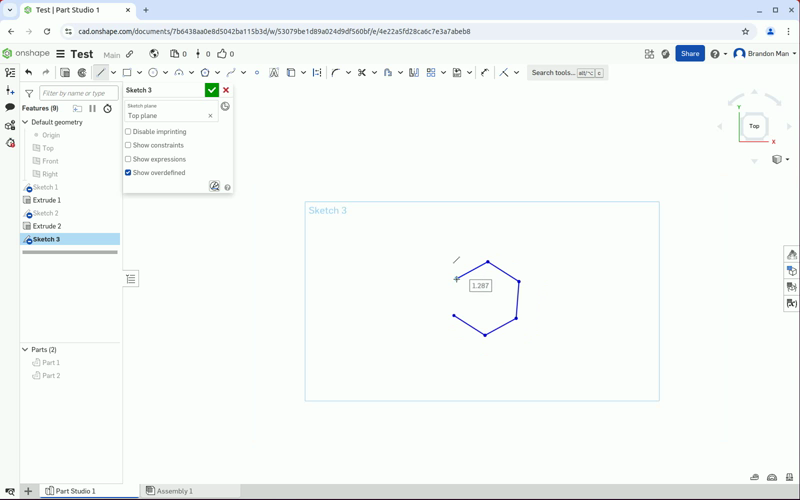
scroll(-6)
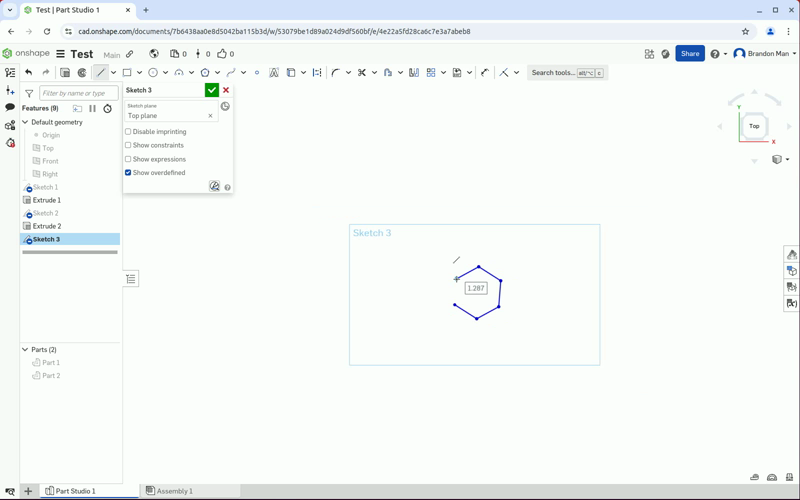
scroll(-6)
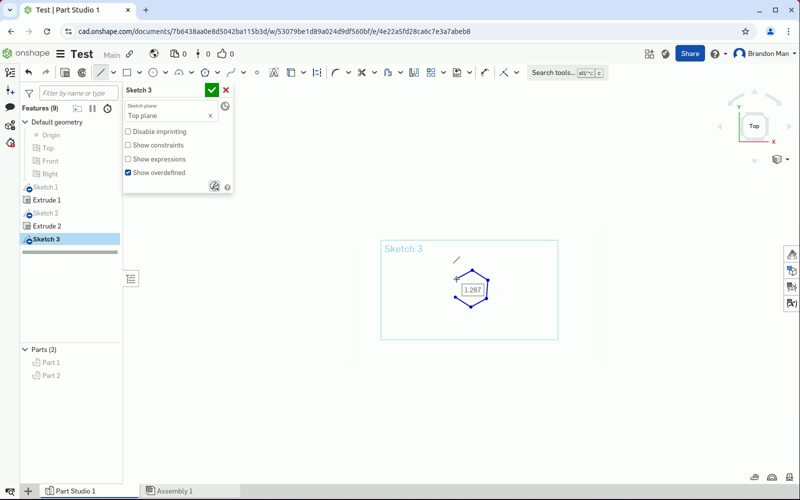
scroll(-6)
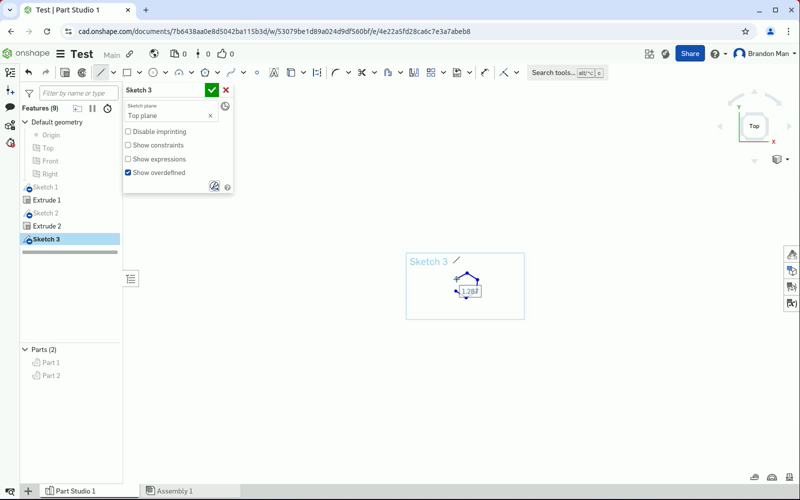
scroll(-6)
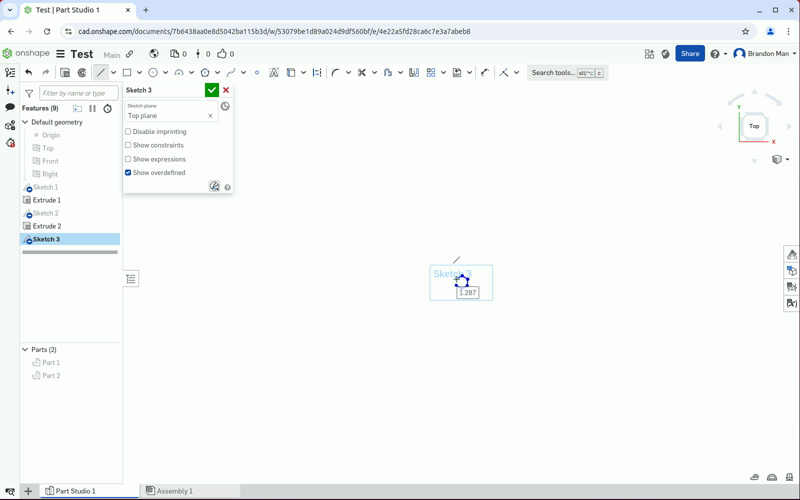
key_up(shift)
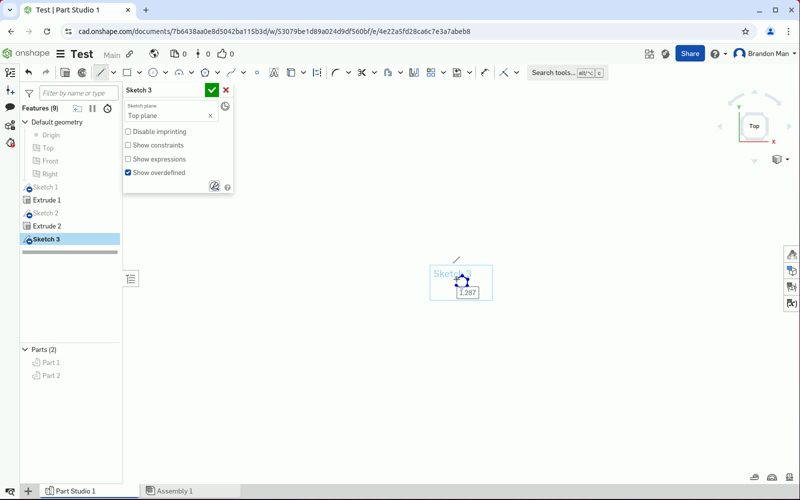
mouse_move(486, 278)
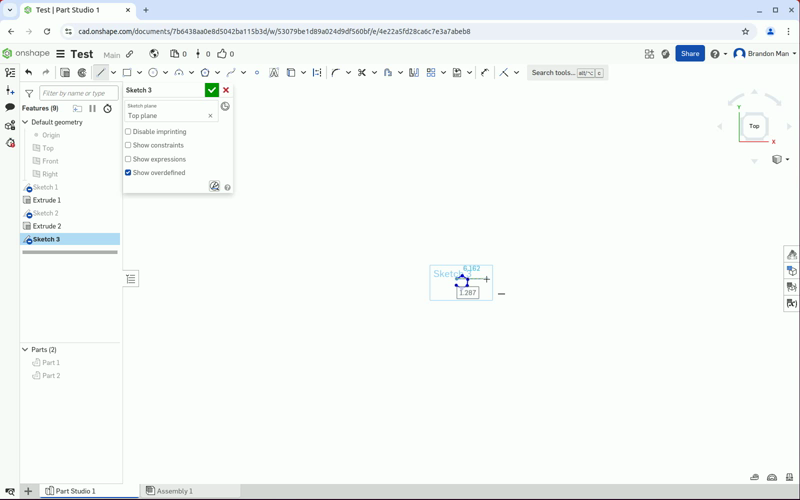
key_down(shift)
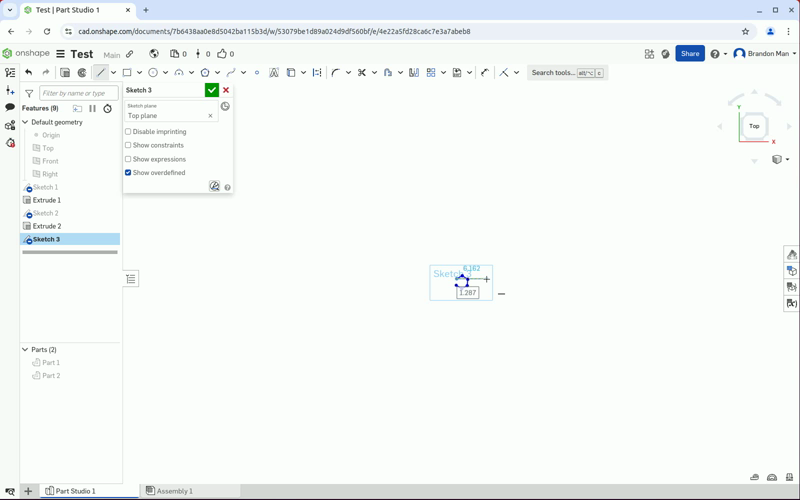
mouse_move(456, 285)
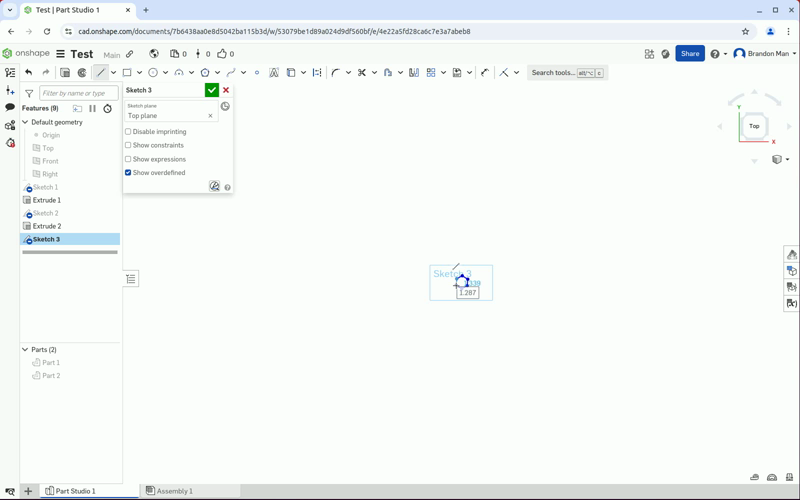
scroll(6)
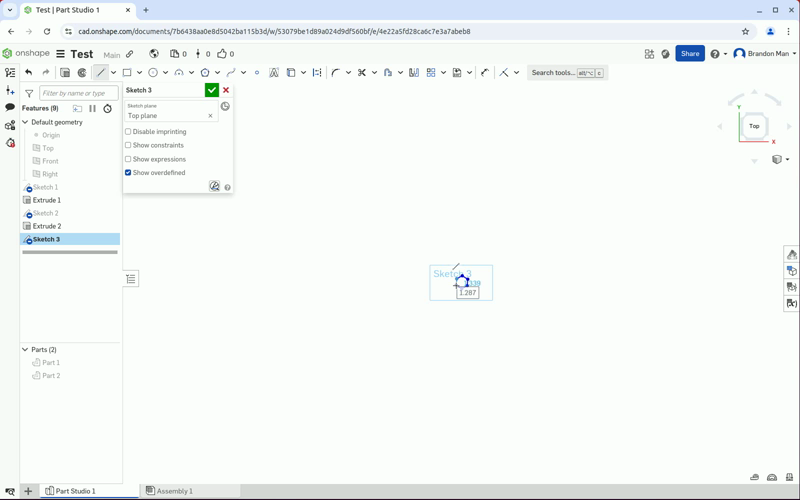
scroll(6)
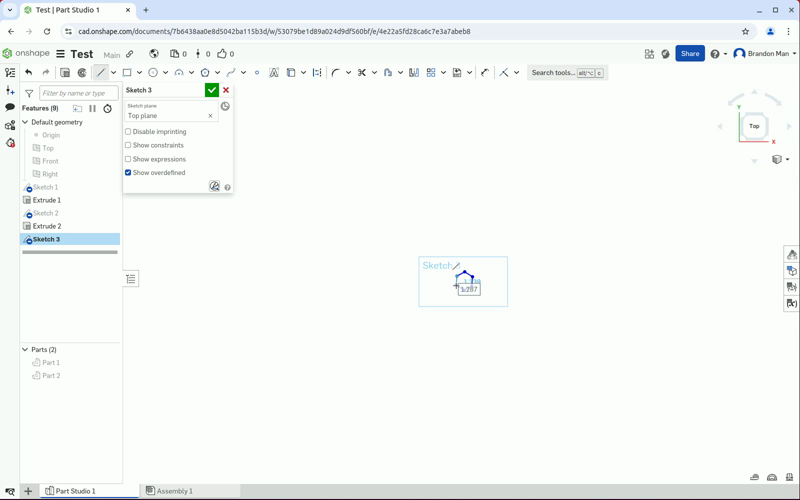
scroll(6)
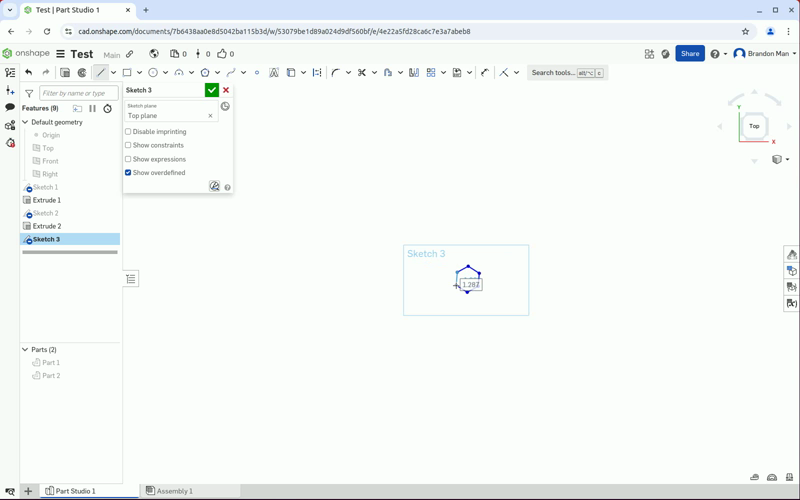
scroll(6)
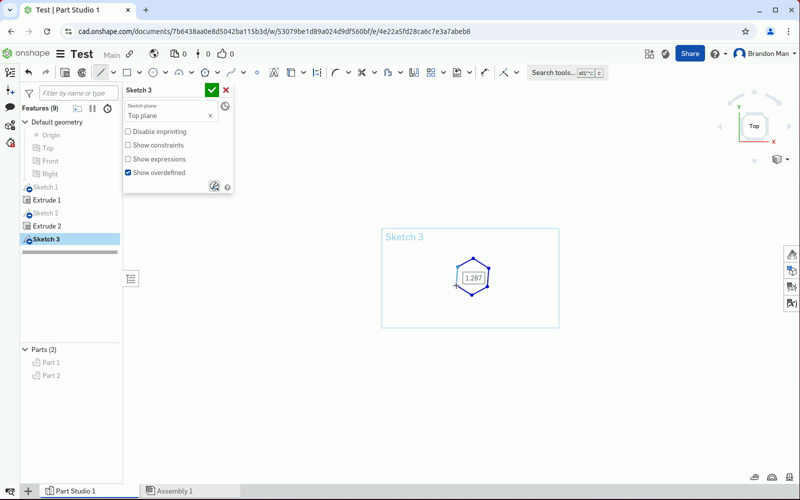
scroll(6)
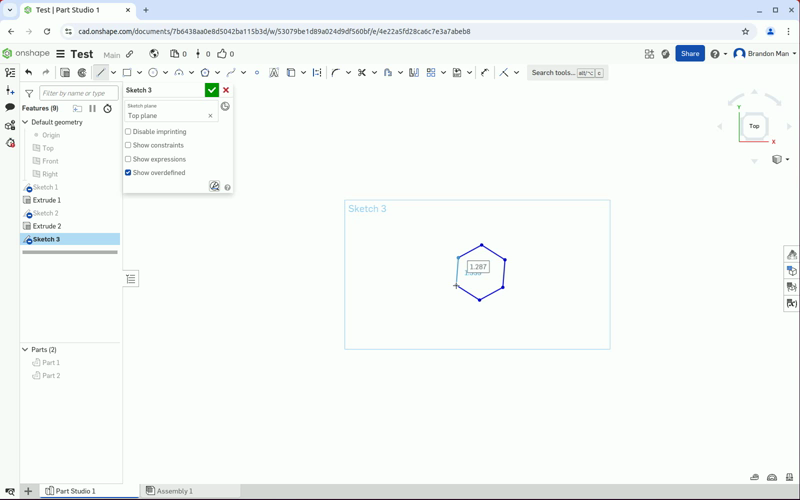
scroll(6)
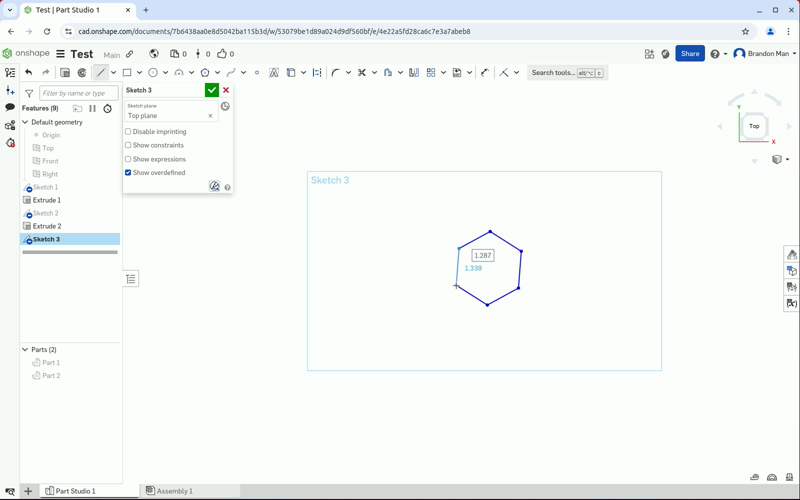
scroll(6)
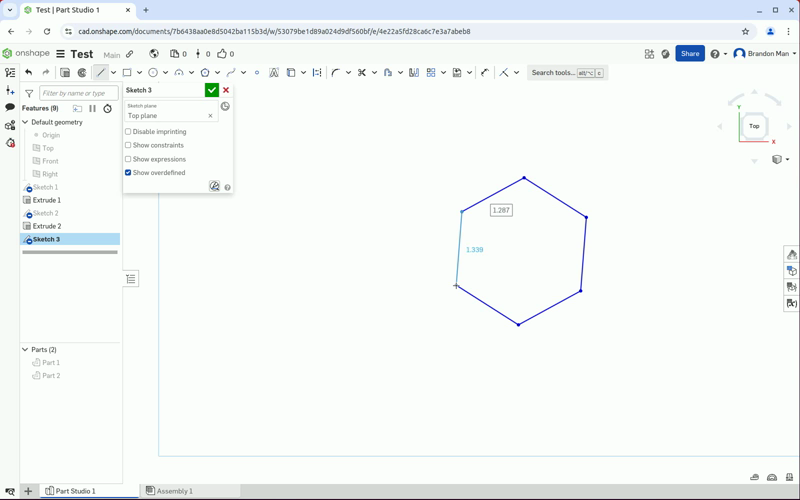
key_up(shift)
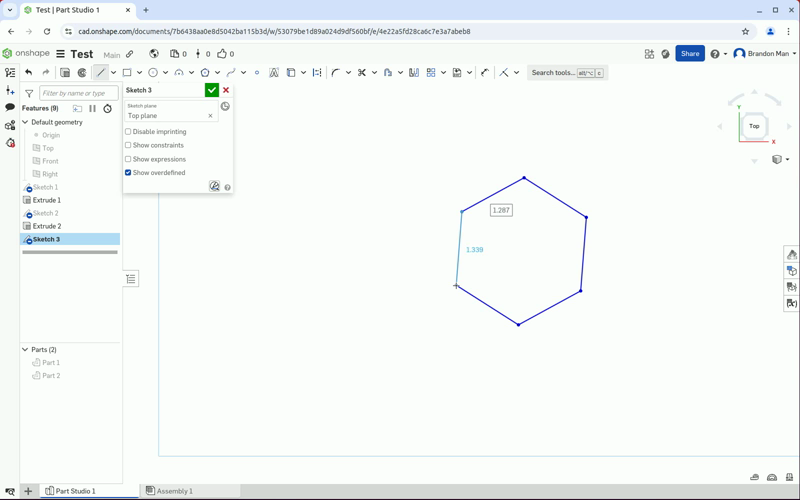
click(456, 285)
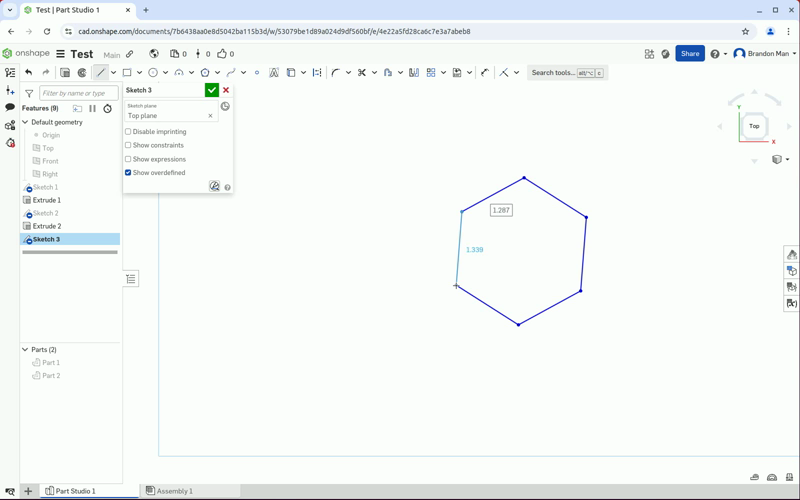
scroll(-6)
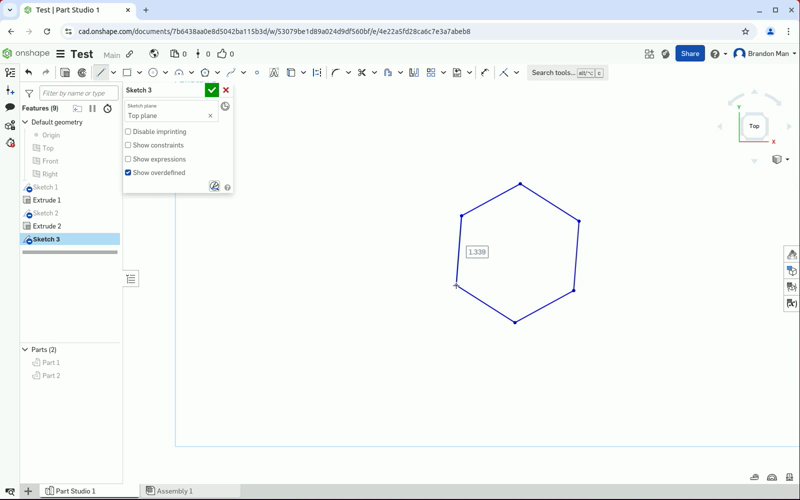
scroll(-6)
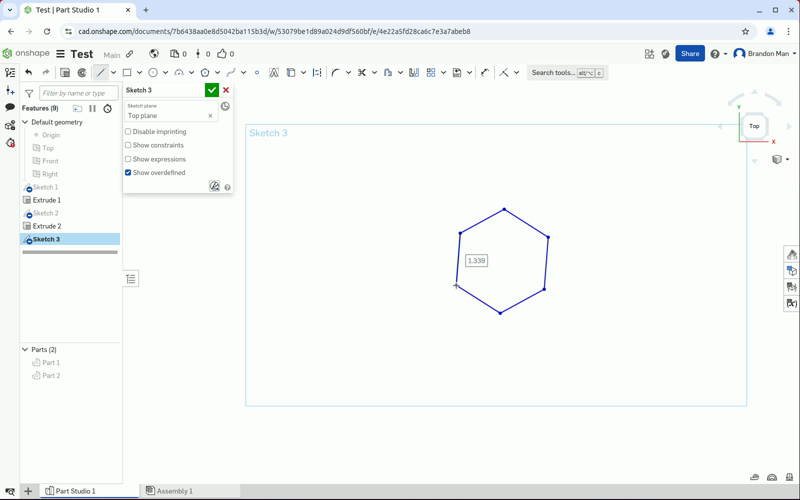
scroll(-6)
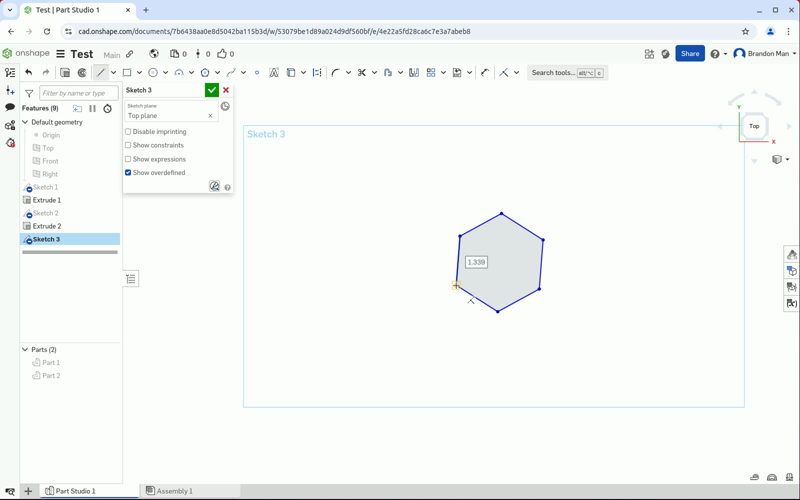
scroll(-6)
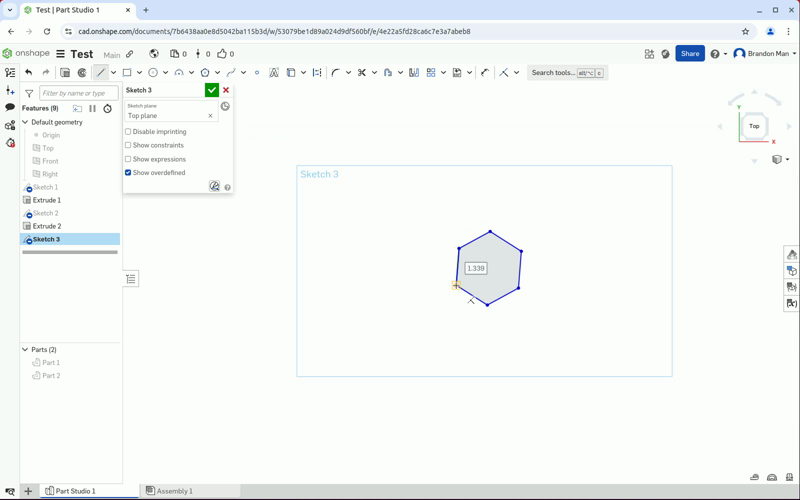
scroll(-6)
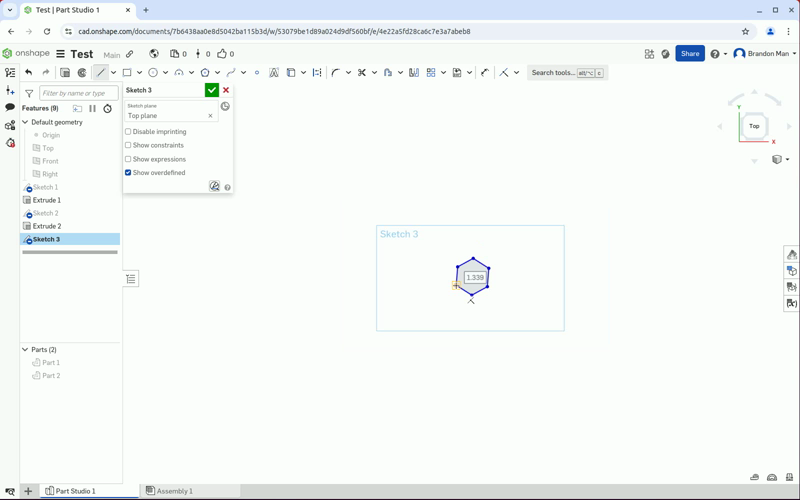
scroll(-6)
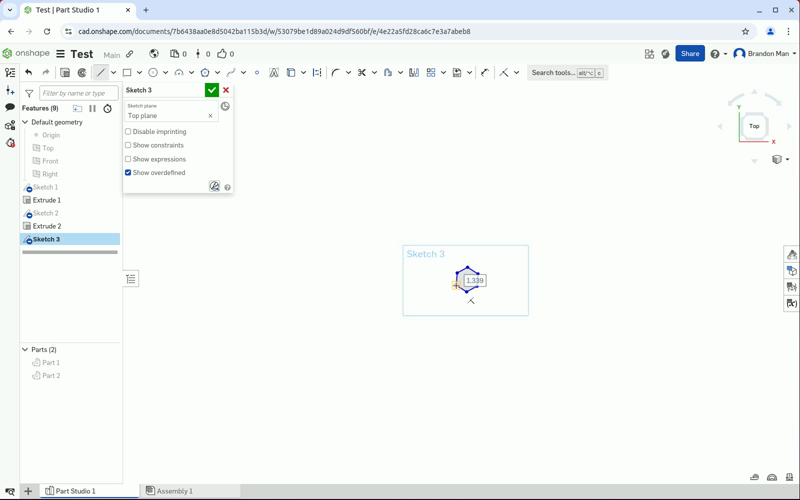
scroll(-6)
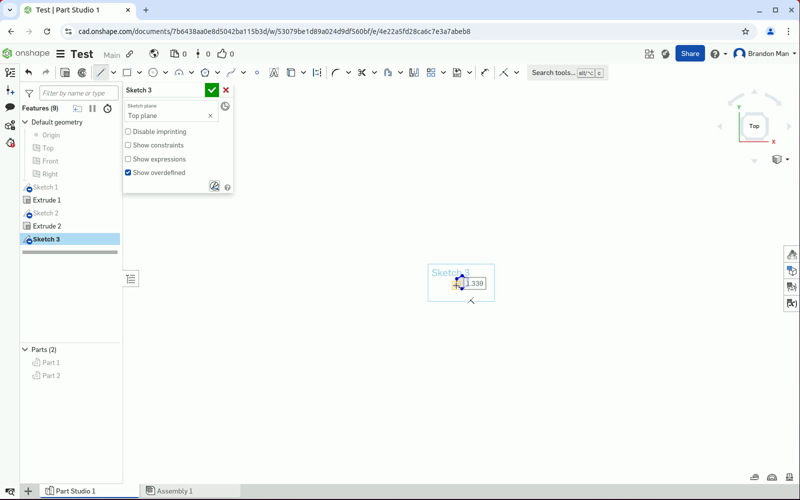
key(esc)
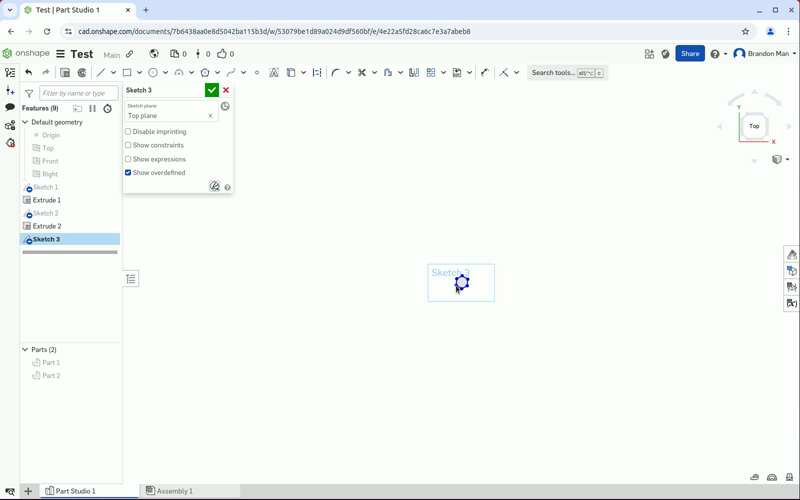
mouse_move(457, 280)
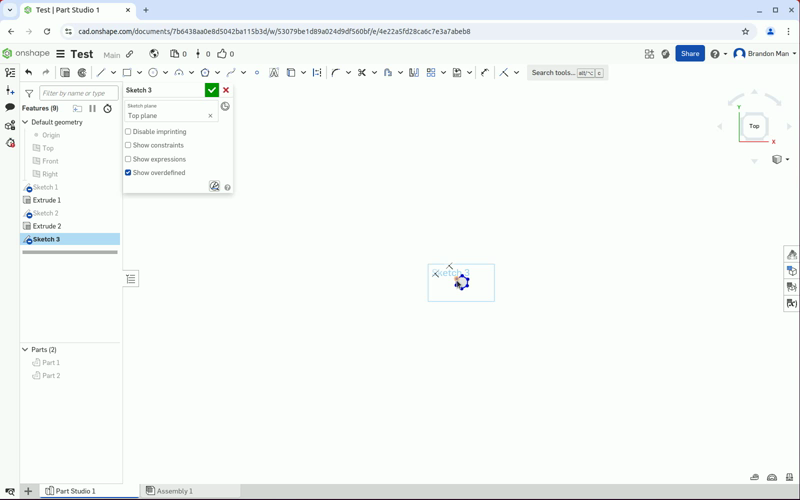
scroll(6)
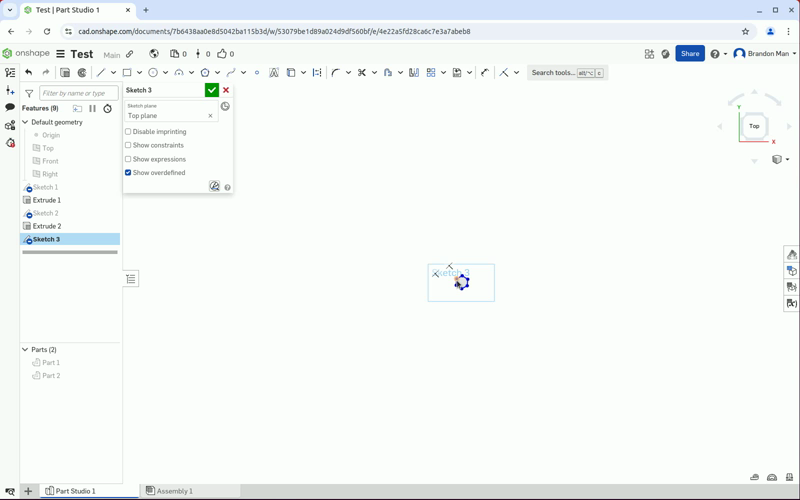
scroll(6)
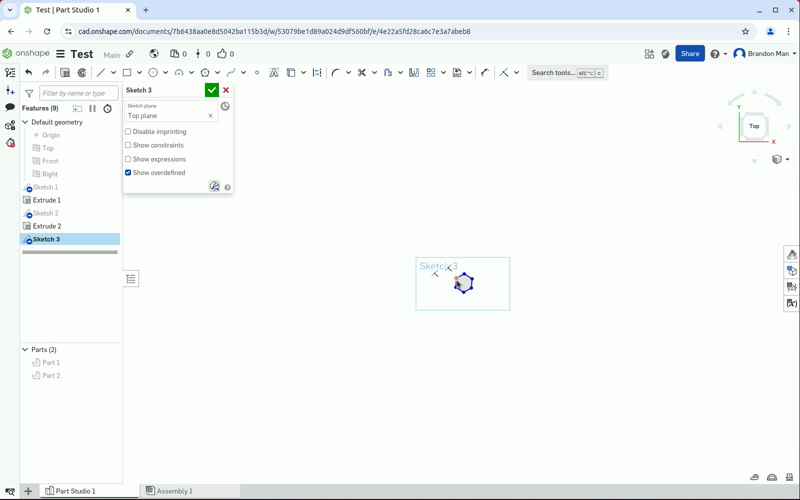
scroll(6)
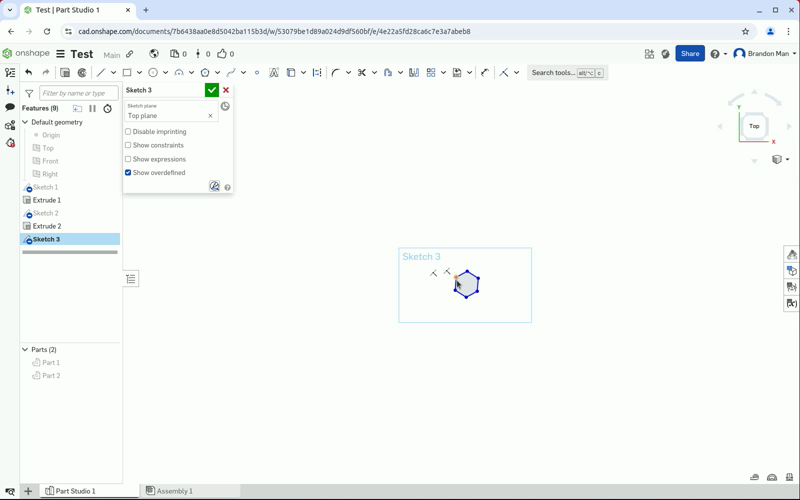
scroll(6)
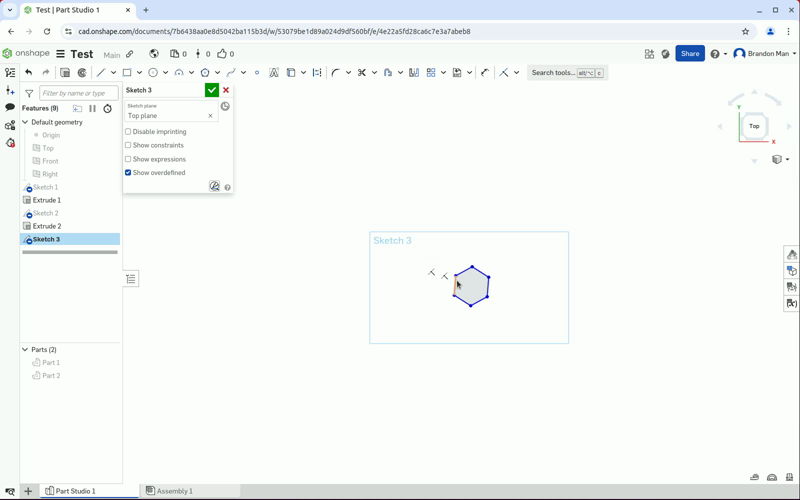
scroll(6)
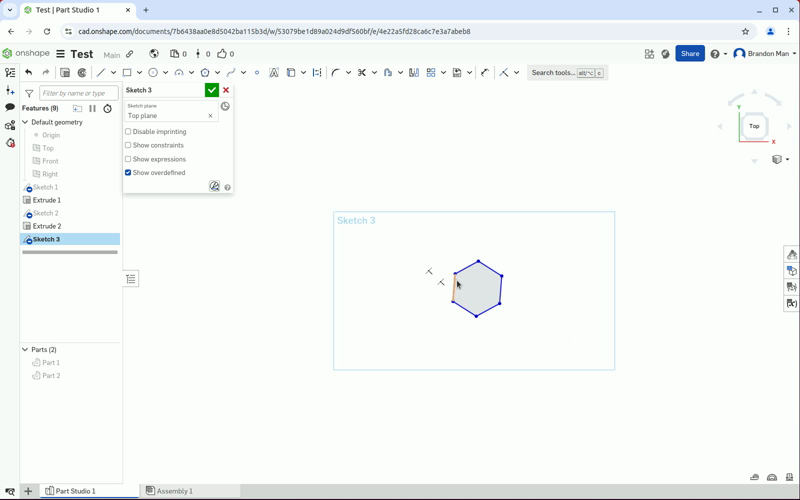
scroll(6)
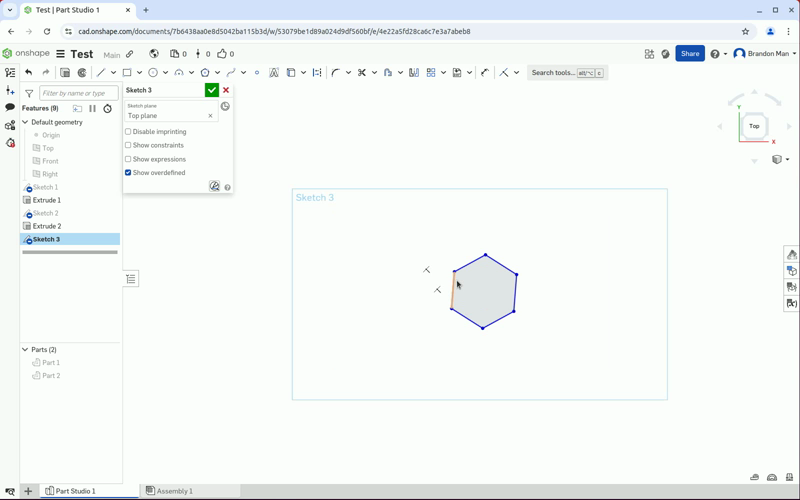
scroll(6)
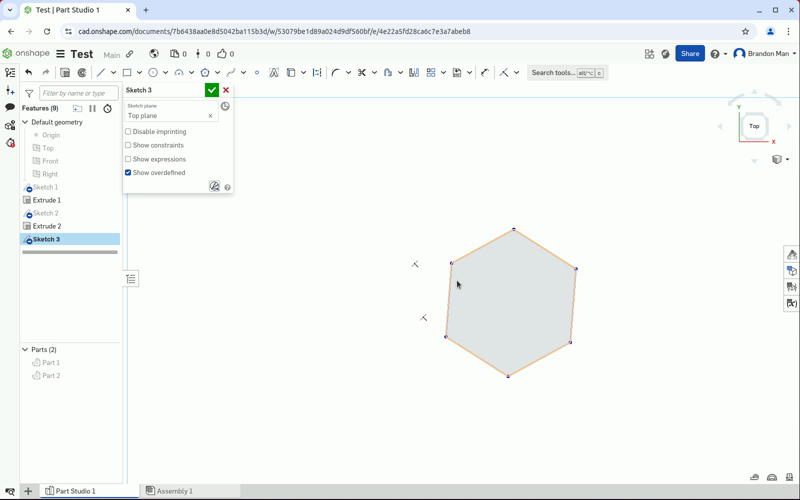
click(457, 280)
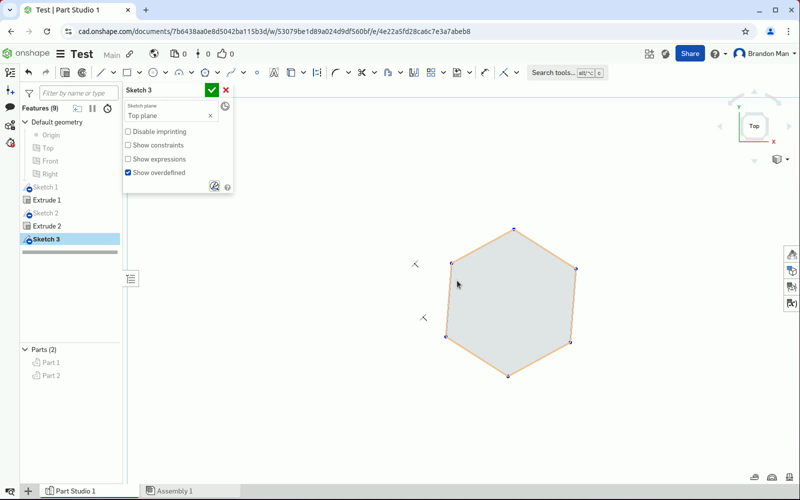
scroll(-6)
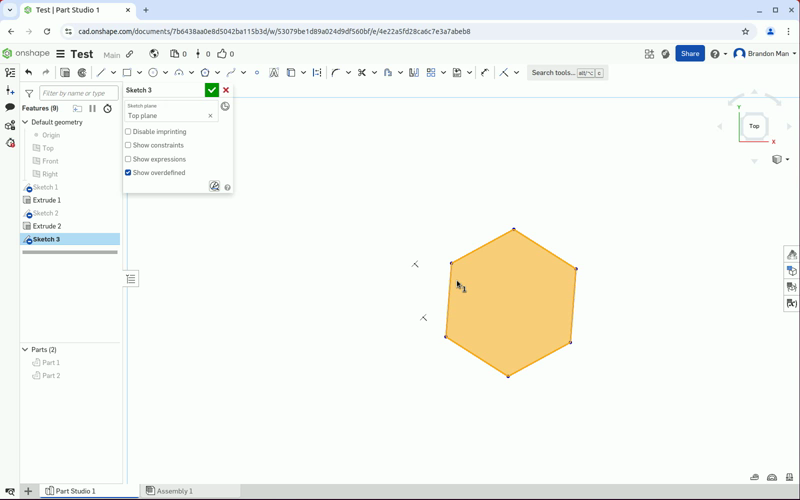
scroll(-6)
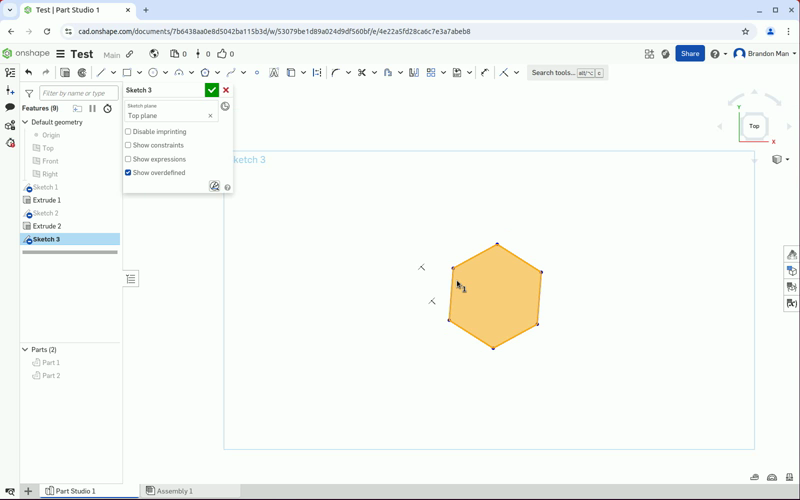
scroll(-6)
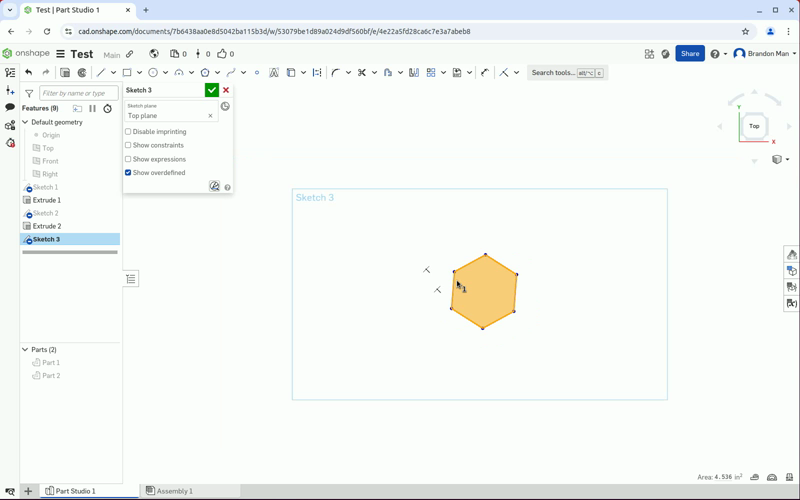
scroll(-6)
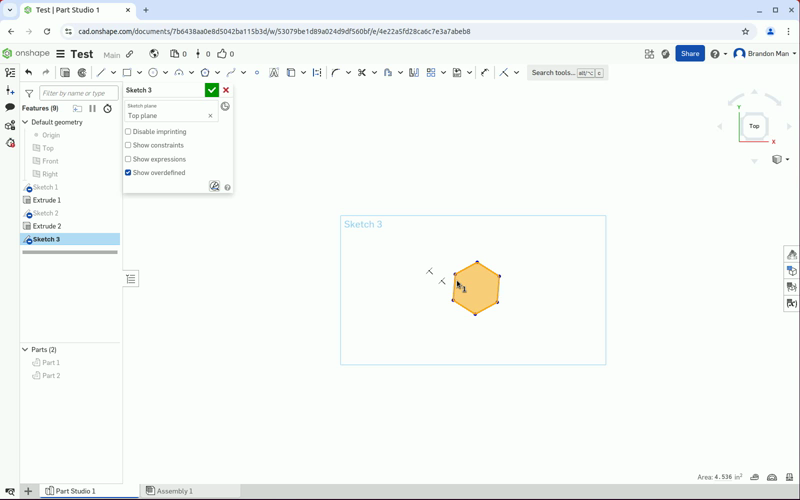
scroll(-6)
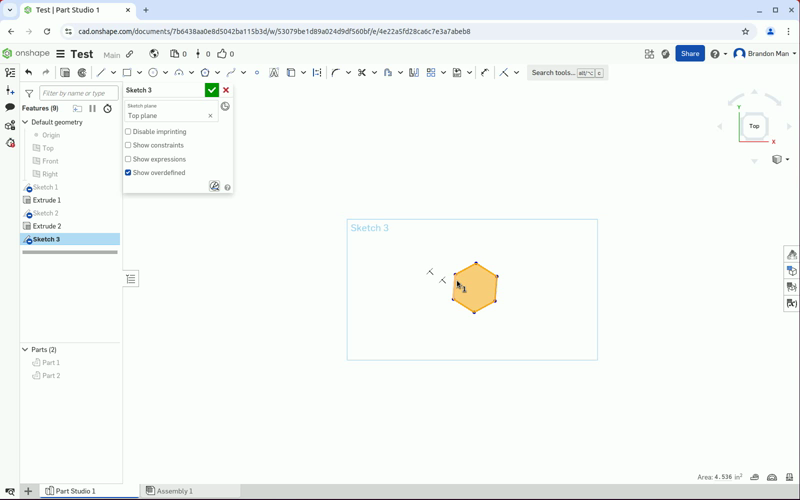
scroll(-6)
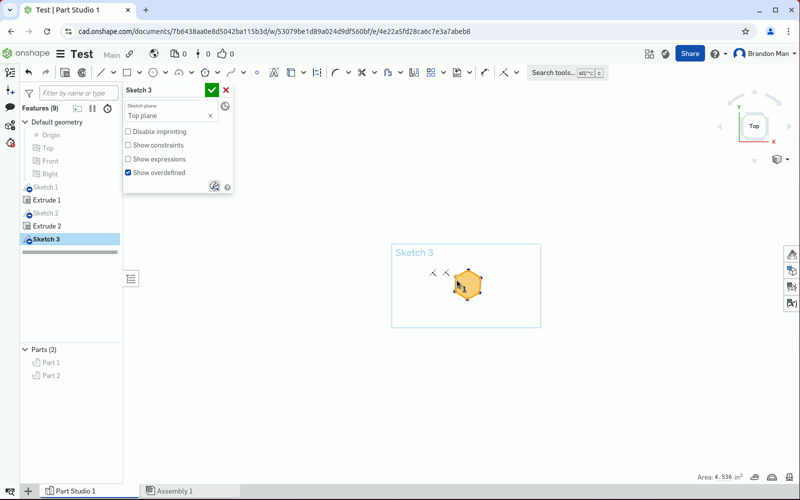
scroll(-6)
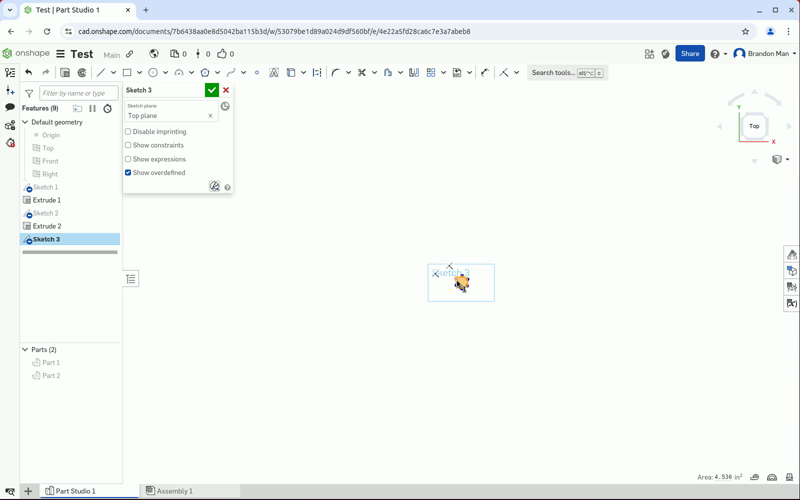
mouse_move(73, 352)
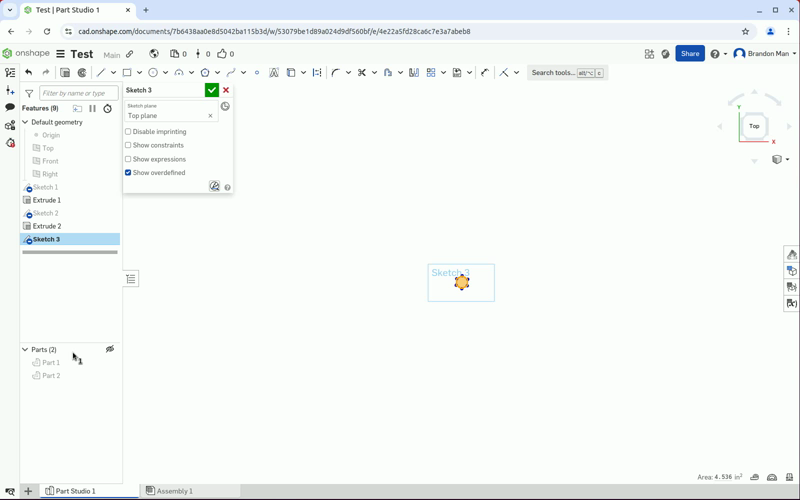
key(shift+y)
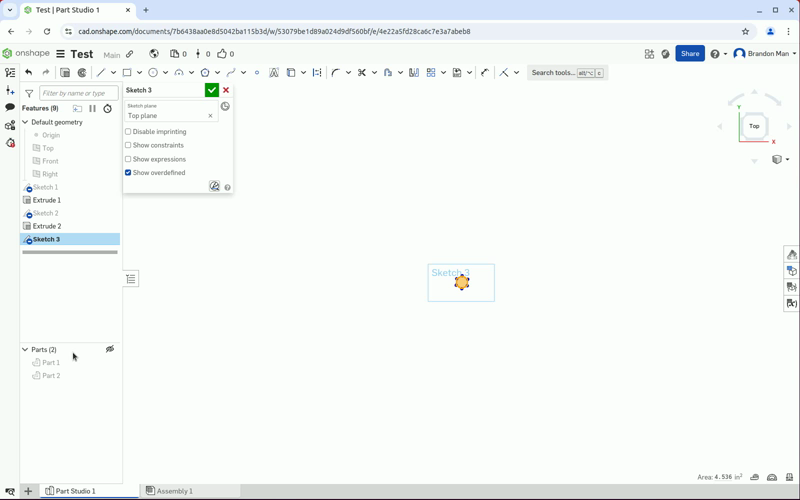
key(shift+e)
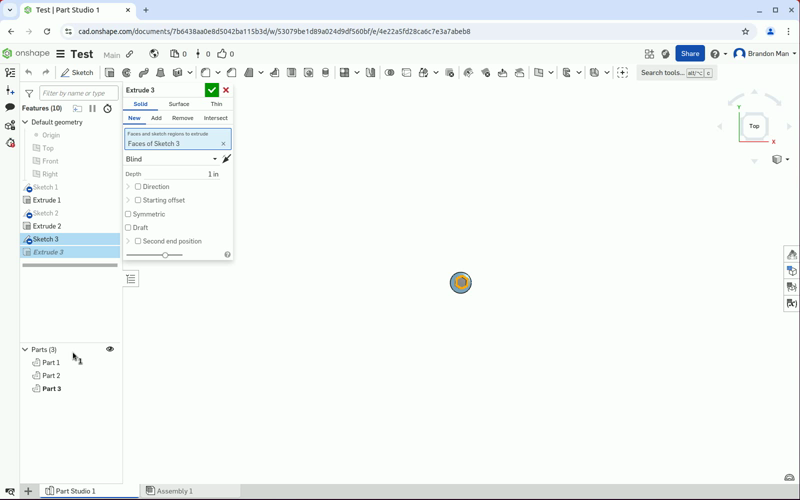
mouse_move(143, 106)
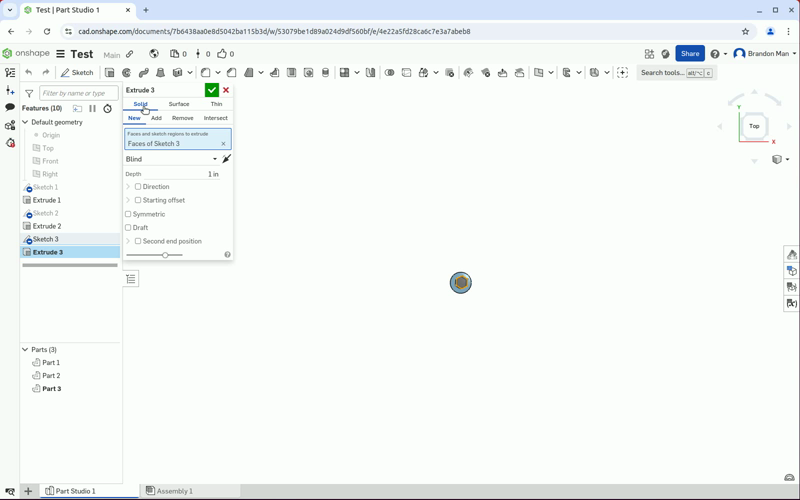
click(143, 106)
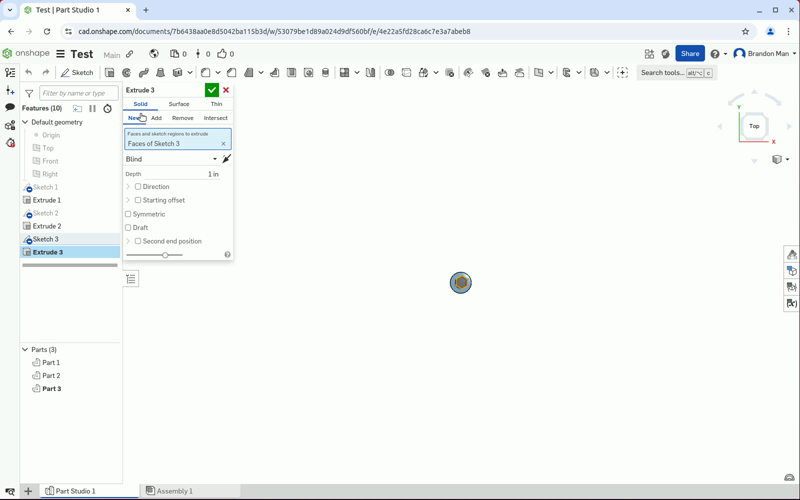
mouse_move(137, 120)
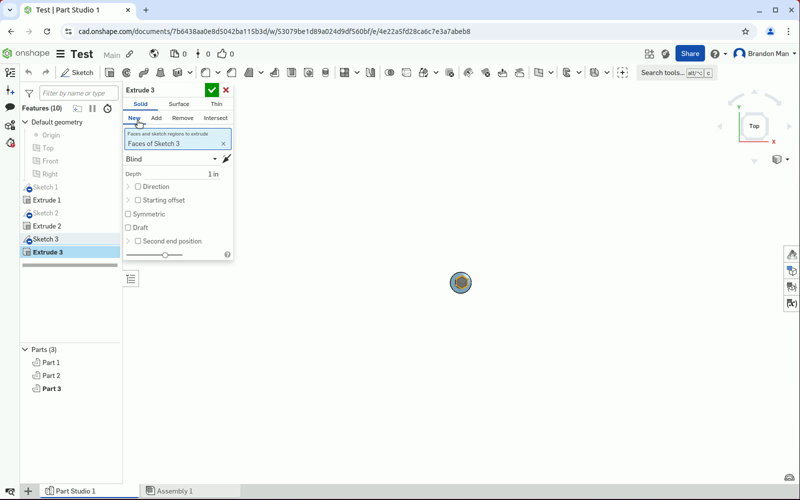
click(137, 120)
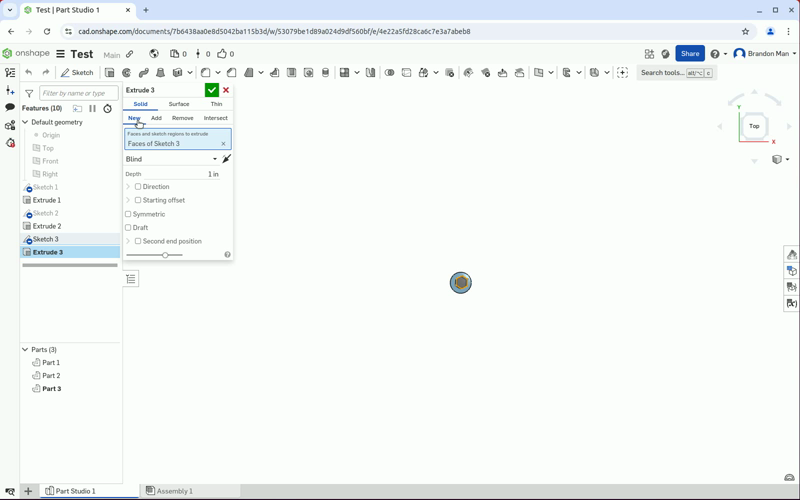
key(tab, 4)
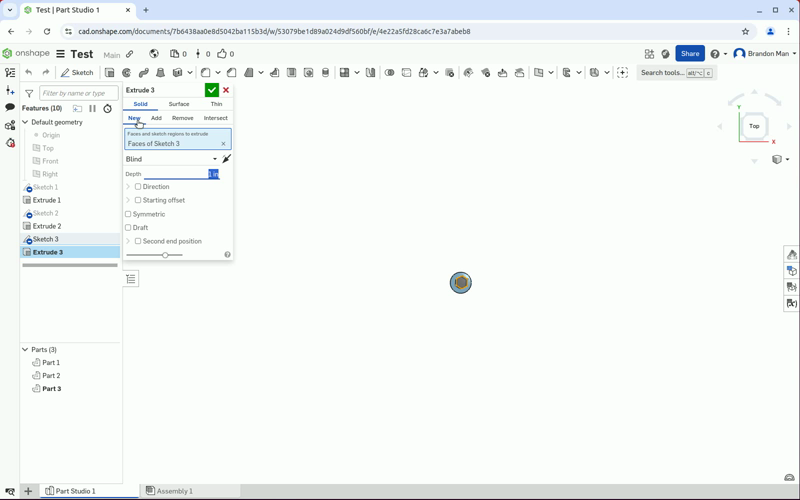
text(-23.108)
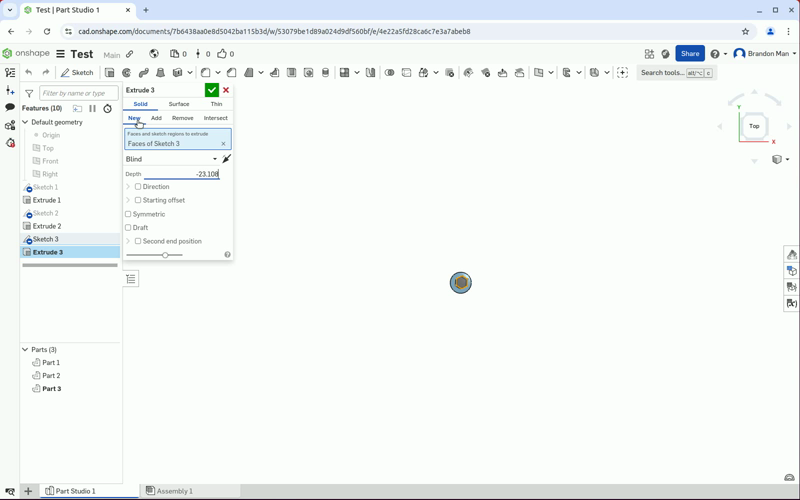
key(enter)
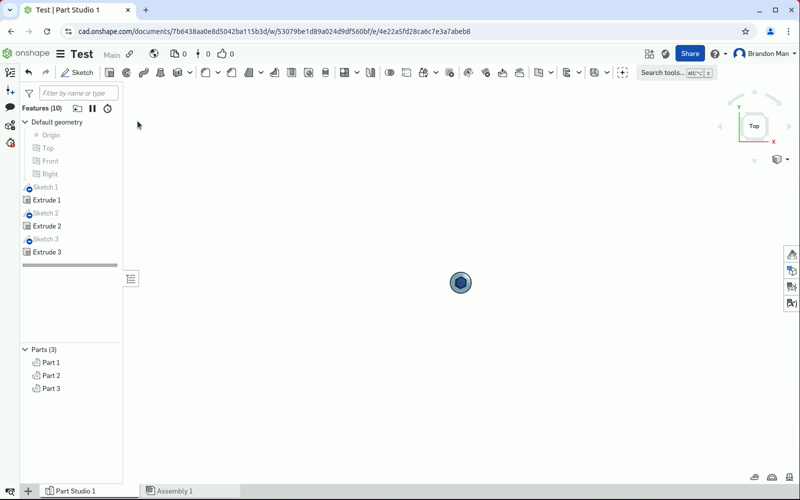
key(shift+h)
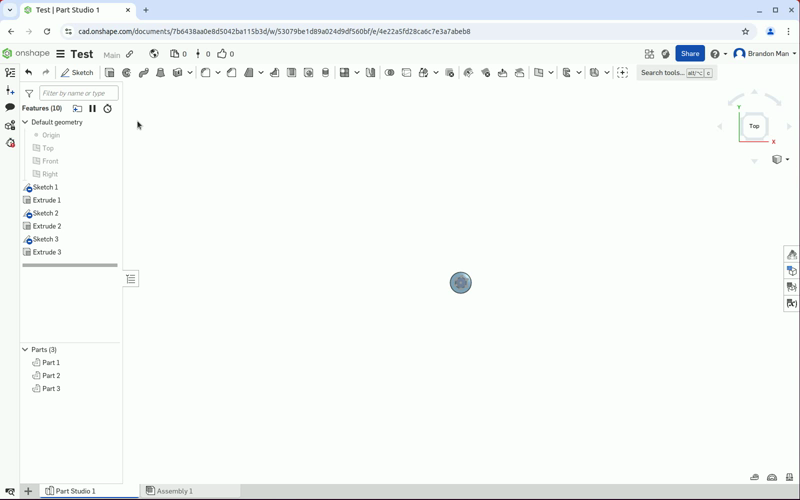
key(shift+h)
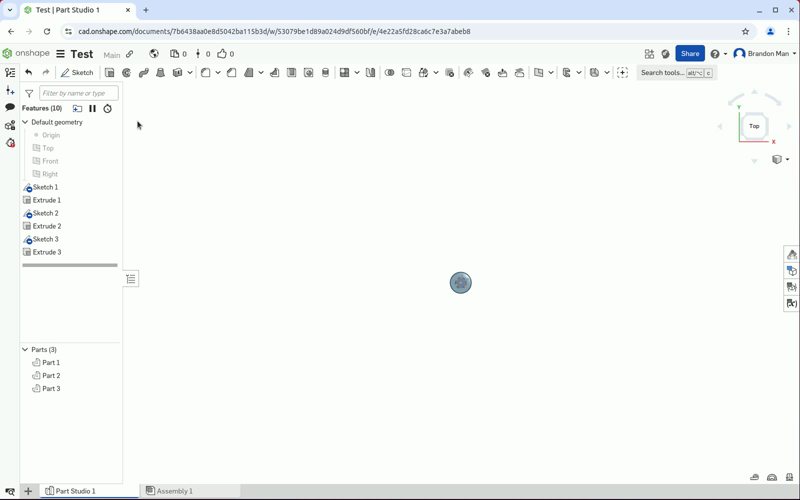
key(shift+7)
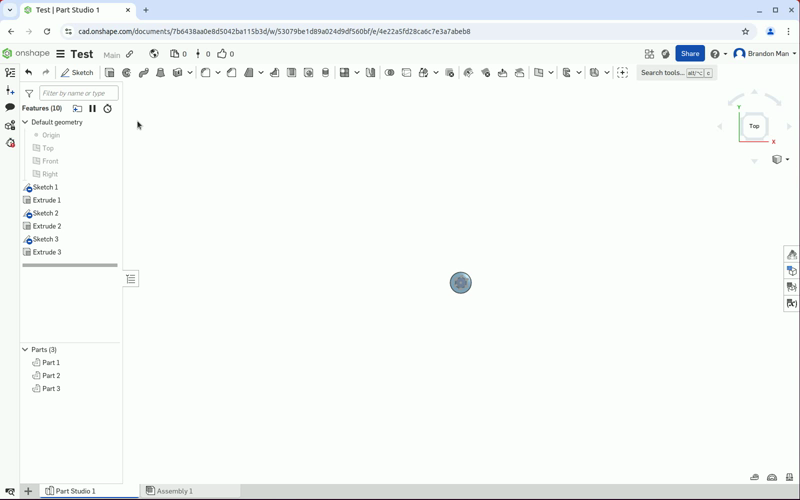
key(up, 3)
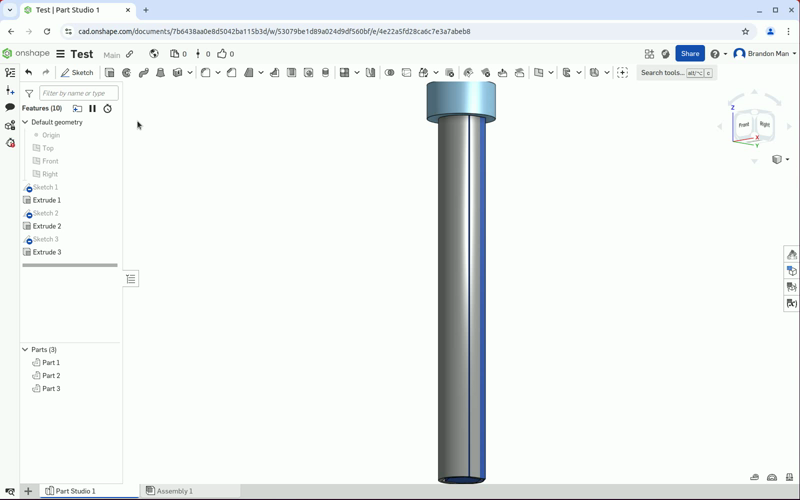
key(left, 3)
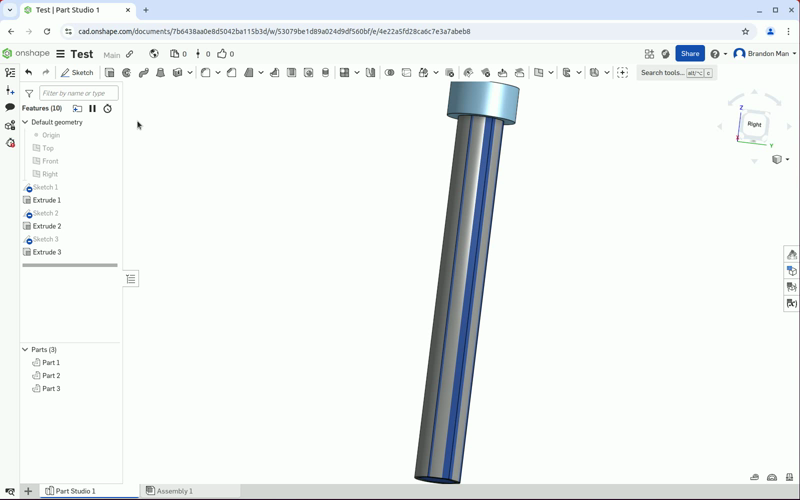
key(right, 3)
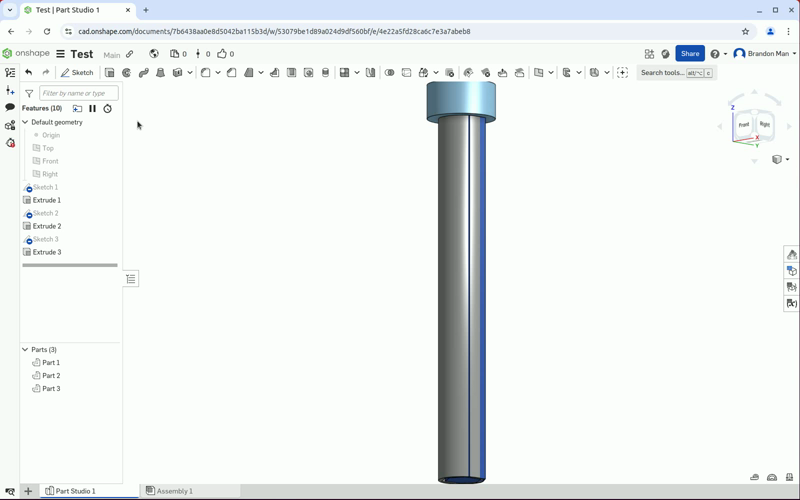
key(down, 3)
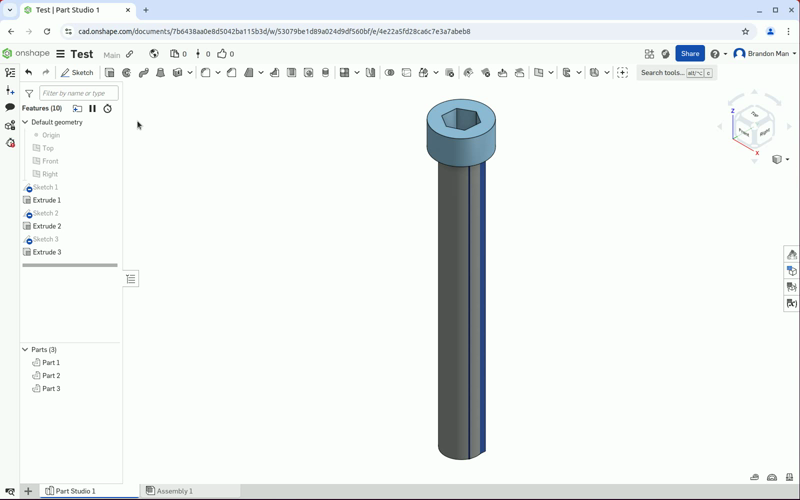
mouse_move(73, 189)
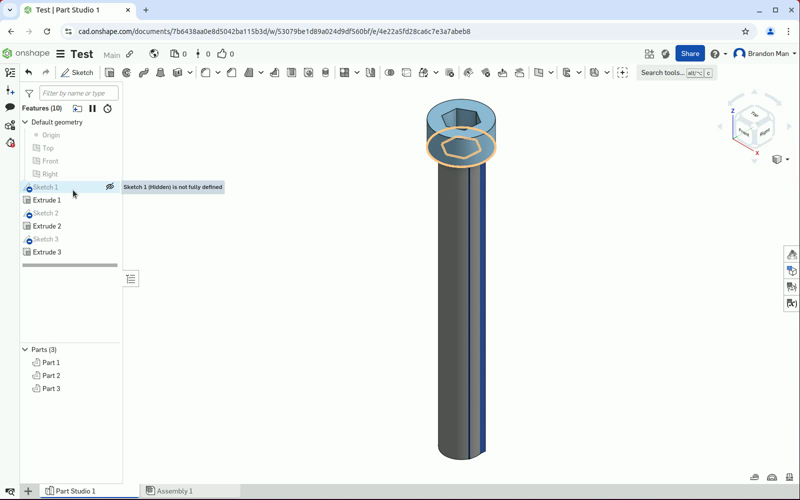
click(73, 189)